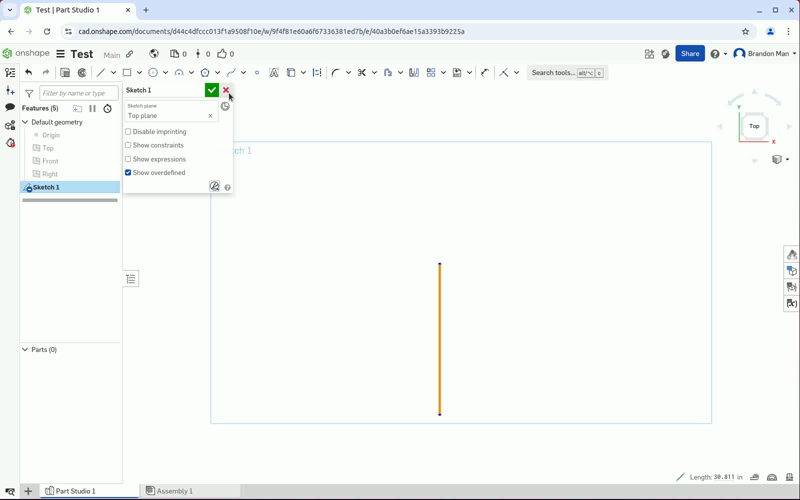
key(shift+h)
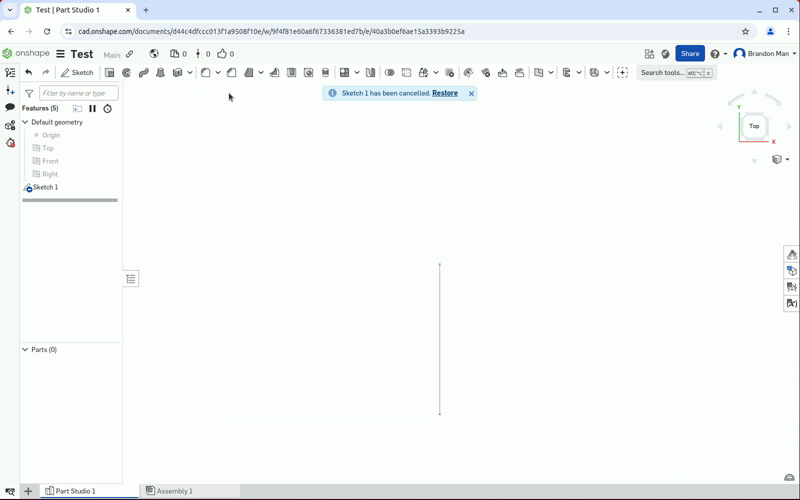
key(shift+s)
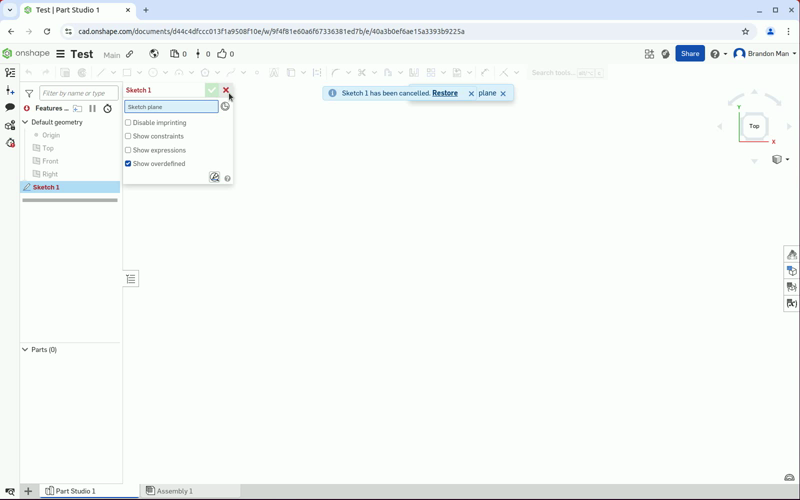
mouse_move(73, 150)
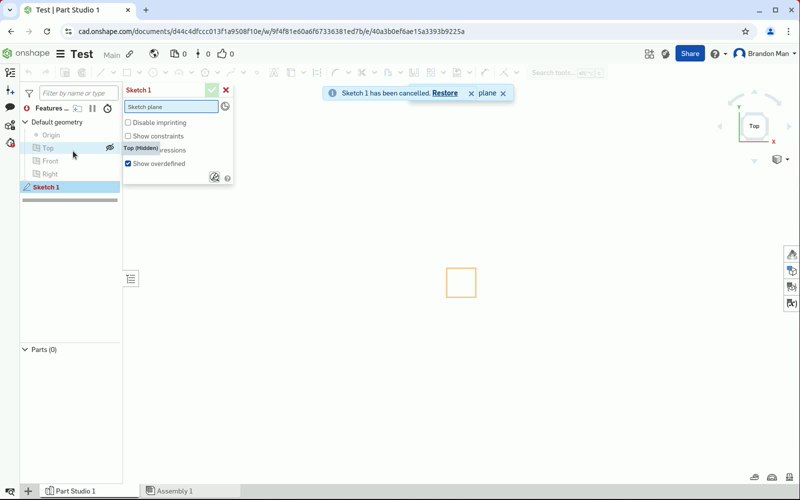
click(73, 150)
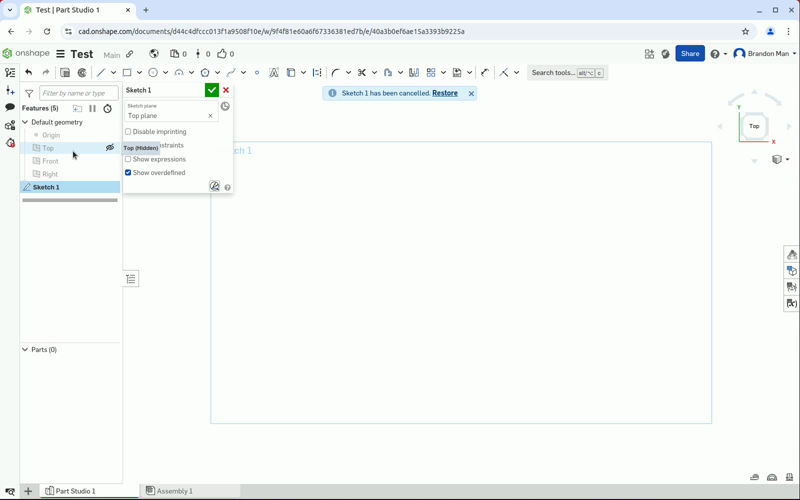
mouse_move(73, 352)
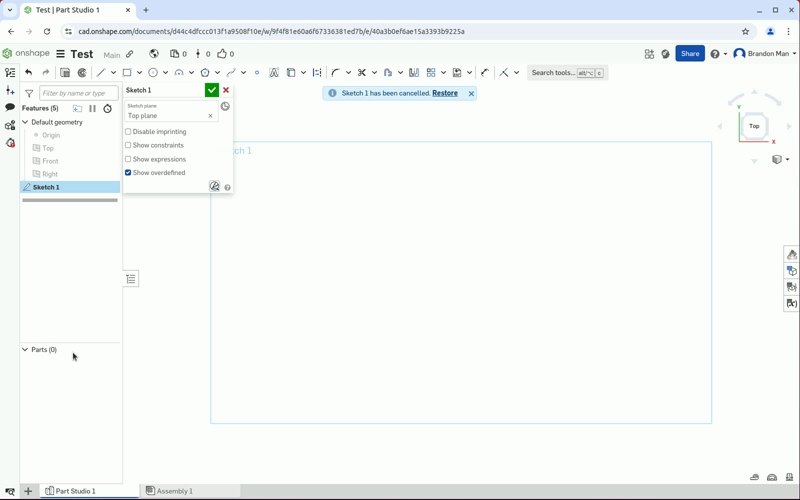
key(y)
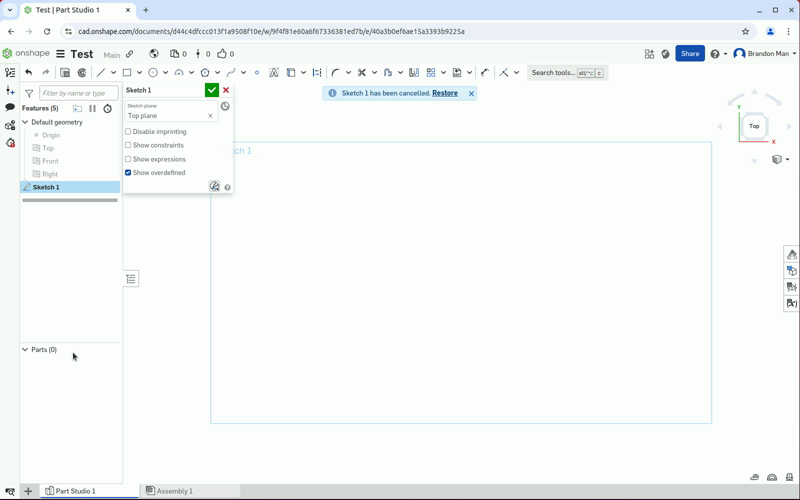
key(l)
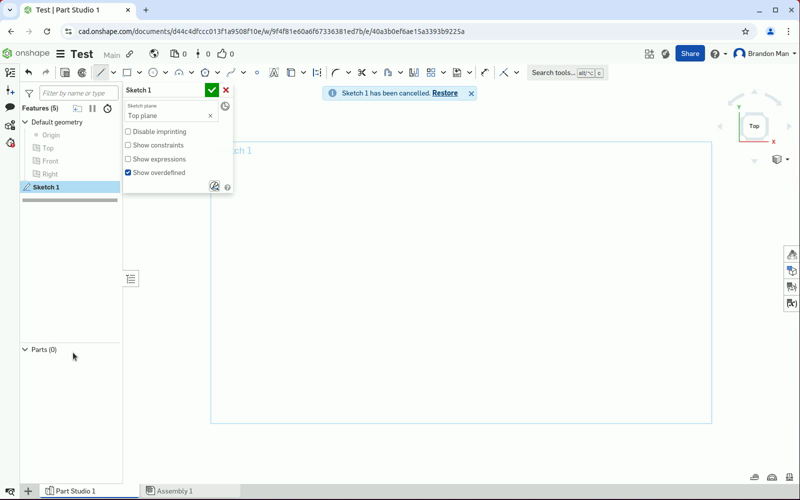
key_down(shift)
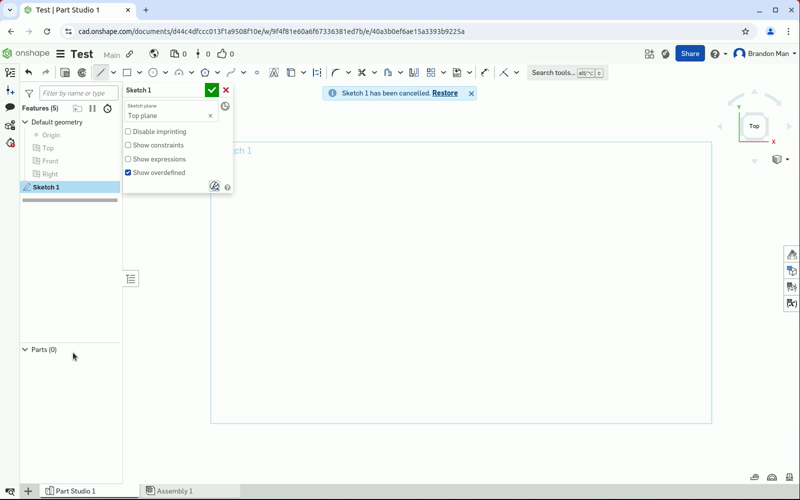
mouse_move(416, 395)
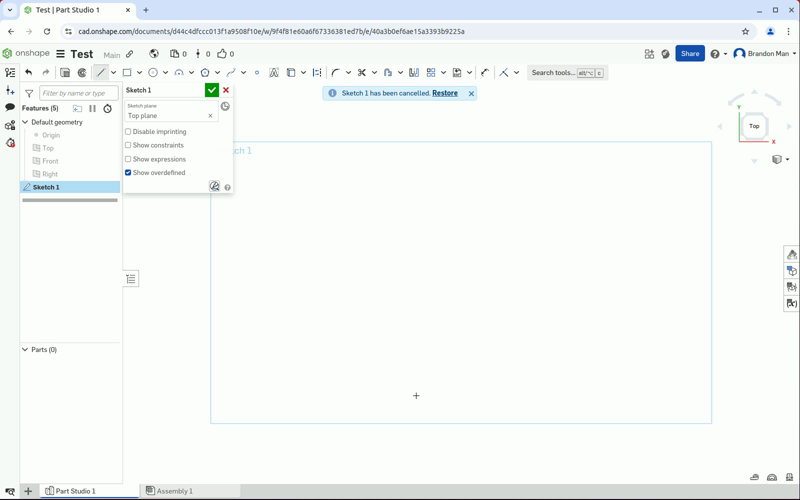
click(416, 395)
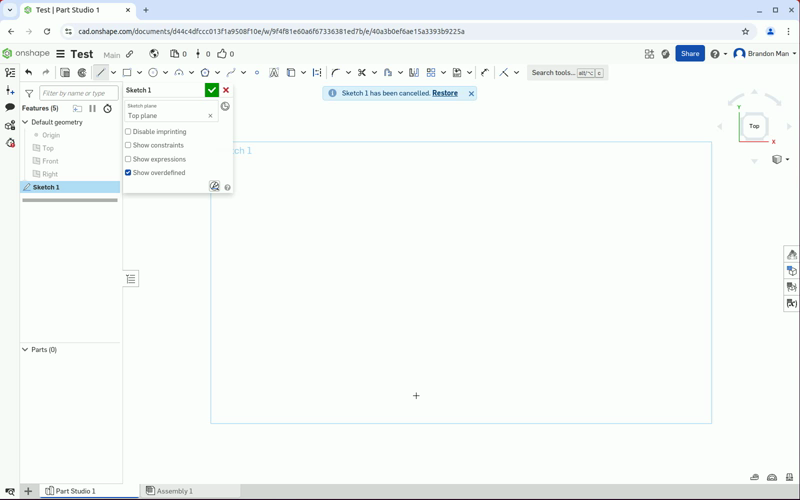
key_up(shift)
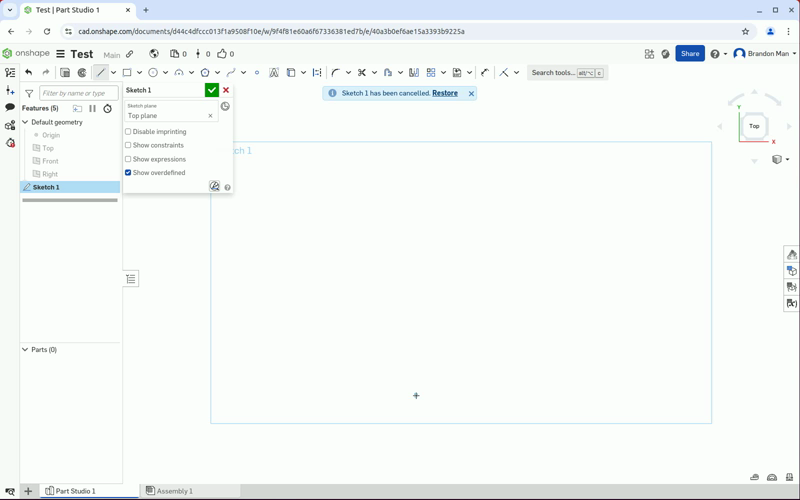
key_down(shift)
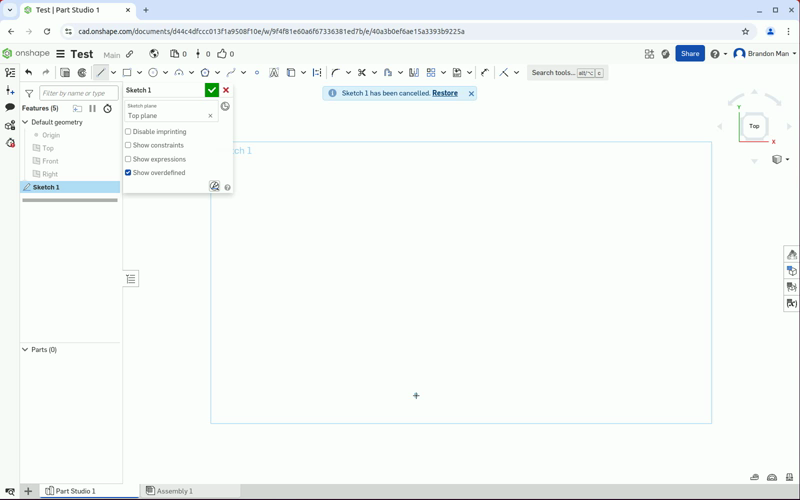
mouse_move(502, 395)
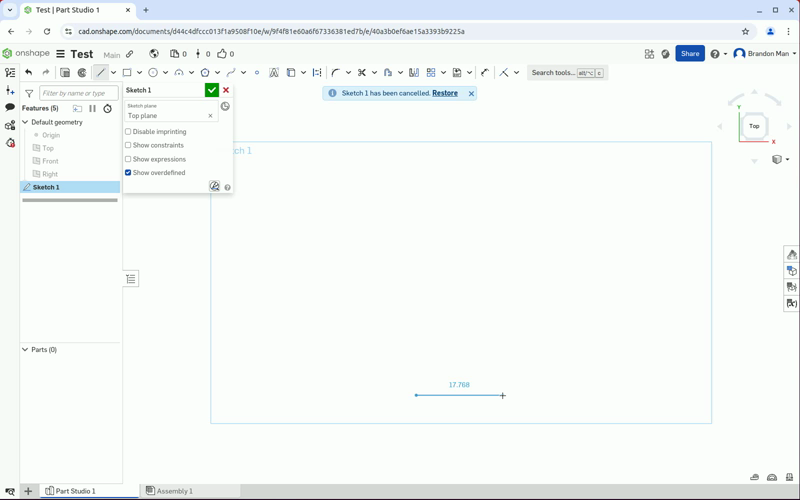
click(502, 395)
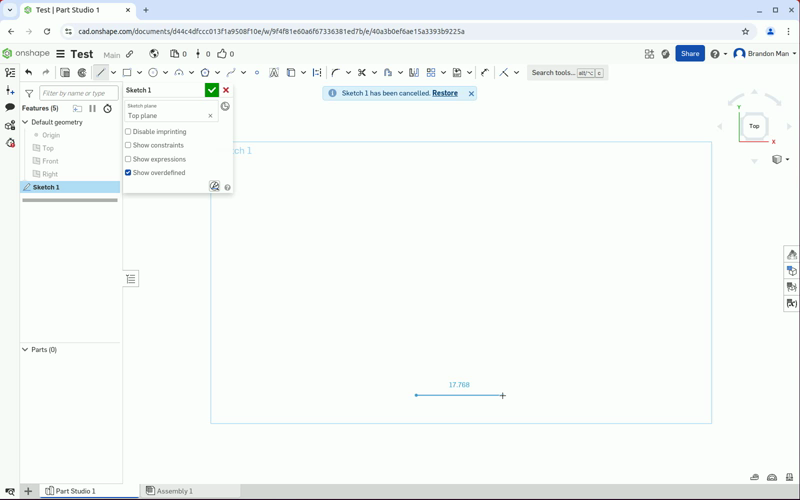
key_up(shift)
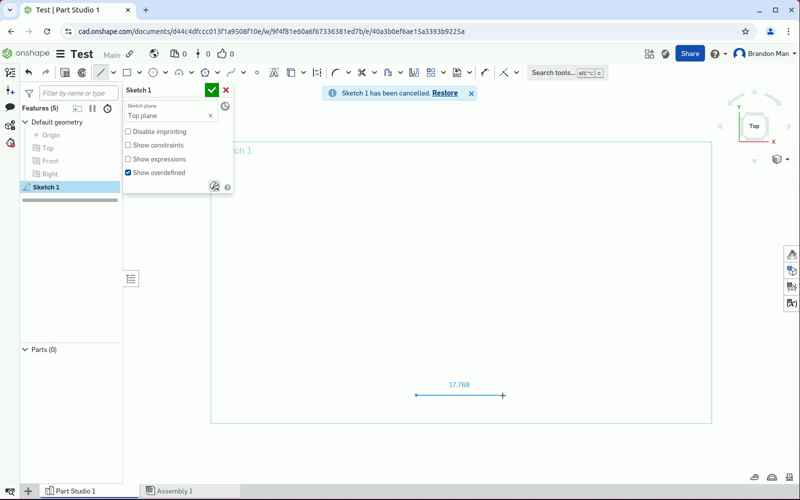
key_down(shift)
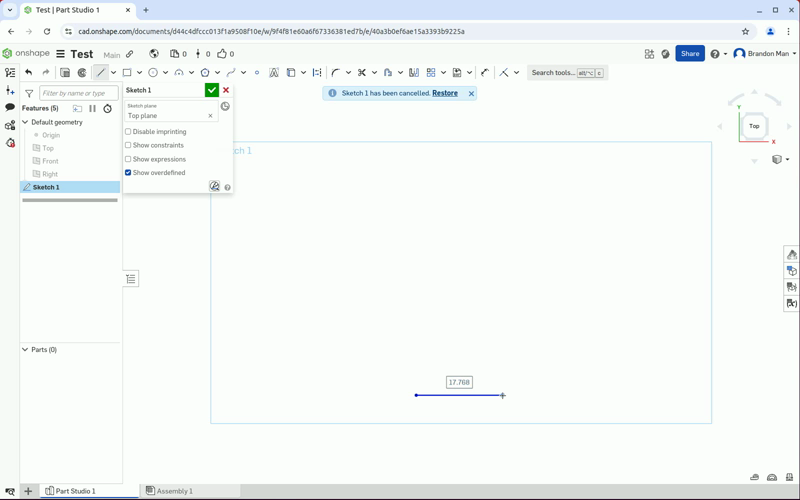
mouse_move(502, 174)
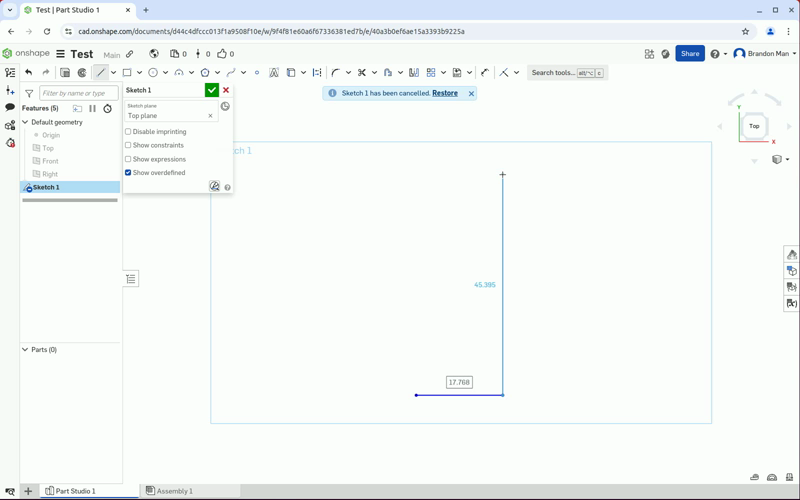
click(502, 174)
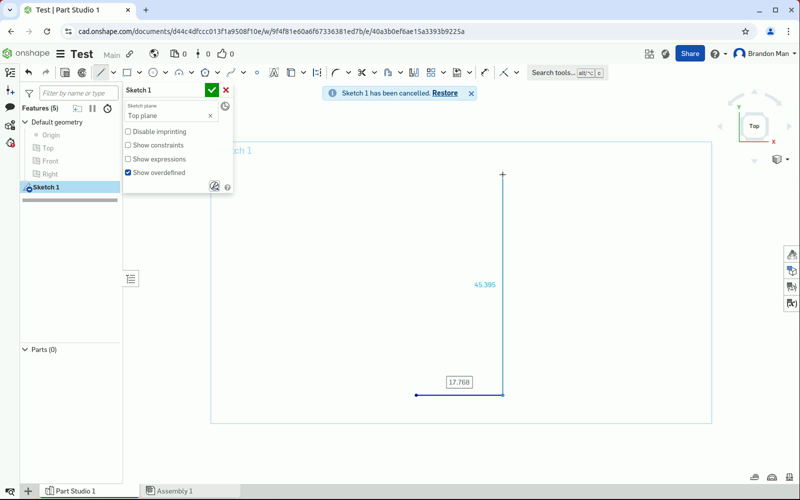
key_up(shift)
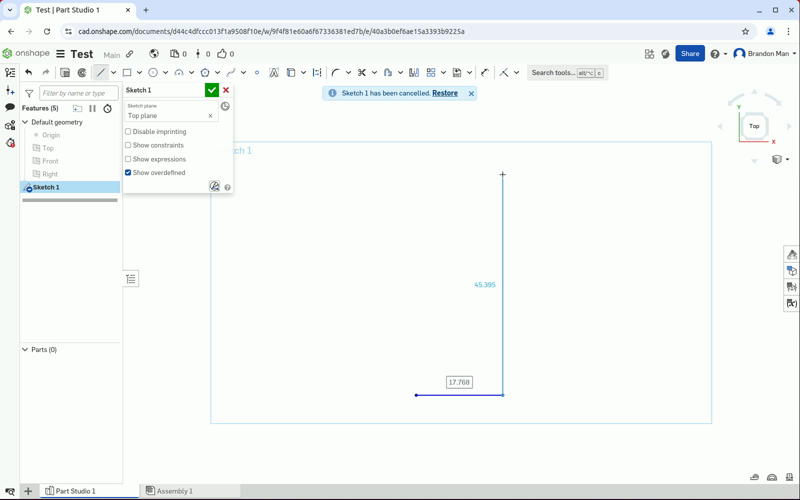
key_down(shift)
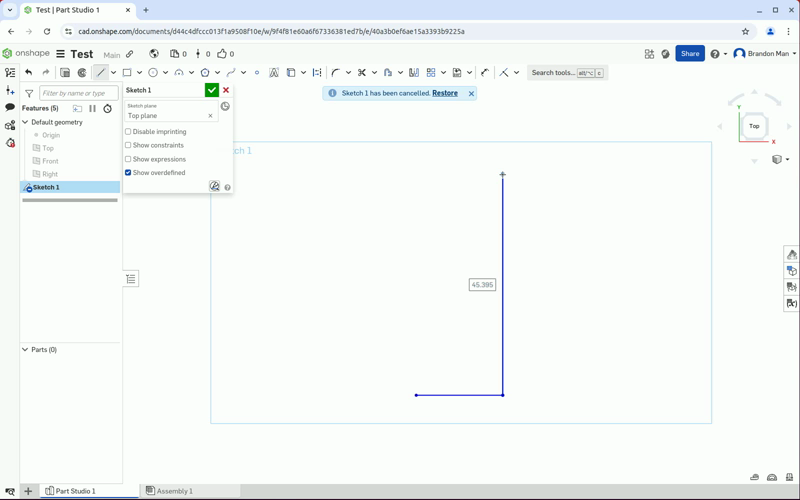
mouse_move(416, 174)
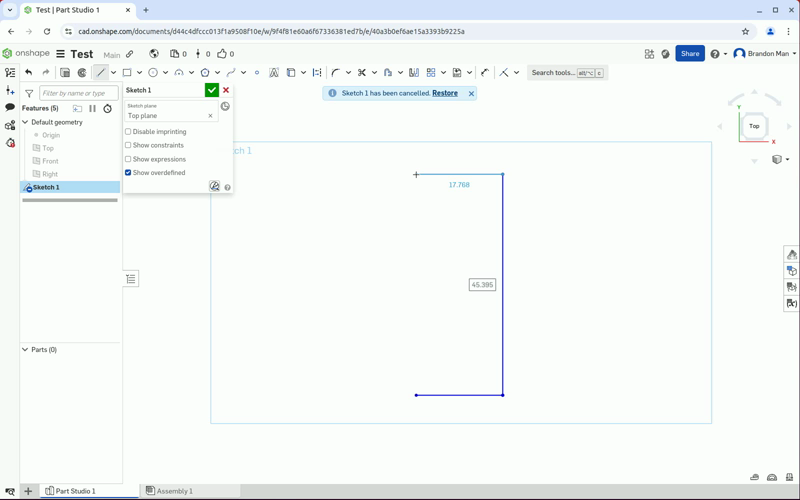
click(416, 174)
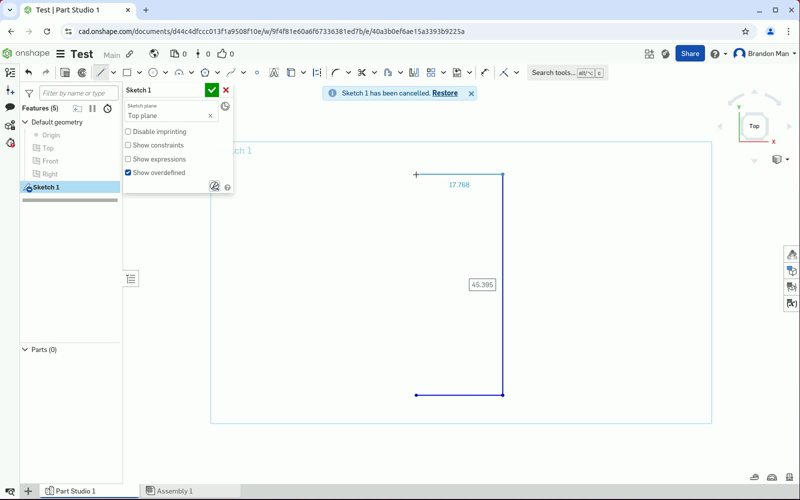
key_up(shift)
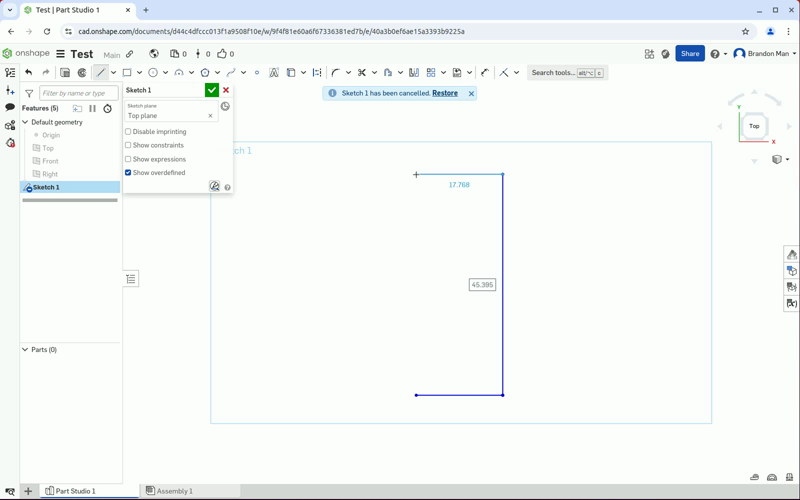
key_down(shift)
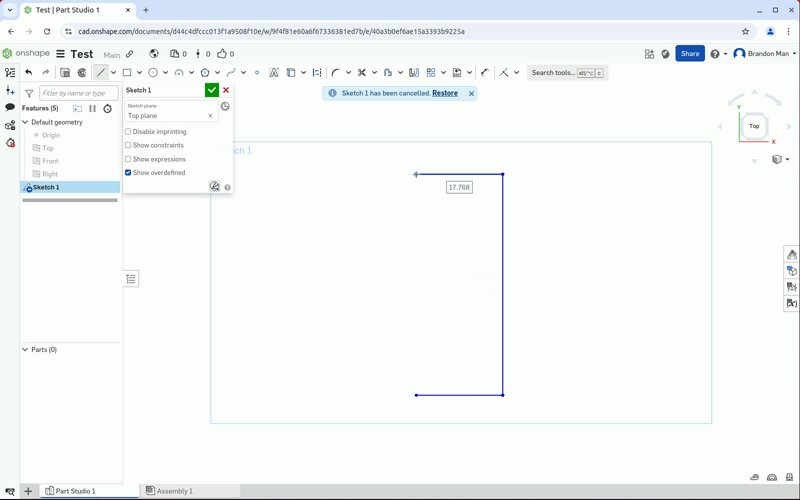
mouse_move(416, 395)
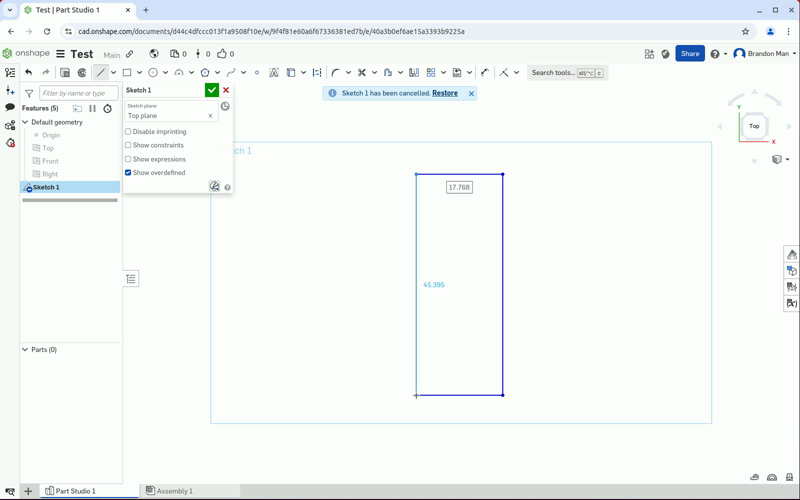
key_up(shift)
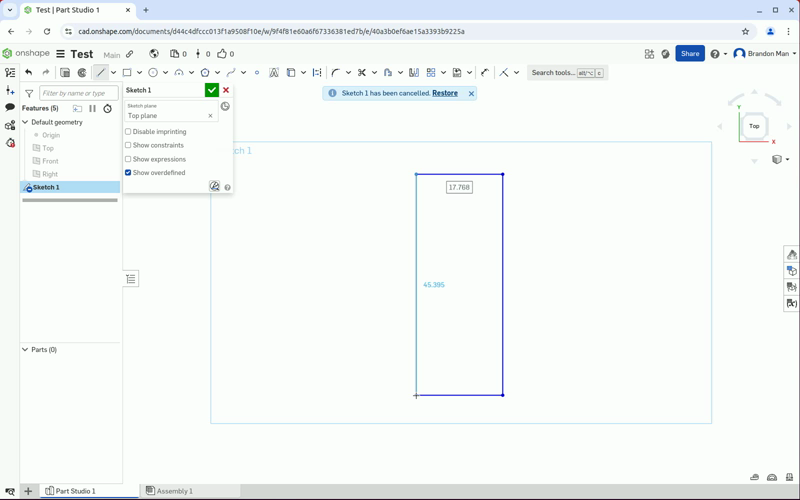
click(416, 395)
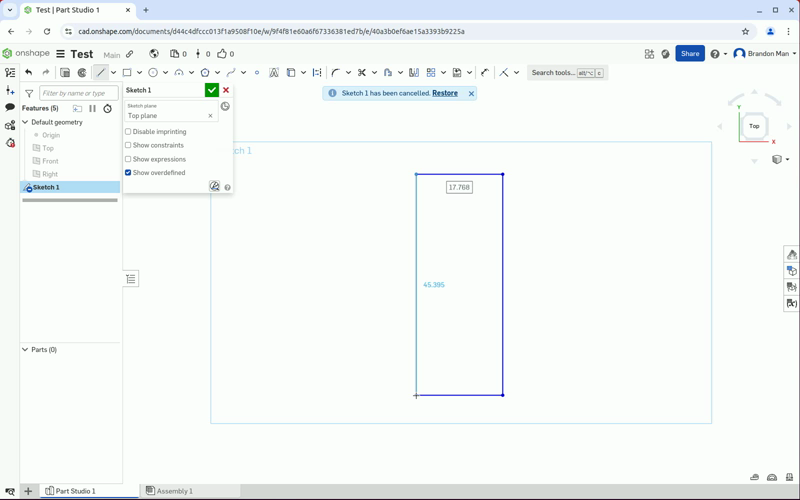
key(esc)
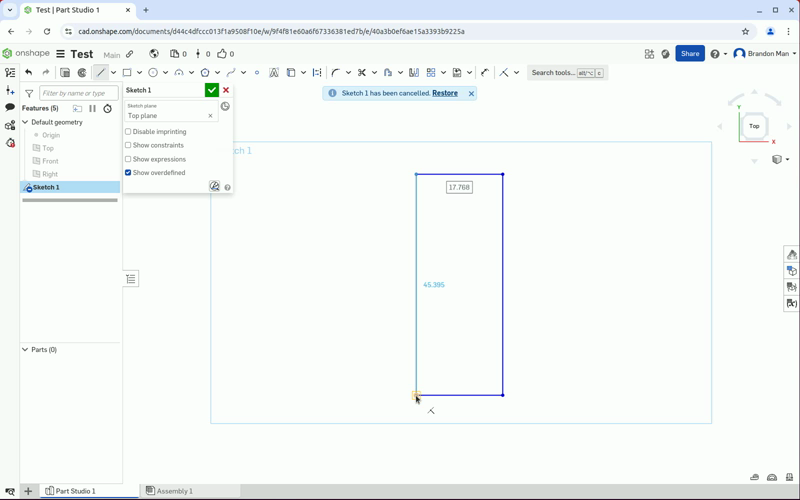
mouse_move(435, 342)
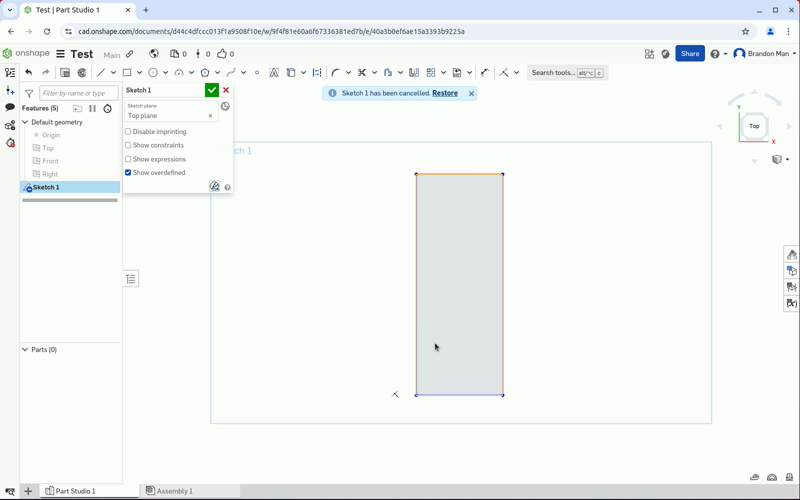
click(435, 342)
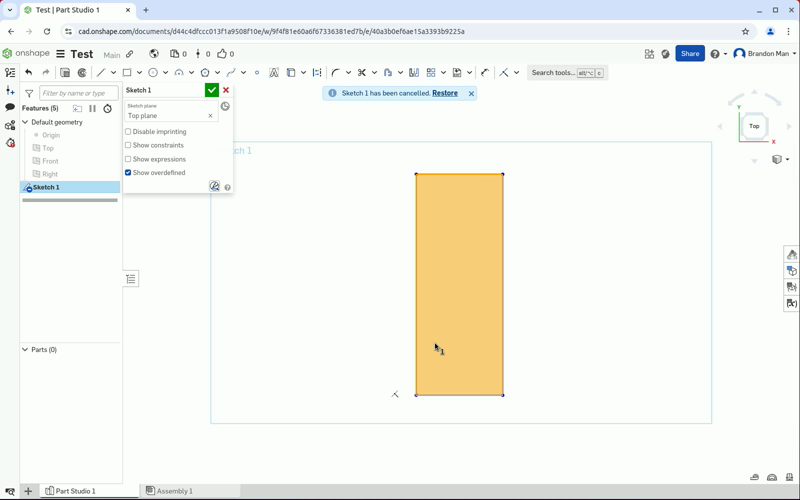
mouse_move(73, 352)
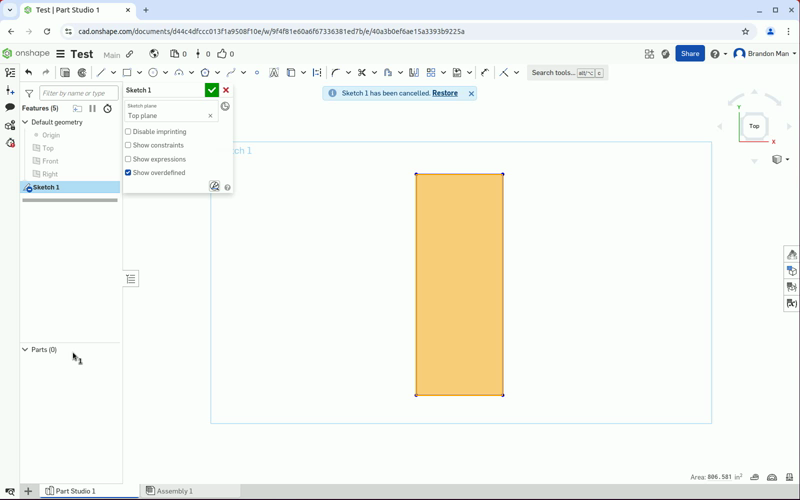
key(shift+y)
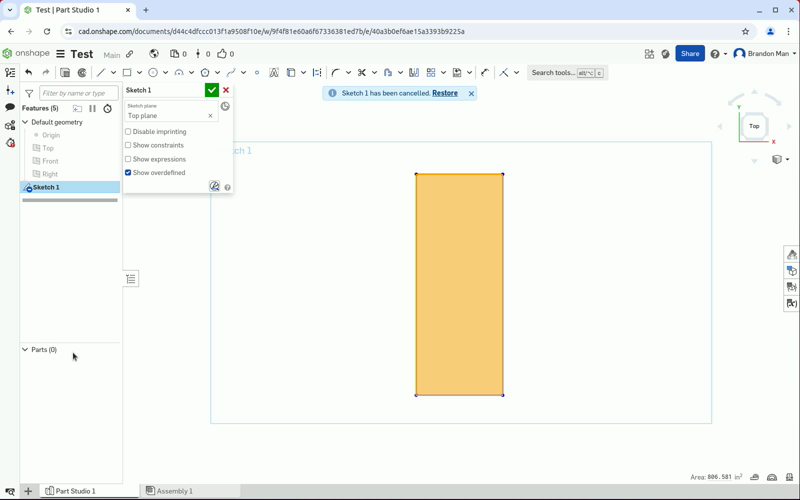
key(shift+e)
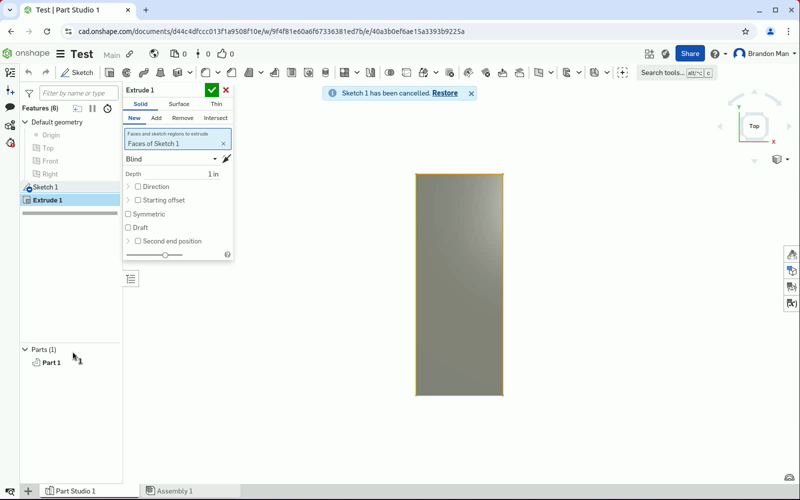
mouse_move(143, 106)
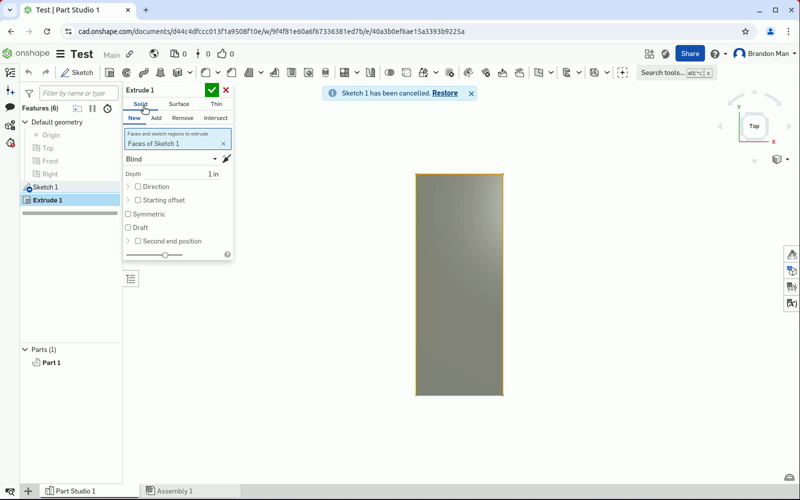
click(143, 106)
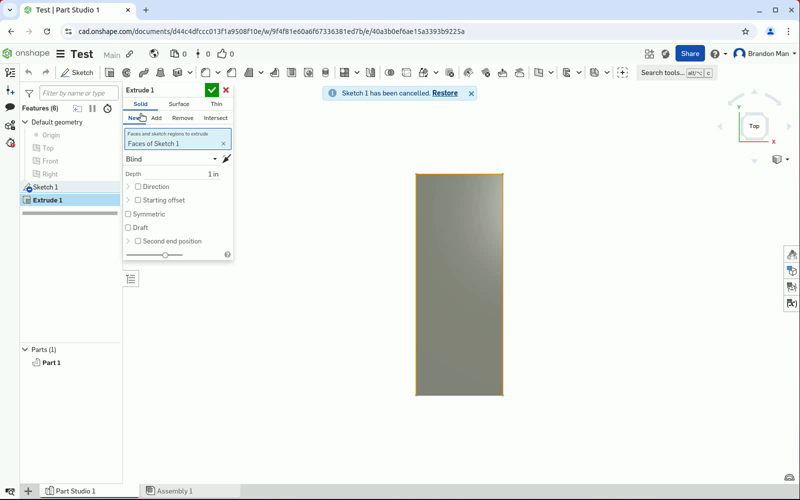
mouse_move(137, 120)
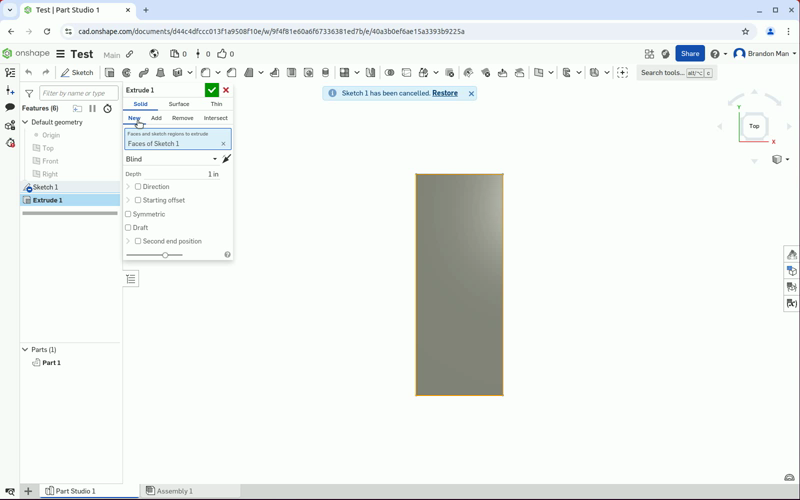
click(137, 120)
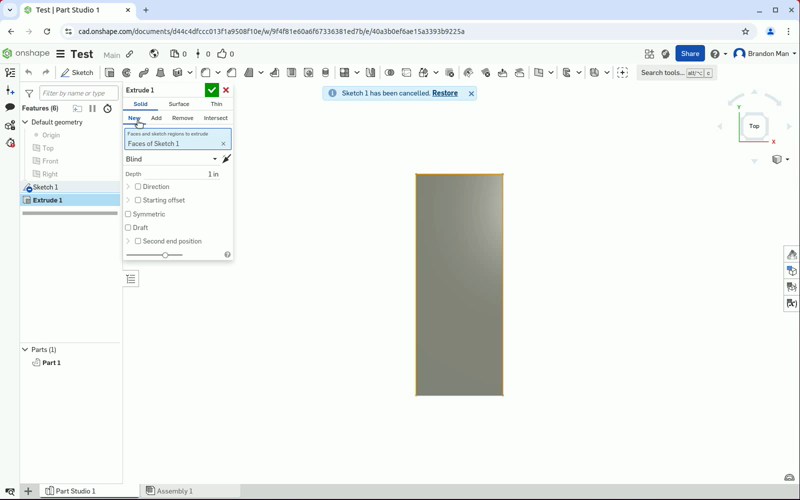
key(tab, 4)
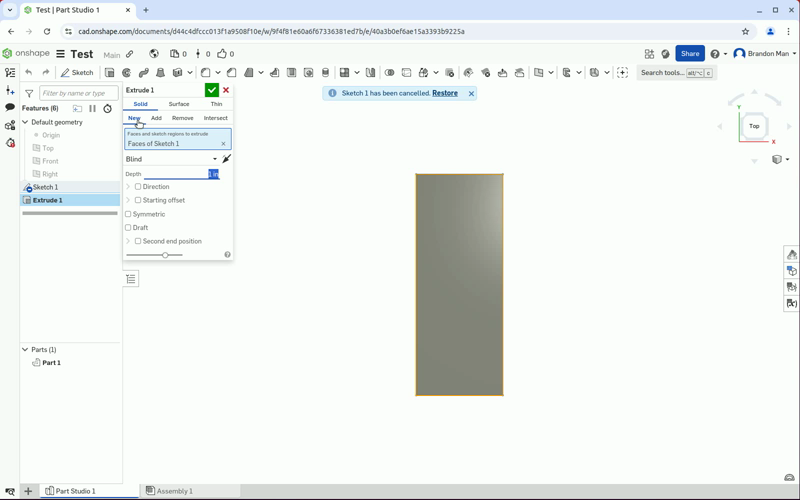
text(0.481)
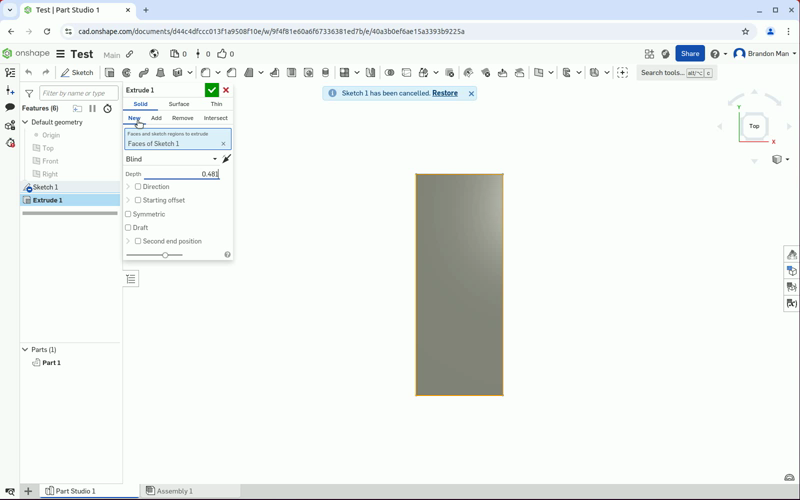
key(enter)
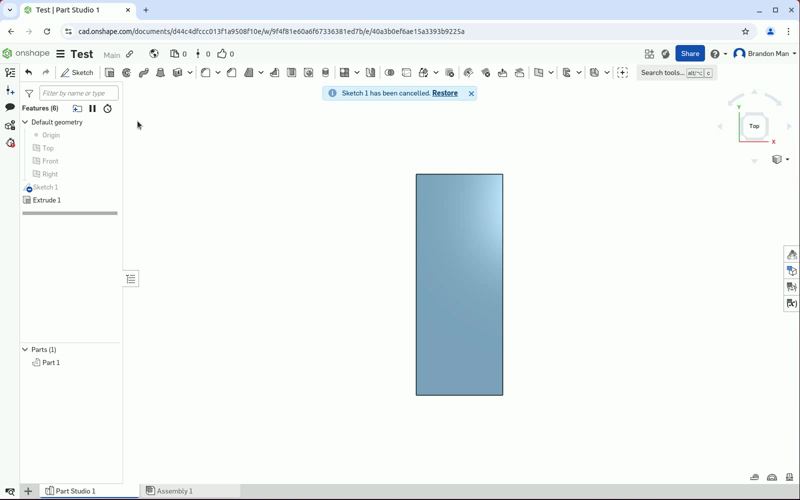
key(shift+h)
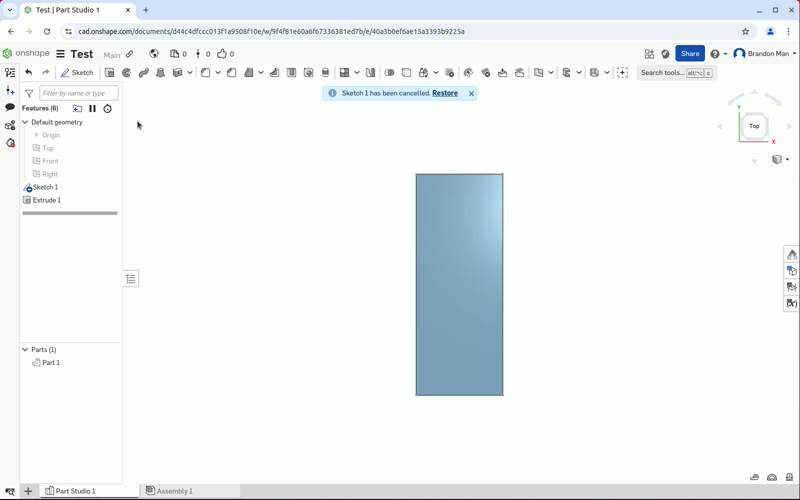
key(shift+h)
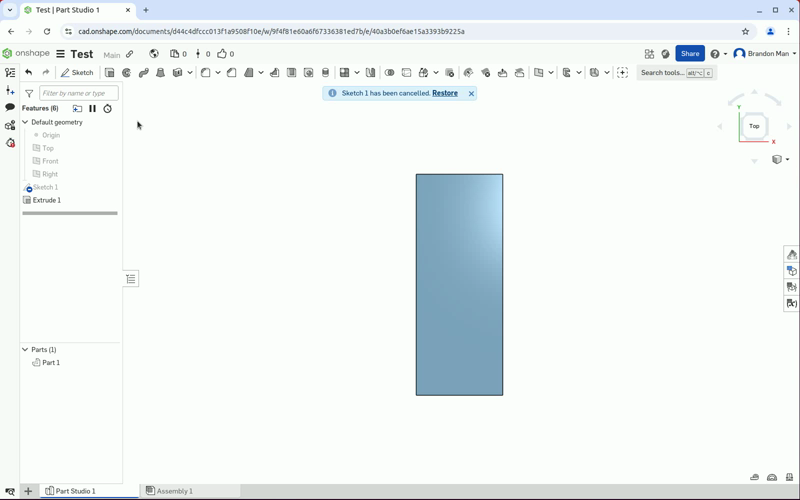
mouse_move(73, 189)
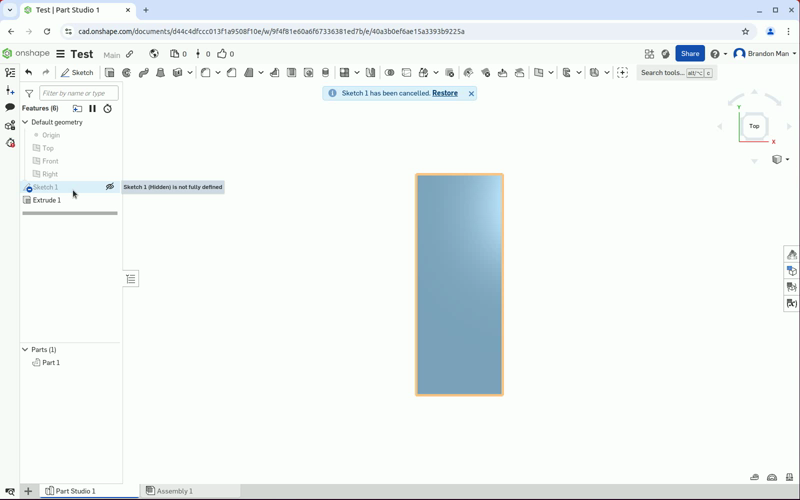
click(73, 189)
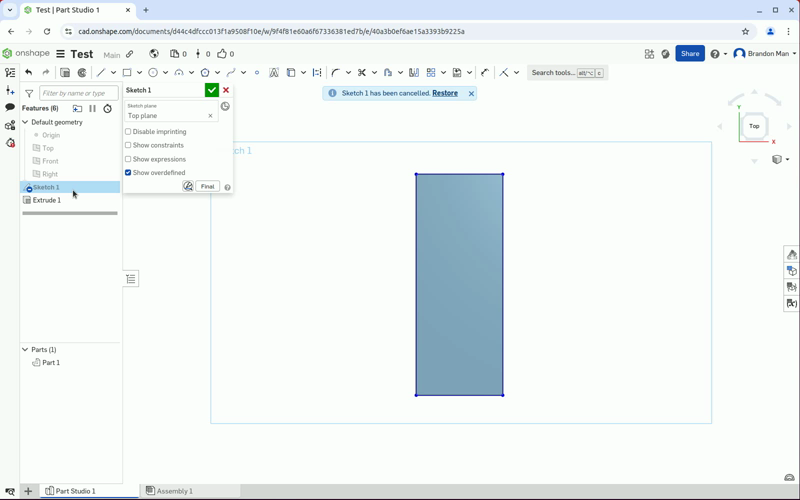
mouse_move(229, 92)
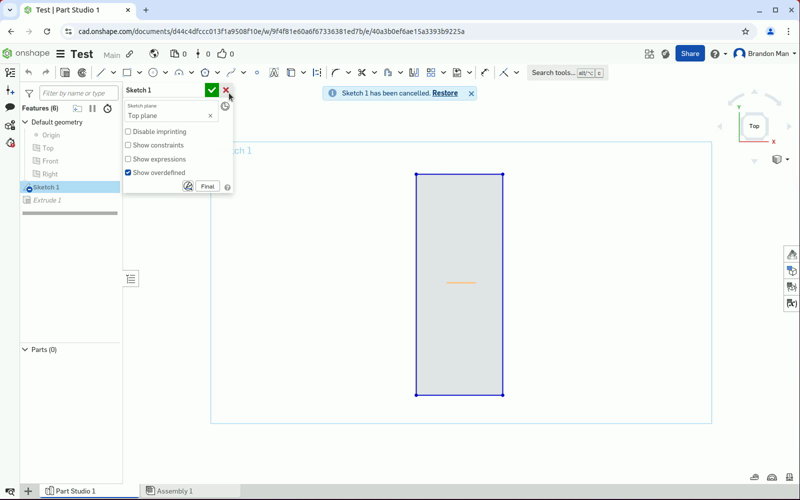
click(229, 92)
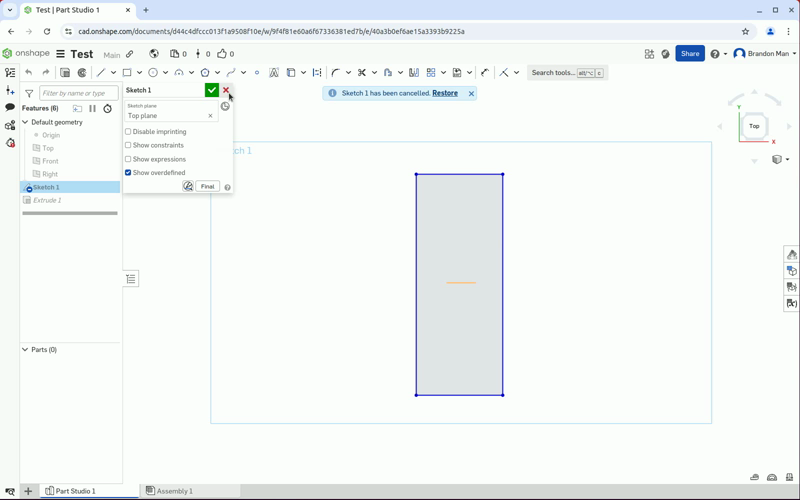
key(shift+s)
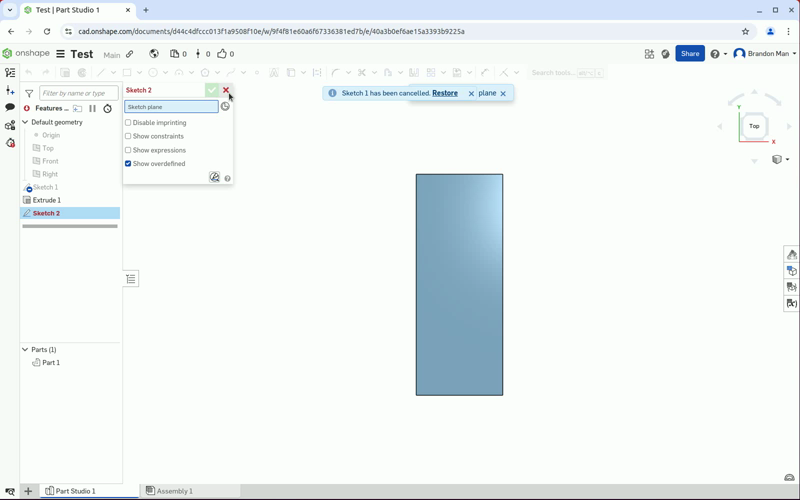
mouse_move(73, 150)
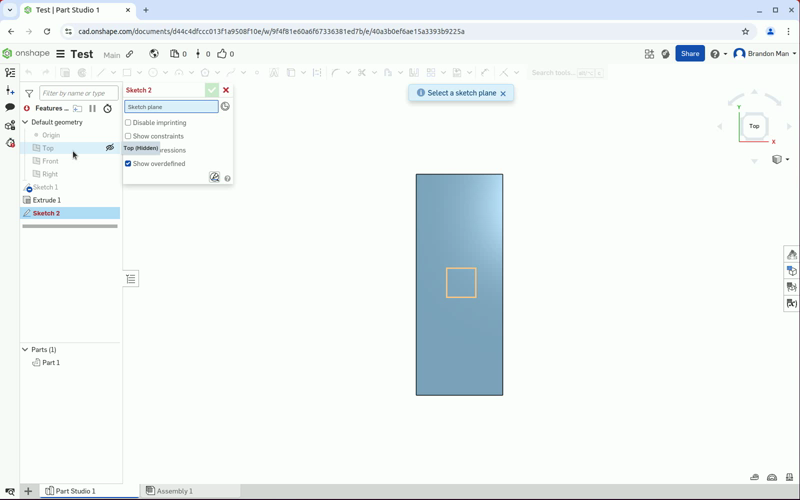
click(73, 150)
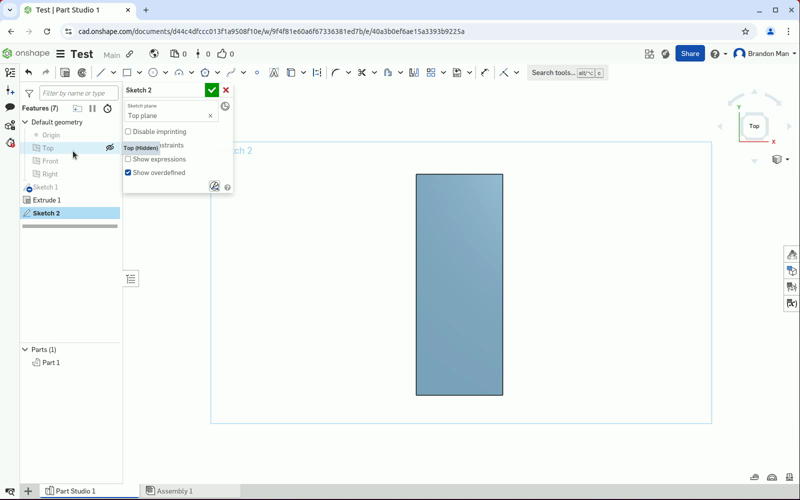
mouse_move(73, 352)
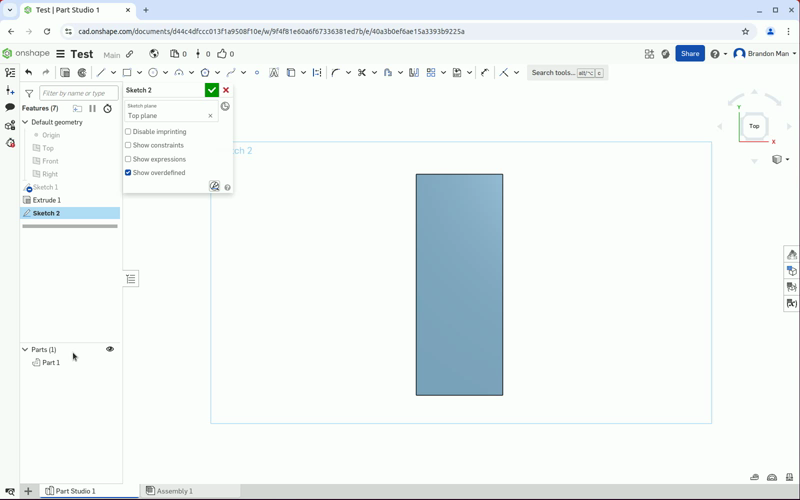
key(y)
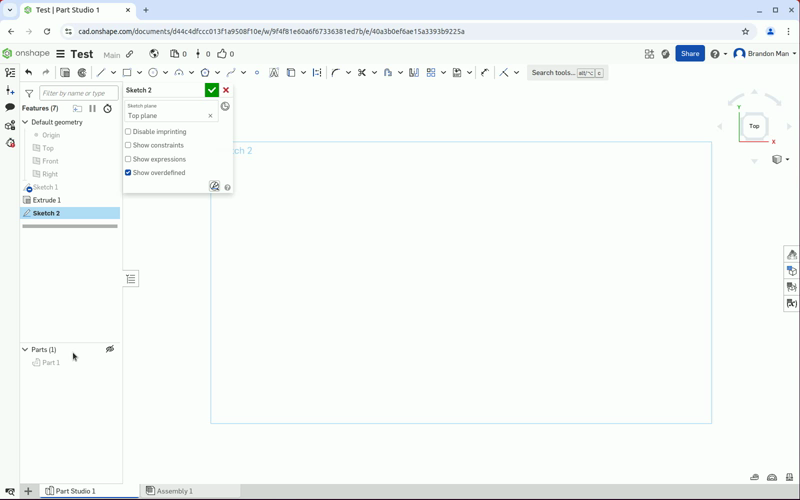
key(l)
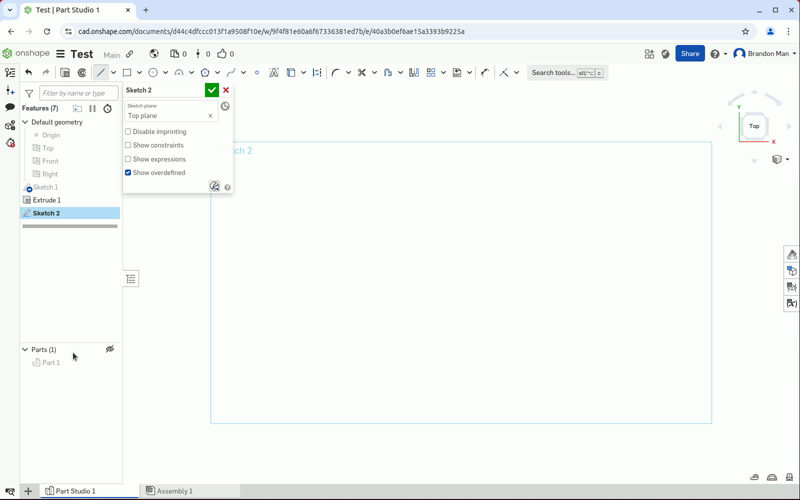
key_down(shift)
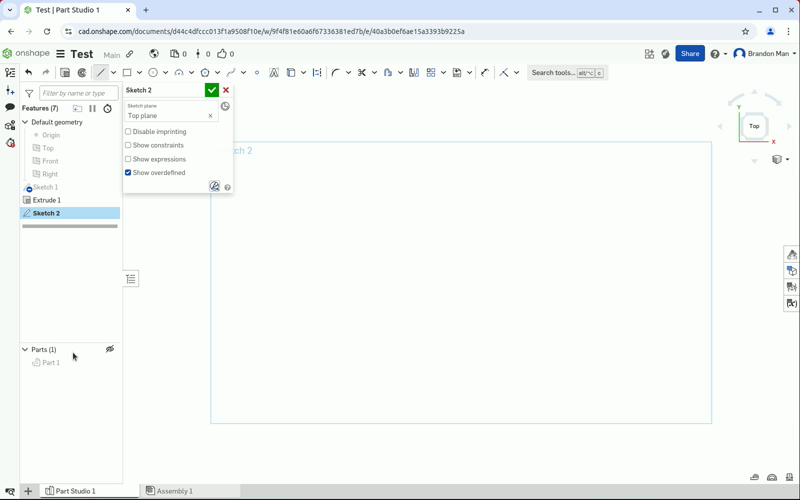
mouse_move(419, 220)
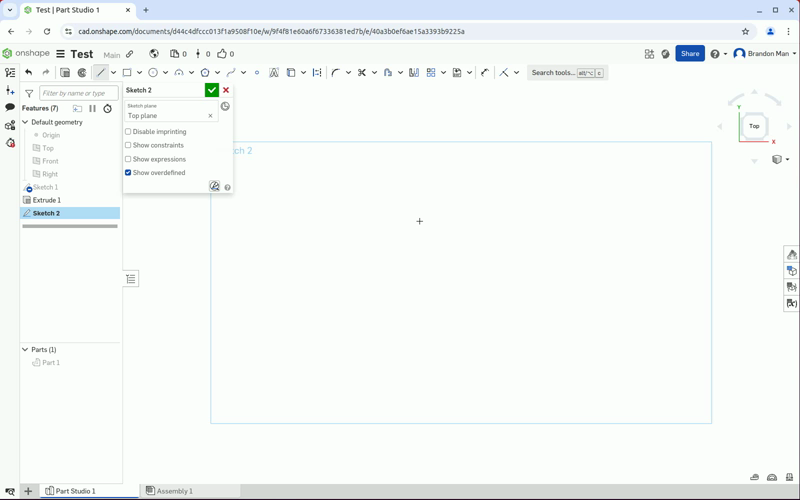
click(419, 220)
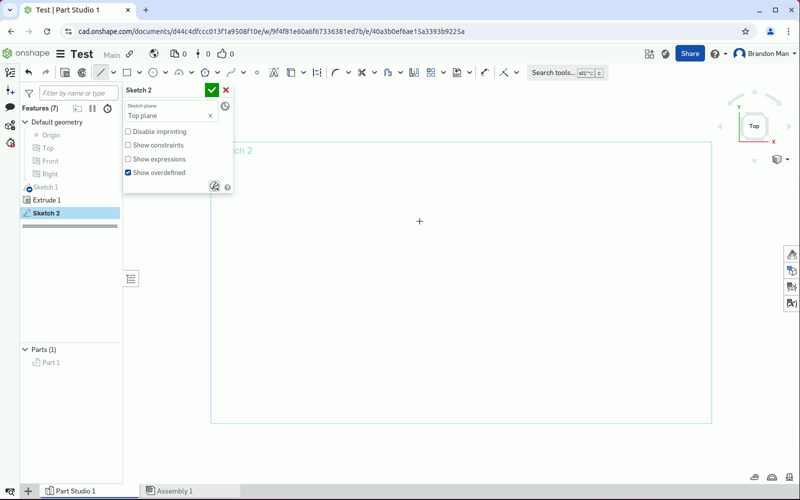
key_up(shift)
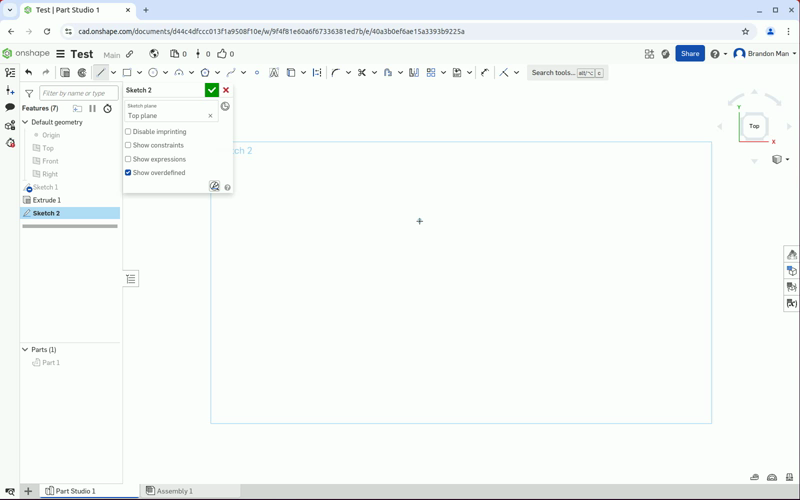
key_down(shift)
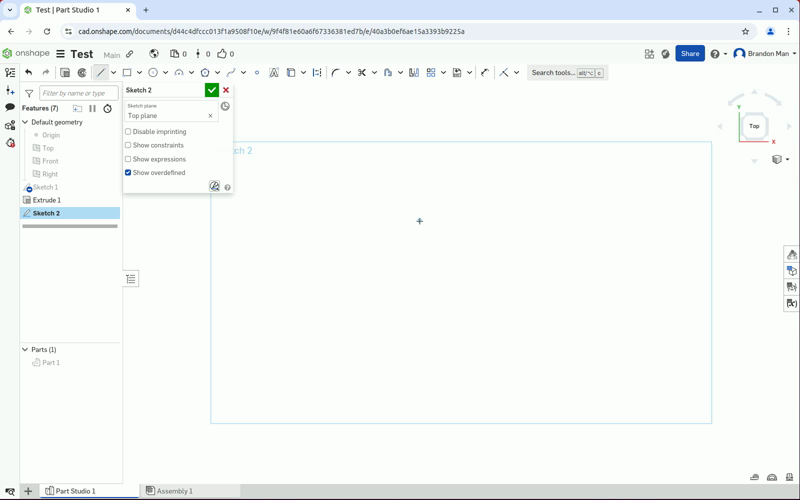
mouse_move(449, 220)
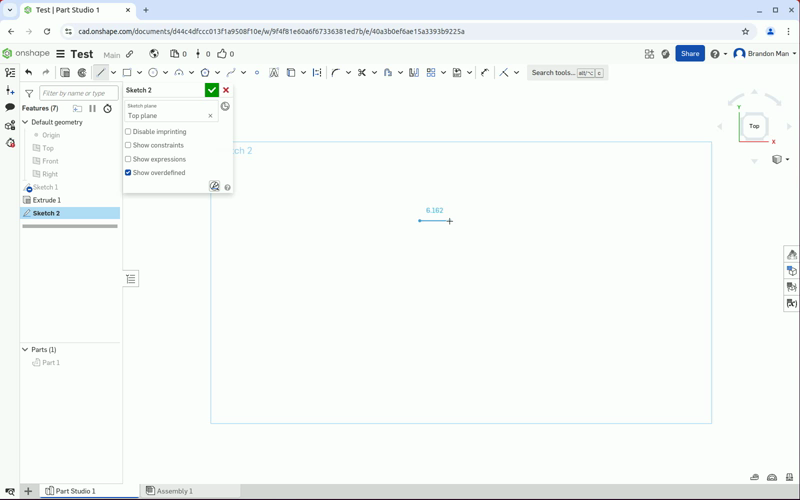
mouse_move(422, 220)
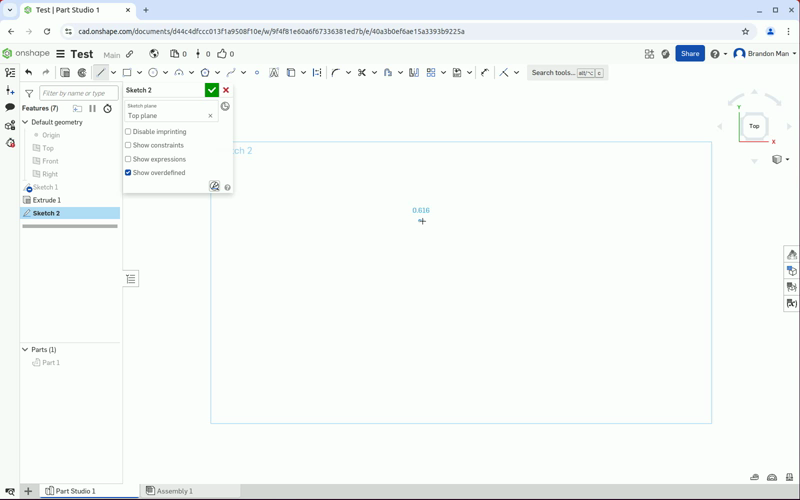
scroll(6)
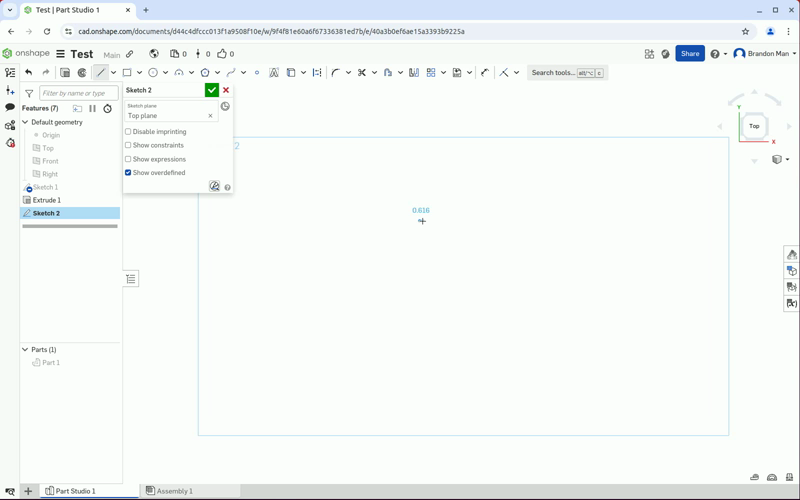
scroll(6)
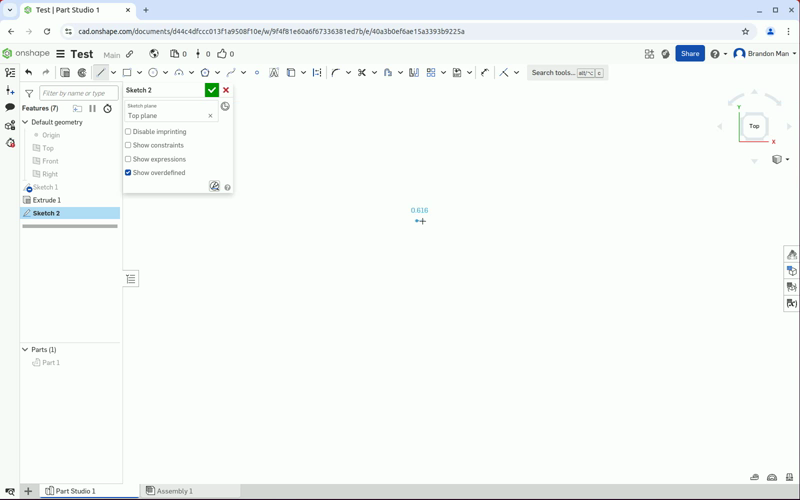
scroll(6)
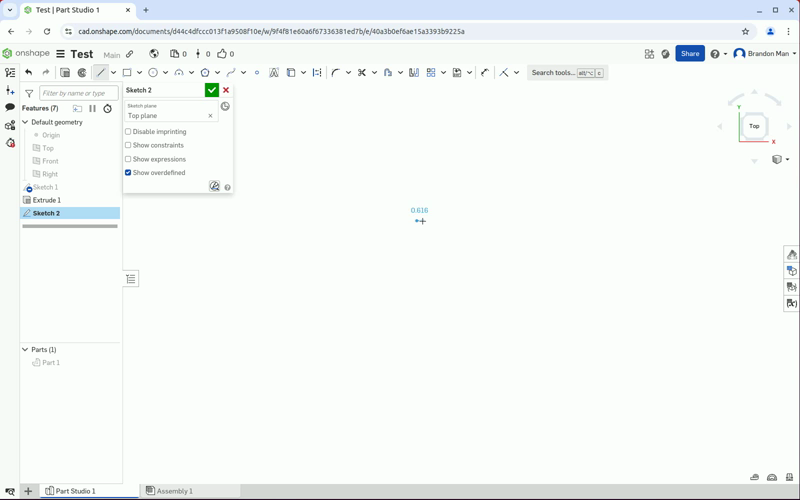
scroll(6)
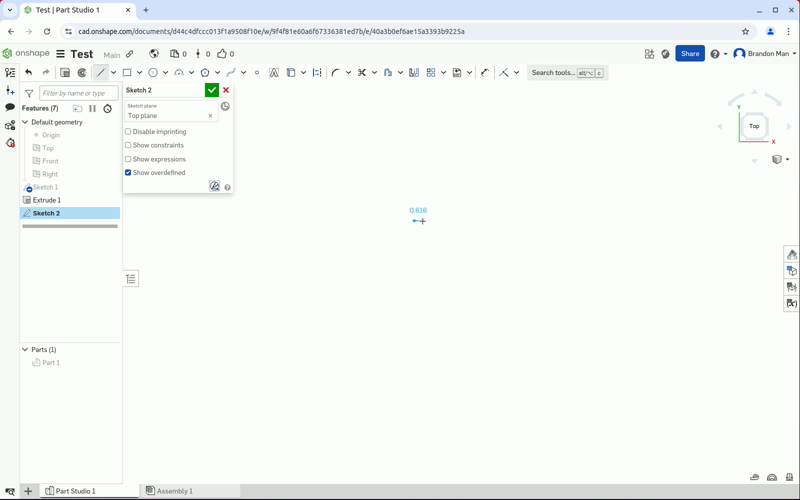
scroll(6)
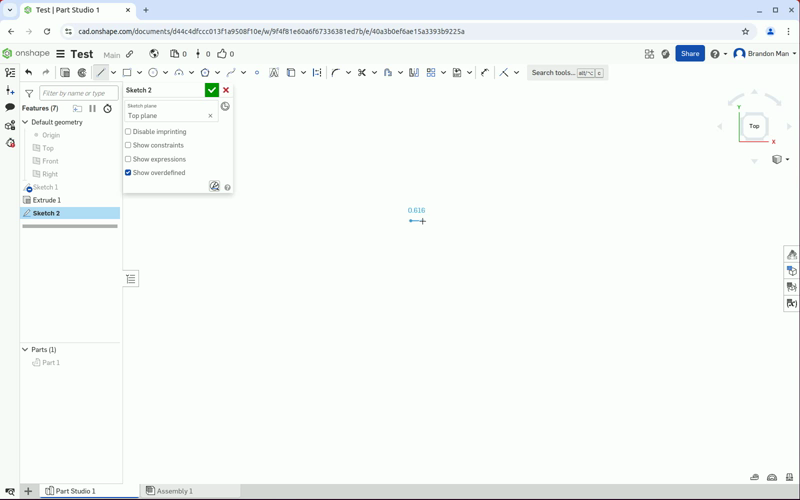
scroll(6)
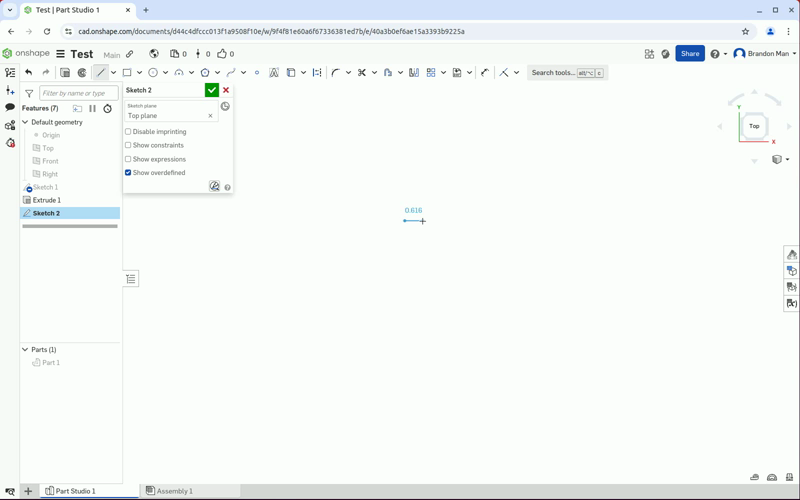
scroll(6)
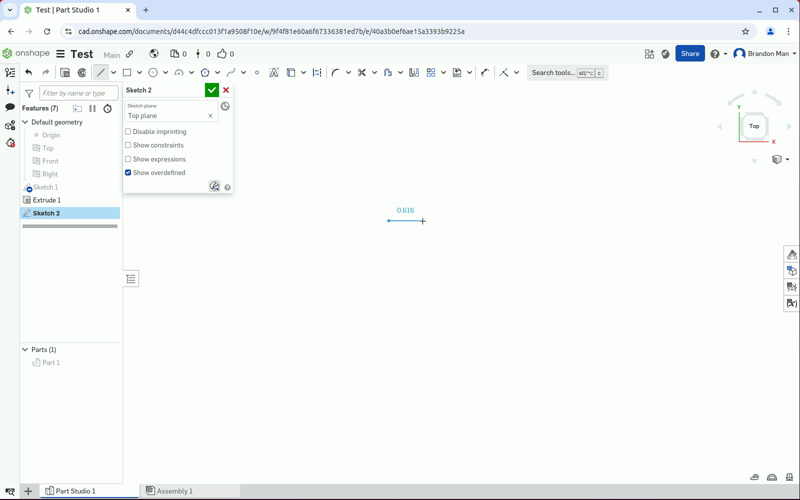
click(422, 220)
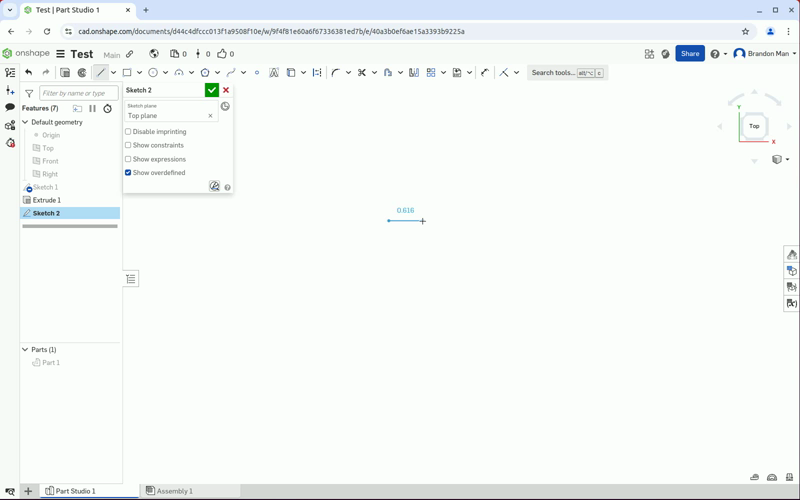
scroll(-6)
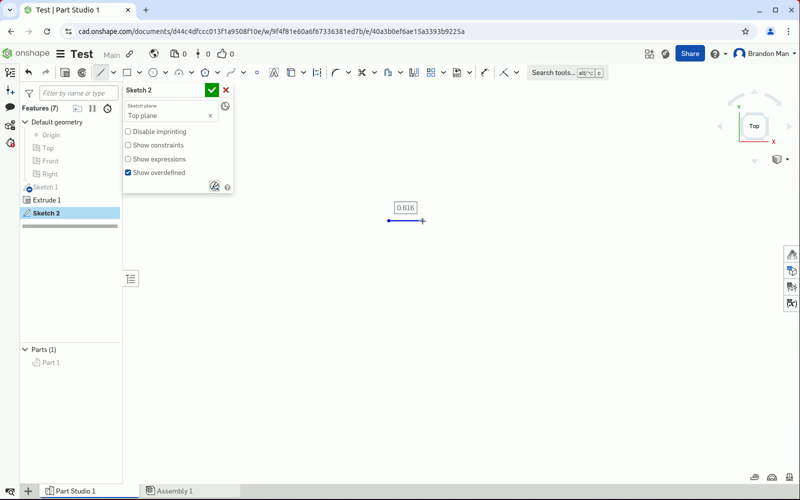
scroll(-6)
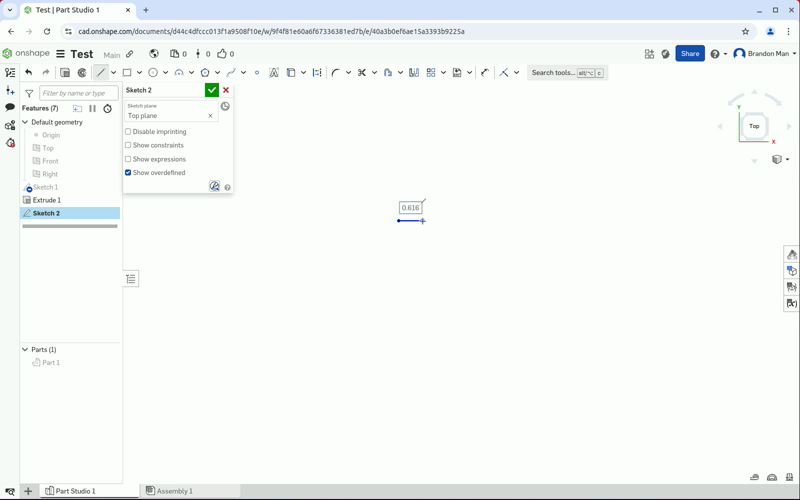
scroll(-6)
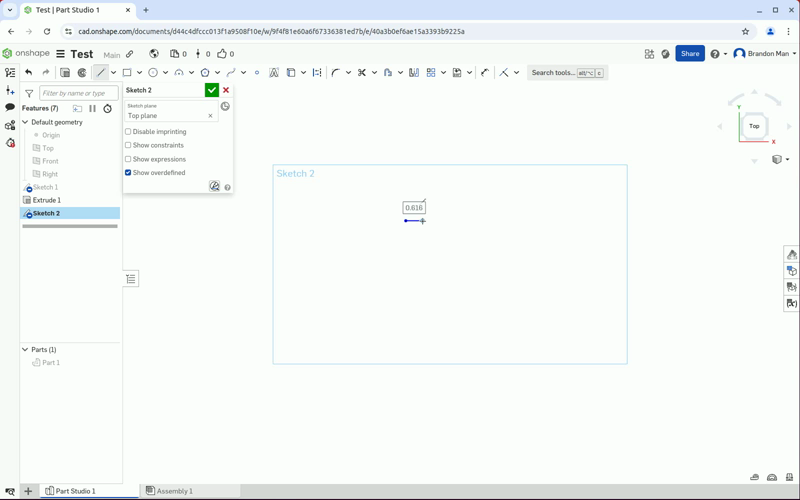
scroll(-6)
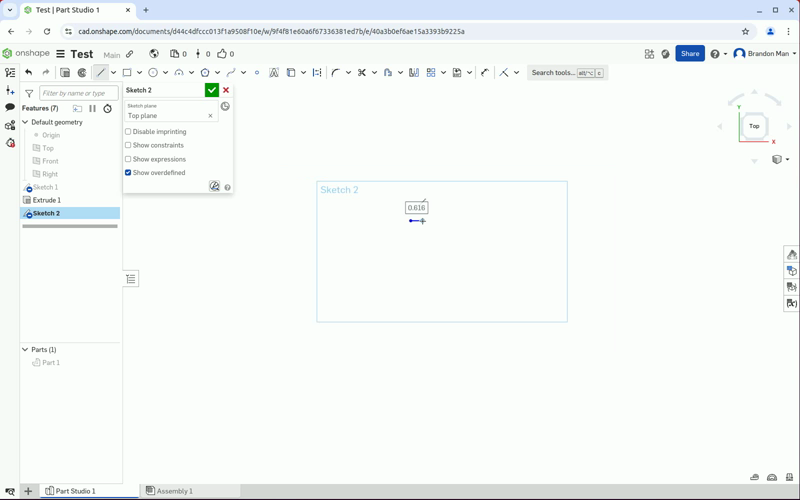
scroll(-6)
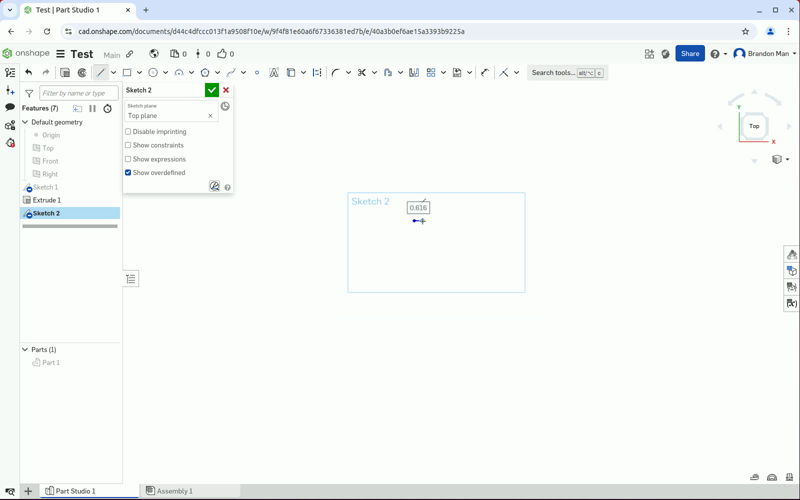
scroll(-6)
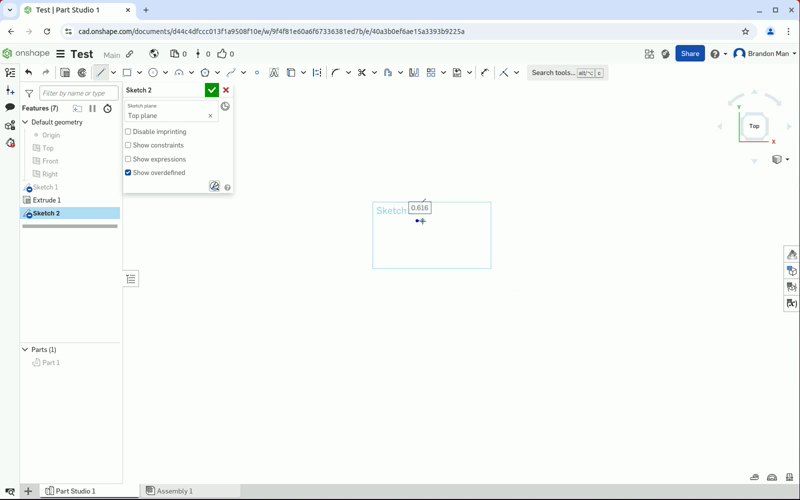
scroll(-6)
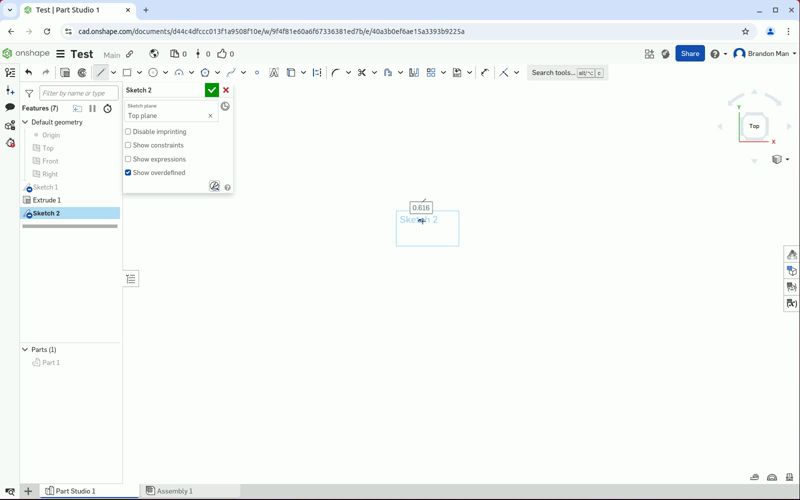
key_up(shift)
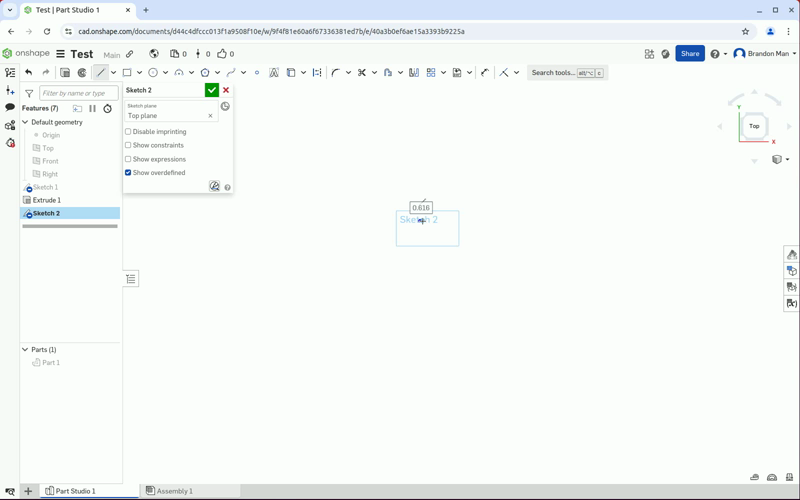
key_down(shift)
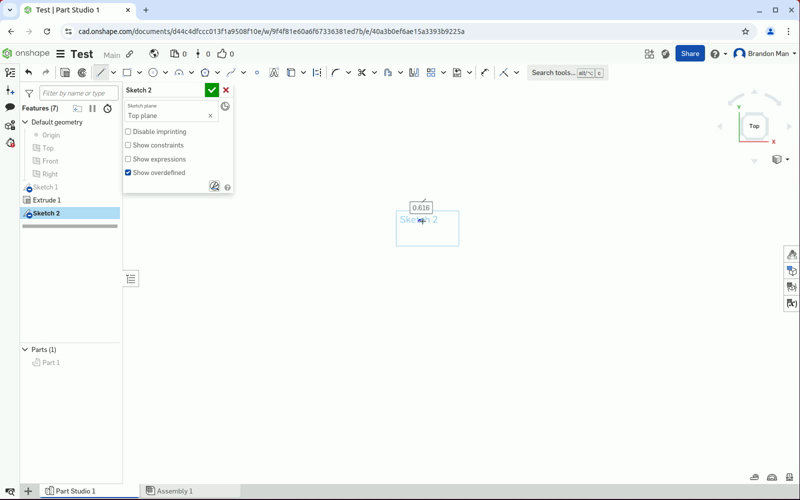
mouse_move(452, 220)
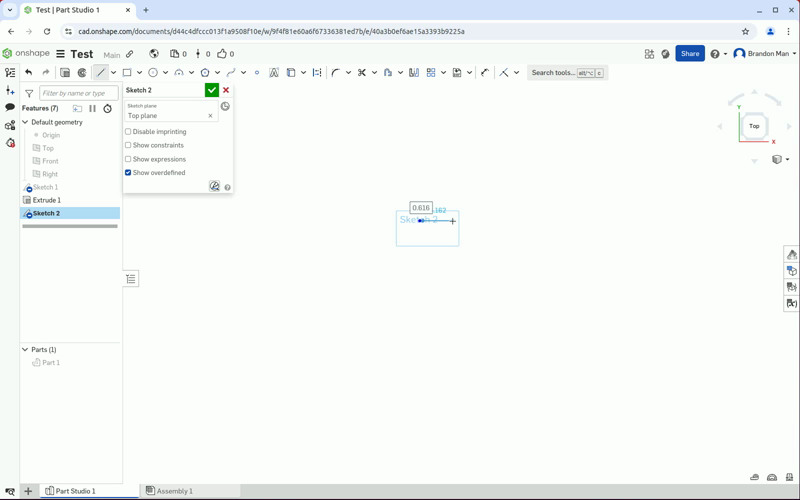
mouse_move(422, 190)
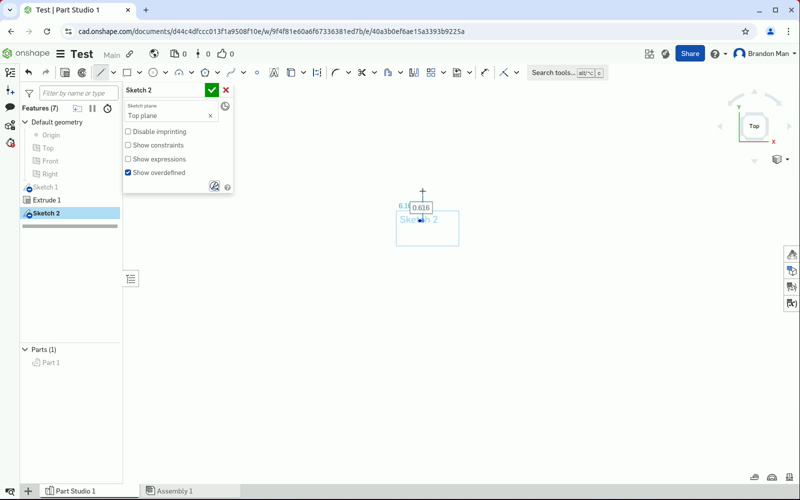
click(422, 190)
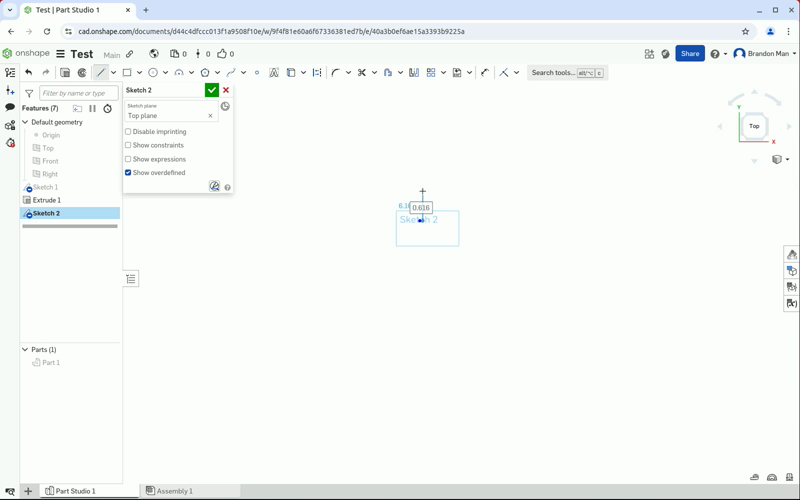
key_up(shift)
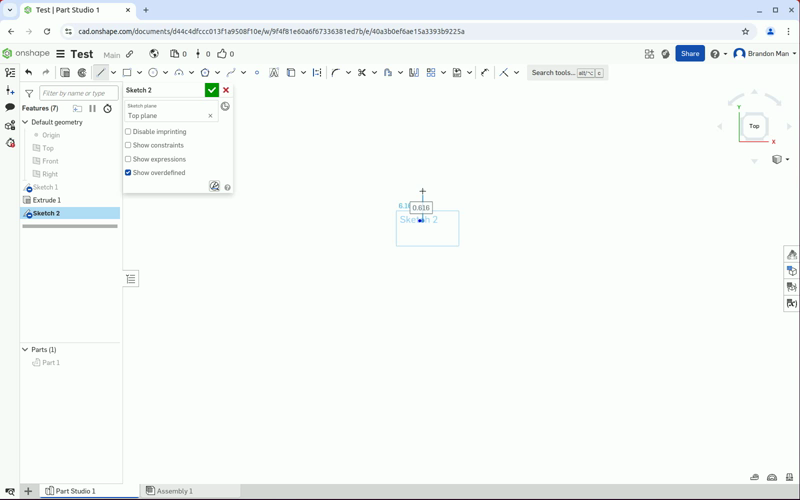
key_down(shift)
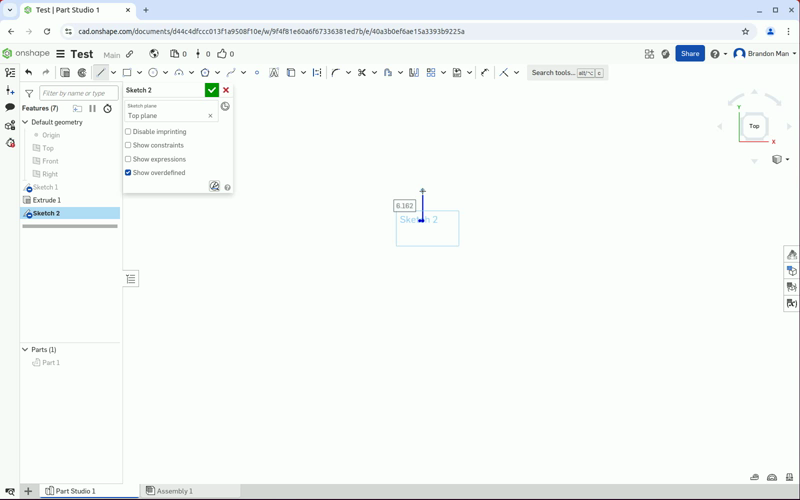
mouse_move(452, 190)
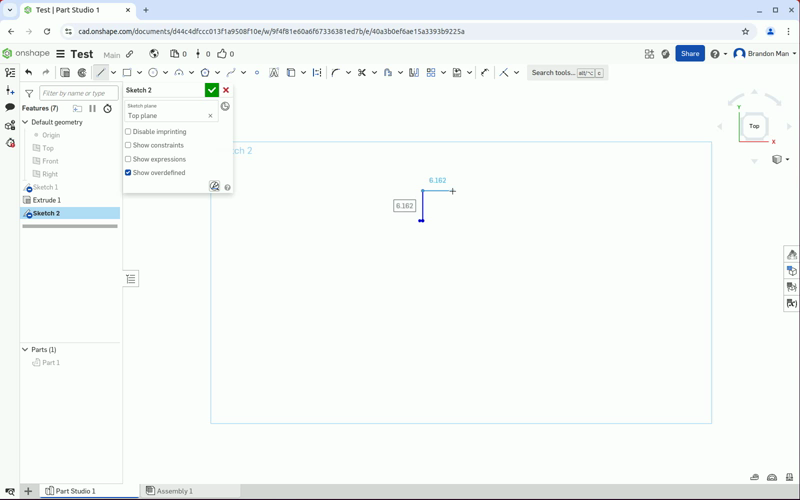
mouse_move(419, 190)
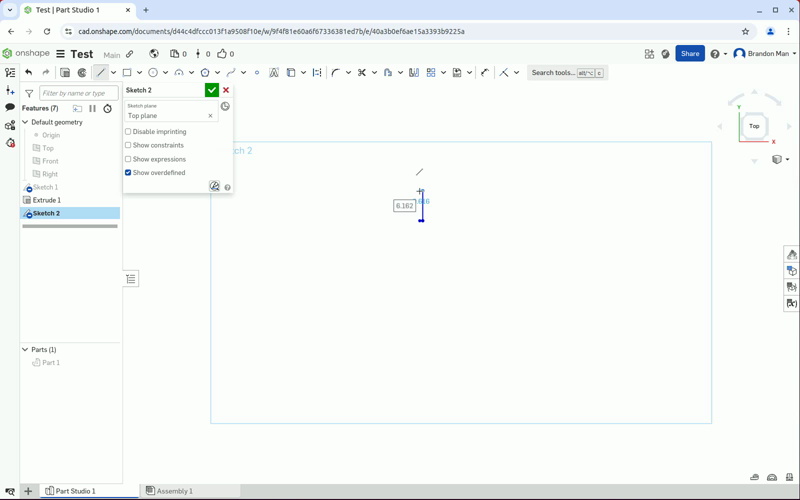
scroll(6)
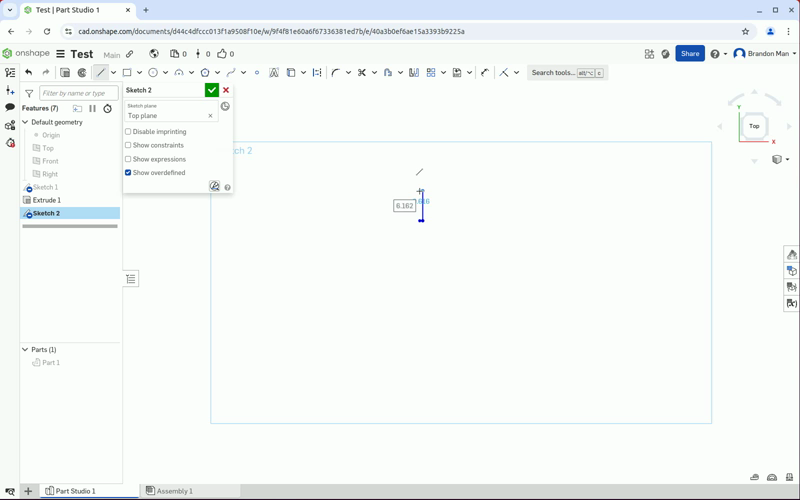
scroll(6)
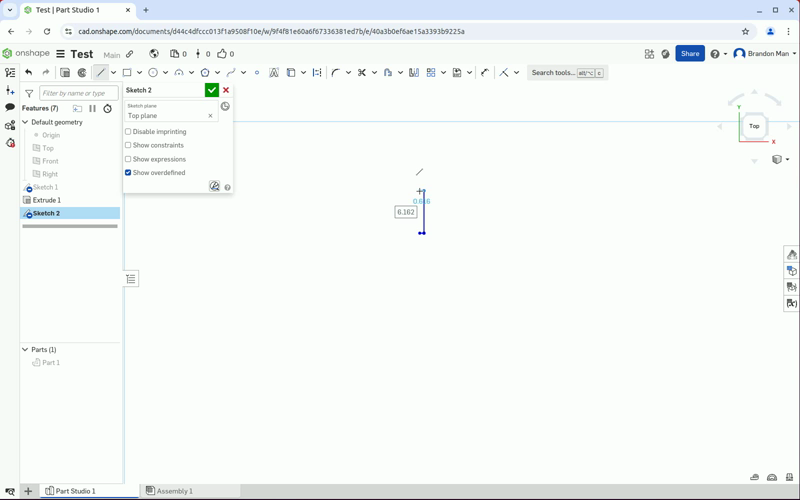
scroll(6)
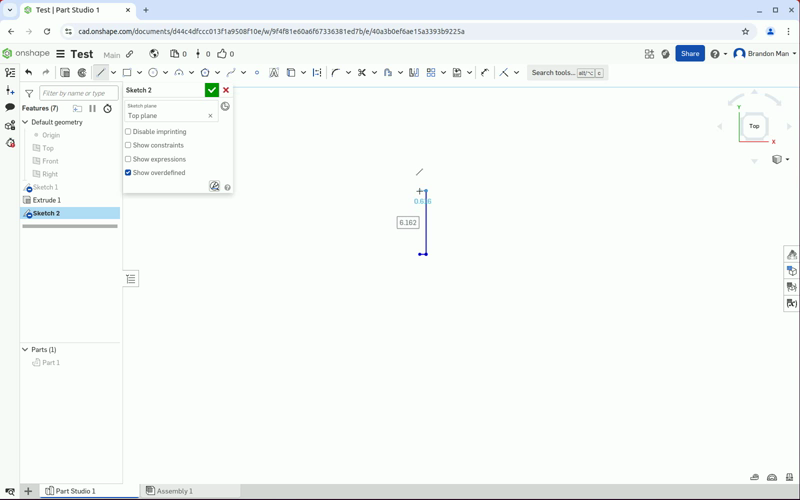
scroll(6)
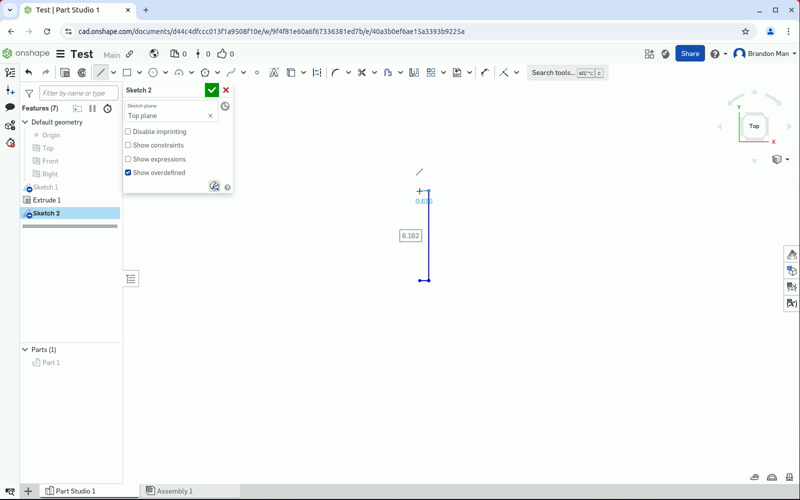
scroll(6)
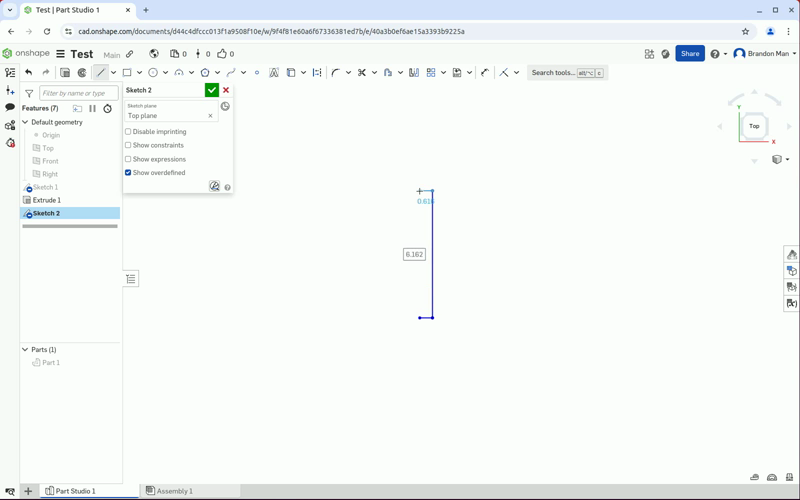
scroll(6)
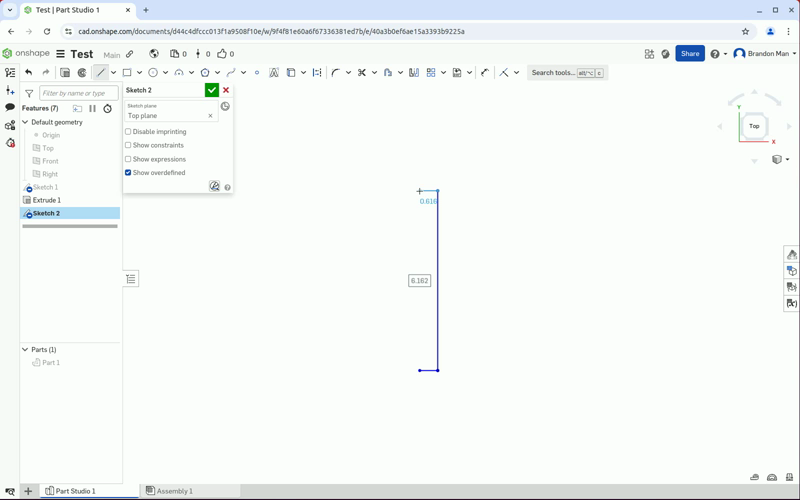
scroll(6)
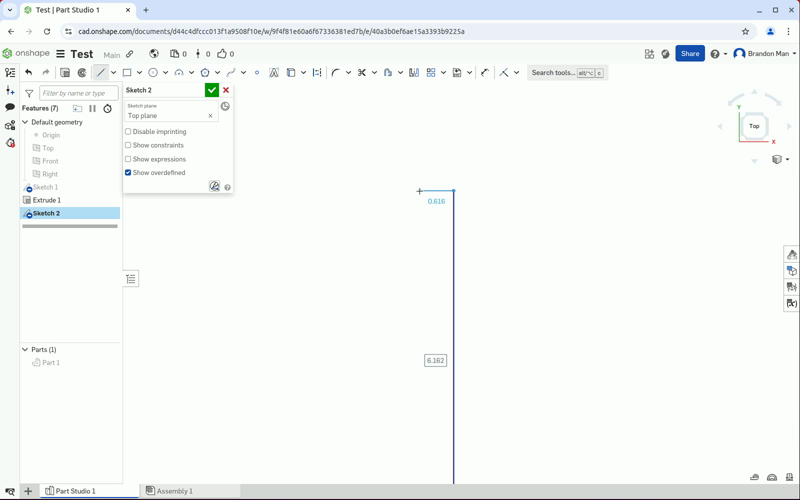
click(419, 190)
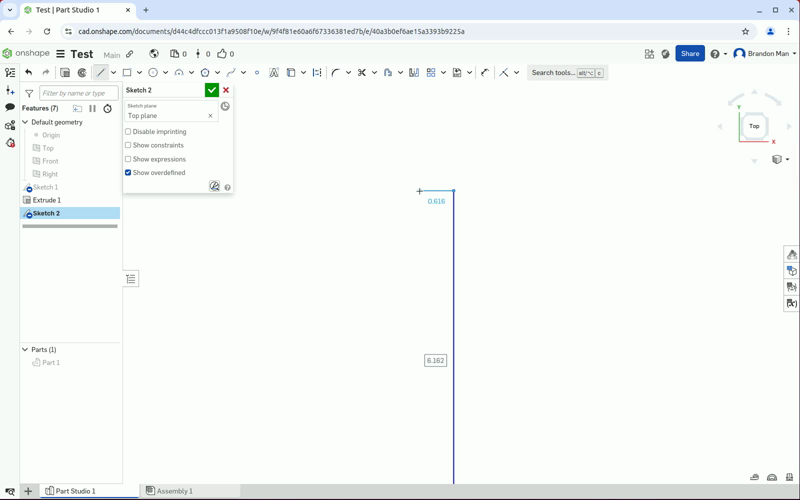
scroll(-6)
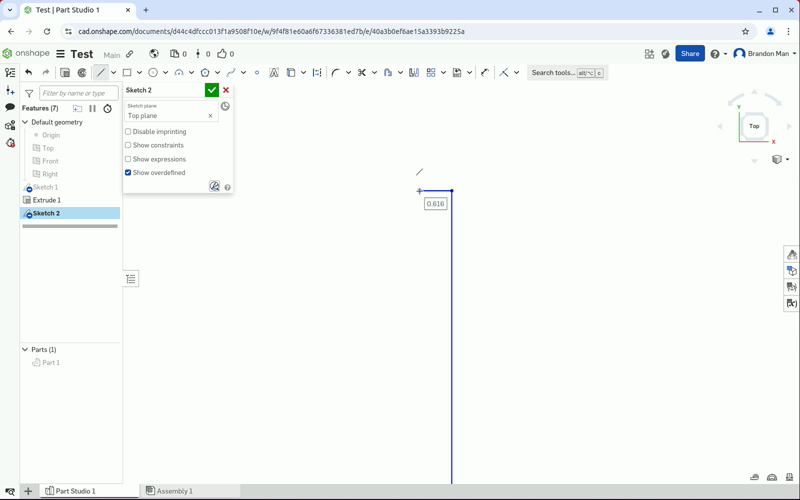
scroll(-6)
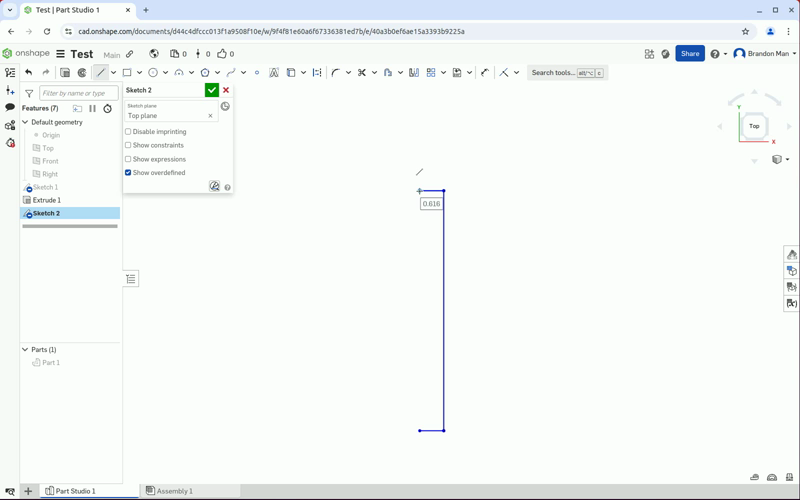
scroll(-6)
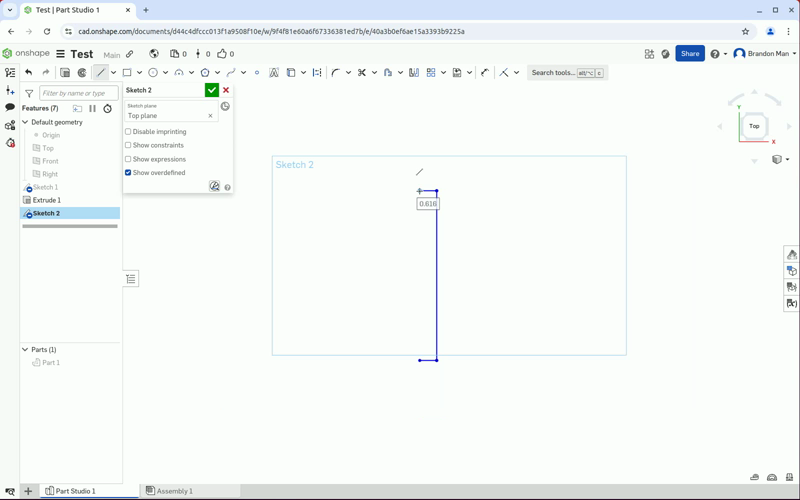
scroll(-6)
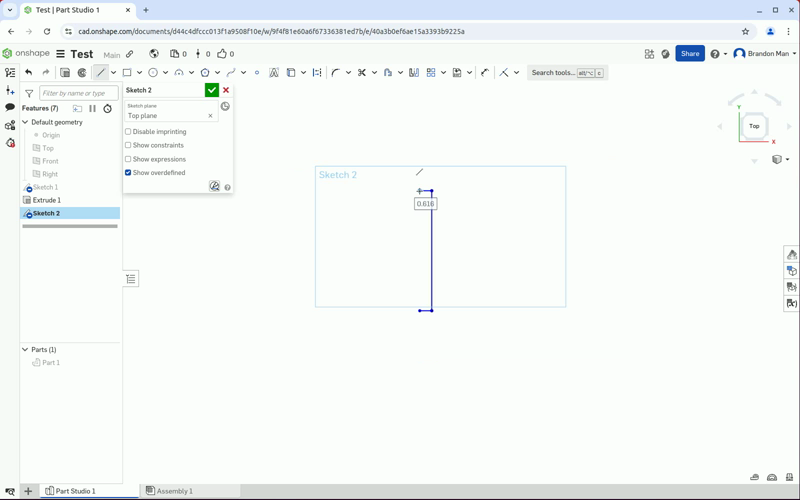
scroll(-6)
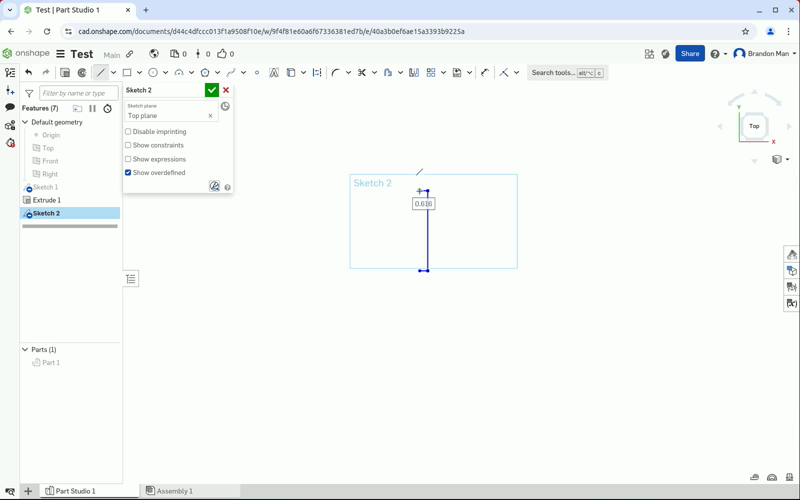
scroll(-6)
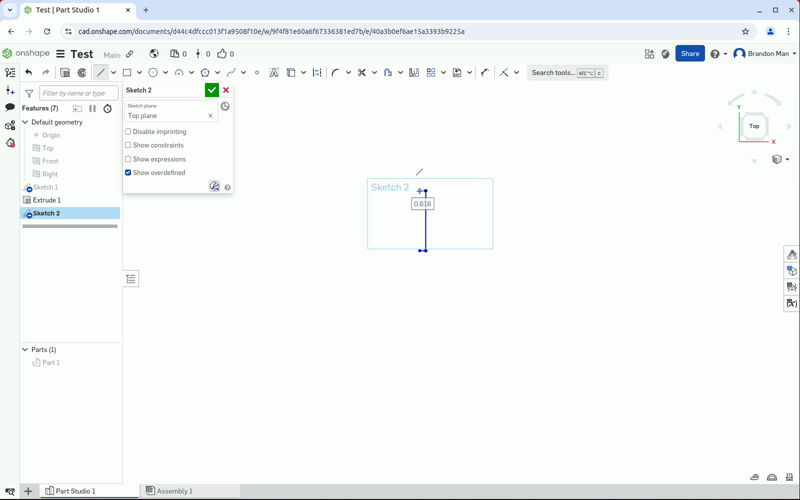
scroll(-6)
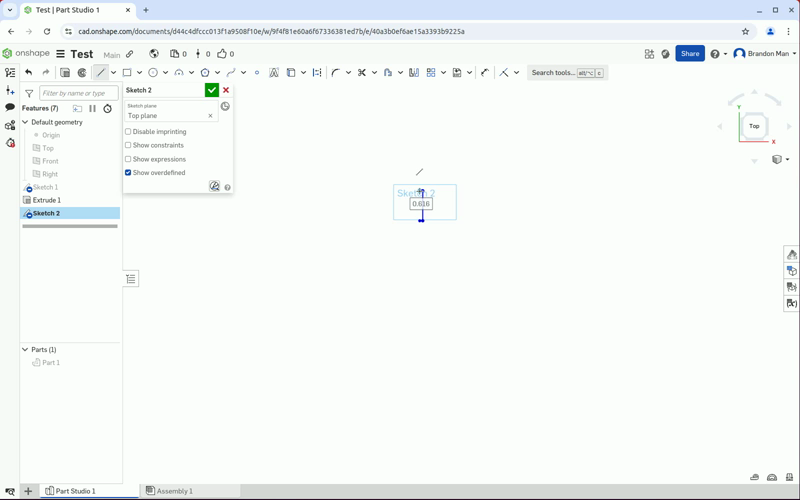
key_up(shift)
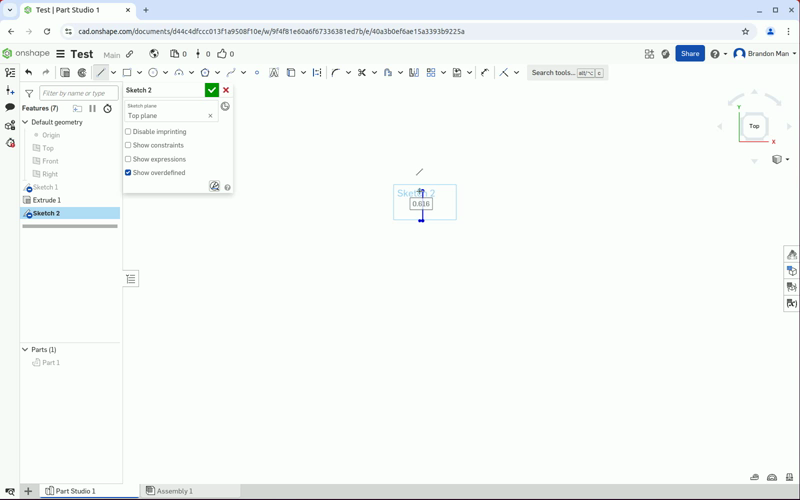
mouse_move(449, 190)
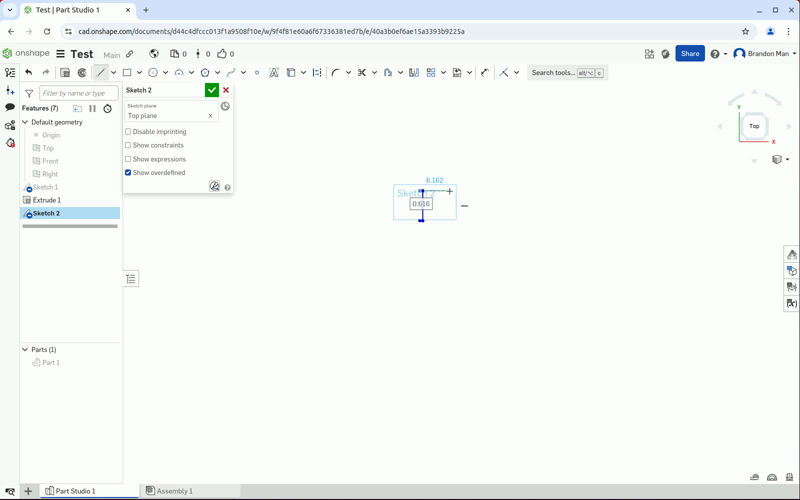
key_down(shift)
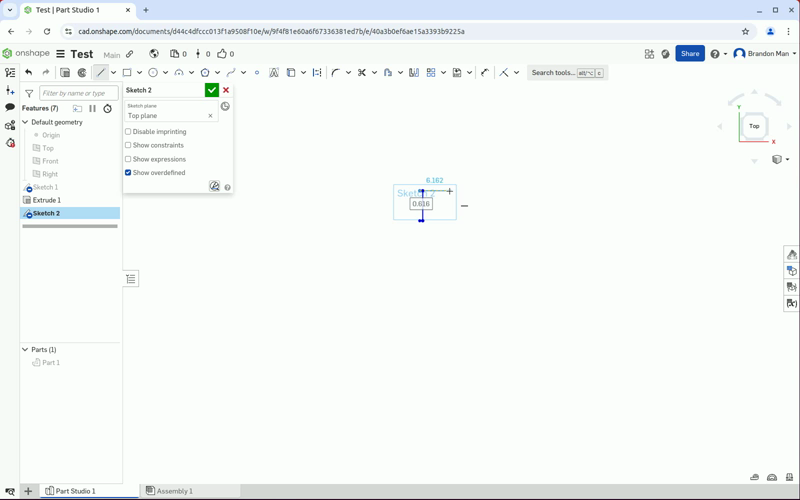
mouse_move(419, 220)
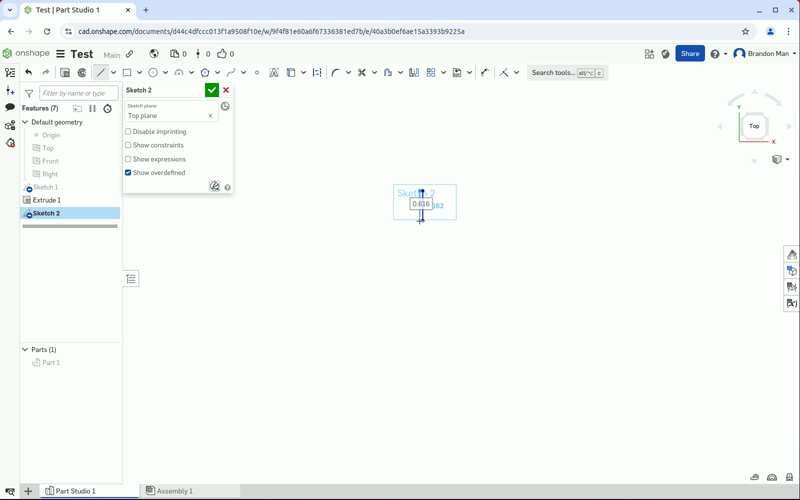
scroll(6)
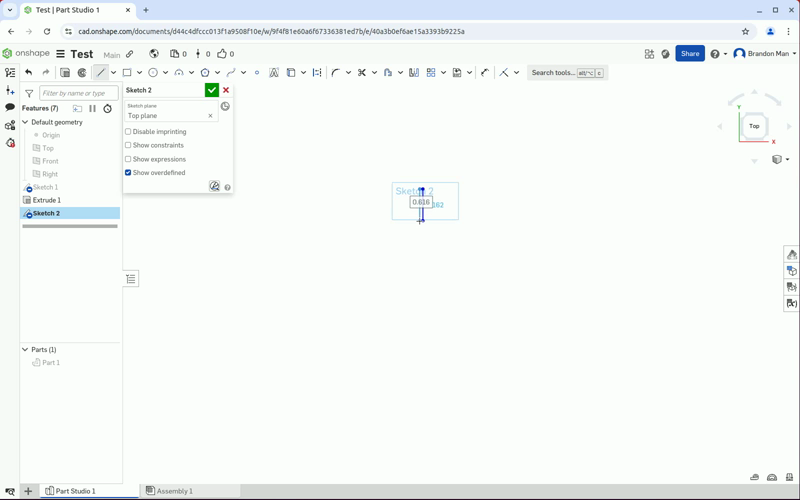
scroll(6)
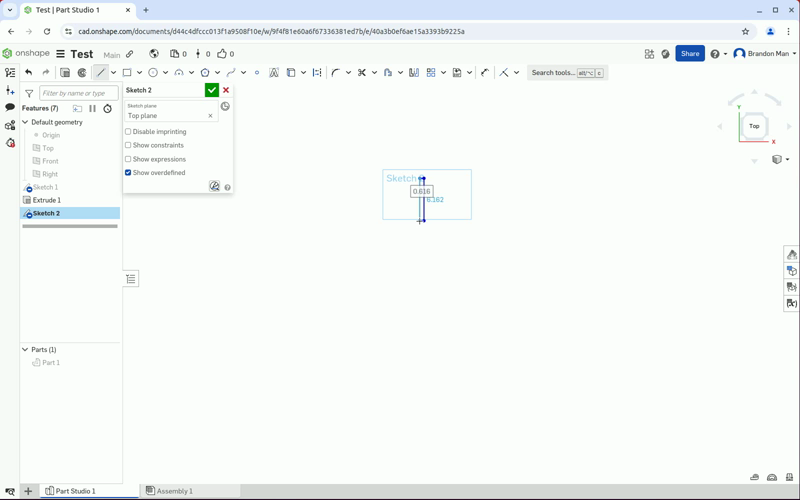
scroll(6)
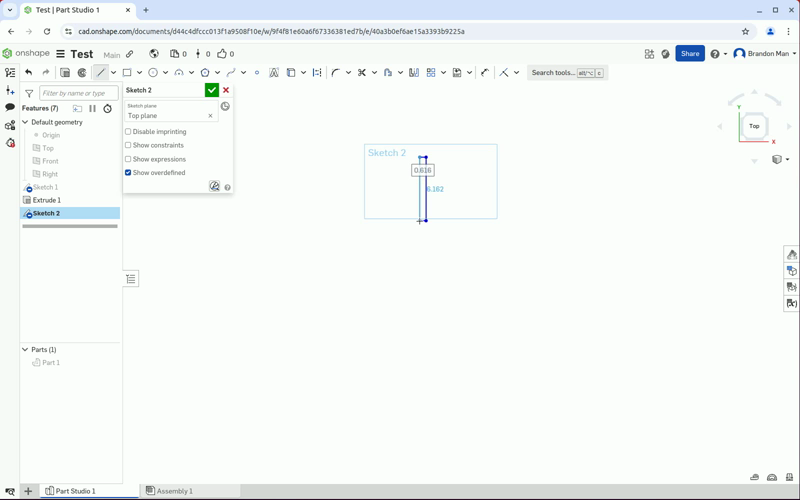
scroll(6)
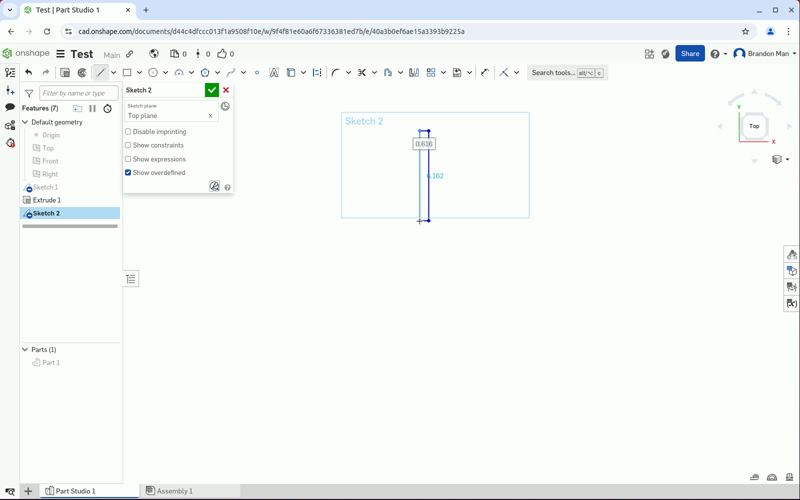
scroll(6)
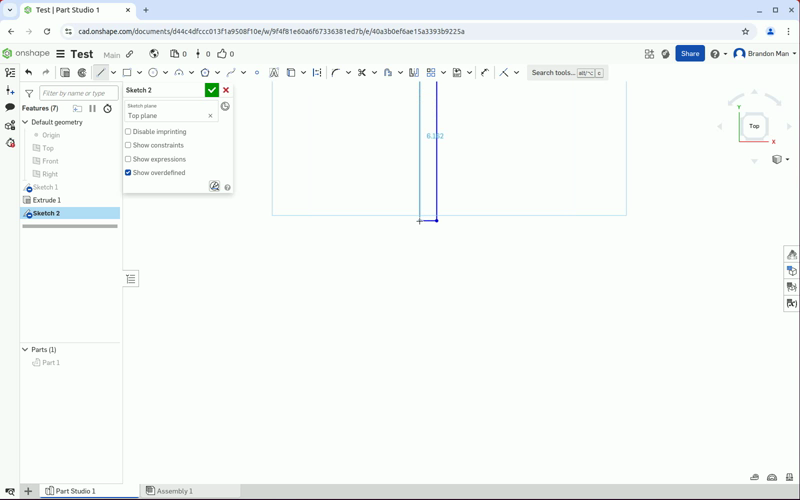
scroll(6)
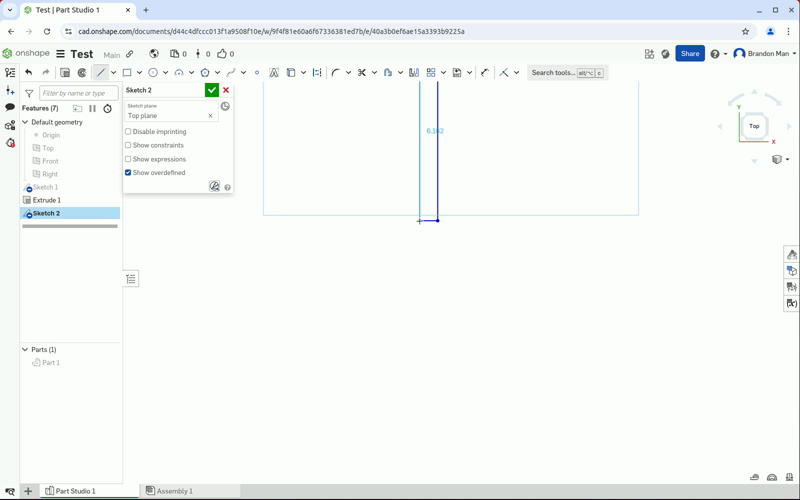
scroll(6)
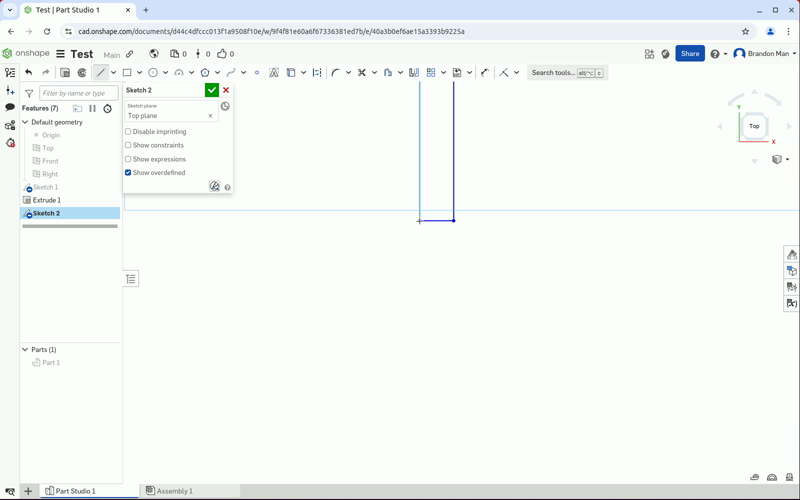
key_up(shift)
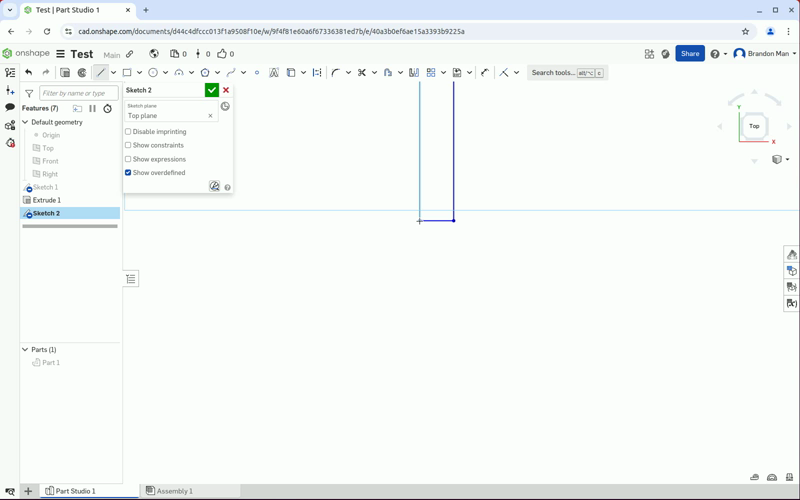
click(419, 220)
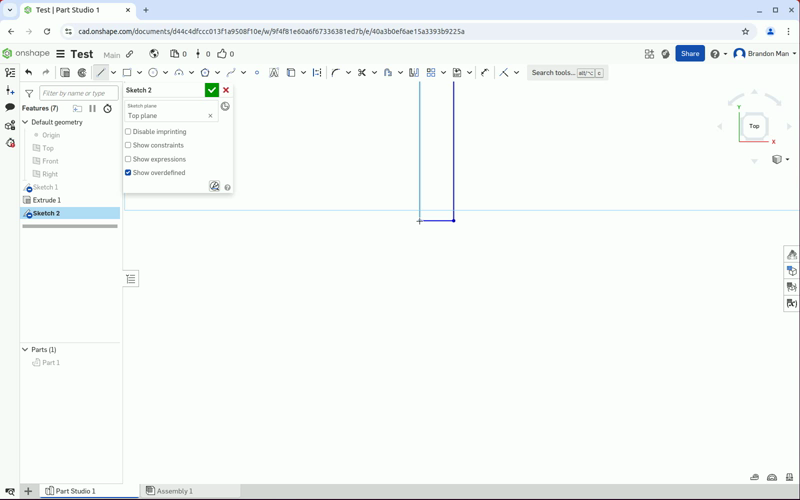
scroll(-6)
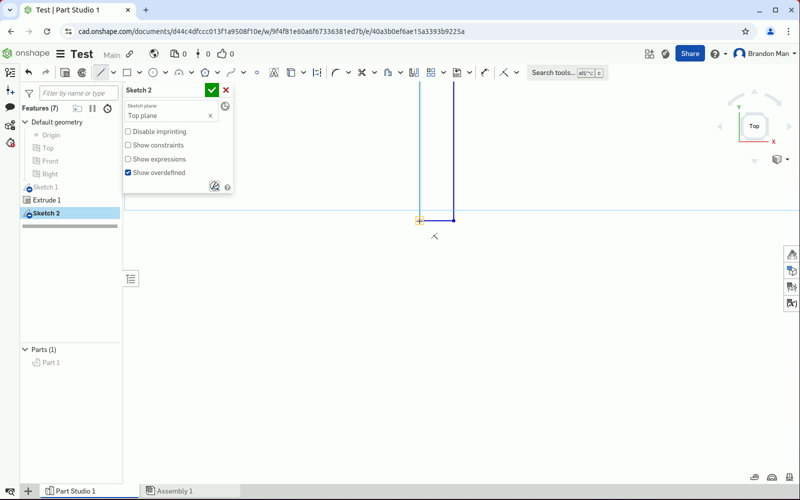
scroll(-6)
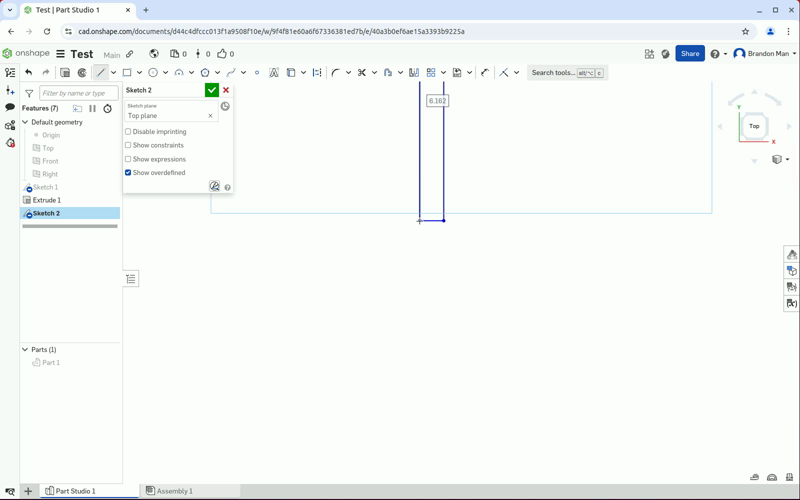
scroll(-6)
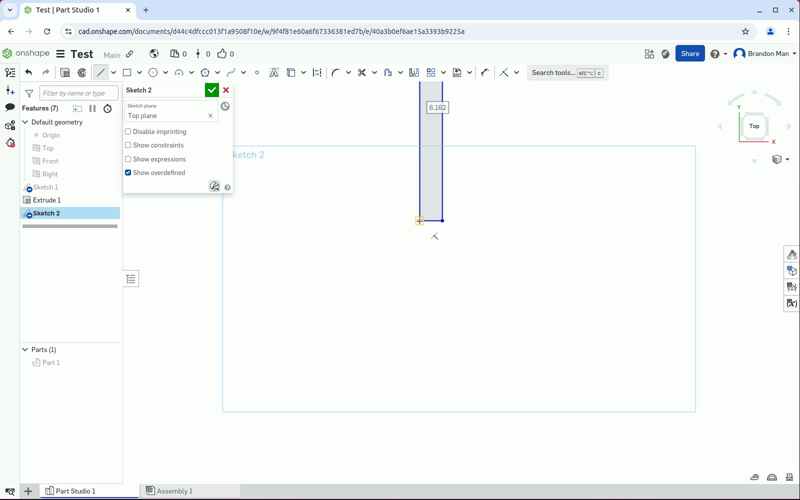
scroll(-6)
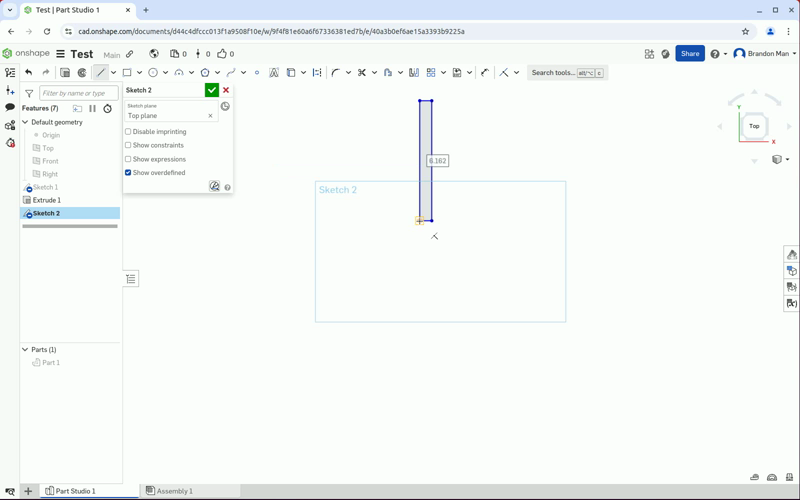
scroll(-6)
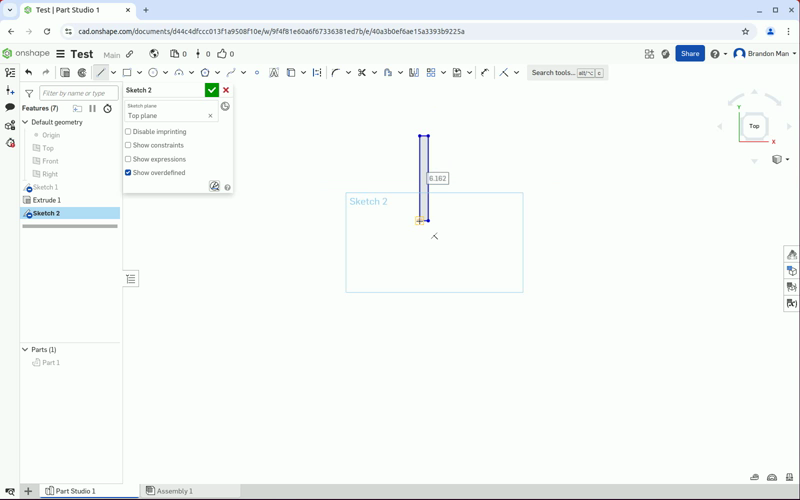
scroll(-6)
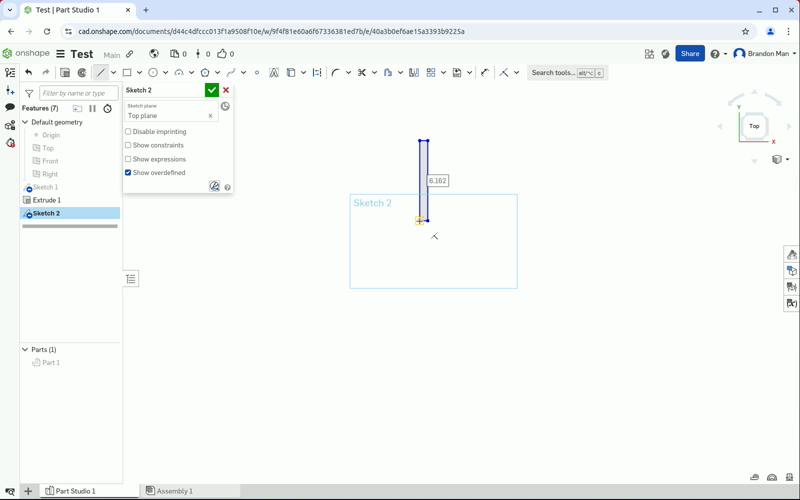
scroll(-6)
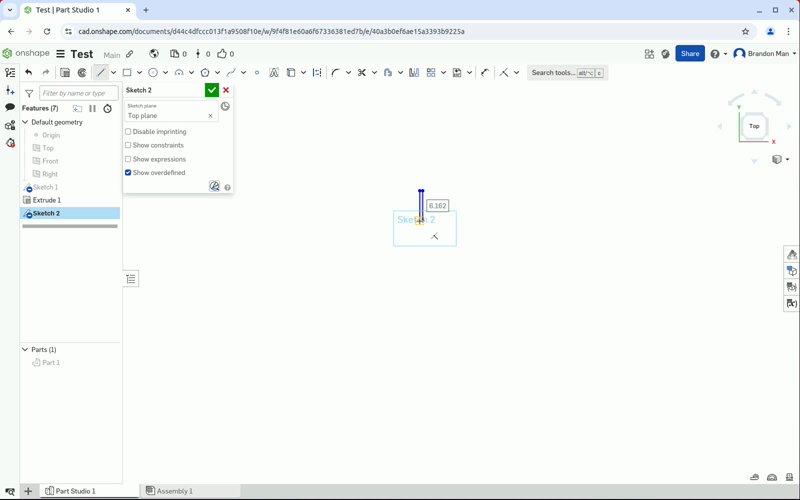
key(esc)
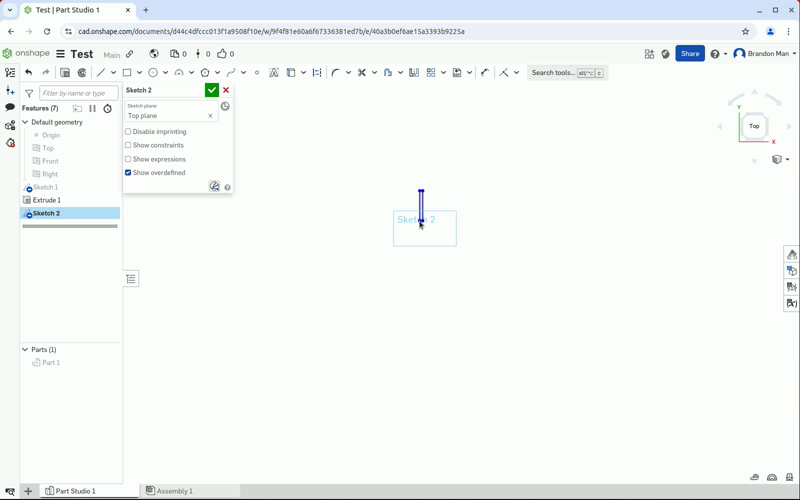
mouse_move(422, 206)
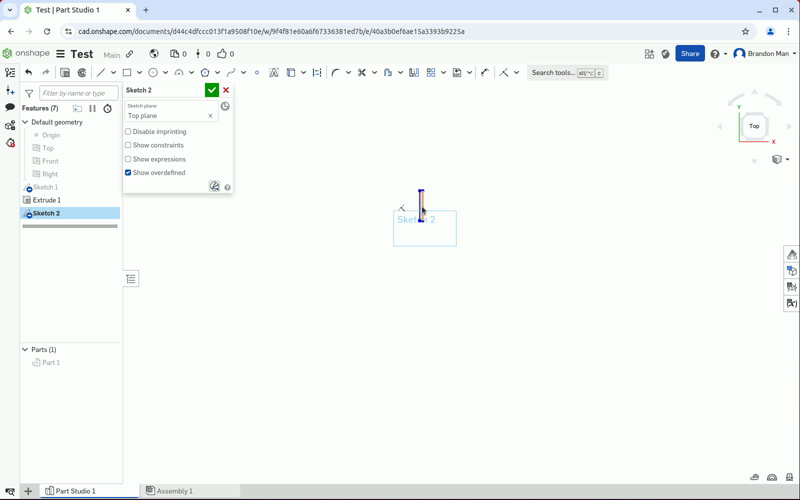
scroll(6)
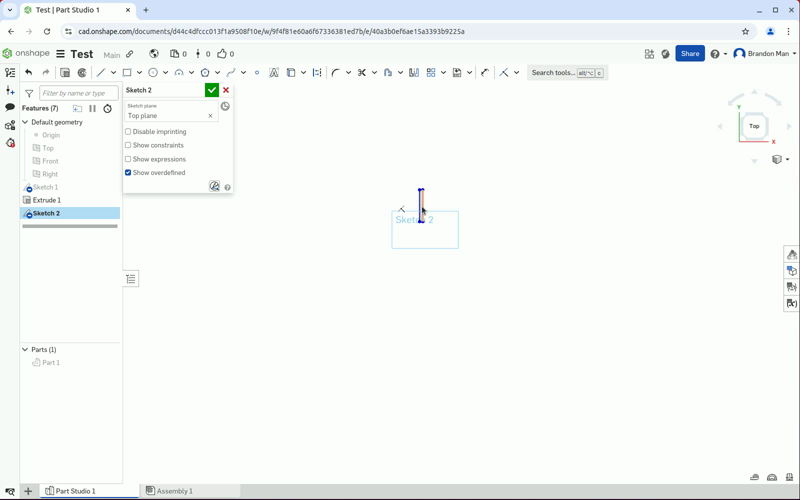
scroll(6)
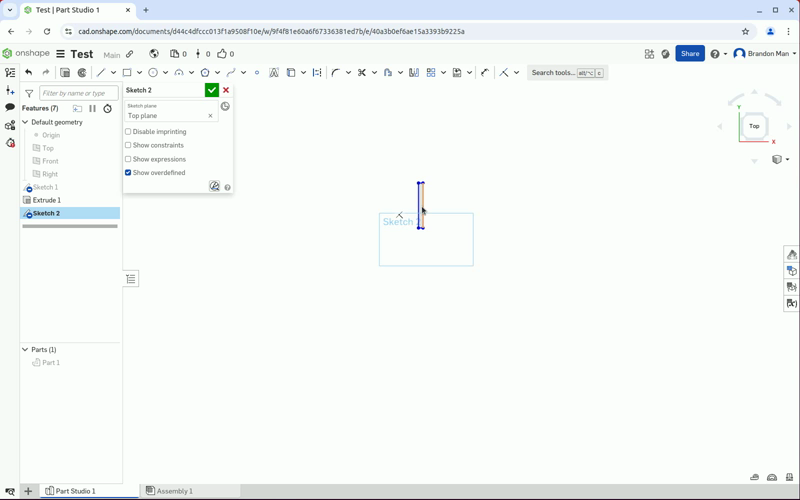
scroll(6)
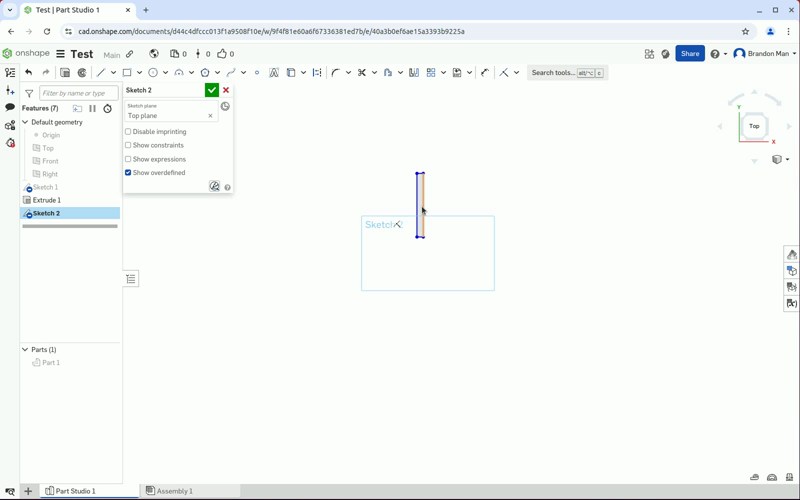
scroll(6)
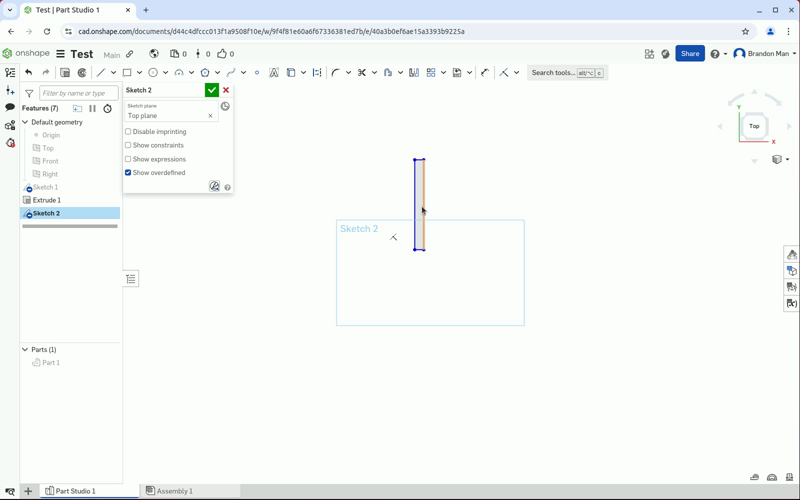
scroll(6)
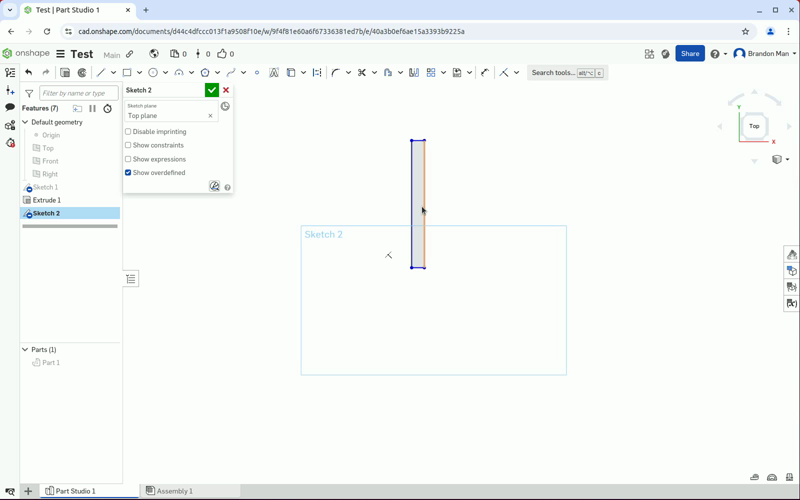
scroll(6)
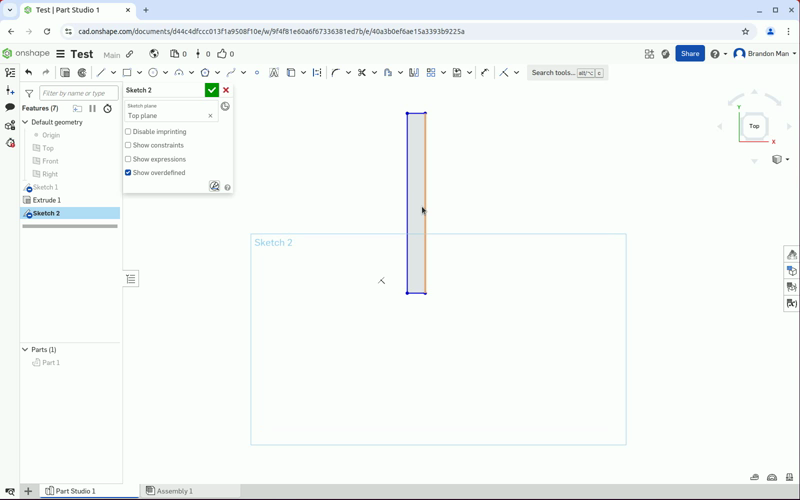
scroll(6)
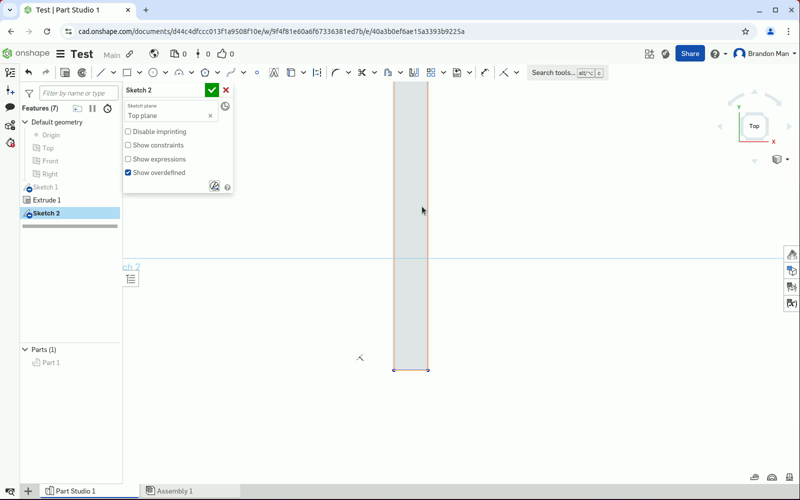
click(422, 206)
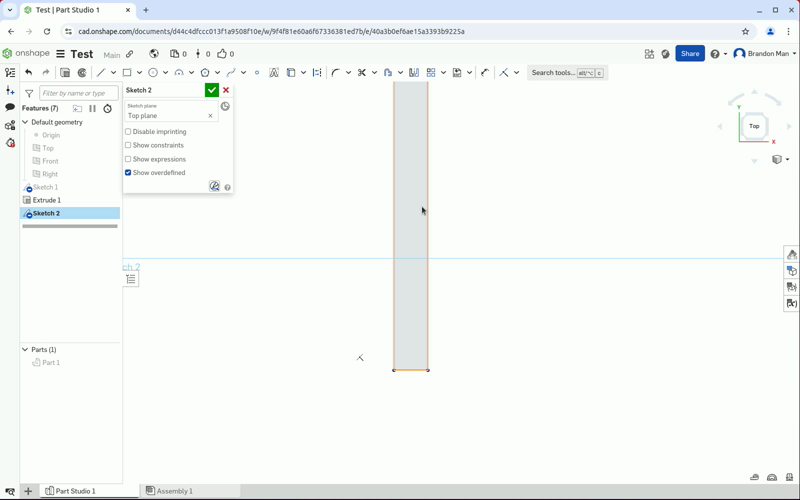
scroll(-6)
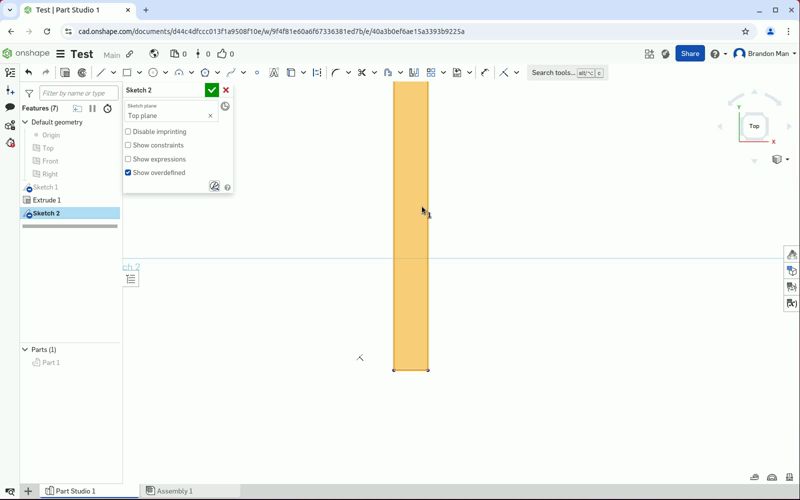
scroll(-6)
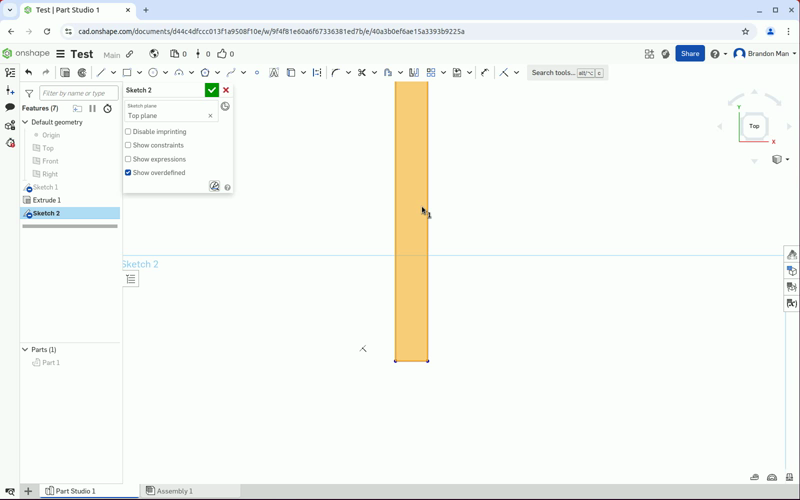
scroll(-6)
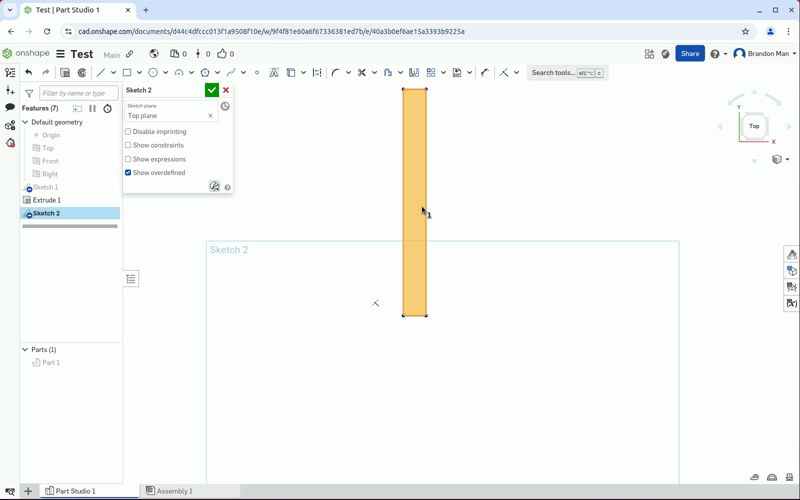
scroll(-6)
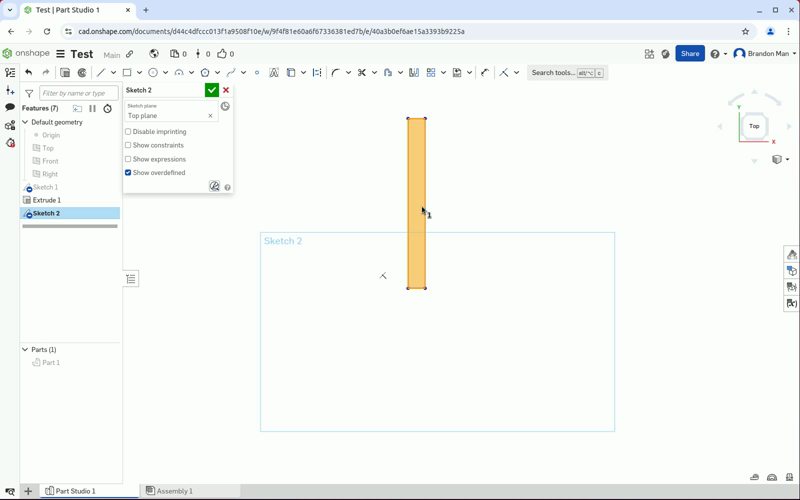
scroll(-6)
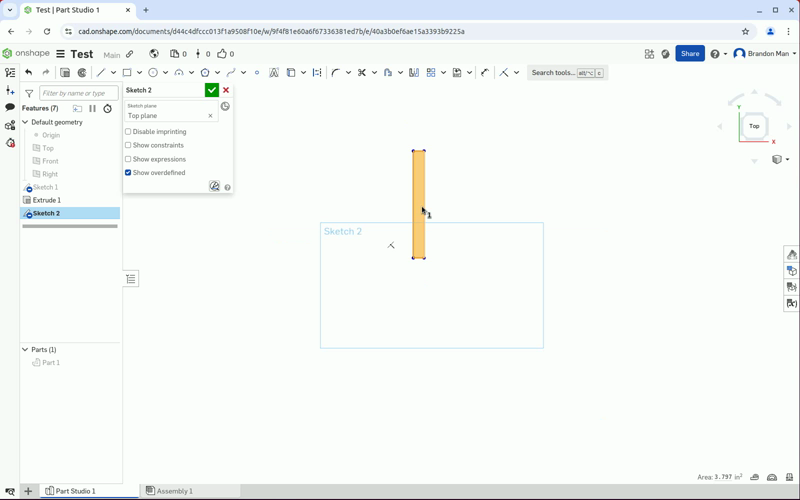
scroll(-6)
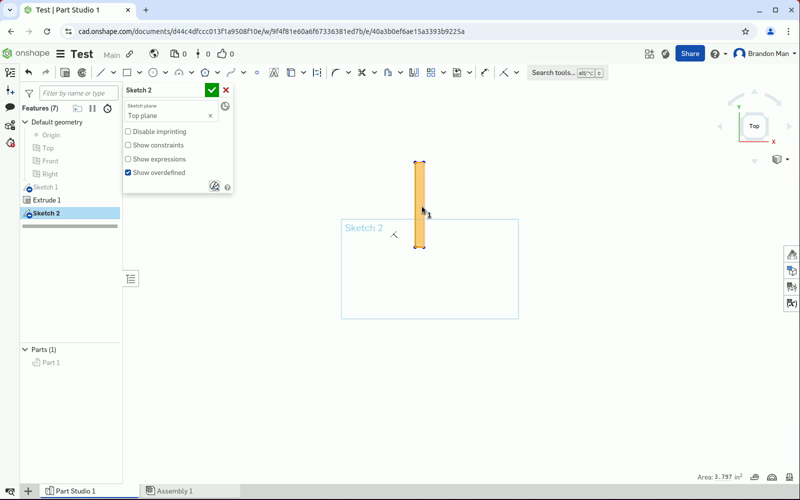
scroll(-6)
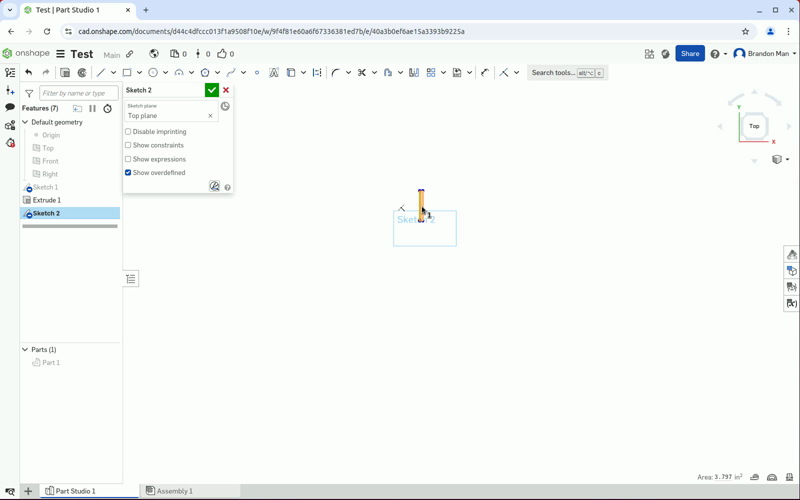
mouse_move(73, 352)
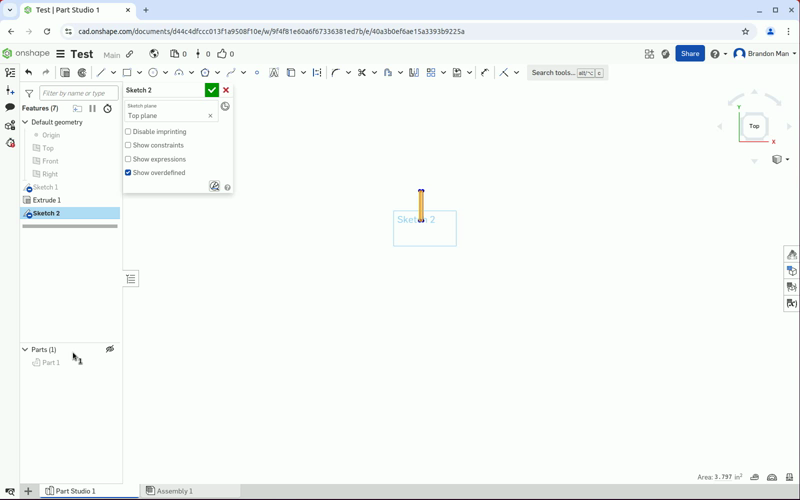
key(shift+y)
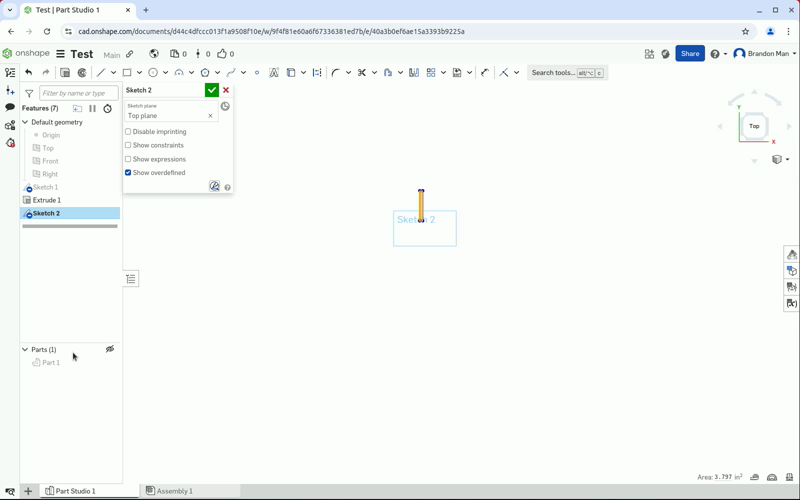
key(shift+e)
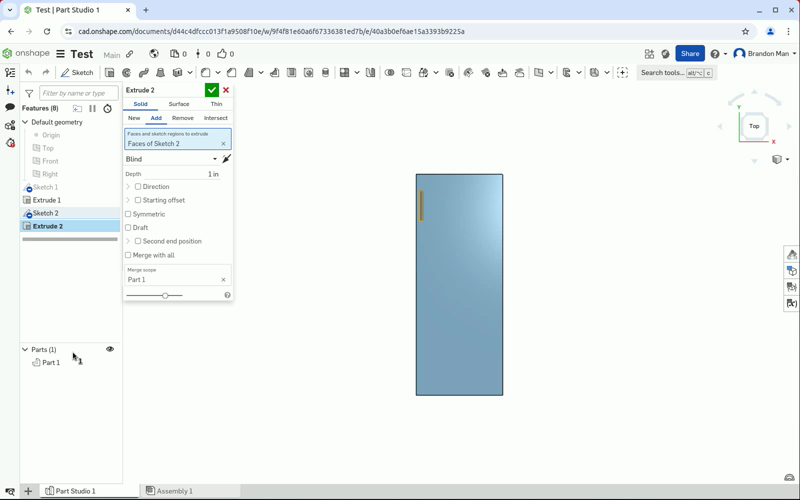
mouse_move(143, 106)
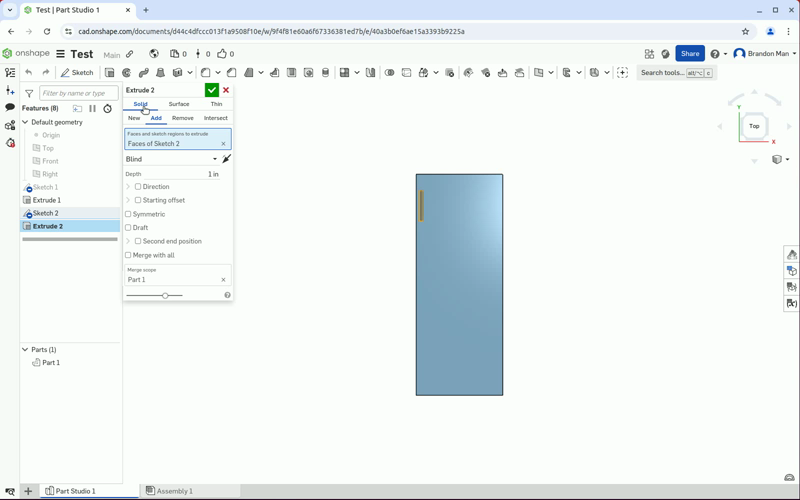
click(143, 106)
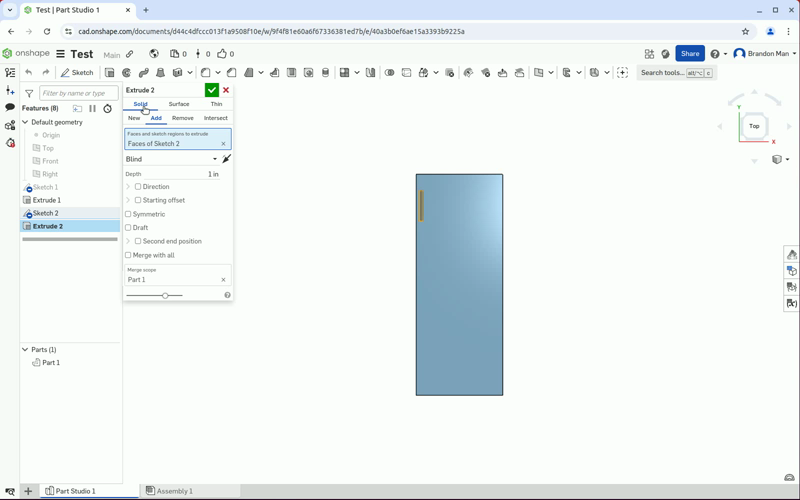
mouse_move(186, 120)
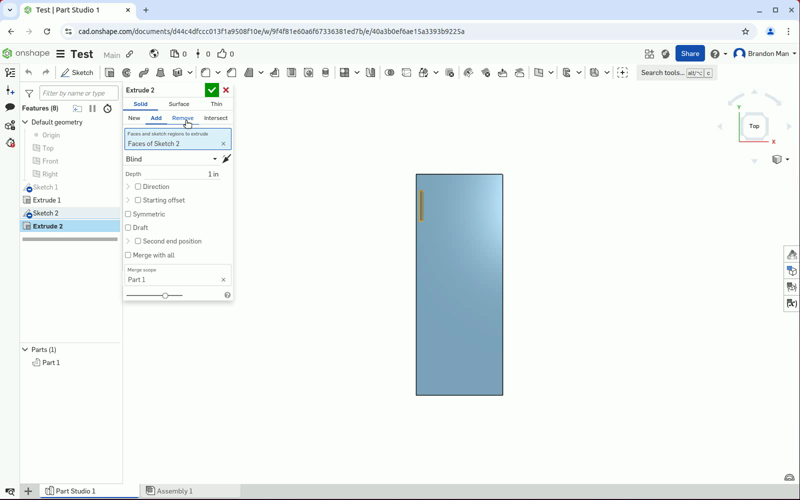
click(186, 120)
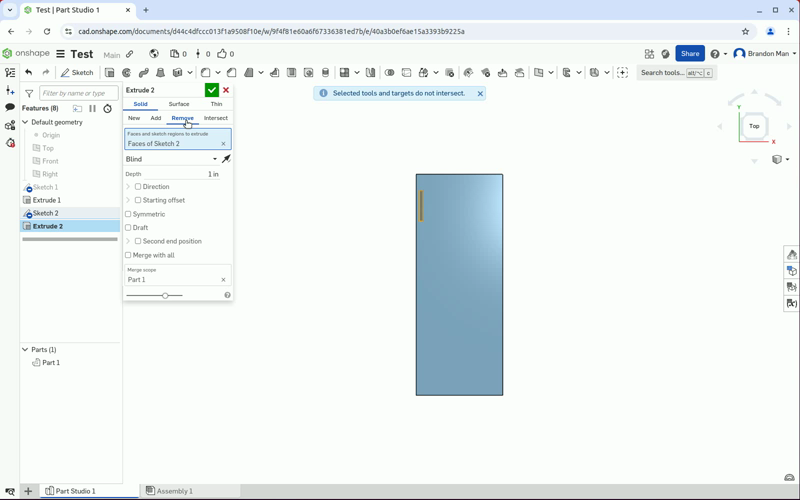
key(tab, 4)
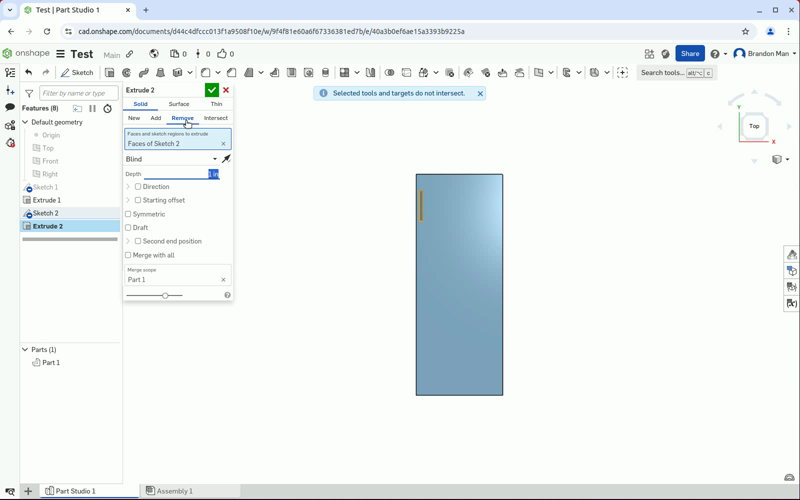
text(-6.258)
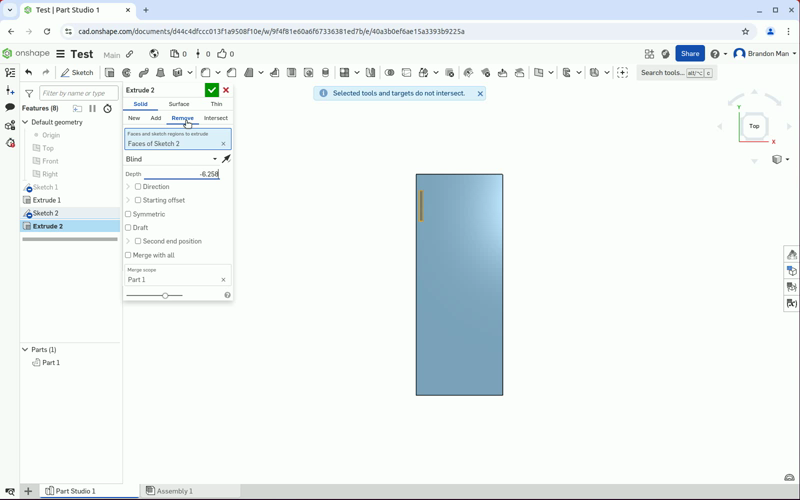
key(tab, 6)
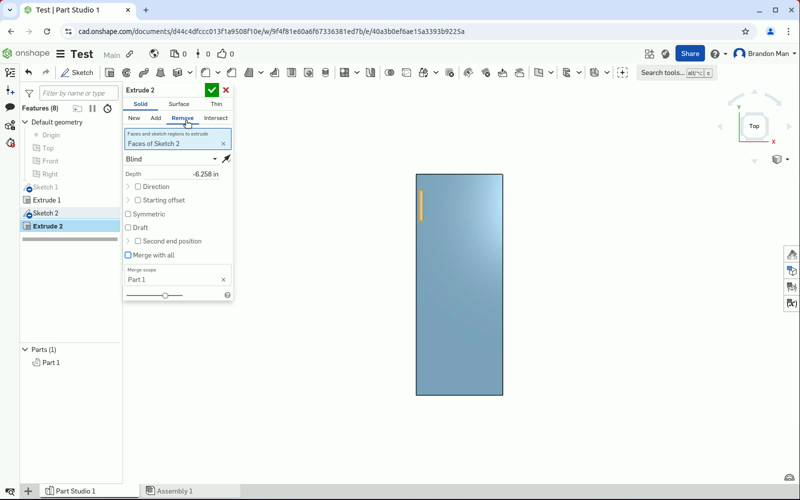
key(space)
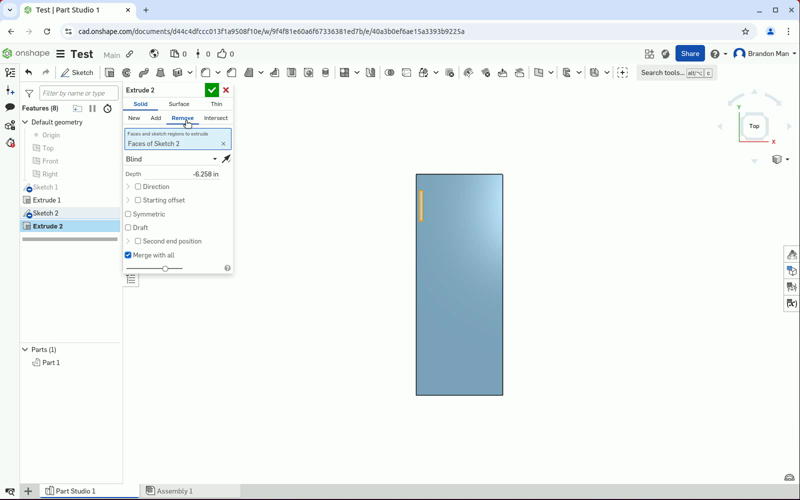
key(enter)
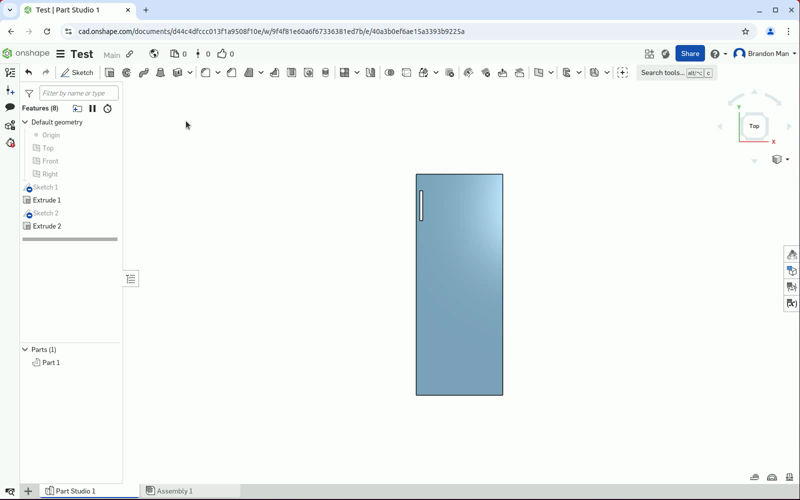
key(shift+h)
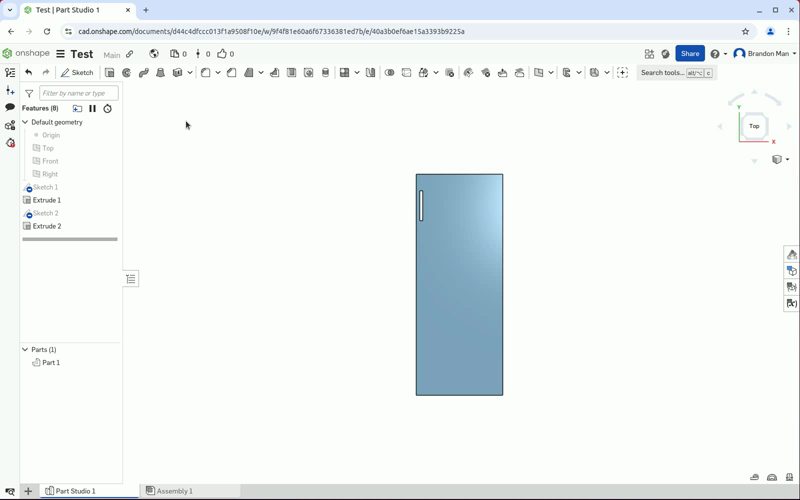
key(shift+h)
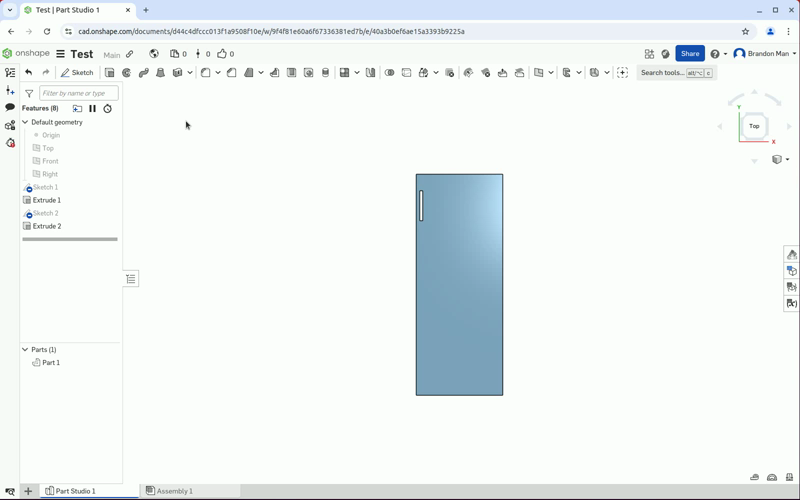
mouse_move(73, 189)
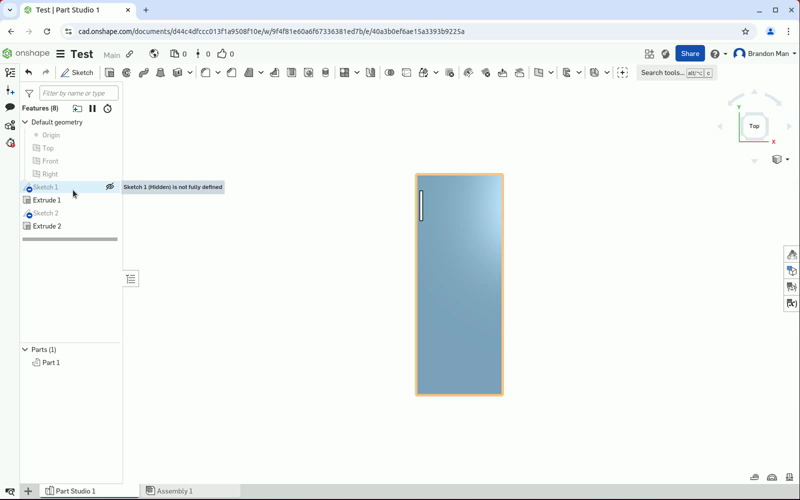
click(73, 189)
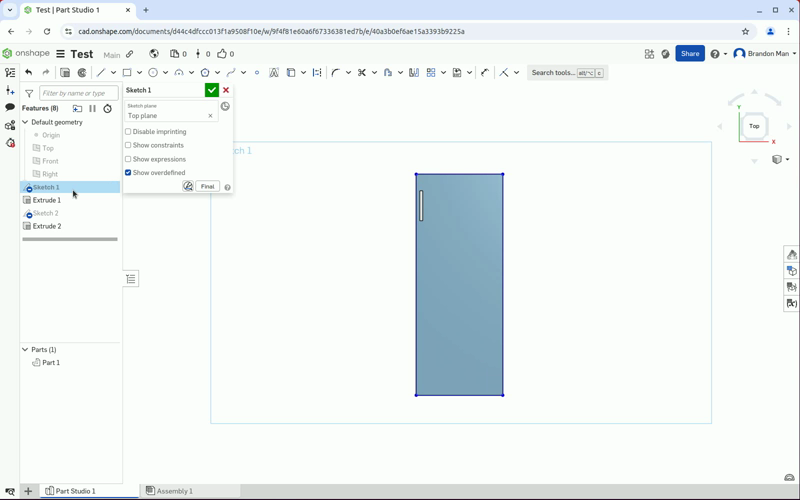
mouse_move(229, 92)
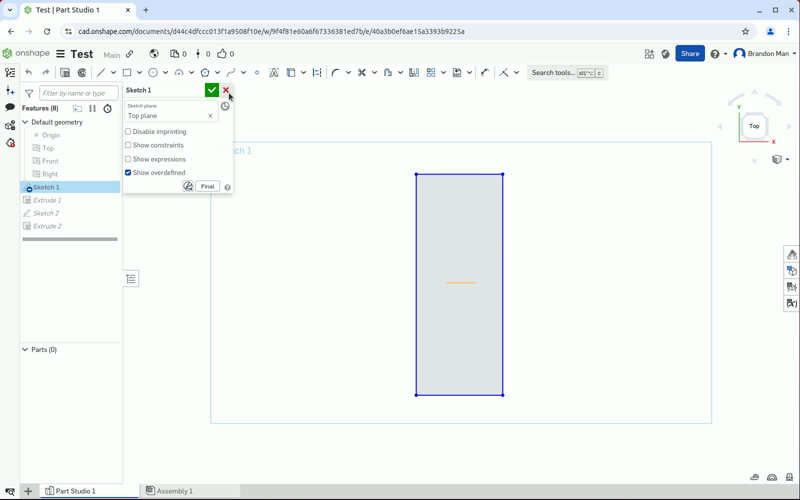
click(229, 92)
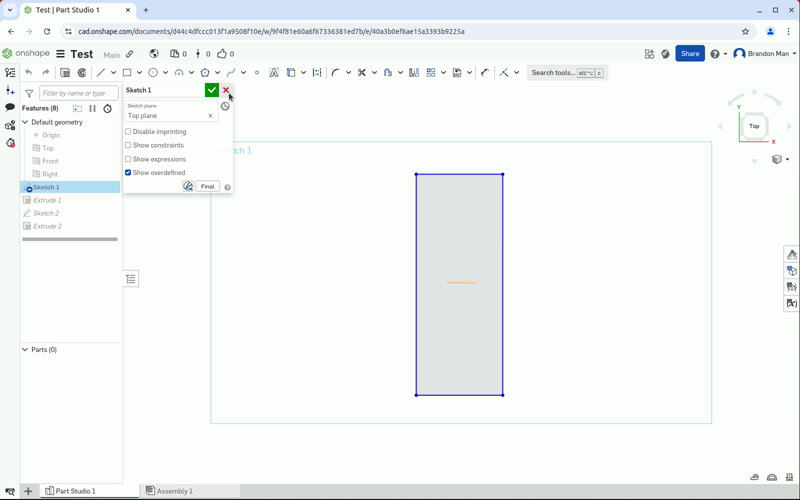
key(shift+s)
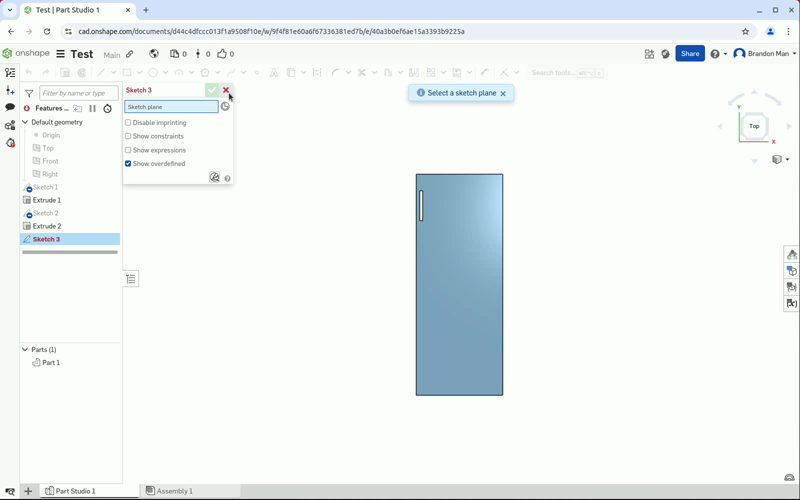
mouse_move(73, 150)
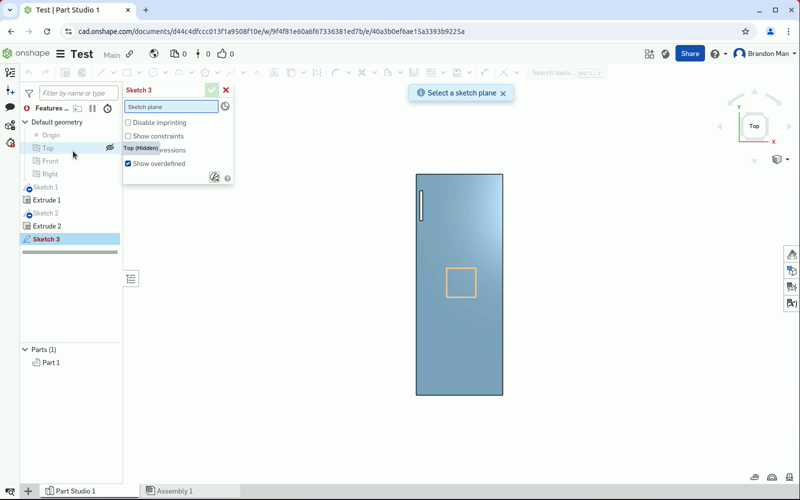
click(73, 150)
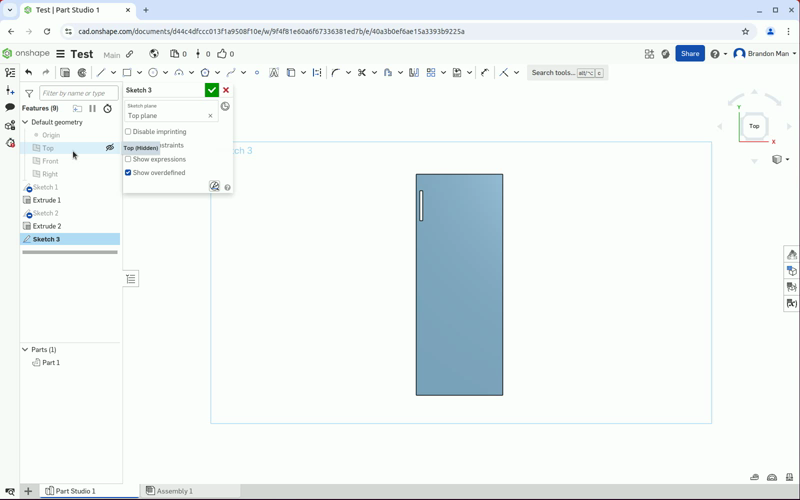
mouse_move(73, 352)
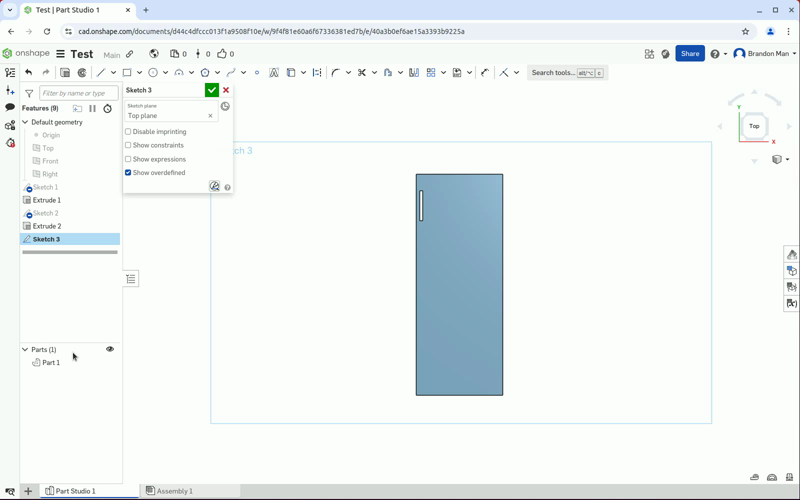
key(y)
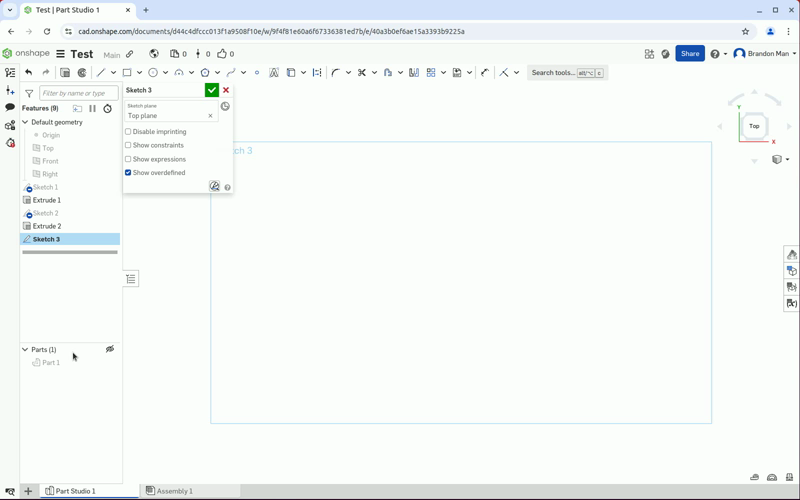
key(l)
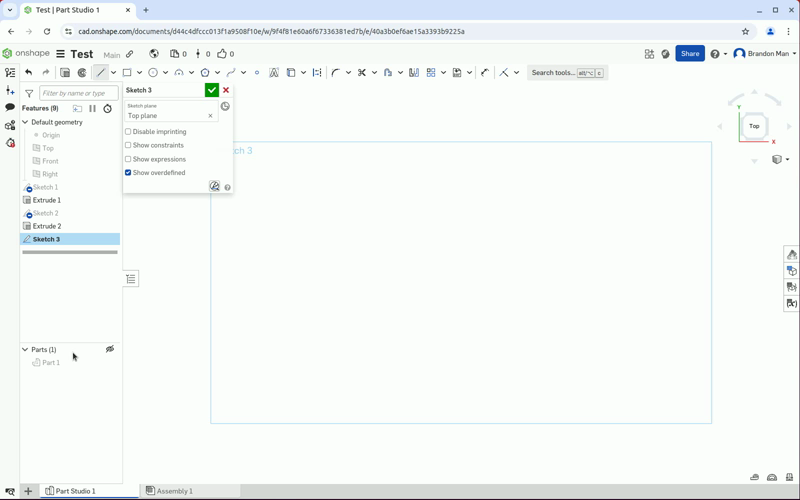
key_down(shift)
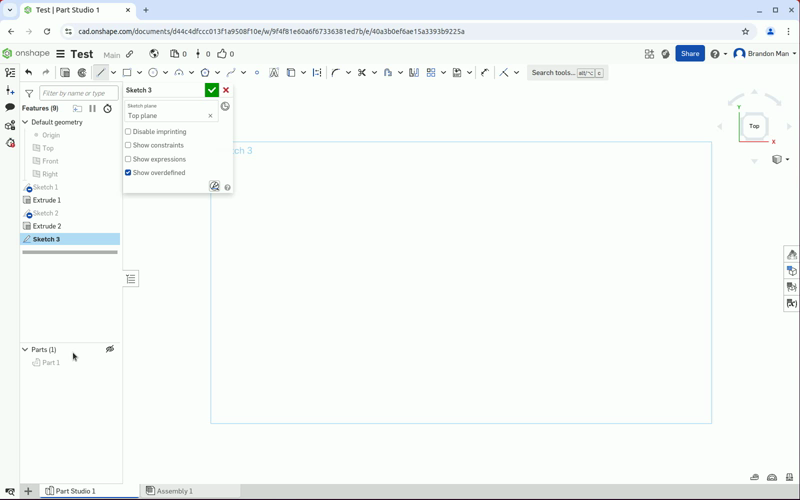
mouse_move(497, 220)
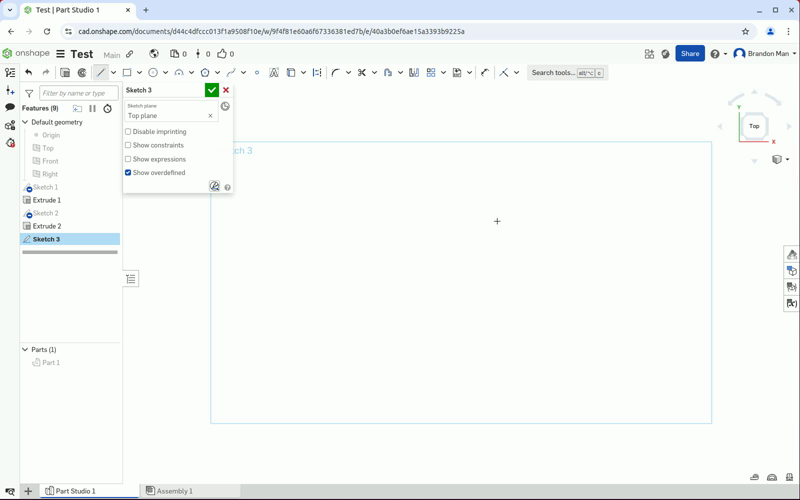
click(497, 220)
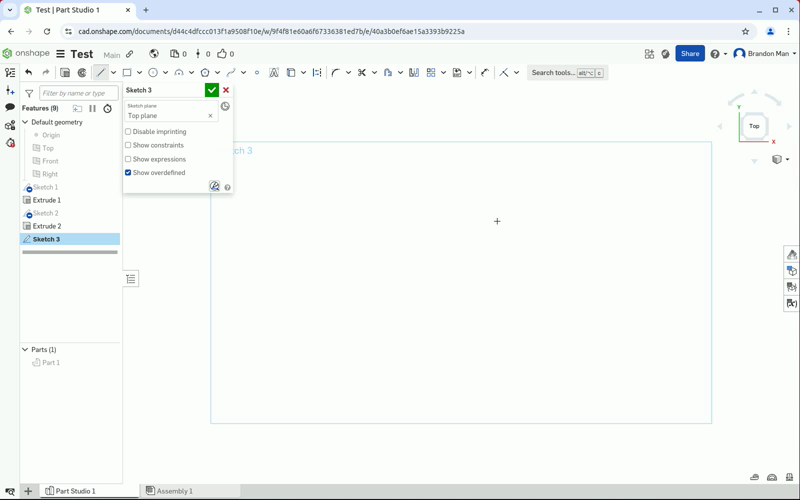
key_up(shift)
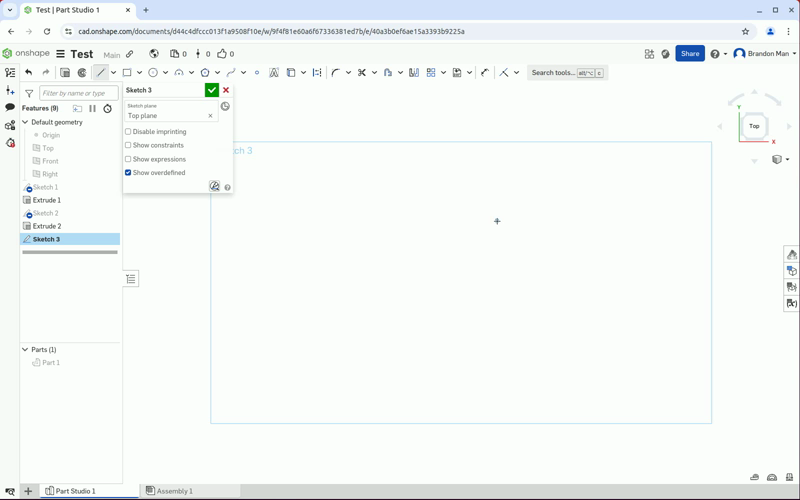
key_down(shift)
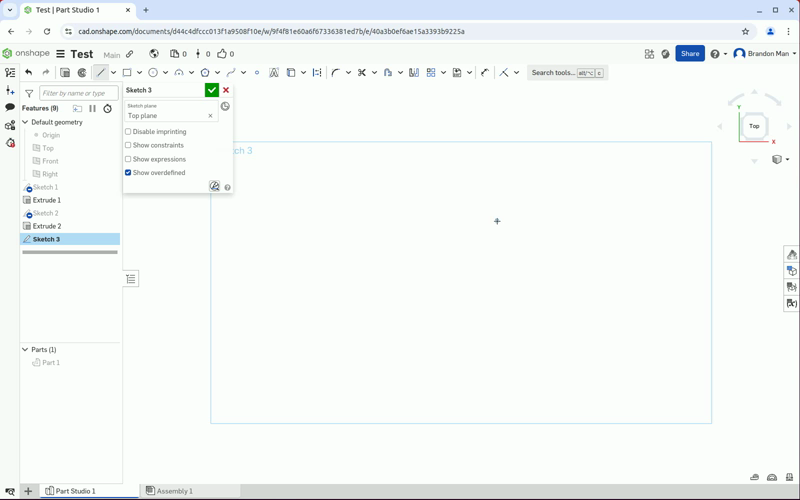
mouse_move(527, 220)
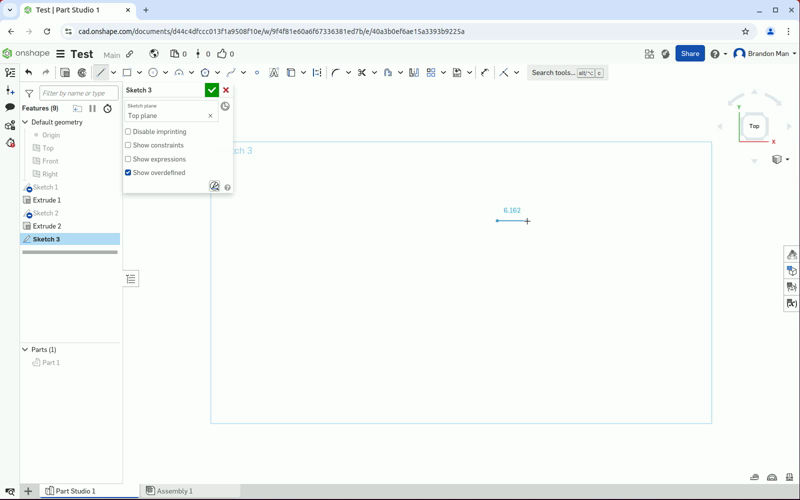
mouse_move(500, 220)
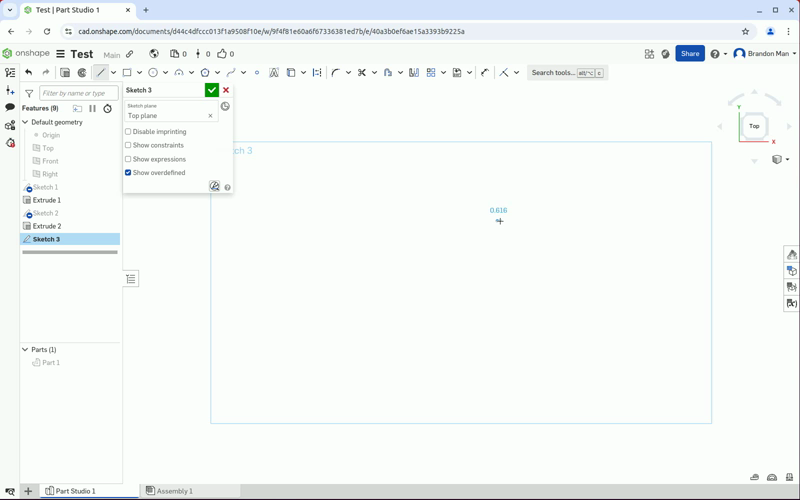
scroll(6)
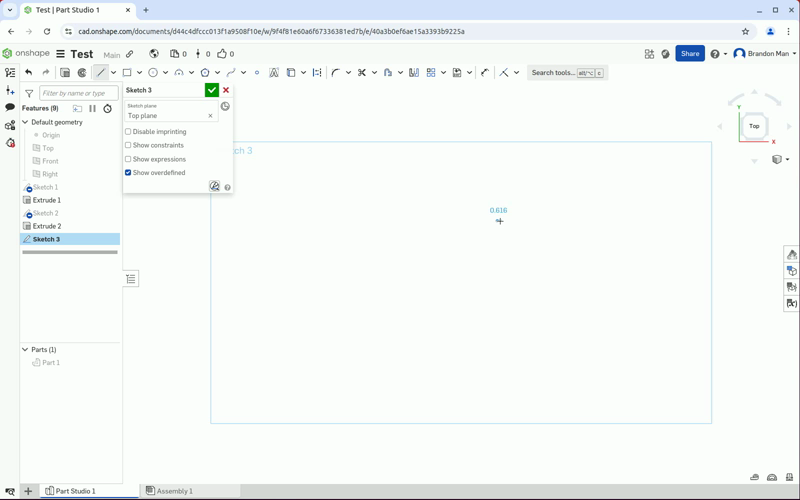
scroll(6)
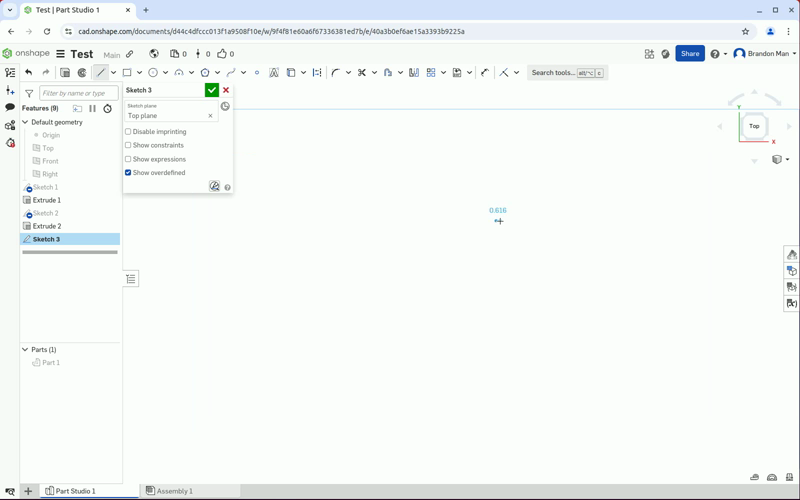
scroll(6)
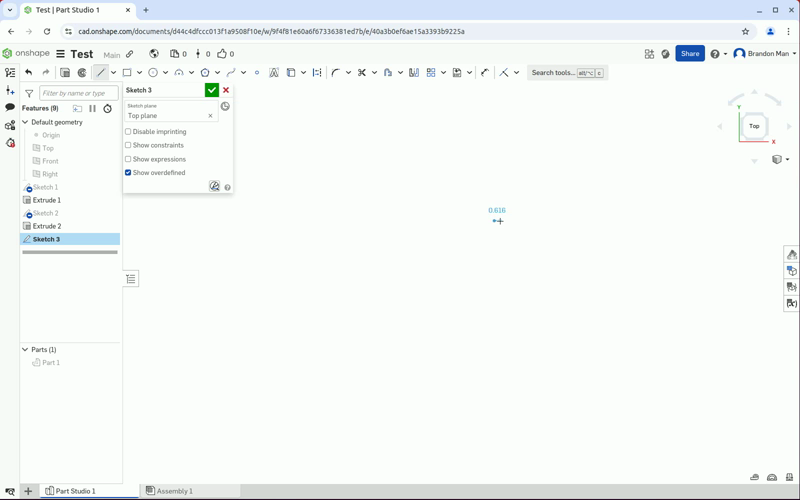
scroll(6)
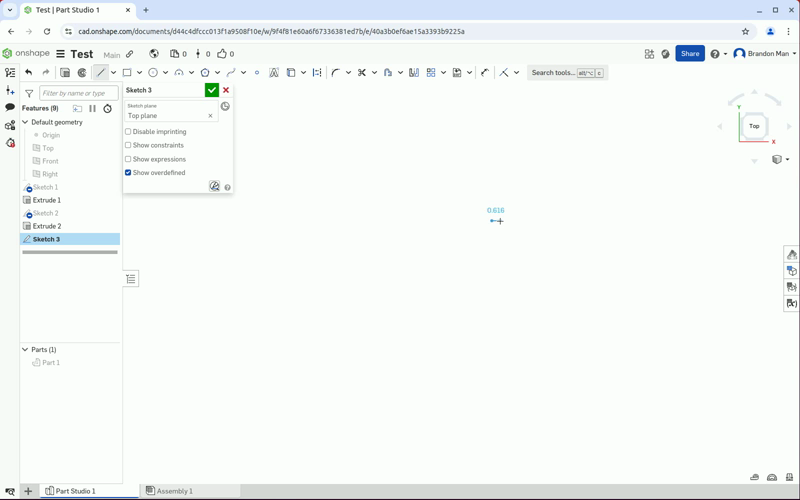
scroll(6)
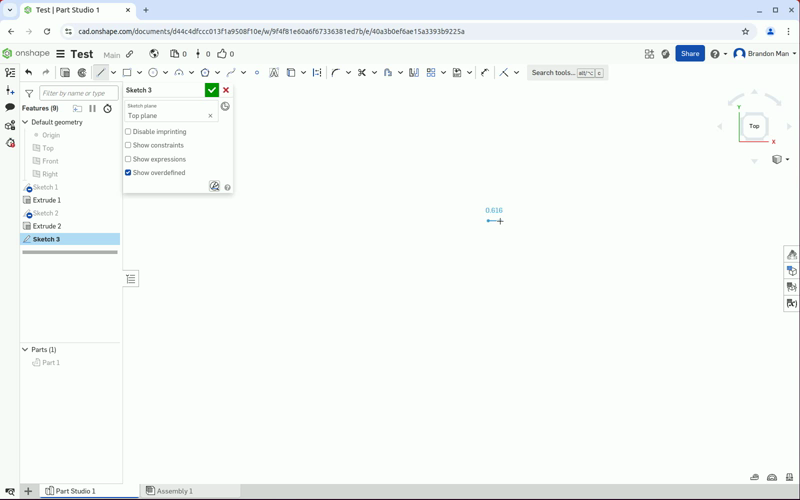
scroll(6)
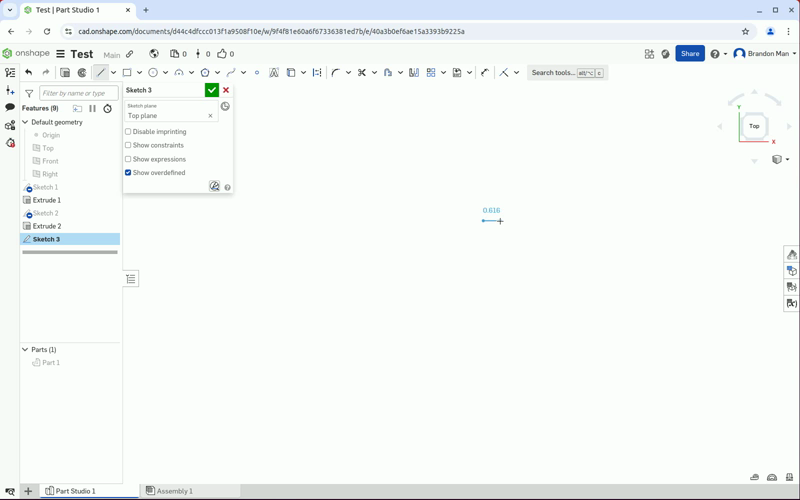
scroll(6)
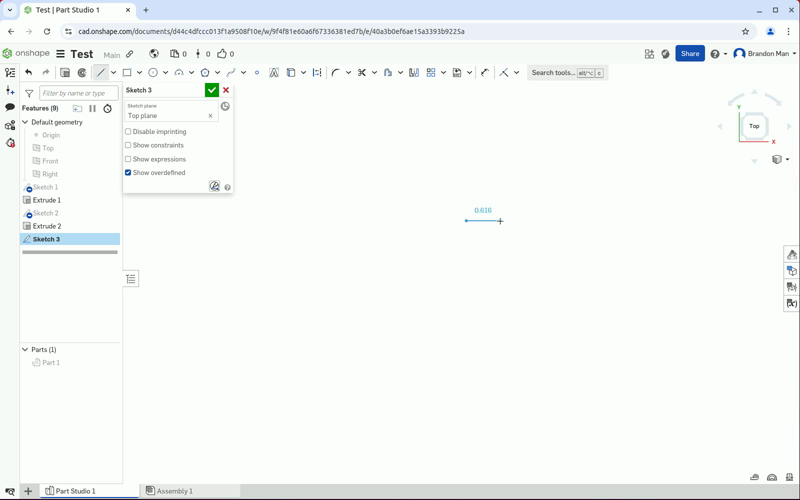
click(500, 220)
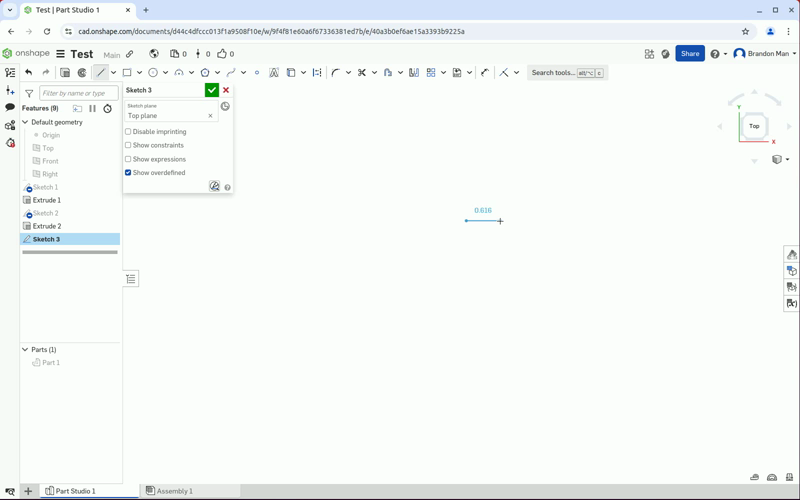
scroll(-6)
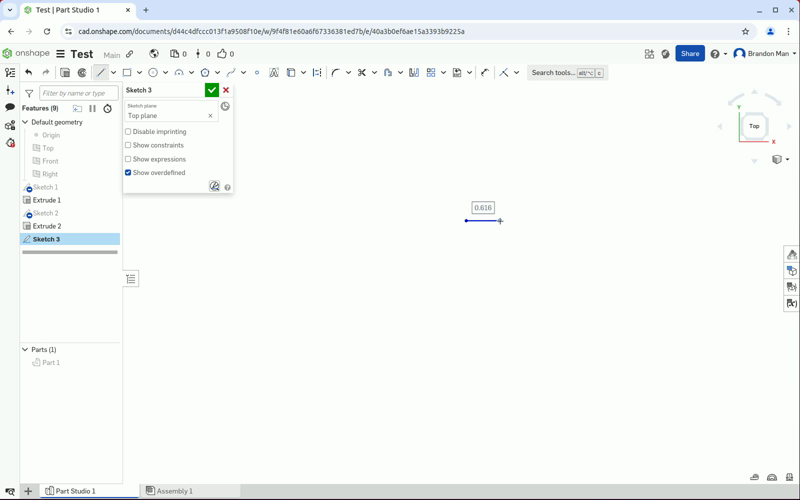
scroll(-6)
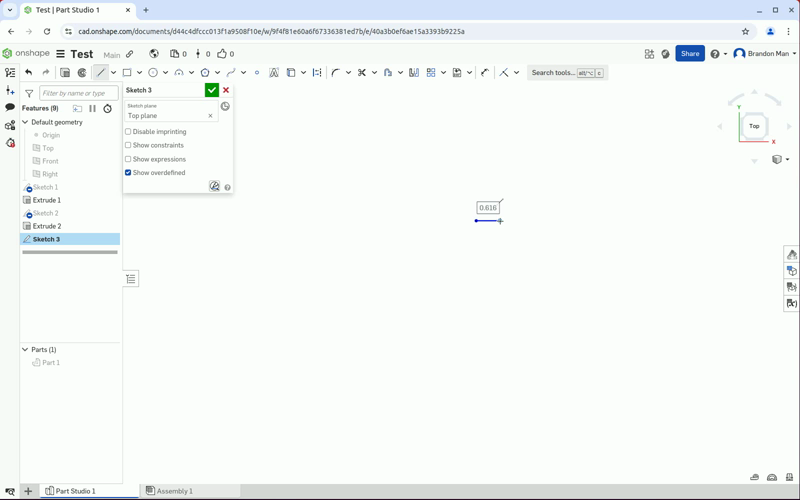
scroll(-6)
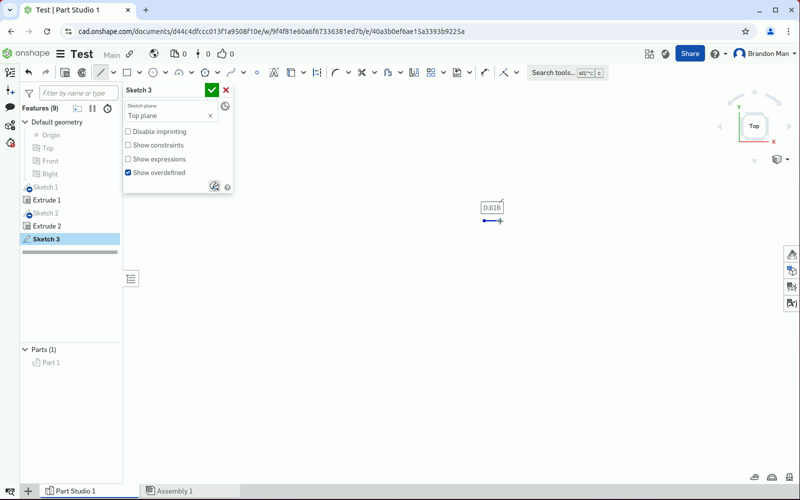
scroll(-6)
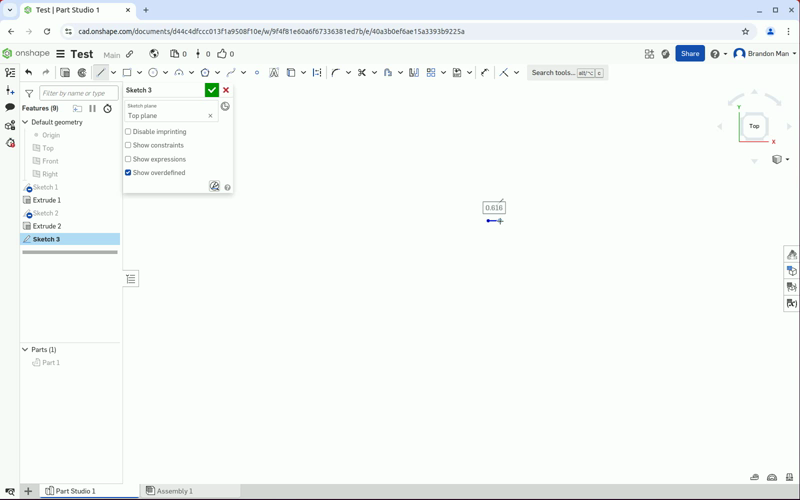
scroll(-6)
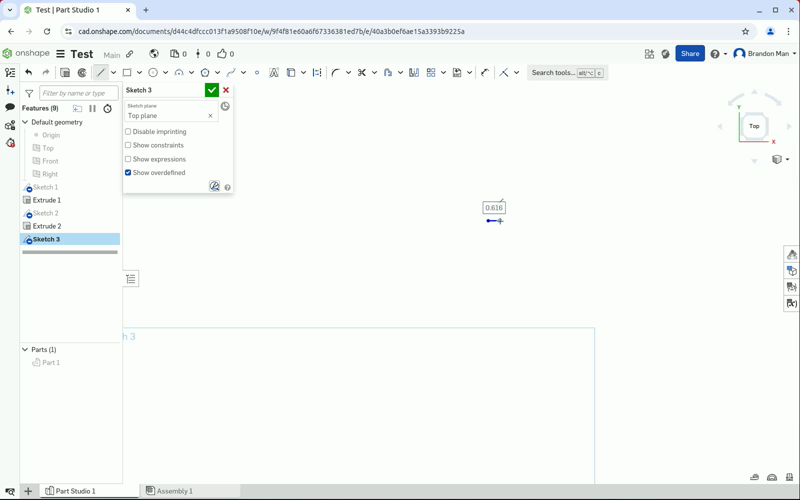
scroll(-6)
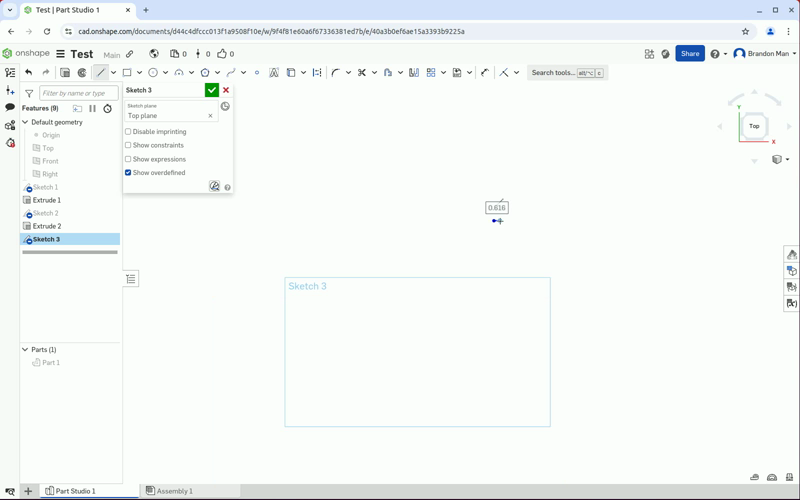
scroll(-6)
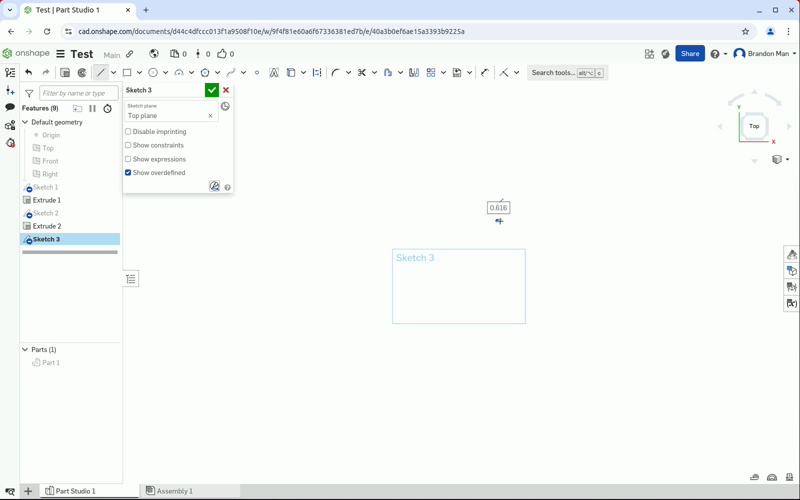
key_up(shift)
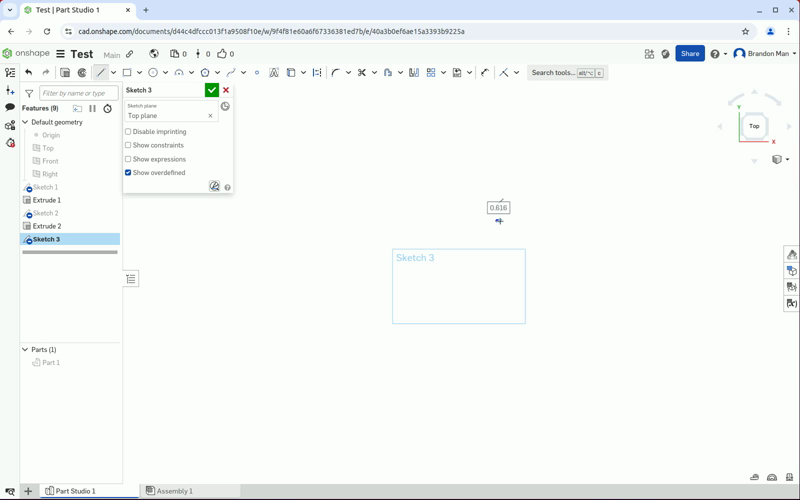
key_down(shift)
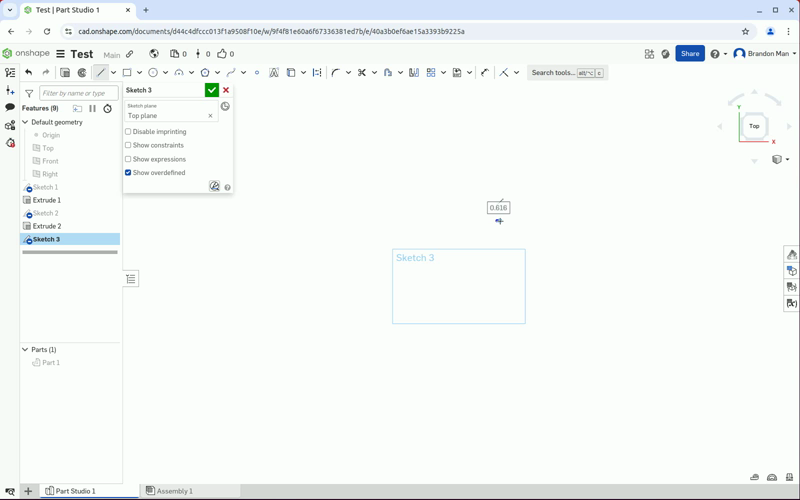
mouse_move(530, 220)
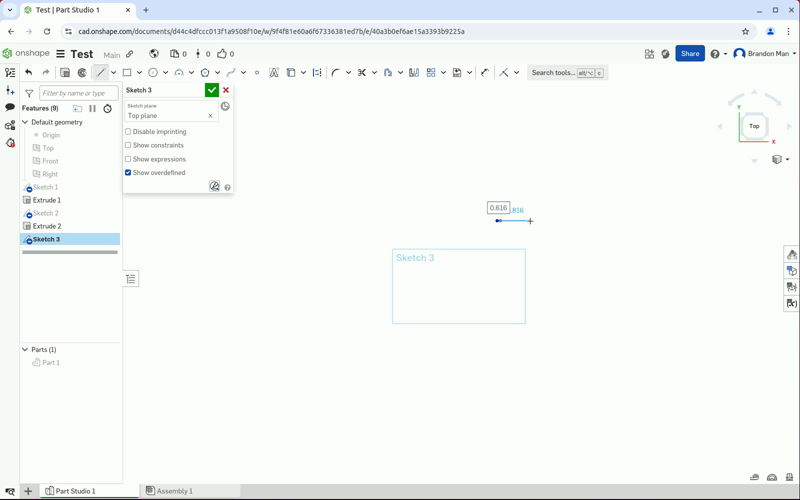
mouse_move(500, 190)
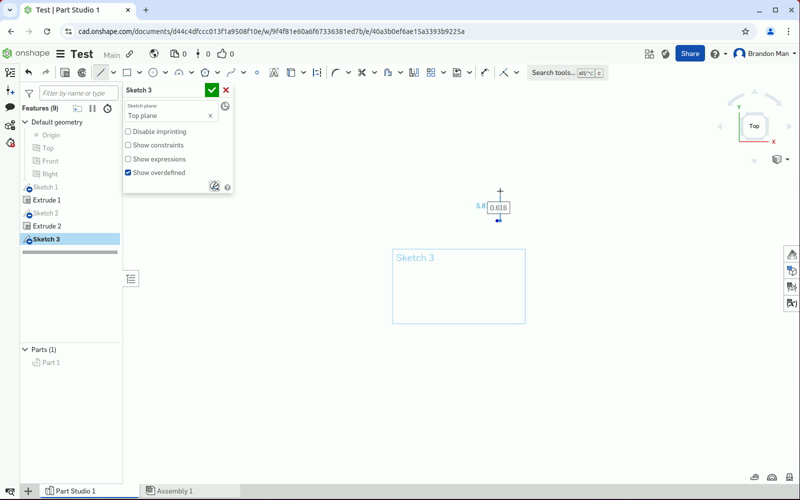
click(500, 190)
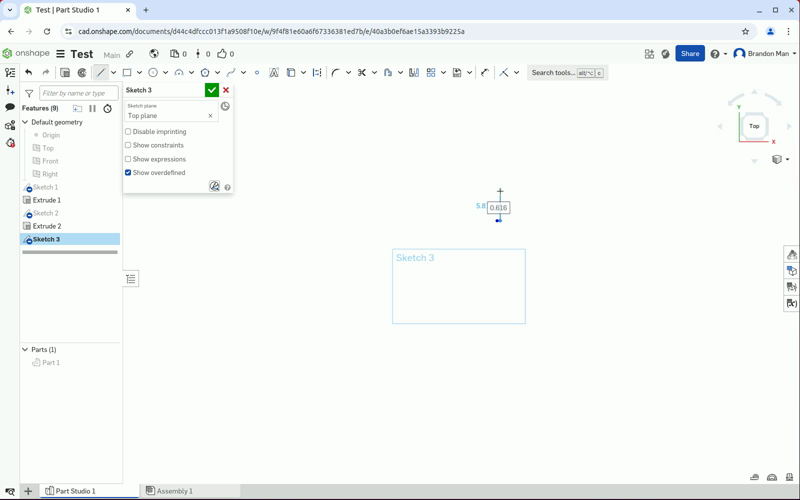
key_up(shift)
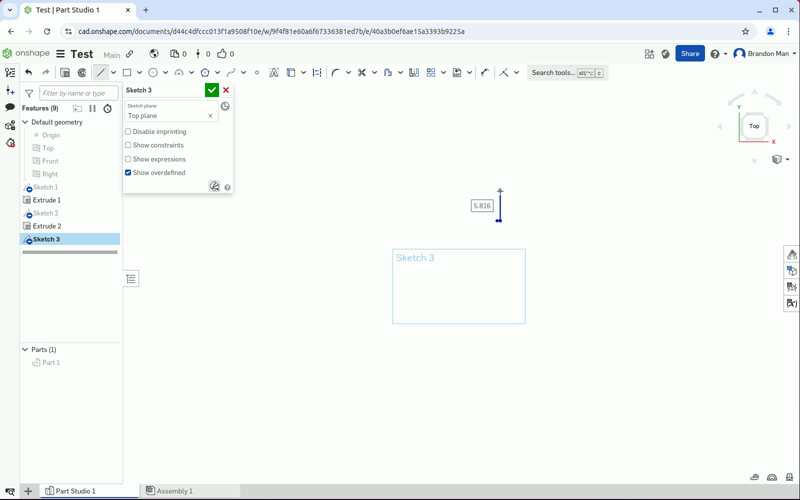
key_down(shift)
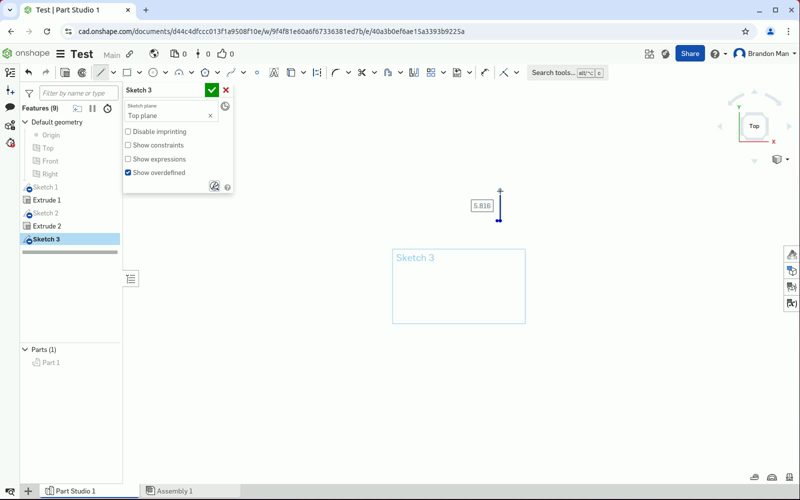
mouse_move(530, 190)
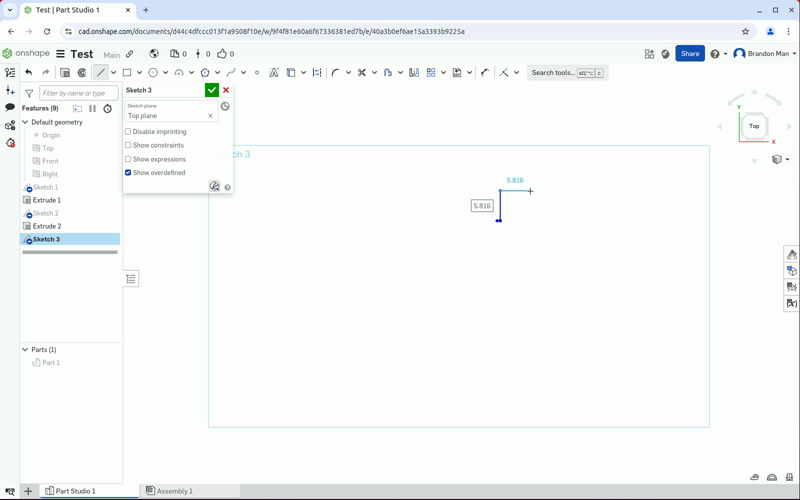
mouse_move(497, 190)
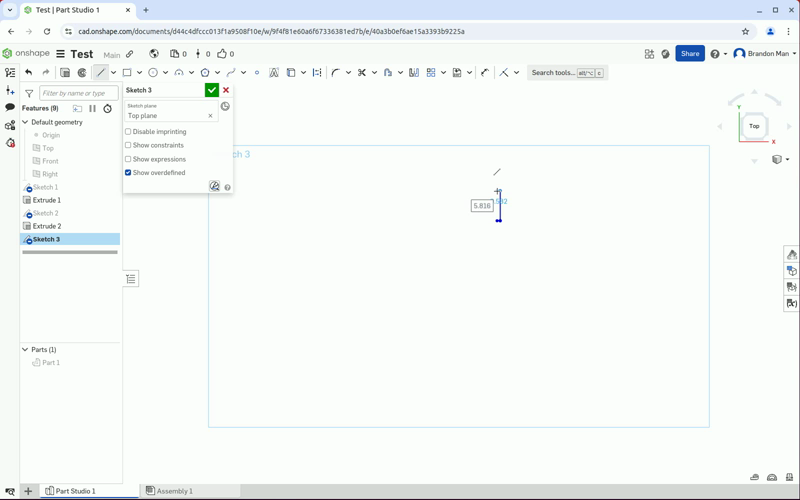
scroll(6)
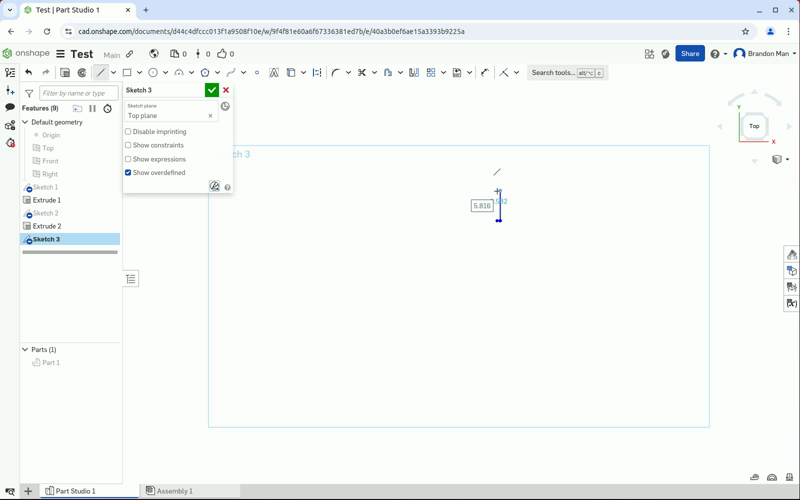
scroll(6)
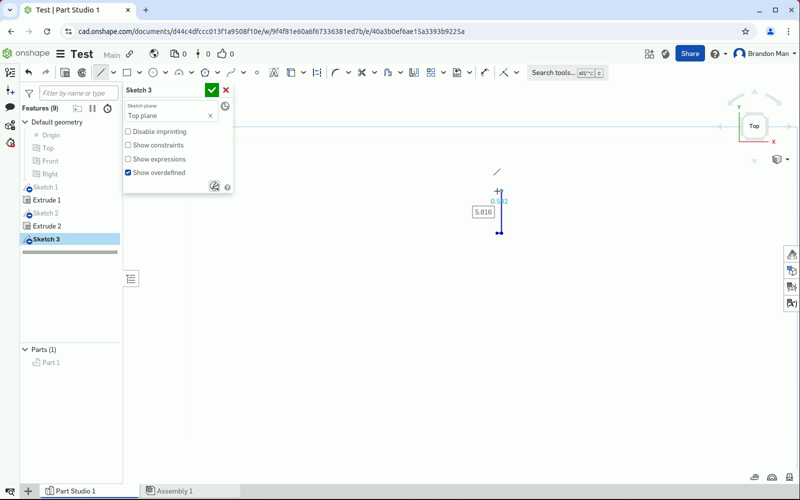
scroll(6)
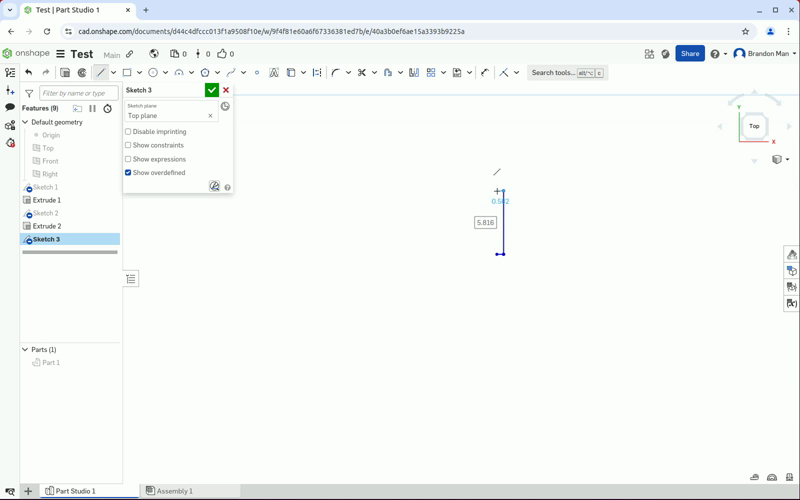
scroll(6)
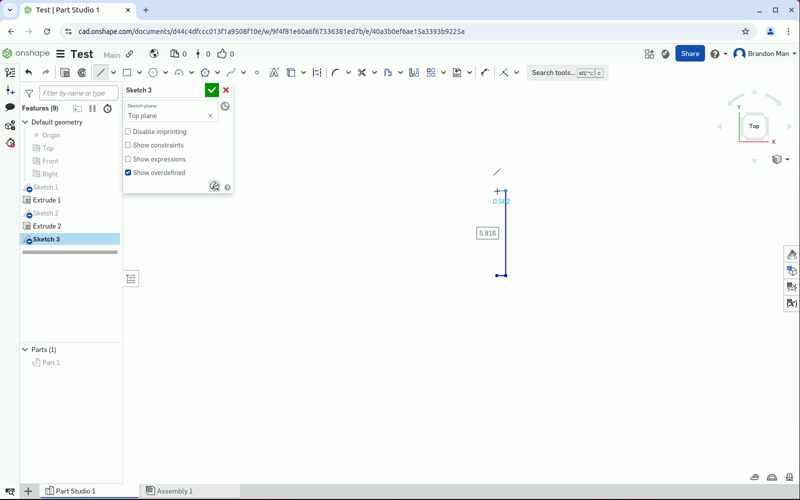
scroll(6)
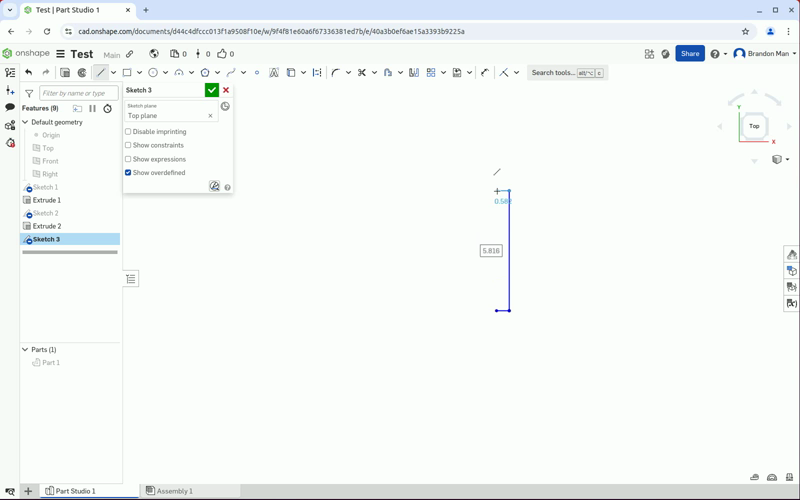
scroll(6)
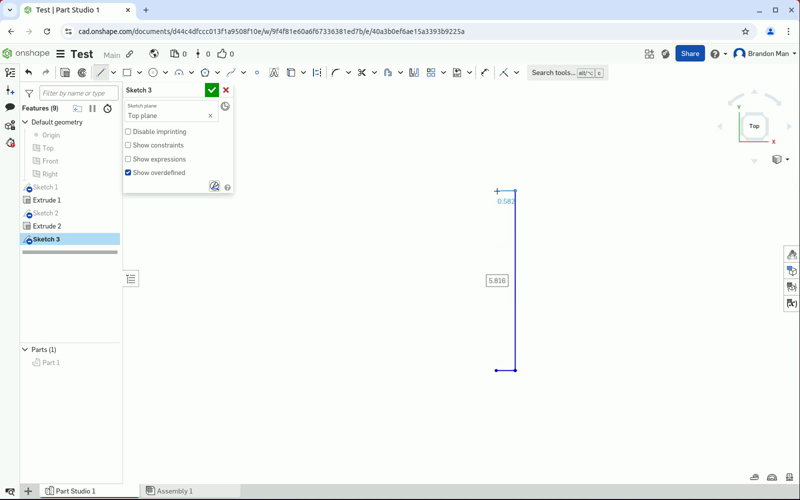
scroll(6)
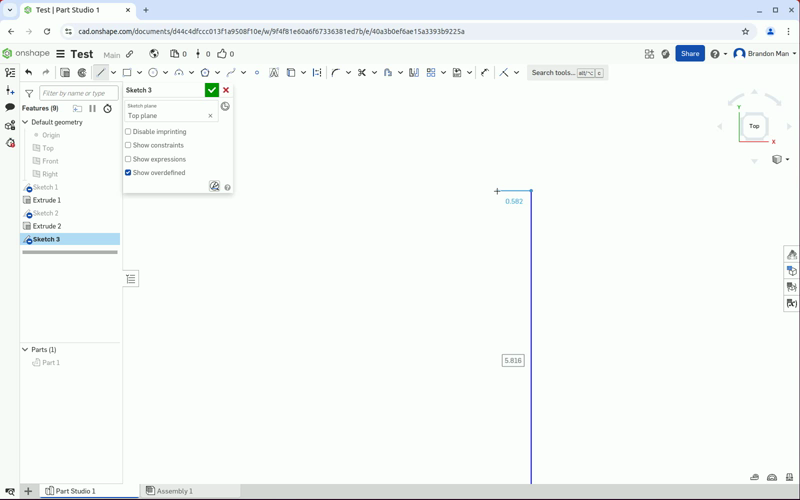
click(497, 190)
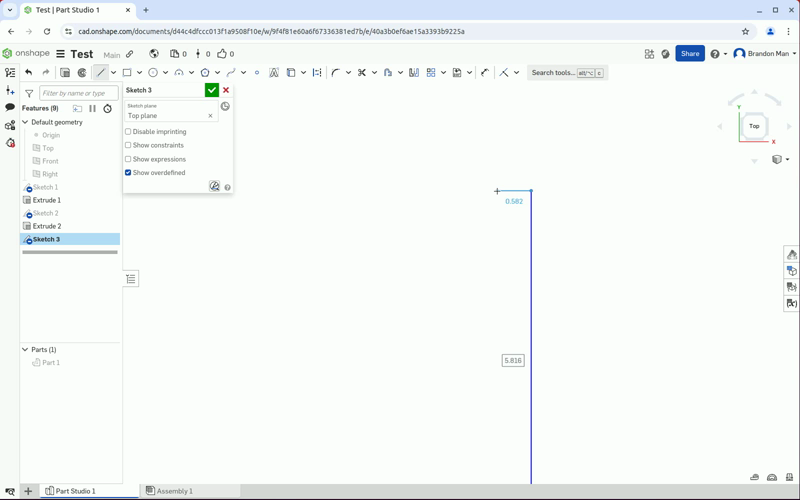
scroll(-6)
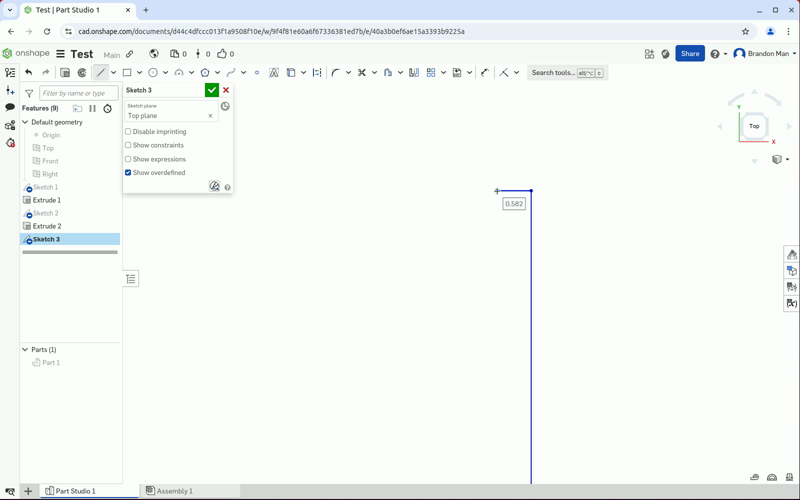
scroll(-6)
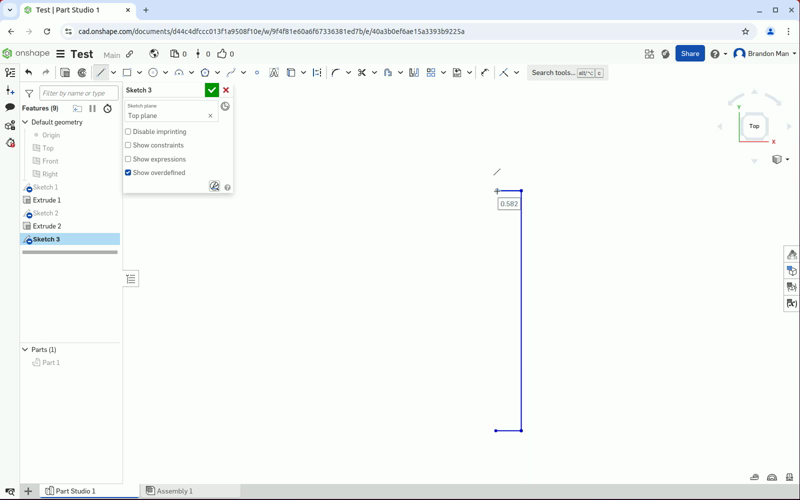
scroll(-6)
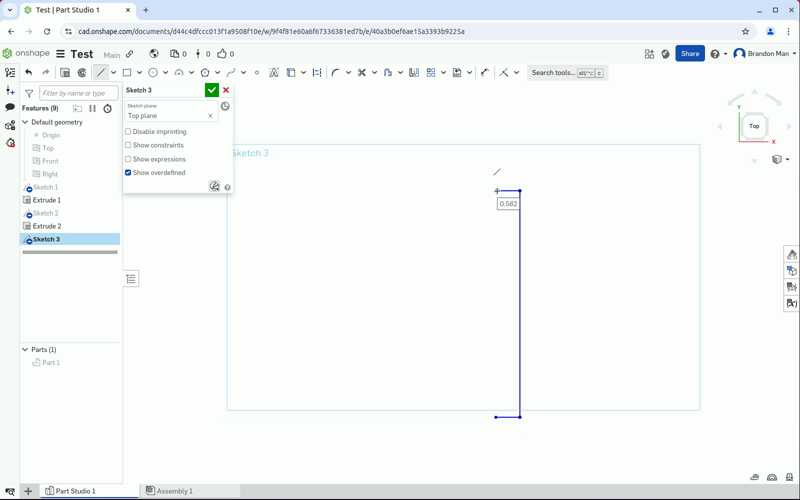
scroll(-6)
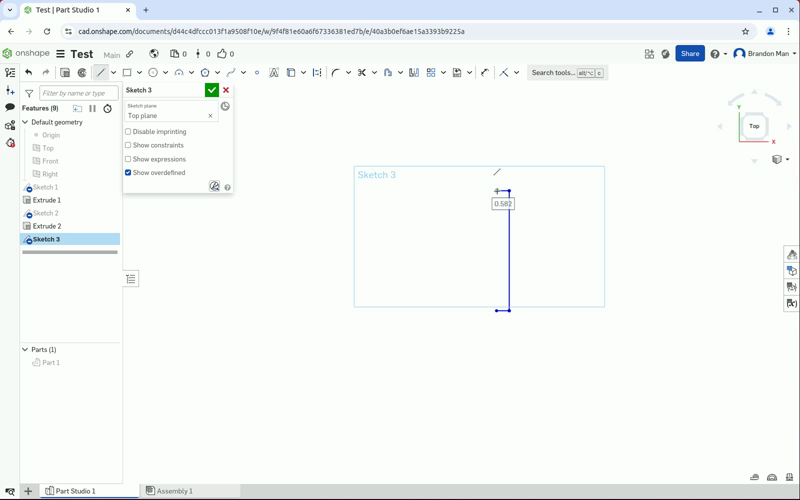
scroll(-6)
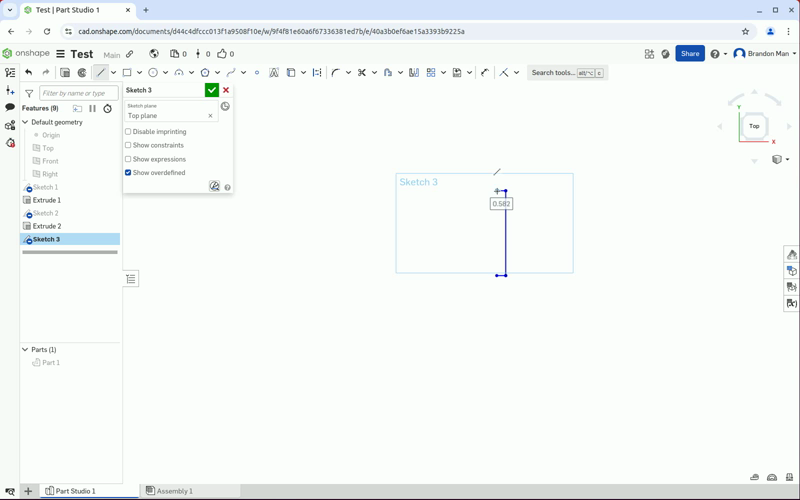
scroll(-6)
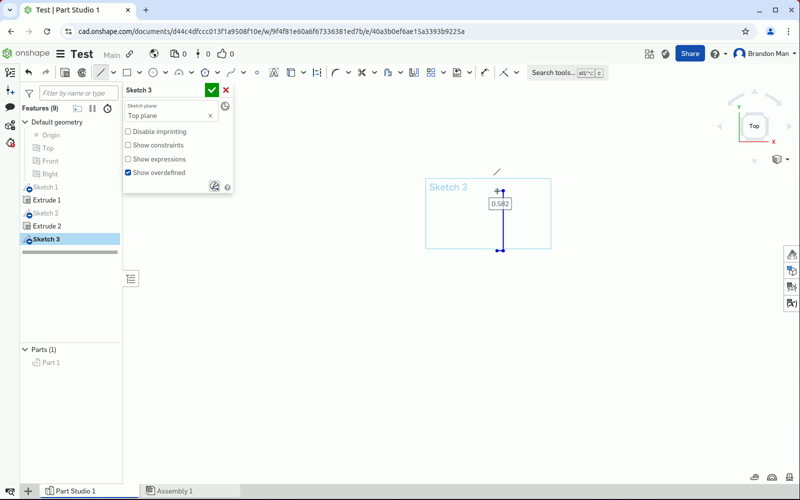
scroll(-6)
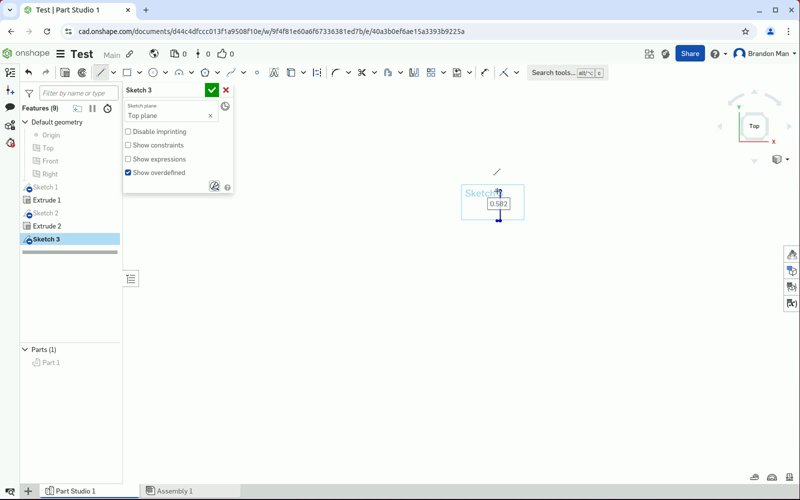
key_up(shift)
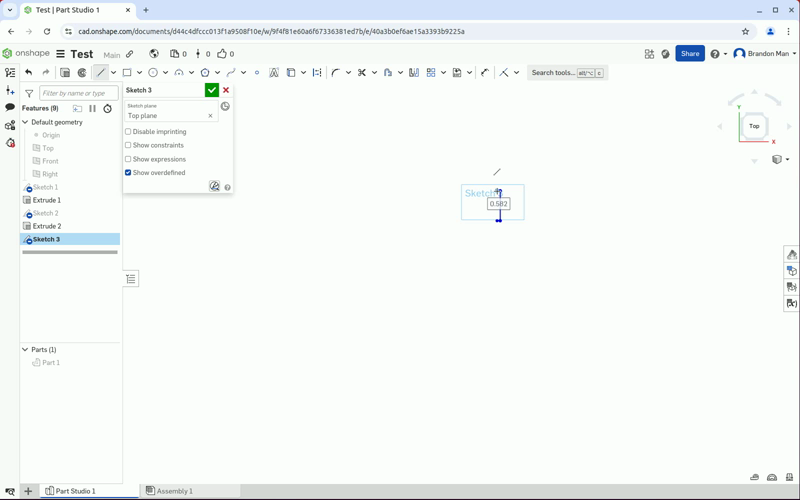
mouse_move(527, 190)
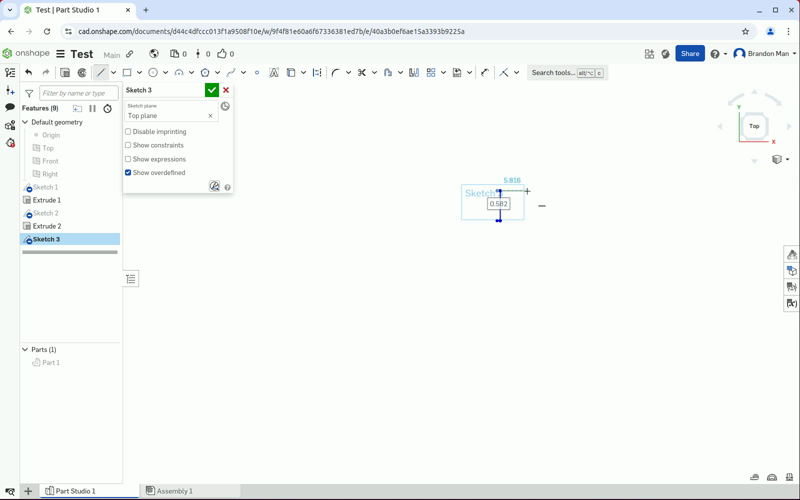
key_down(shift)
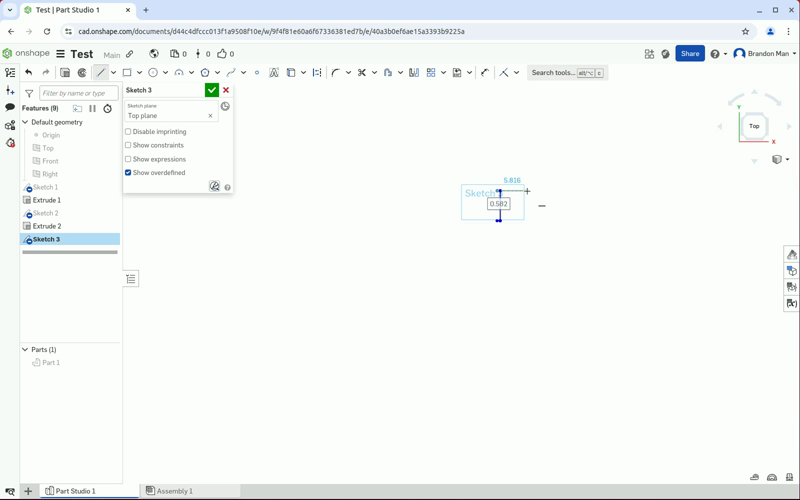
mouse_move(497, 220)
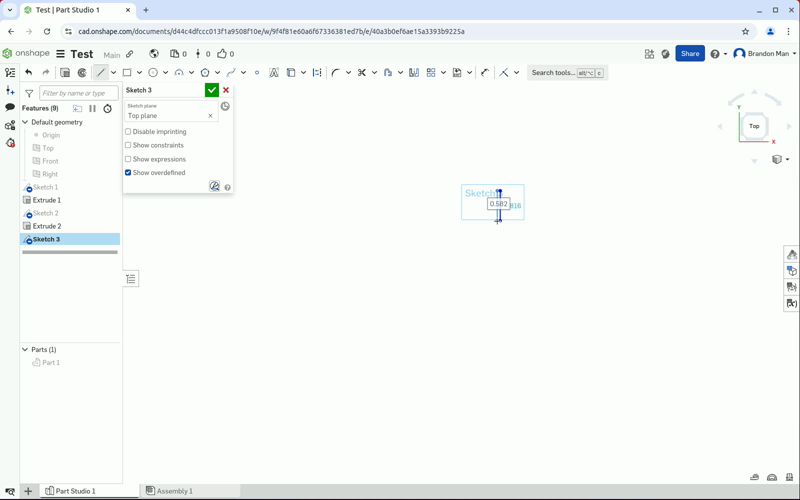
scroll(6)
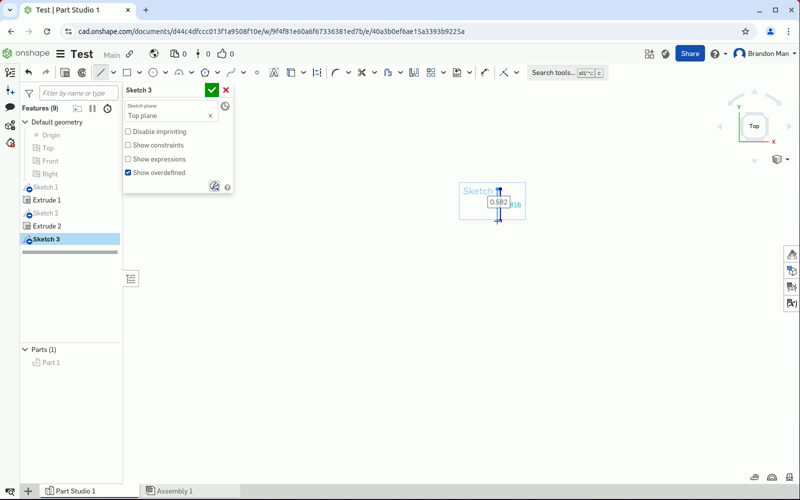
scroll(6)
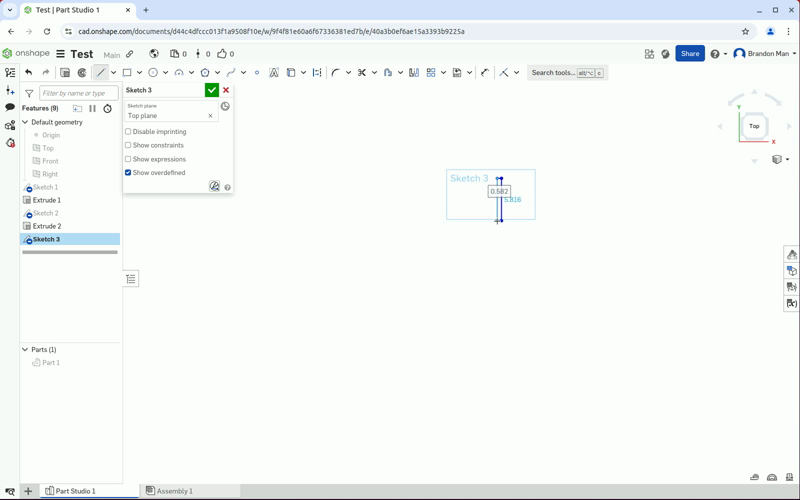
scroll(6)
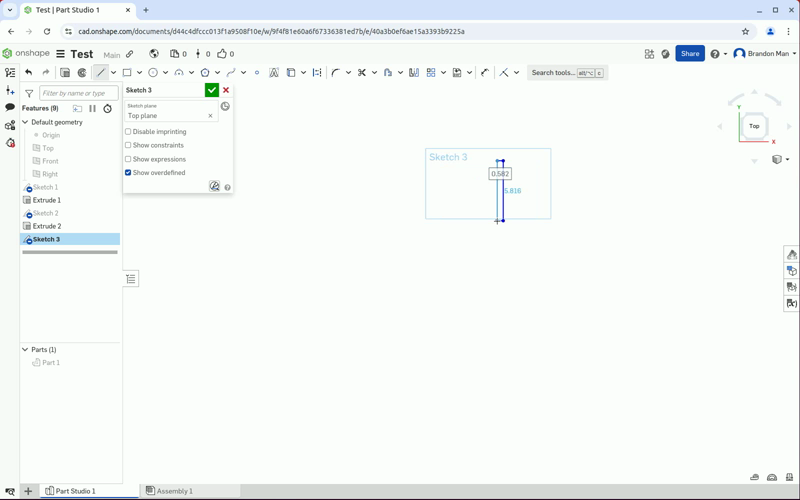
scroll(6)
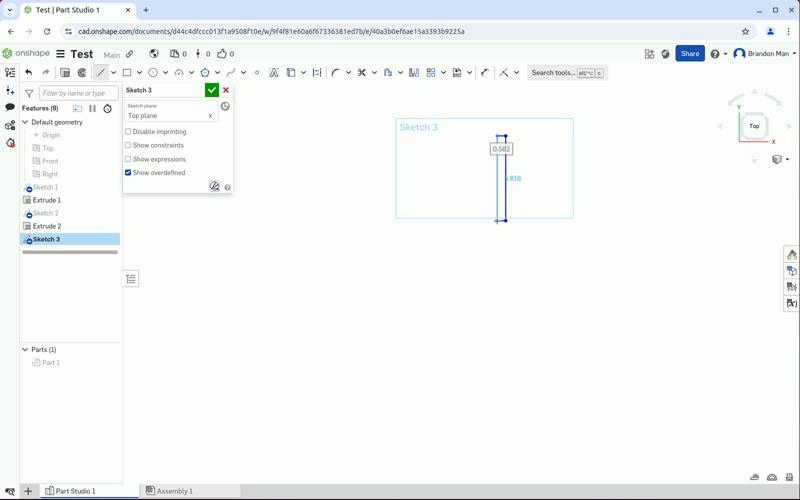
scroll(6)
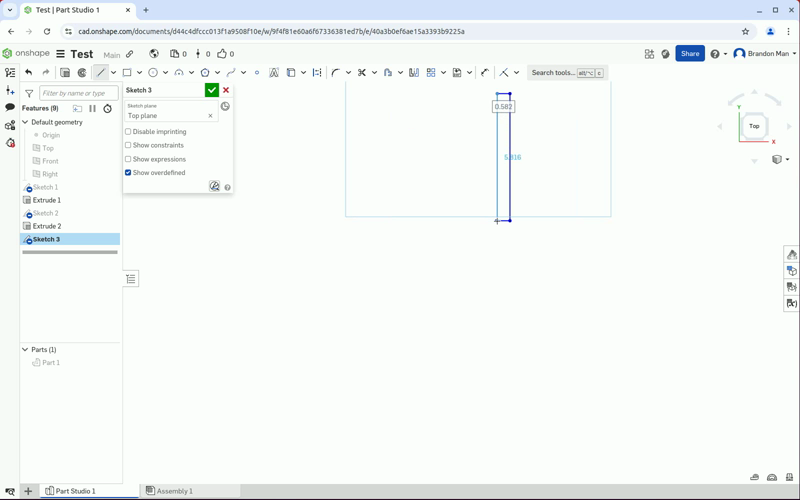
scroll(6)
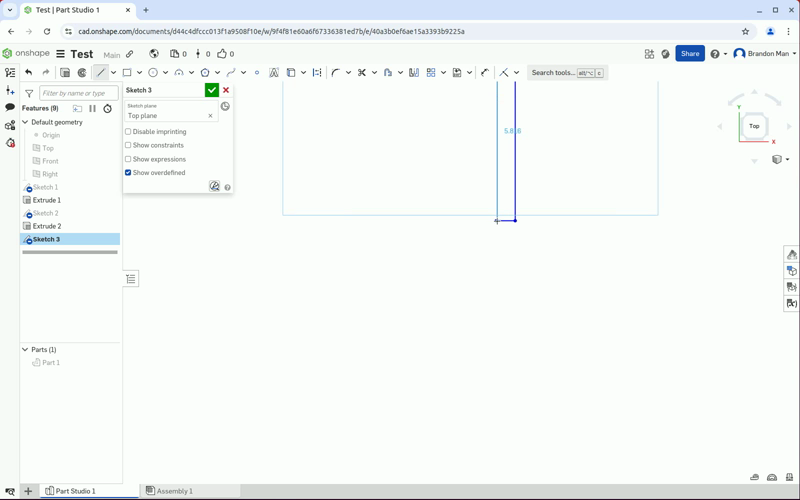
scroll(6)
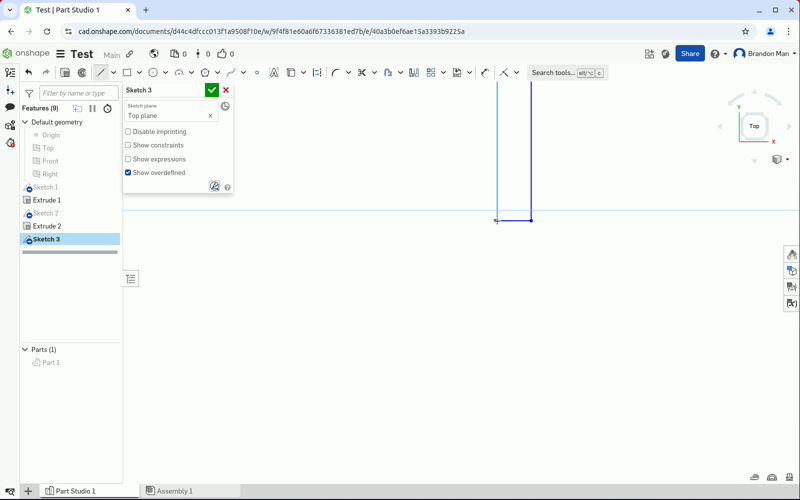
key_up(shift)
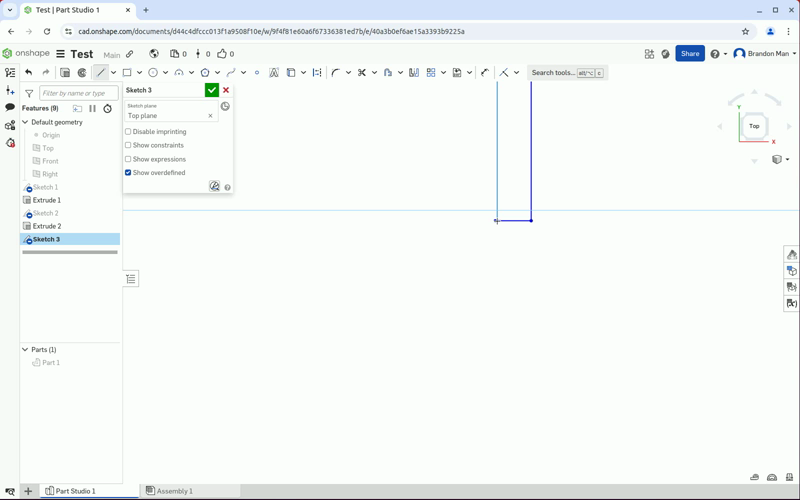
click(497, 220)
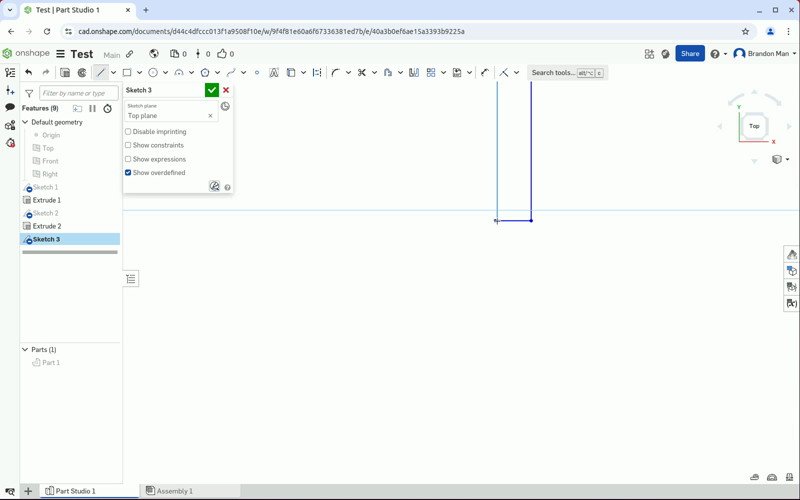
scroll(-6)
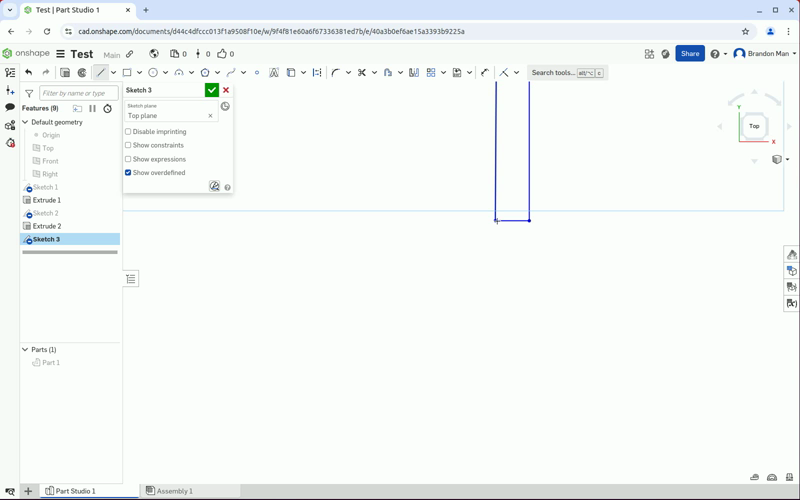
scroll(-6)
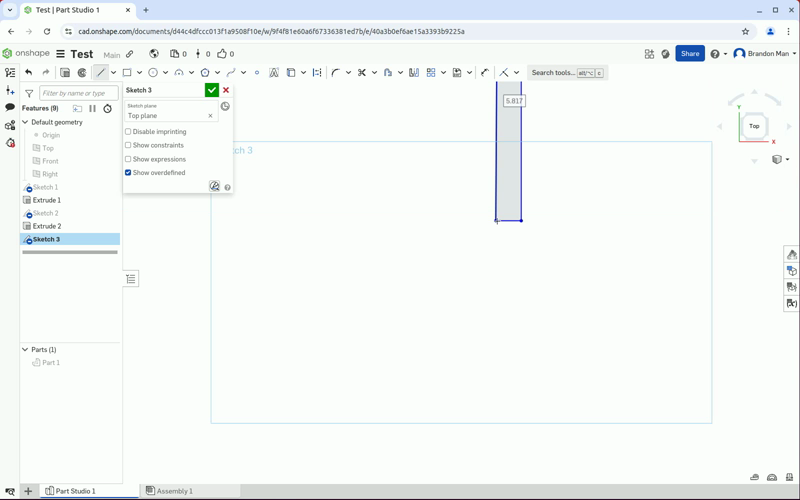
scroll(-6)
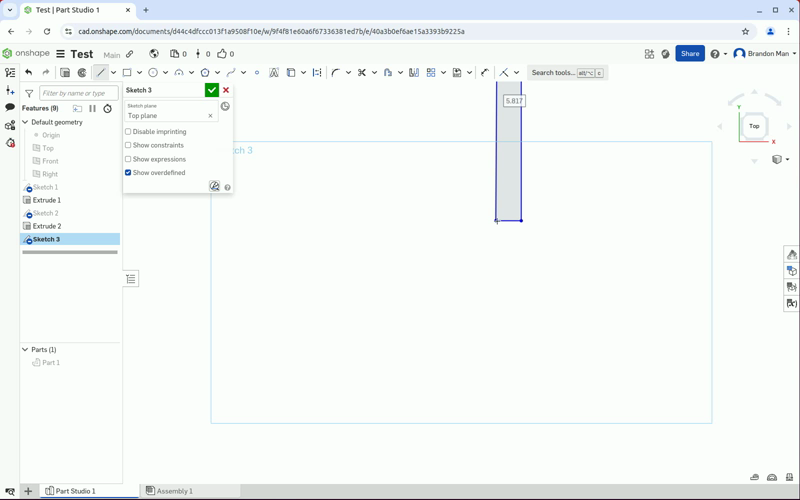
scroll(-6)
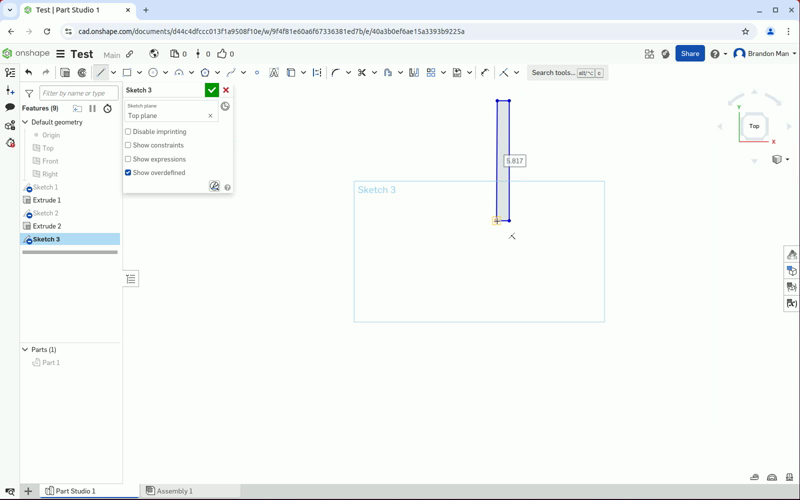
scroll(-6)
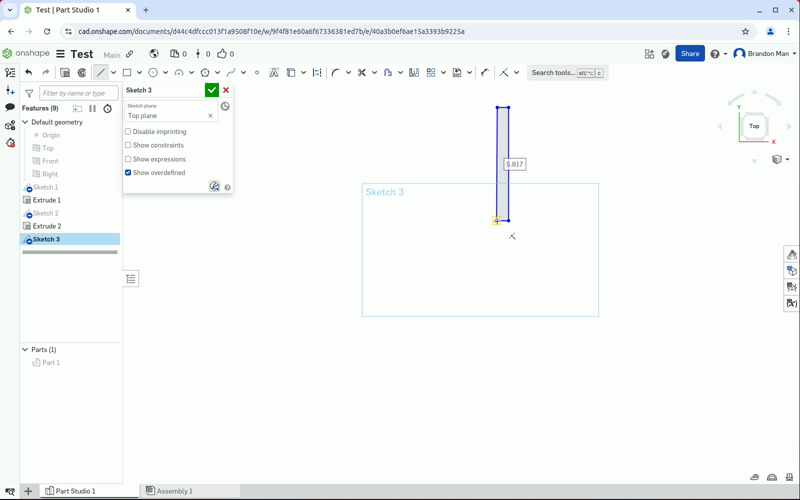
scroll(-6)
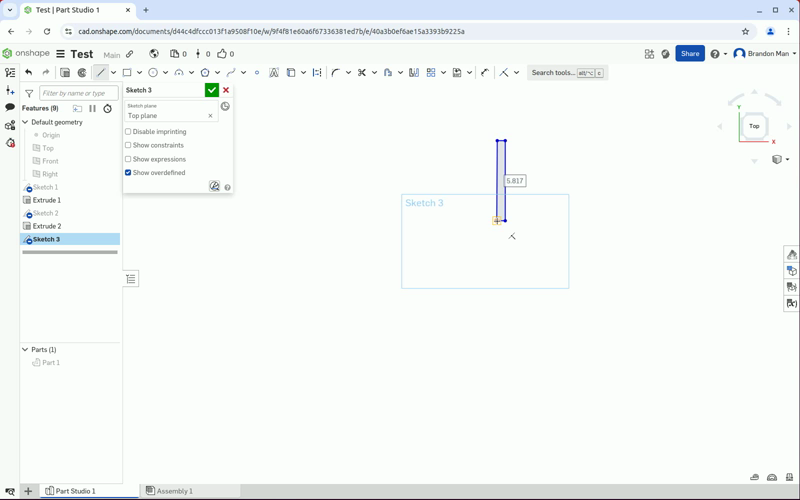
scroll(-6)
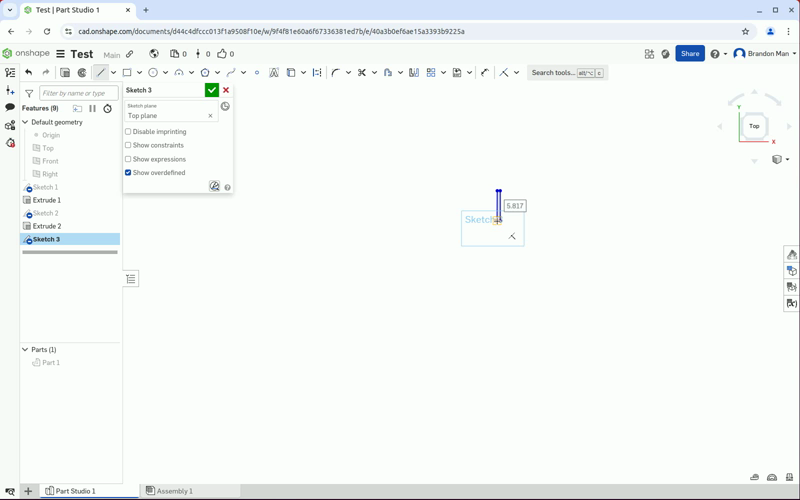
key(esc)
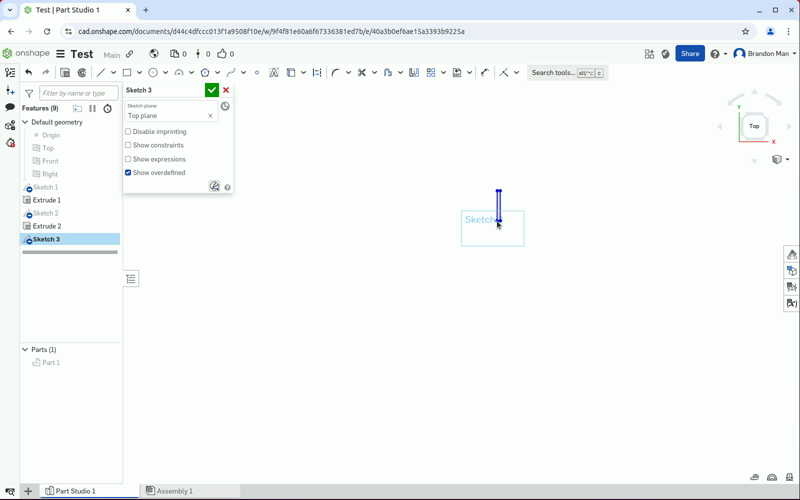
mouse_move(498, 201)
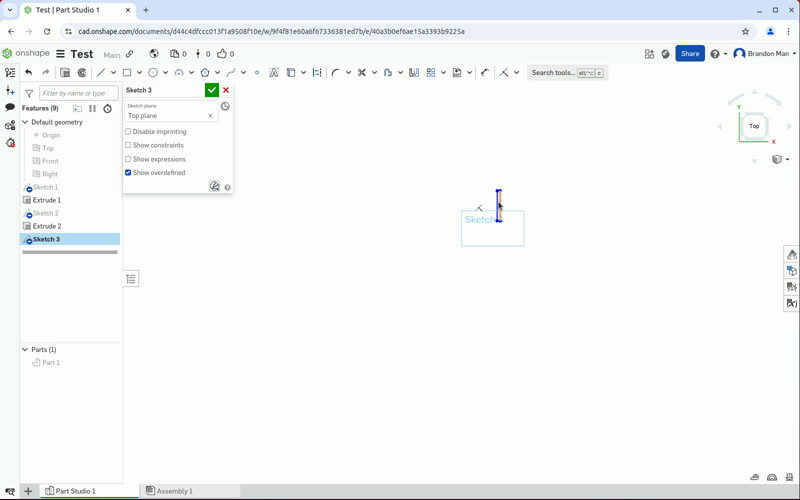
scroll(6)
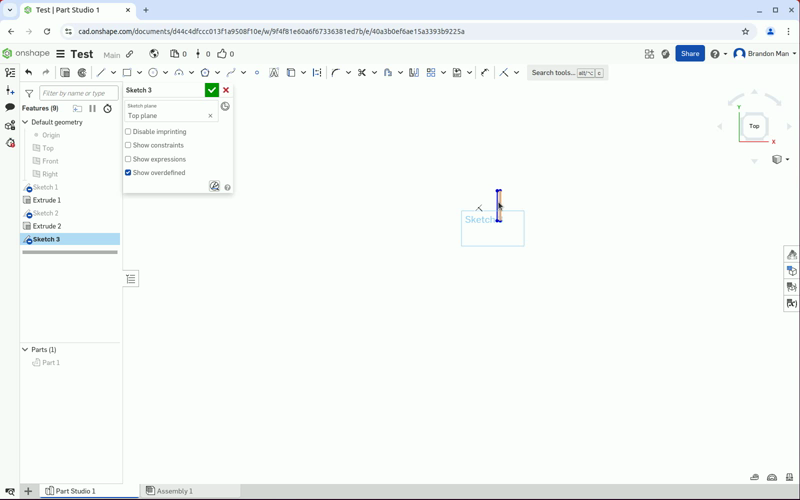
scroll(6)
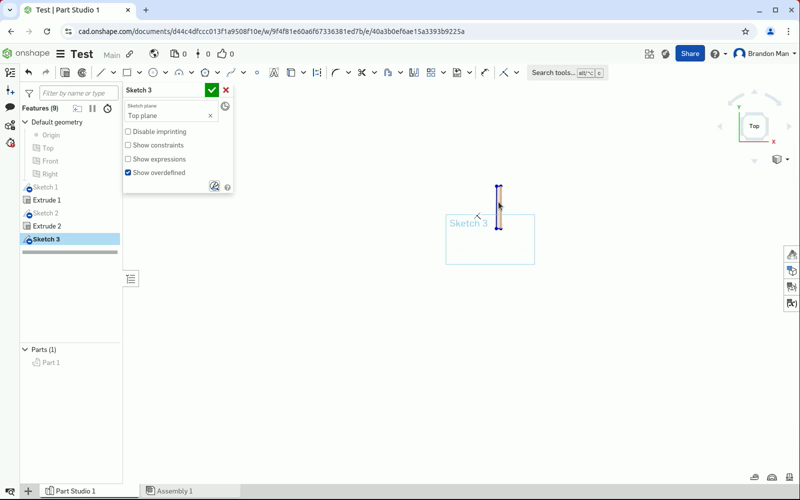
scroll(6)
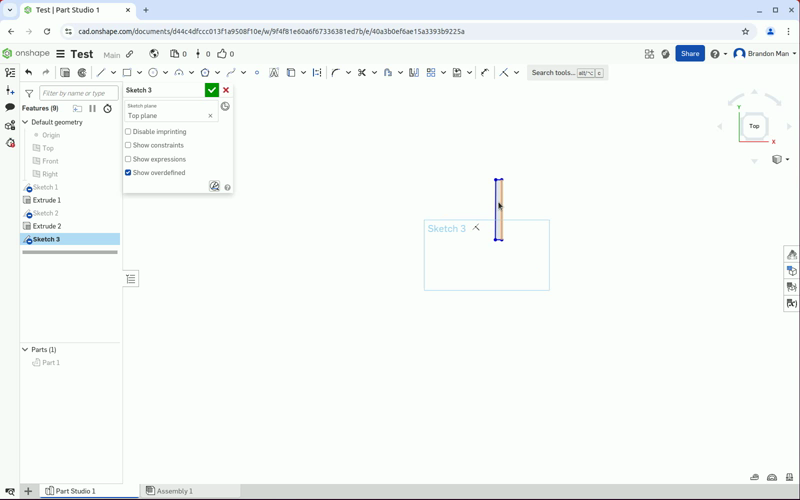
scroll(6)
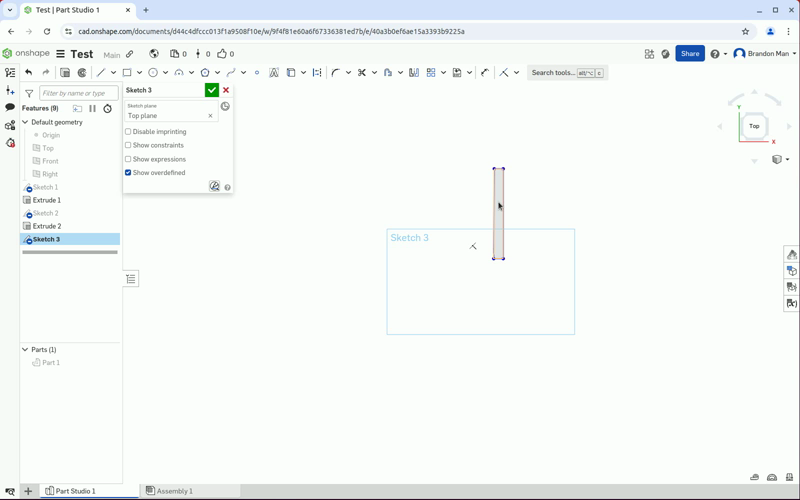
scroll(6)
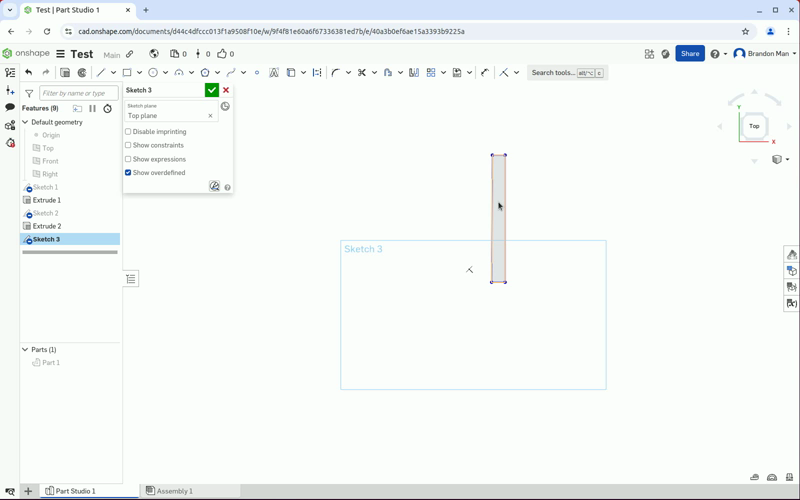
scroll(6)
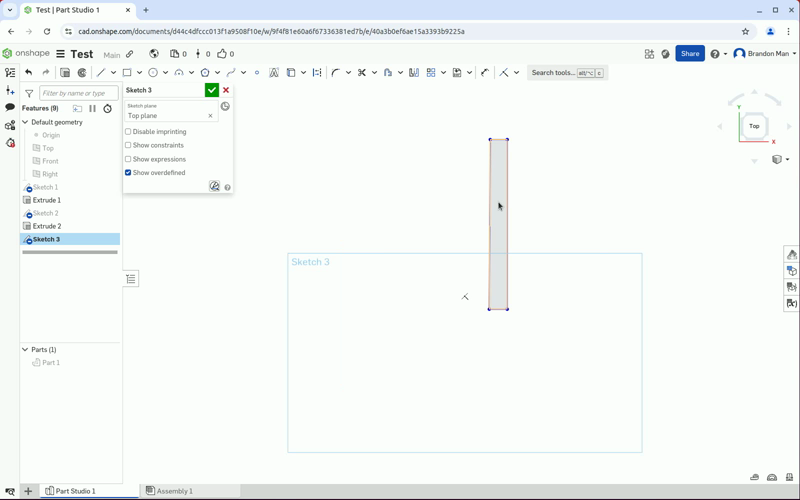
scroll(6)
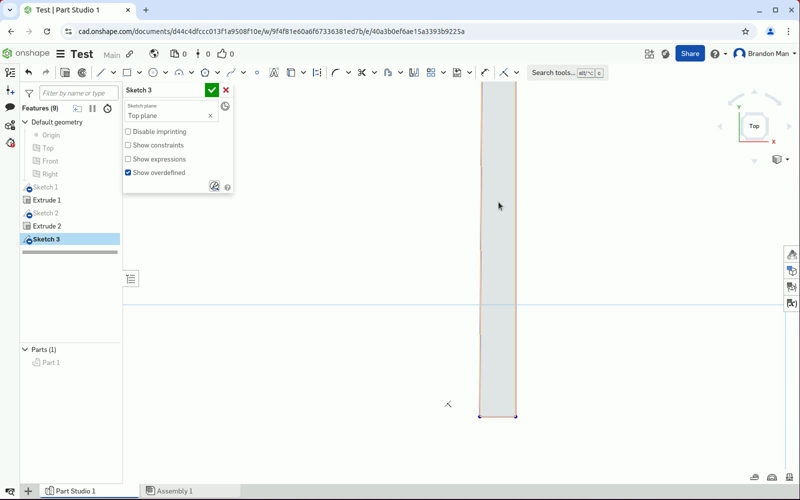
click(498, 201)
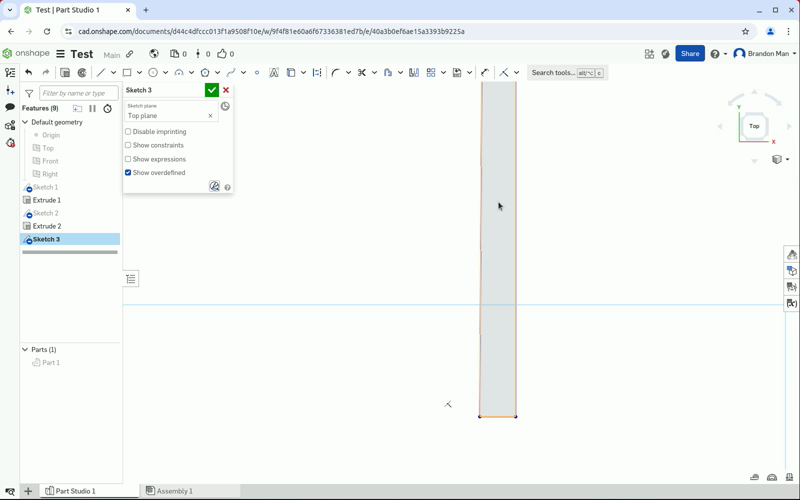
scroll(-6)
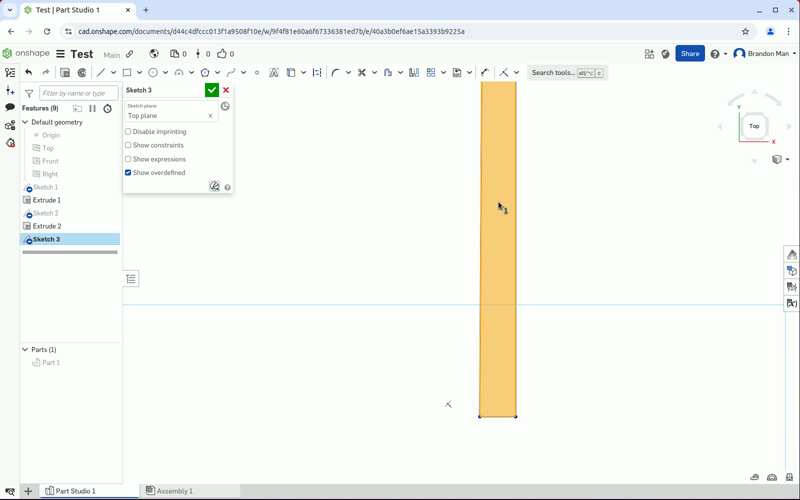
scroll(-6)
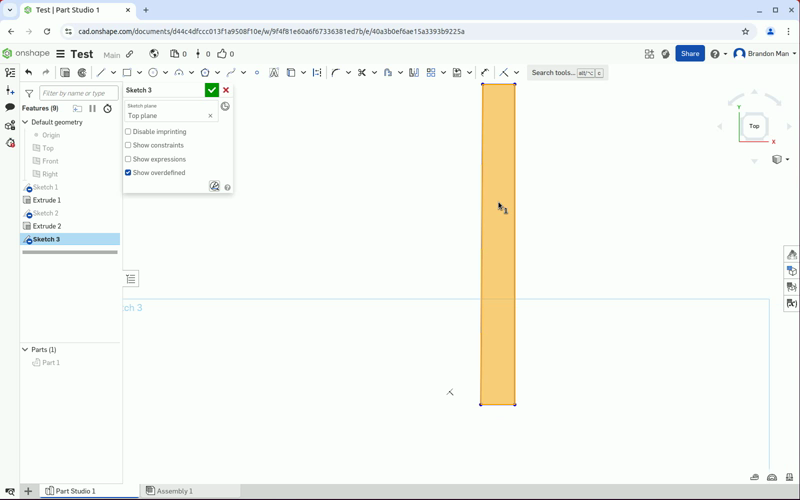
scroll(-6)
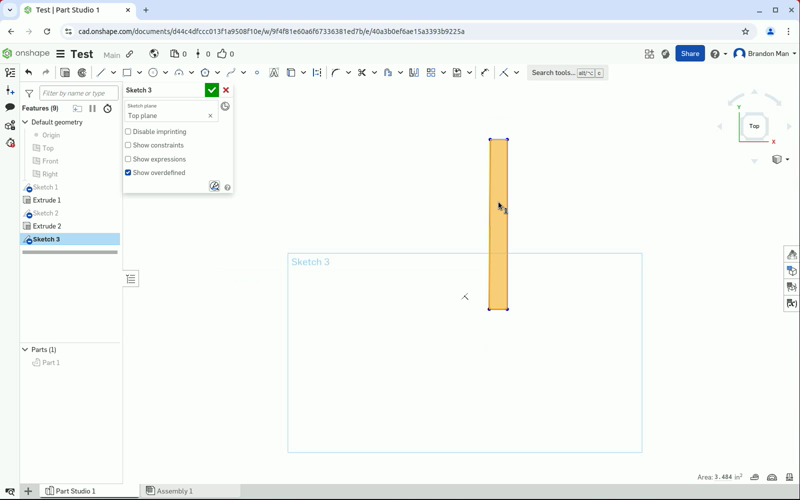
scroll(-6)
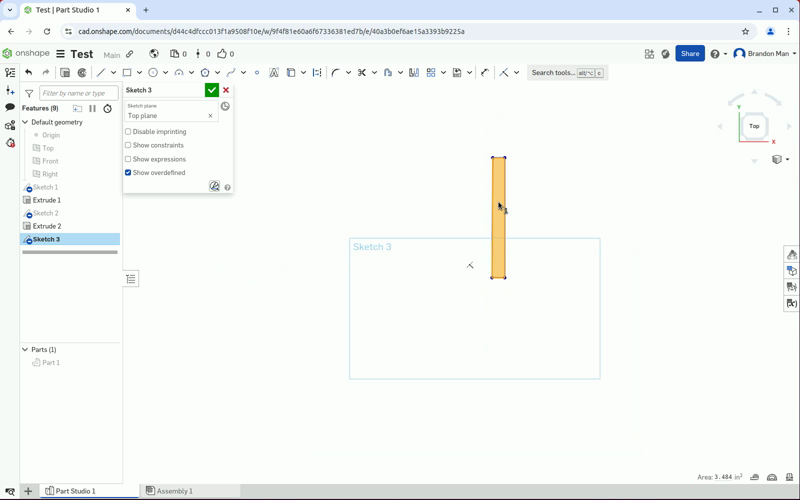
scroll(-6)
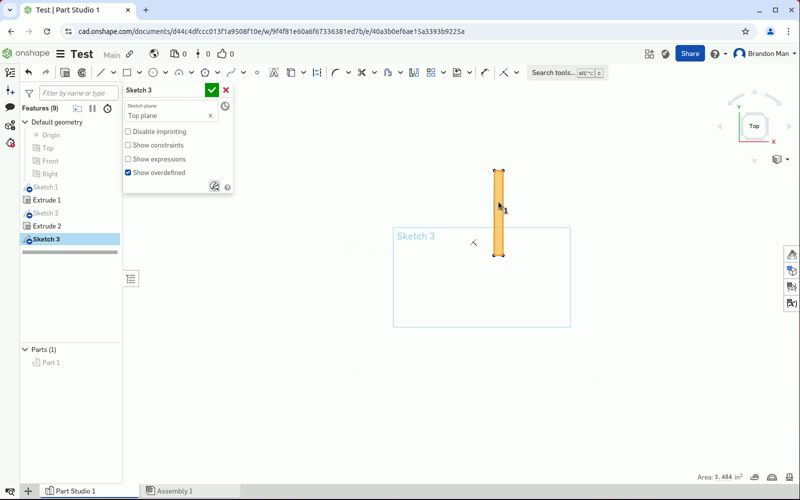
scroll(-6)
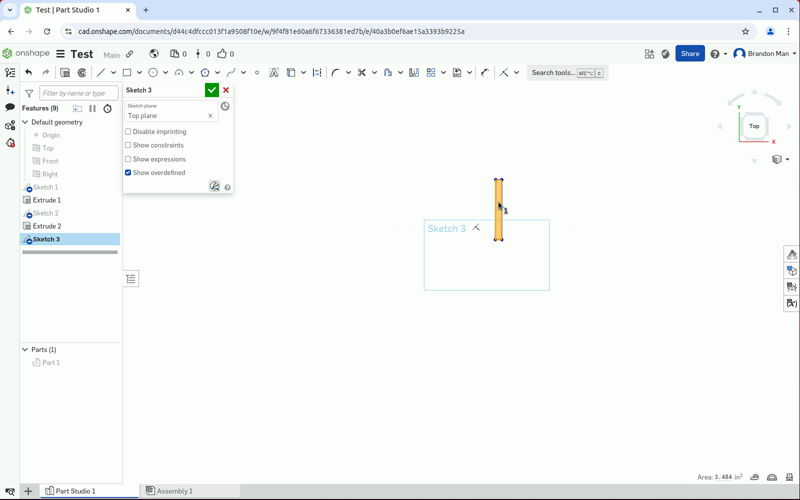
scroll(-6)
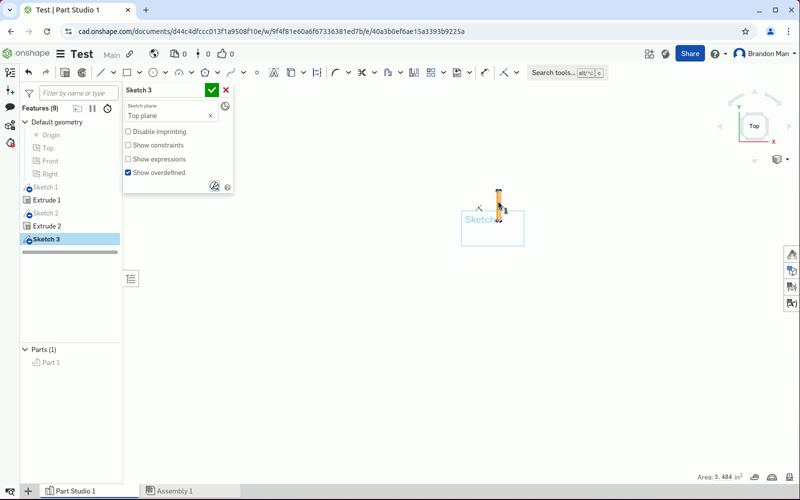
mouse_move(73, 352)
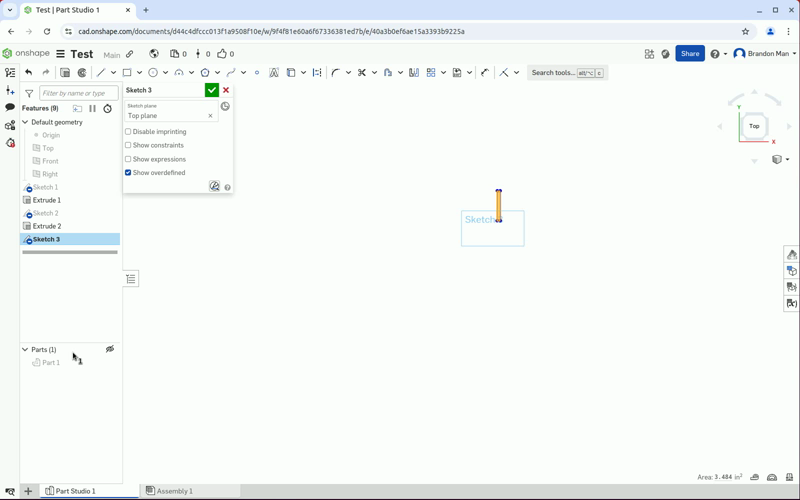
key(shift+y)
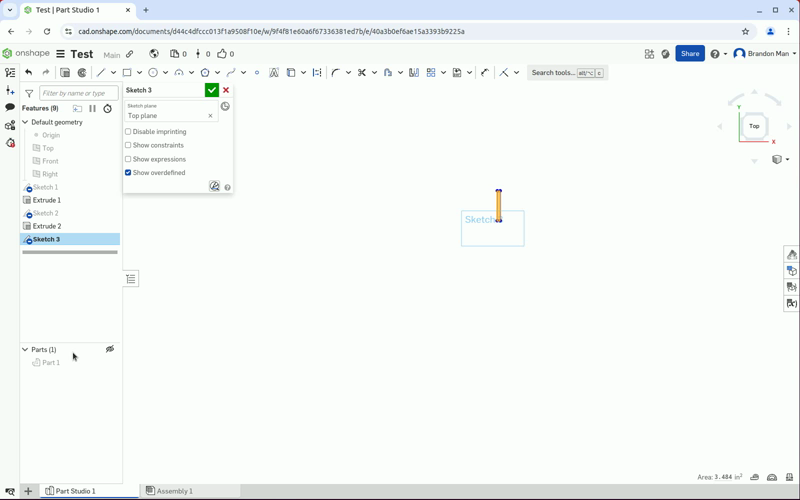
key(shift+e)
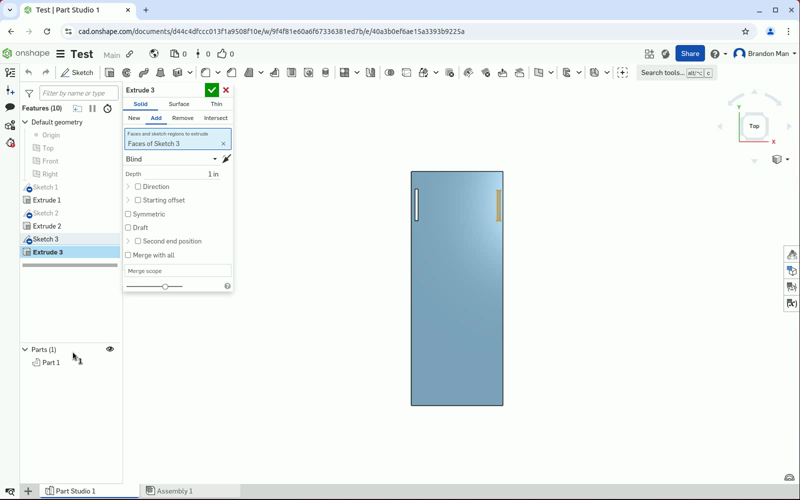
mouse_move(143, 106)
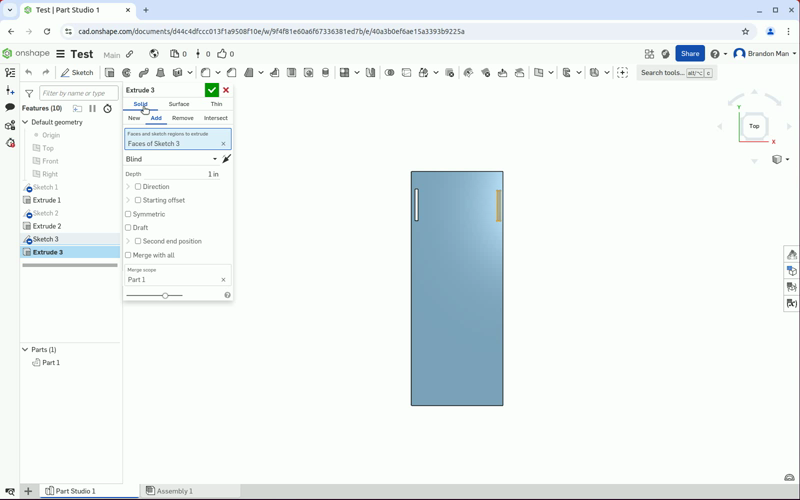
click(143, 106)
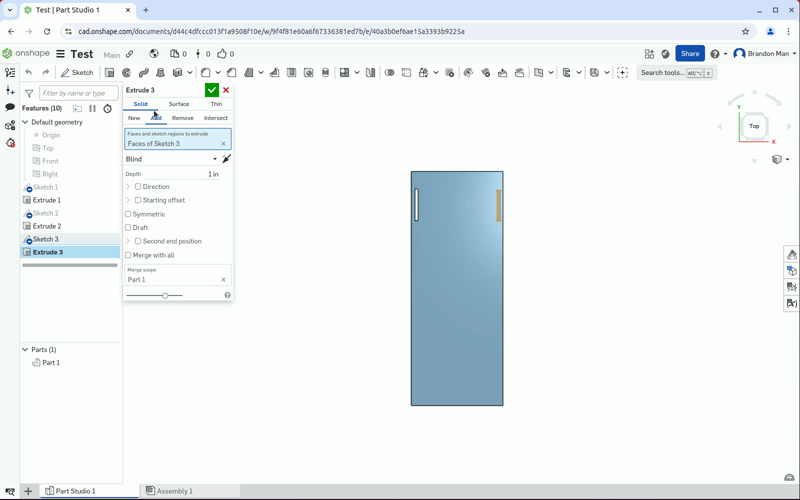
mouse_move(186, 120)
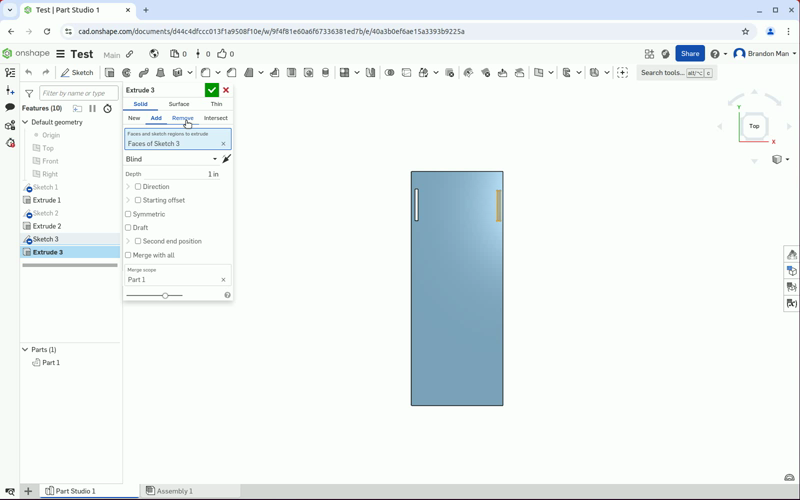
click(186, 120)
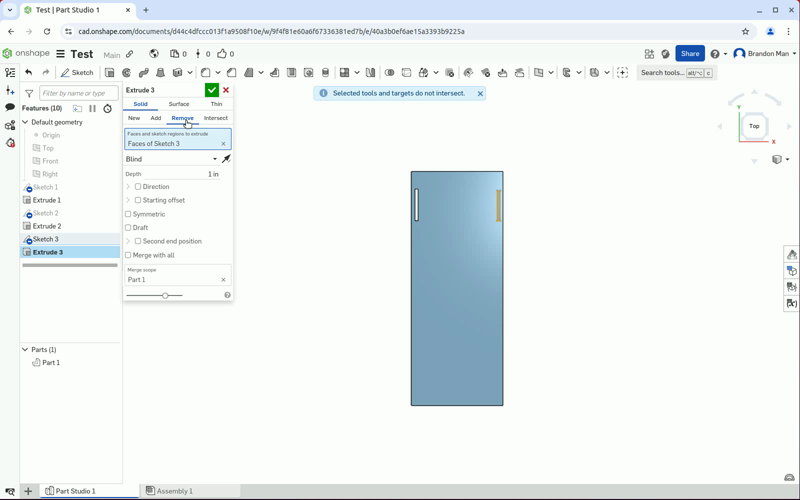
key(tab, 4)
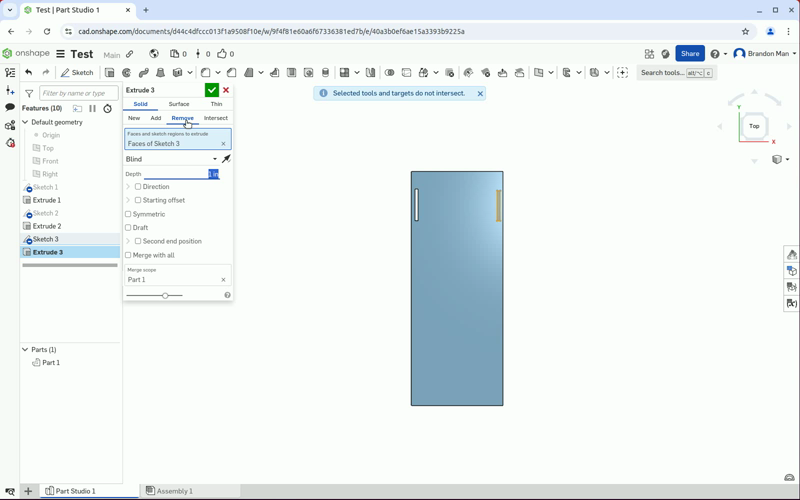
text(-6.258)
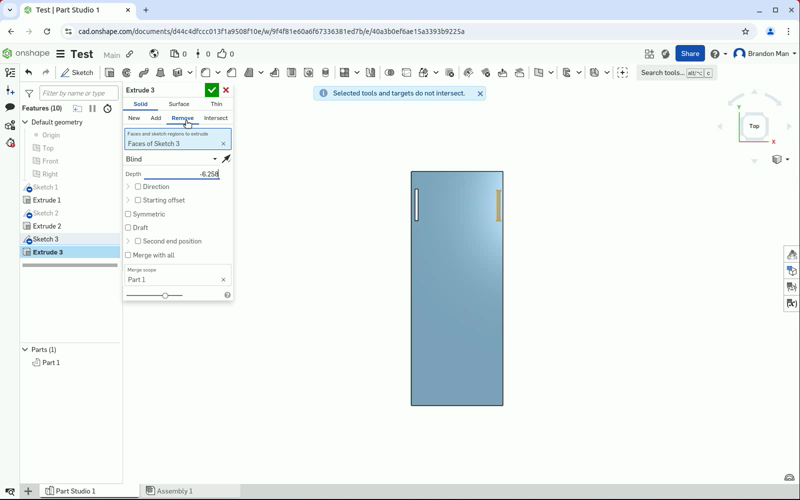
key(tab, 6)
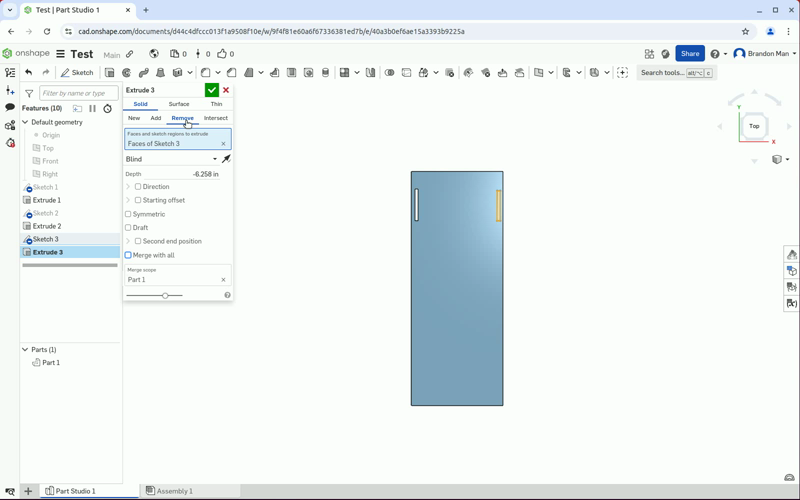
key(space)
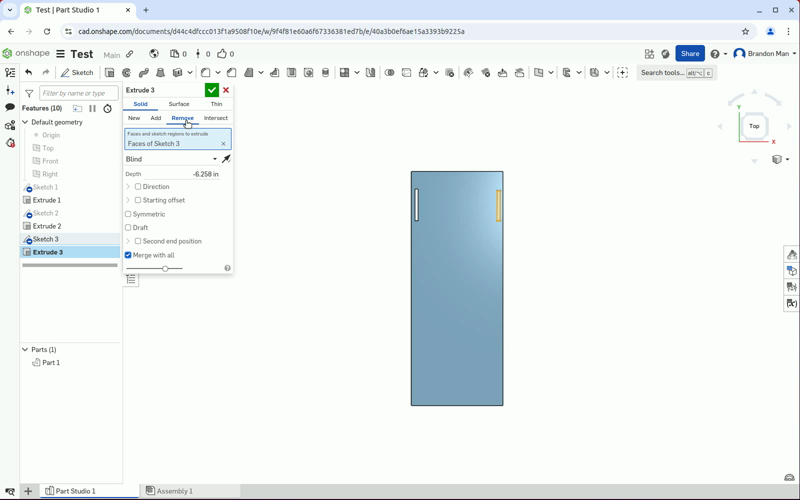
key(enter)
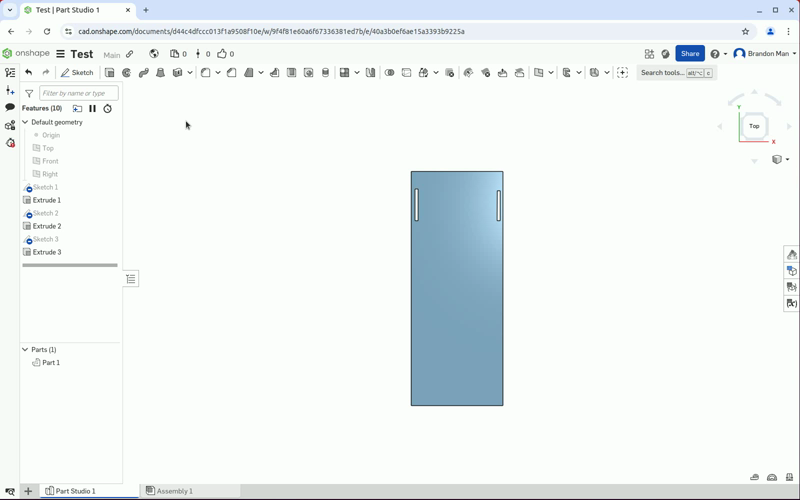
key(shift+h)
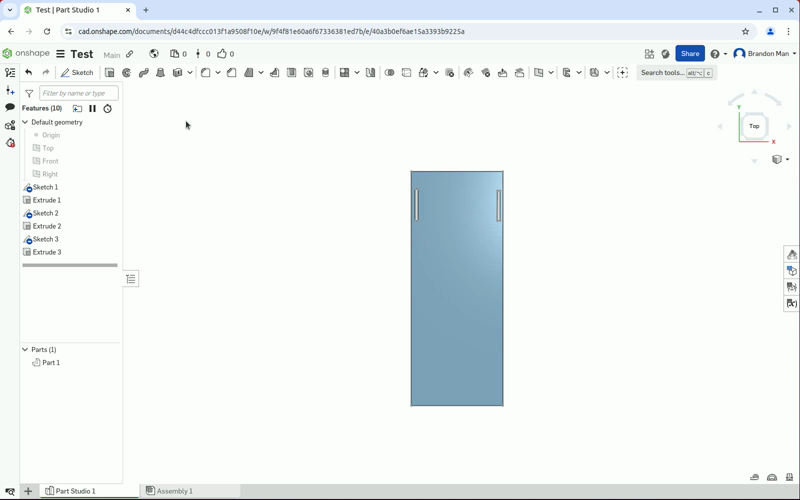
key(shift+h)
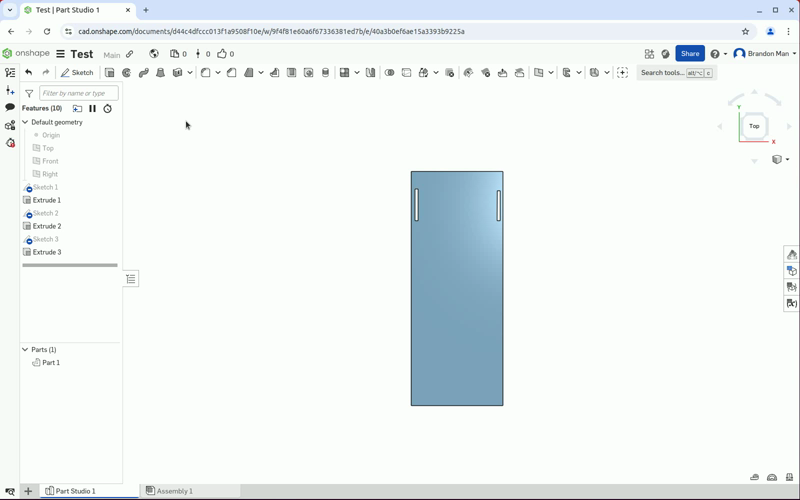
mouse_move(73, 189)
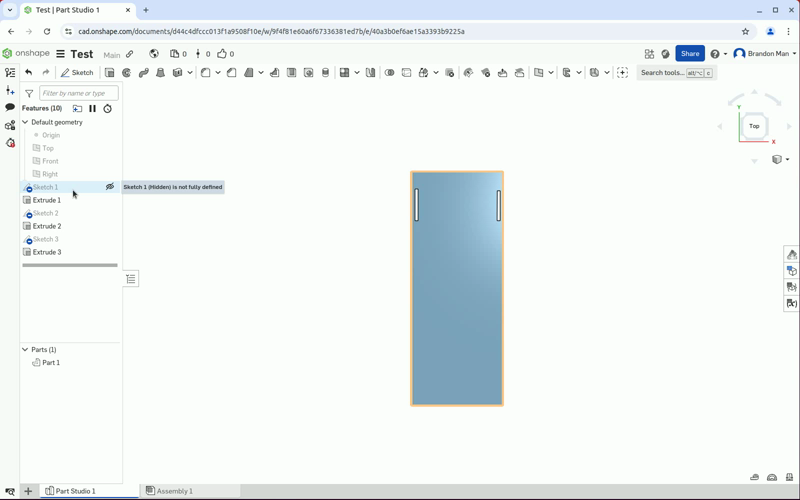
click(73, 189)
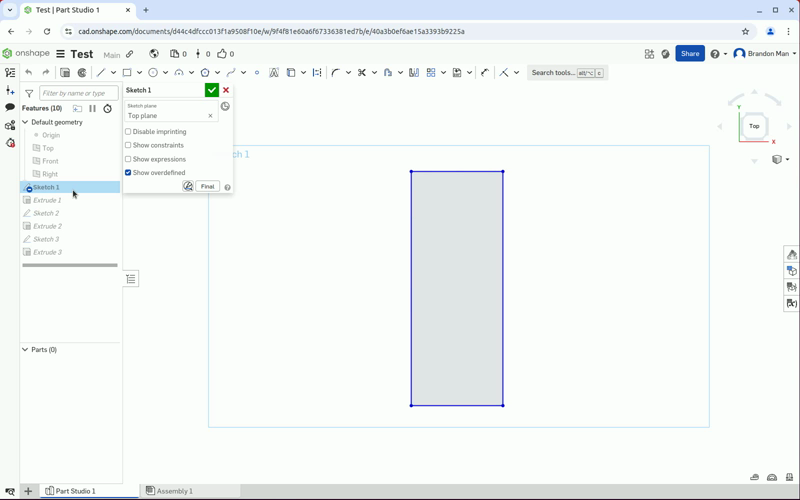
mouse_move(229, 92)
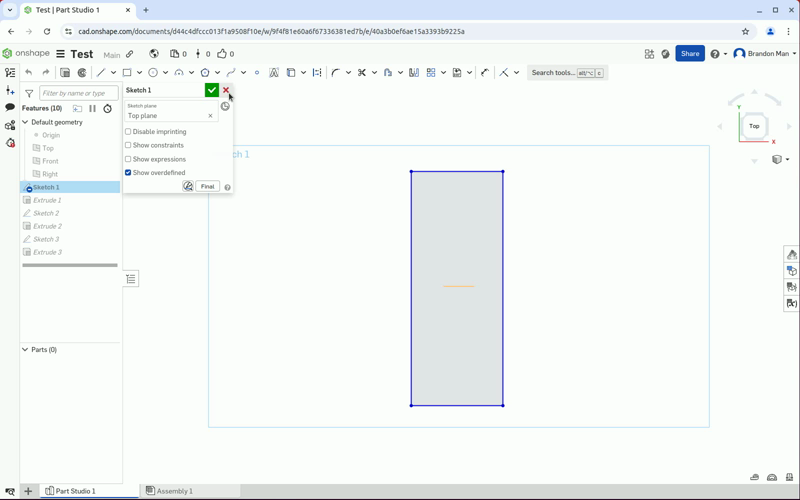
click(229, 92)
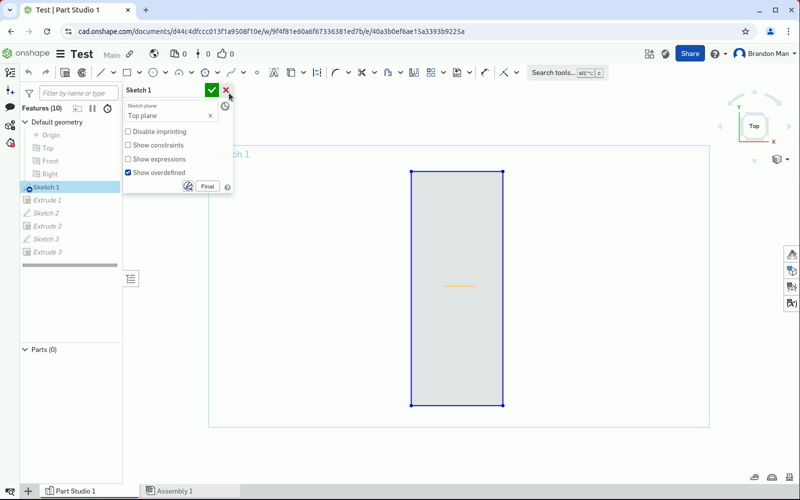
key(shift+s)
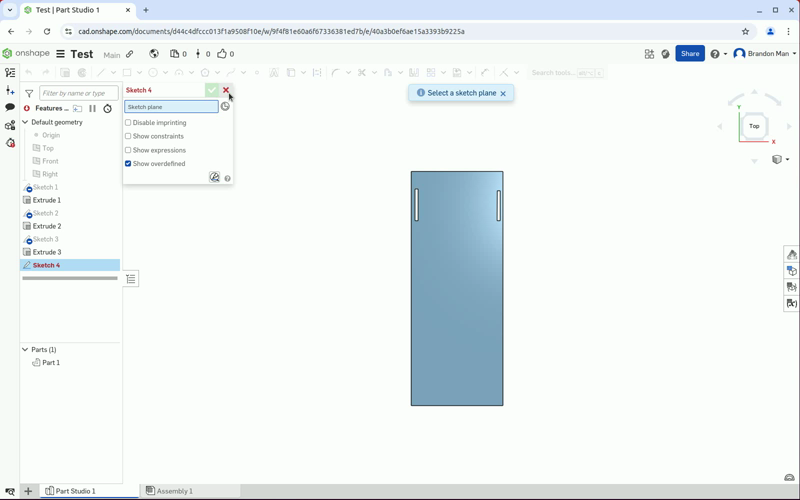
mouse_move(73, 150)
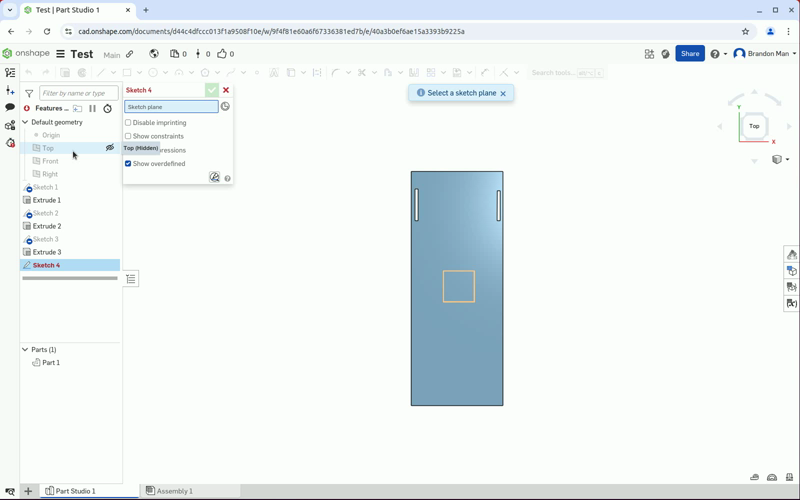
click(73, 150)
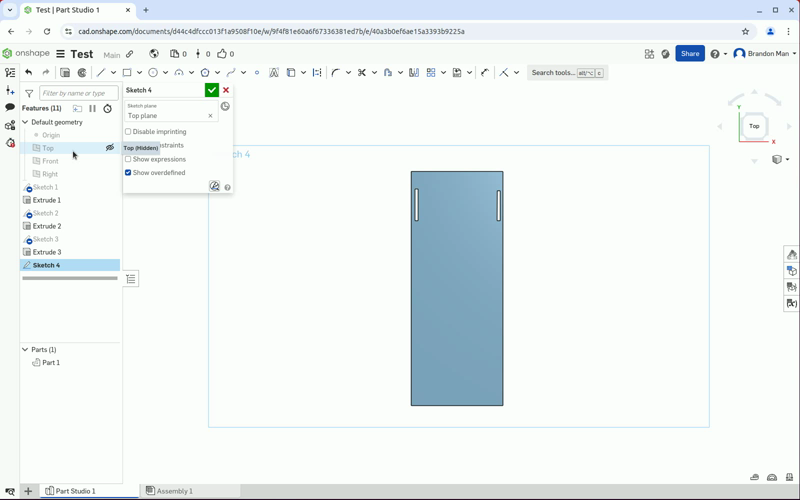
mouse_move(73, 352)
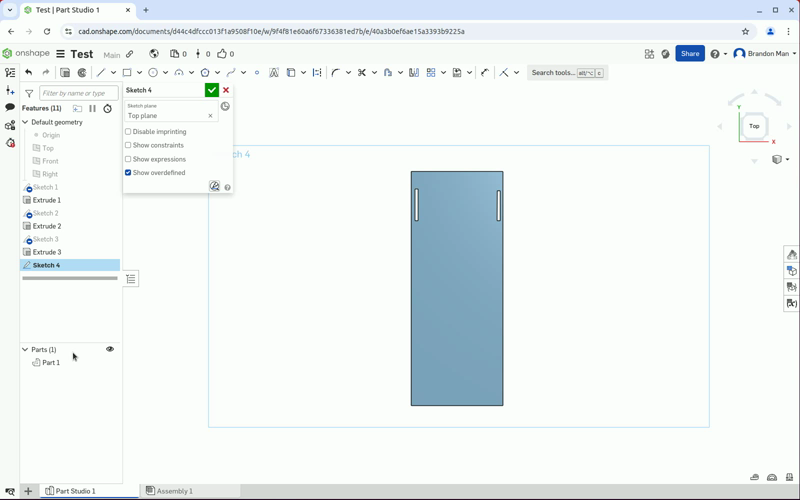
key(y)
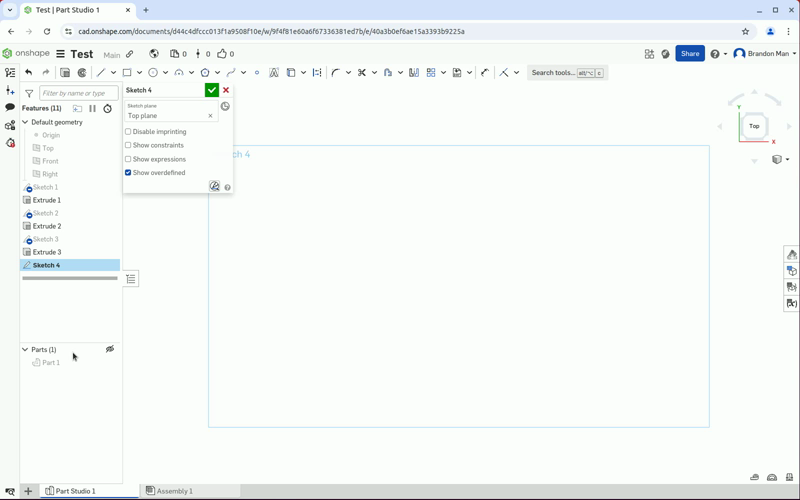
key(l)
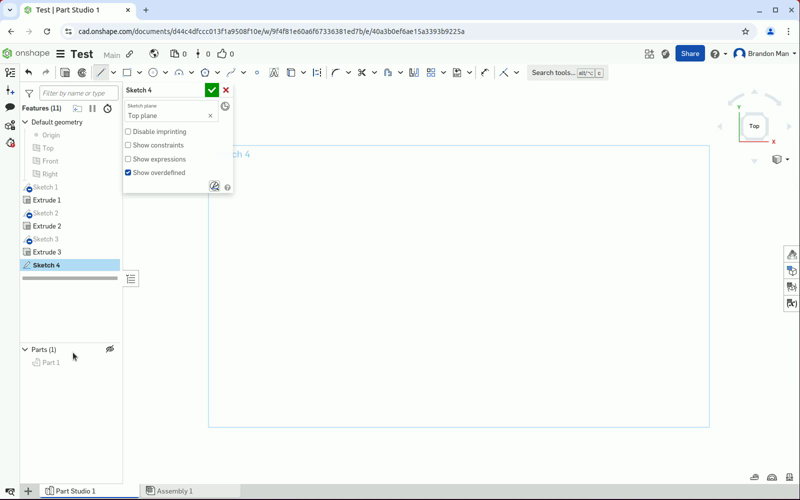
key_down(shift)
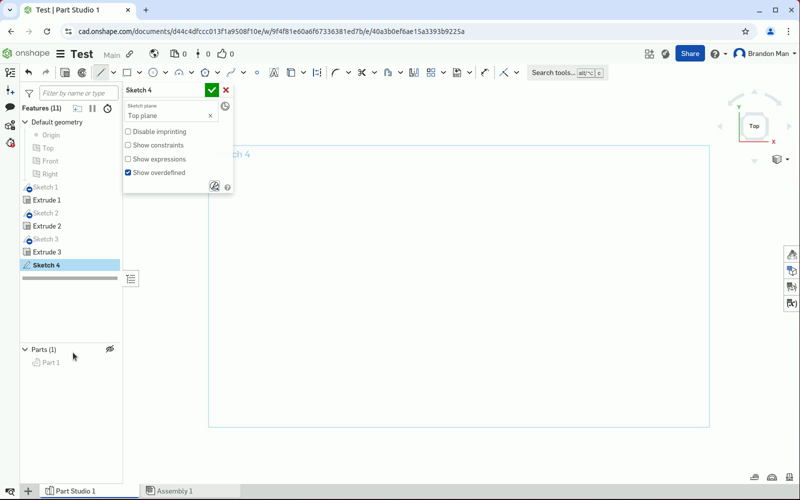
mouse_move(419, 301)
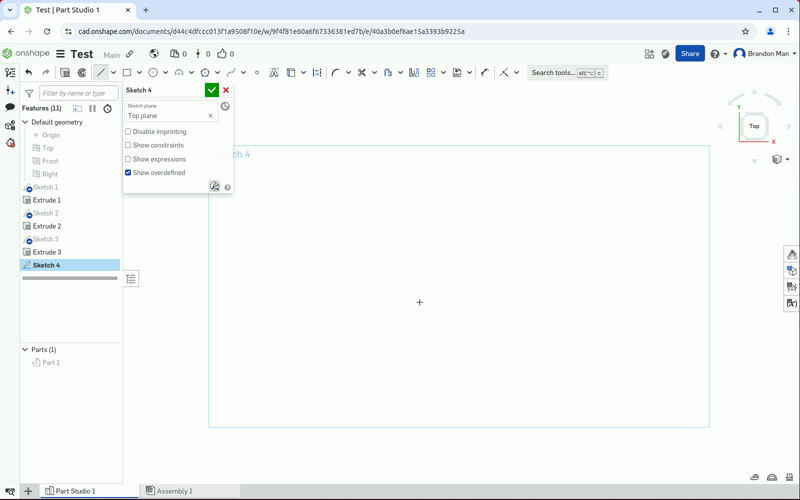
click(419, 301)
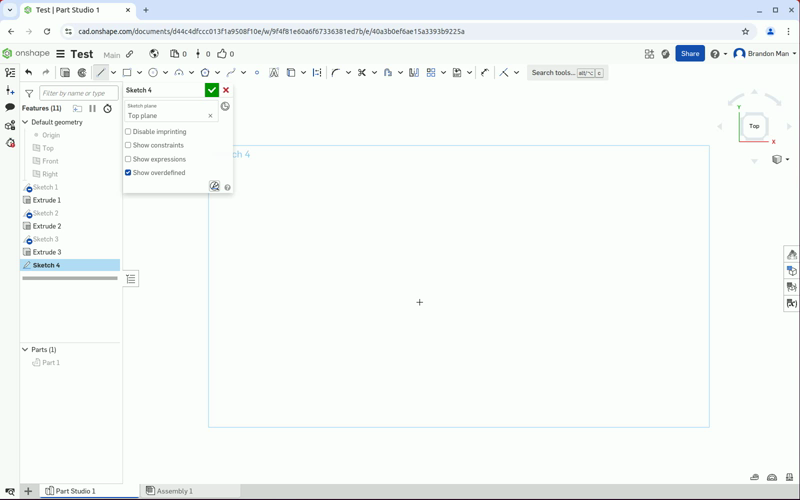
key_up(shift)
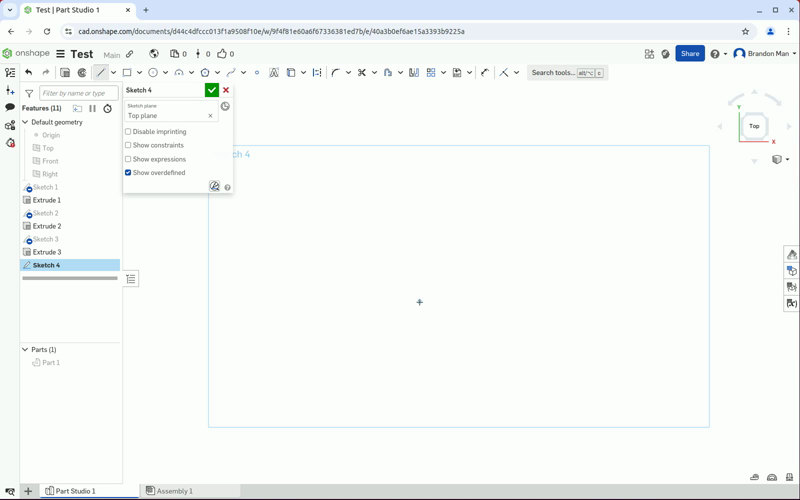
key_down(shift)
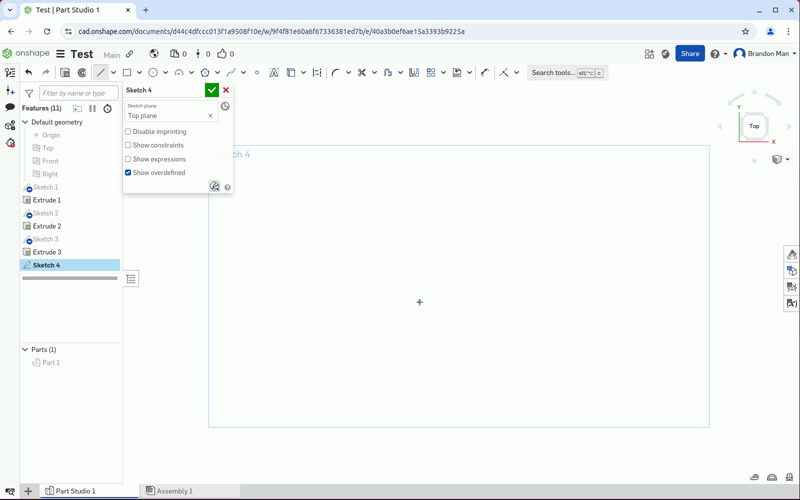
mouse_move(449, 301)
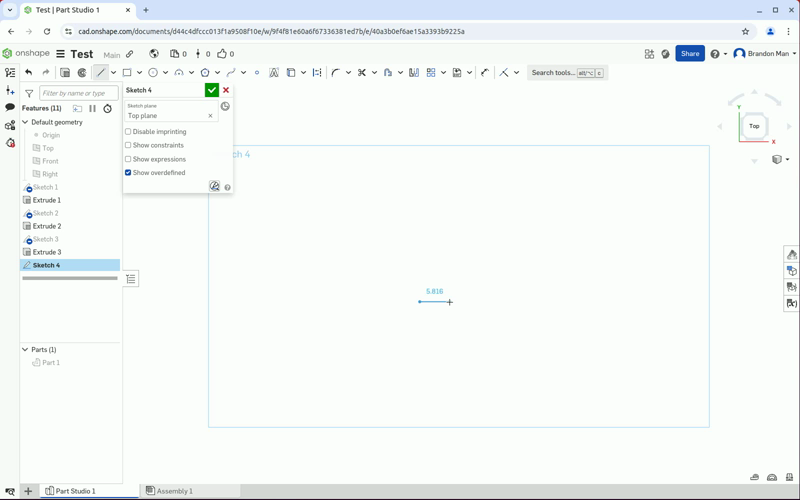
mouse_move(422, 301)
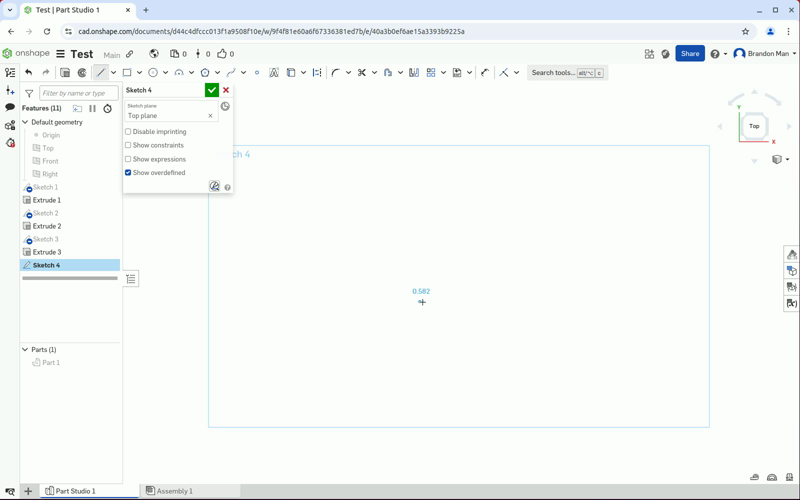
scroll(6)
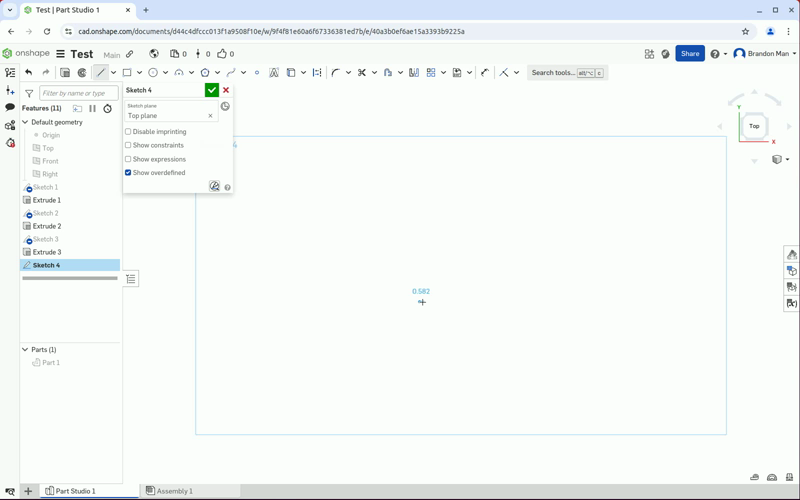
scroll(6)
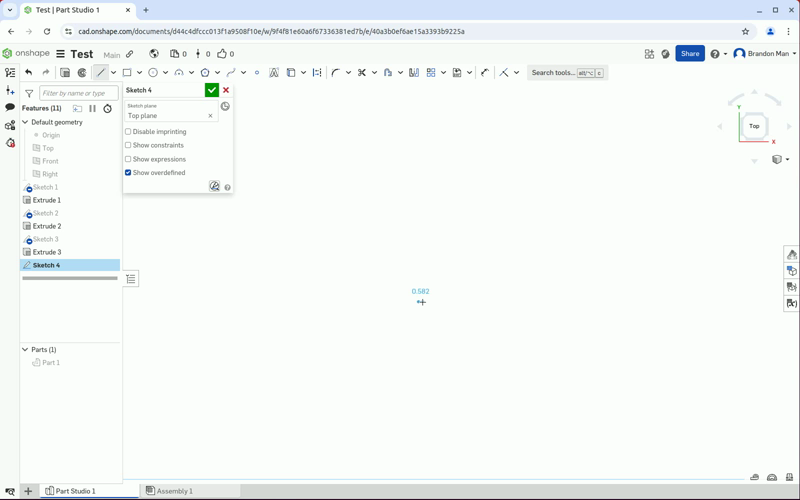
scroll(6)
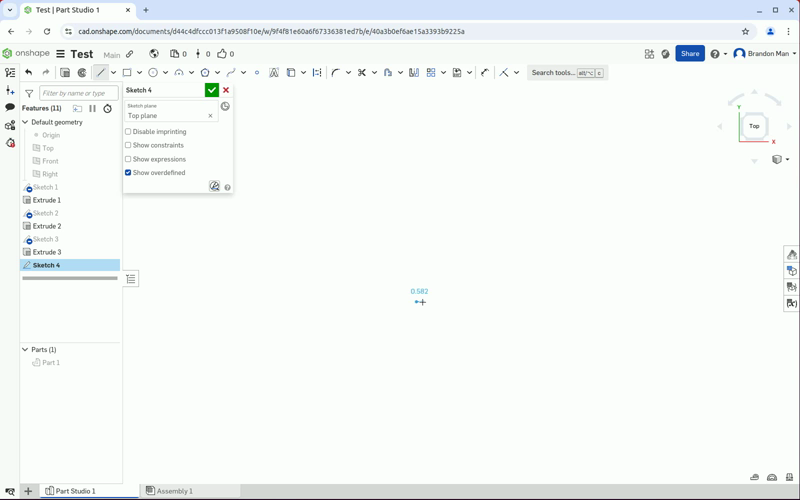
scroll(6)
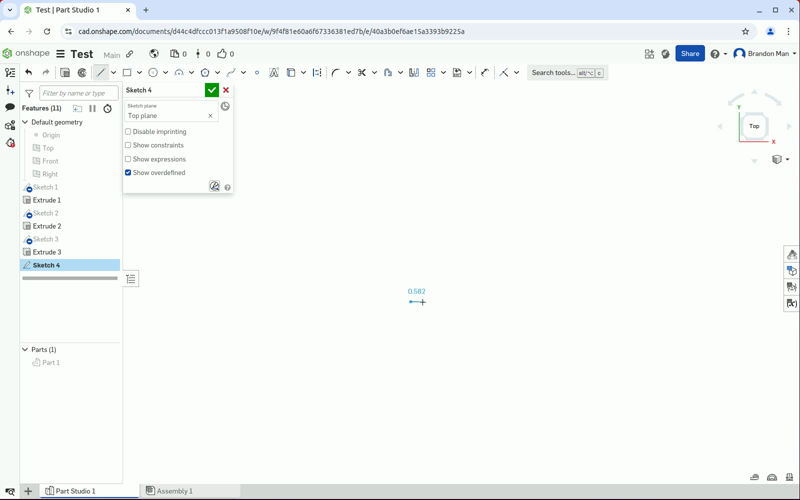
scroll(6)
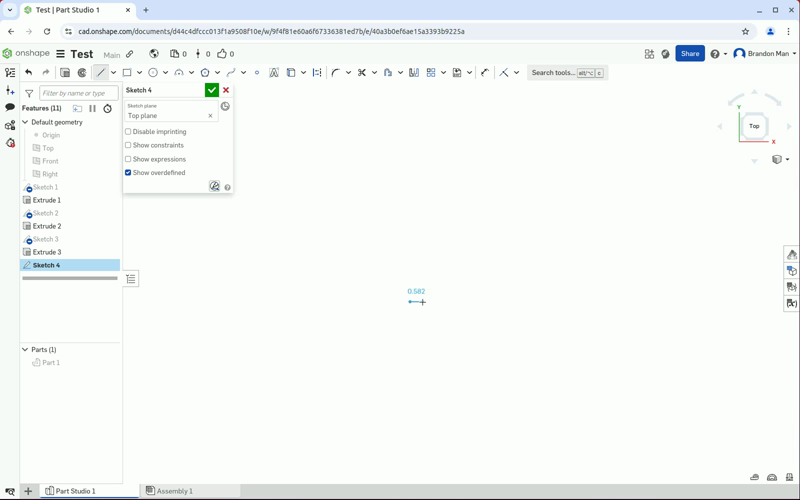
scroll(6)
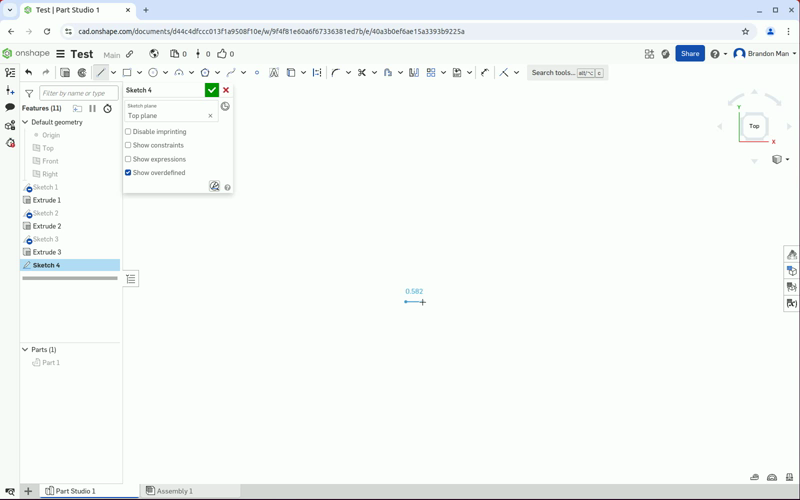
scroll(6)
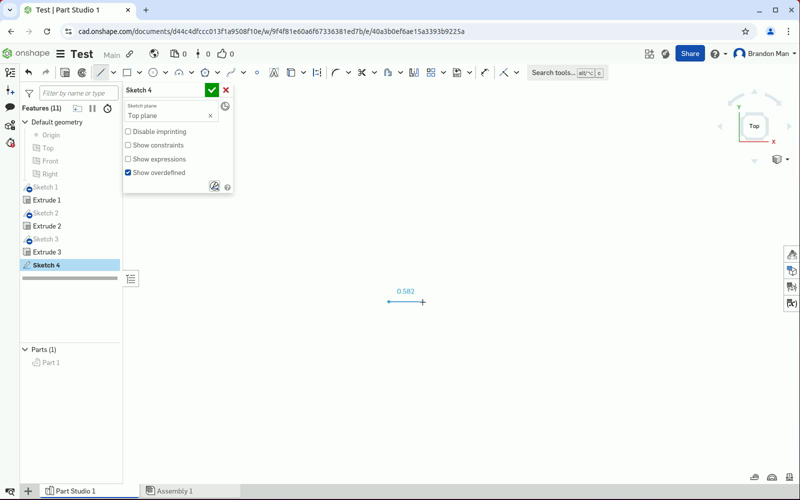
click(422, 301)
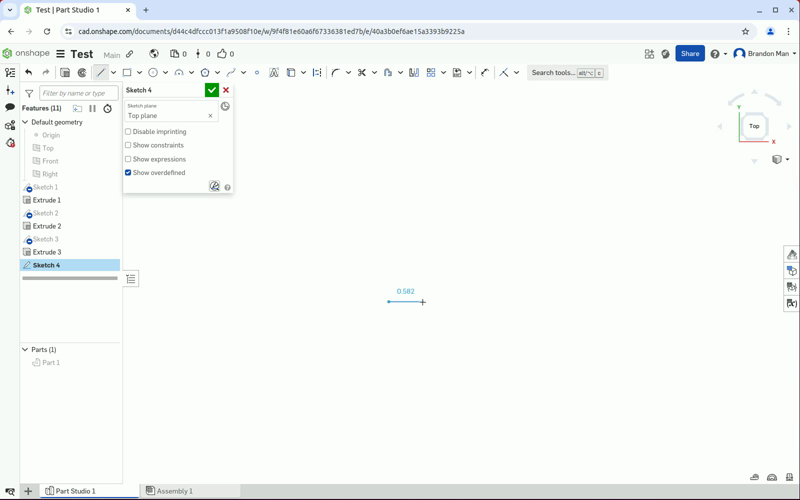
scroll(-6)
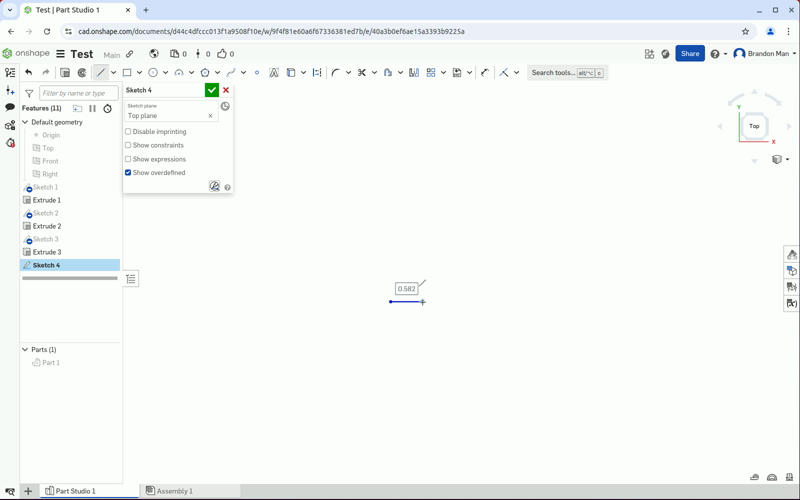
scroll(-6)
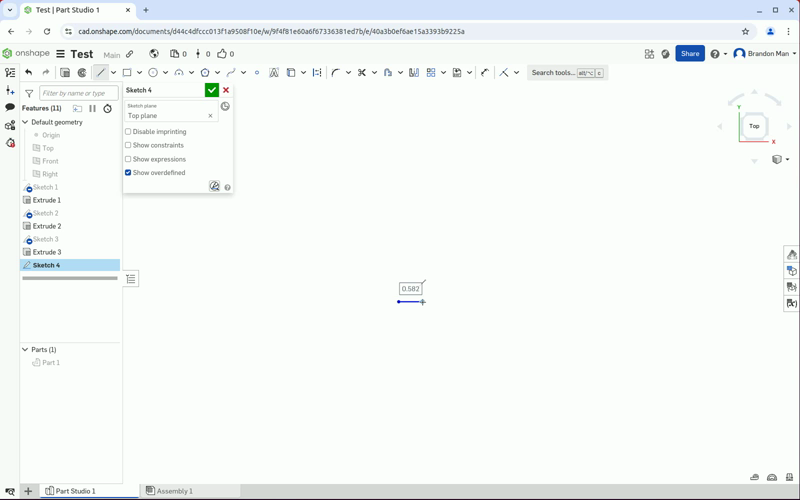
scroll(-6)
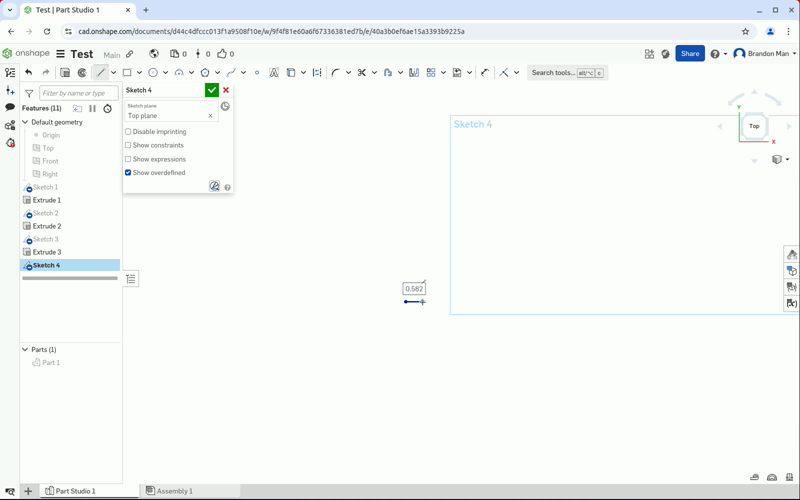
scroll(-6)
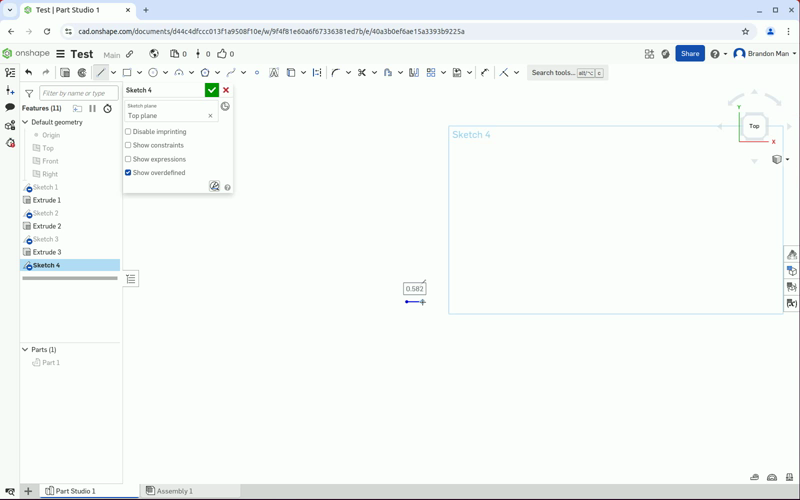
scroll(-6)
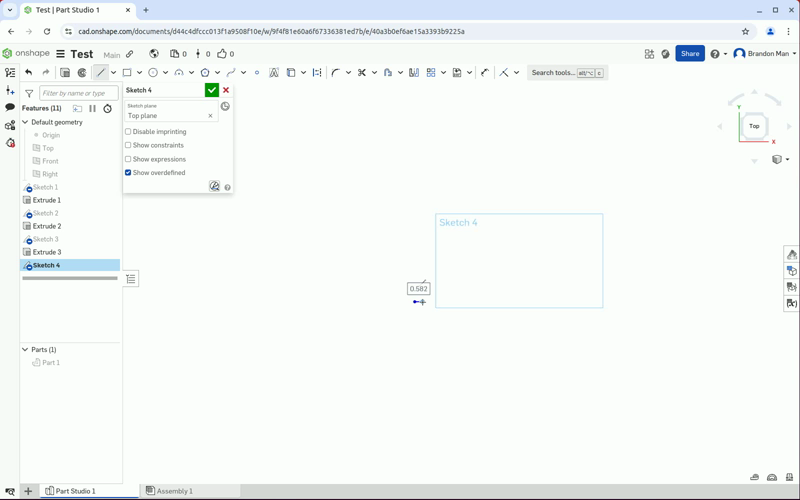
scroll(-6)
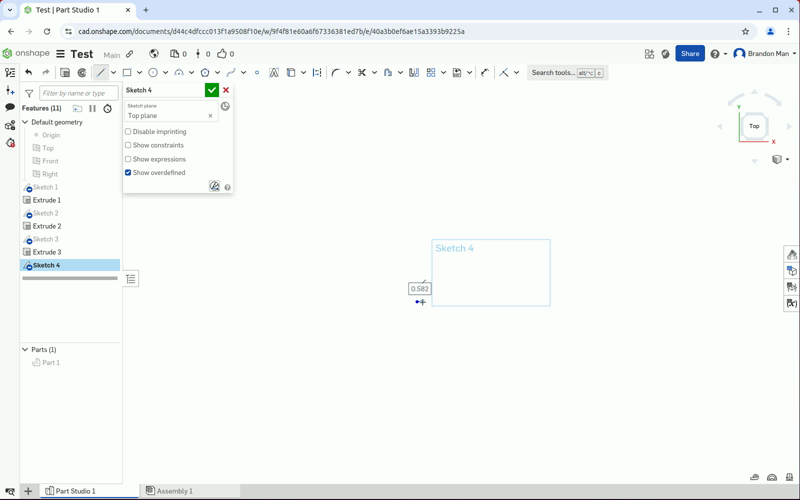
scroll(-6)
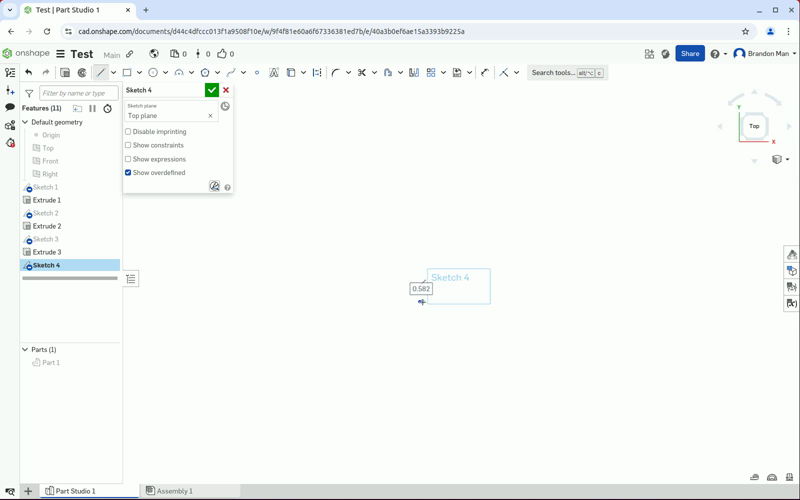
key_up(shift)
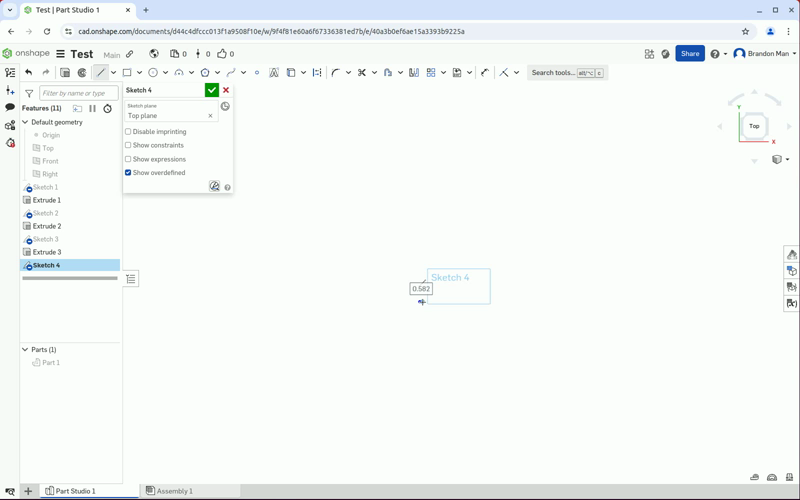
key_down(shift)
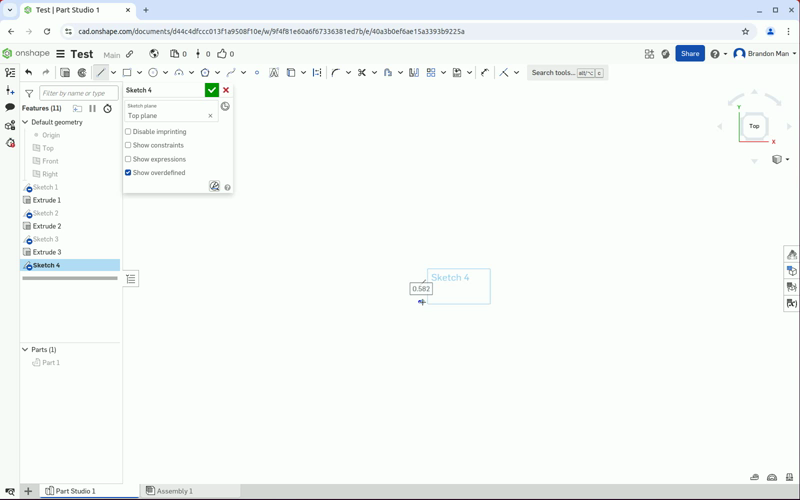
mouse_move(452, 301)
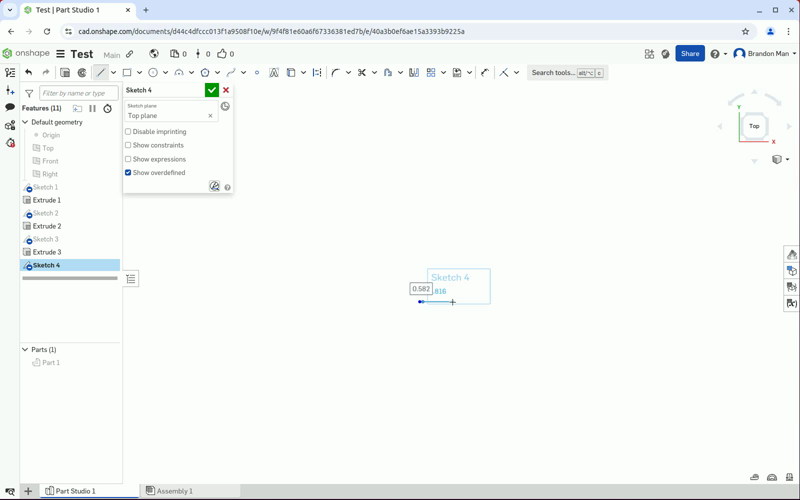
mouse_move(422, 271)
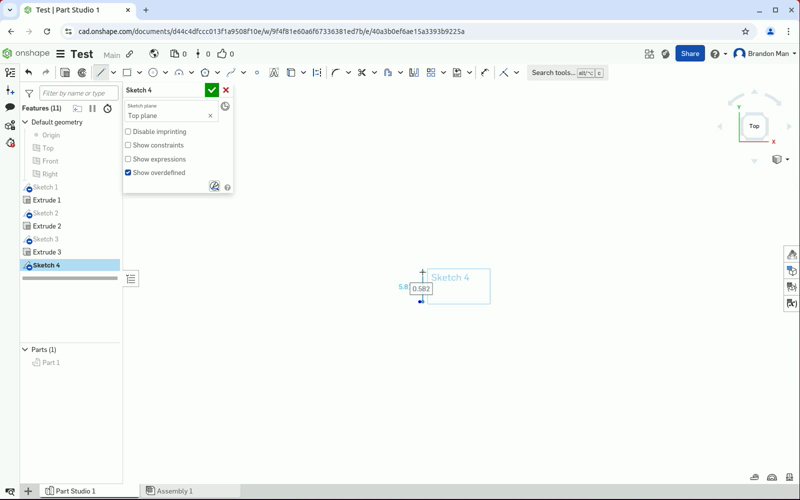
click(422, 271)
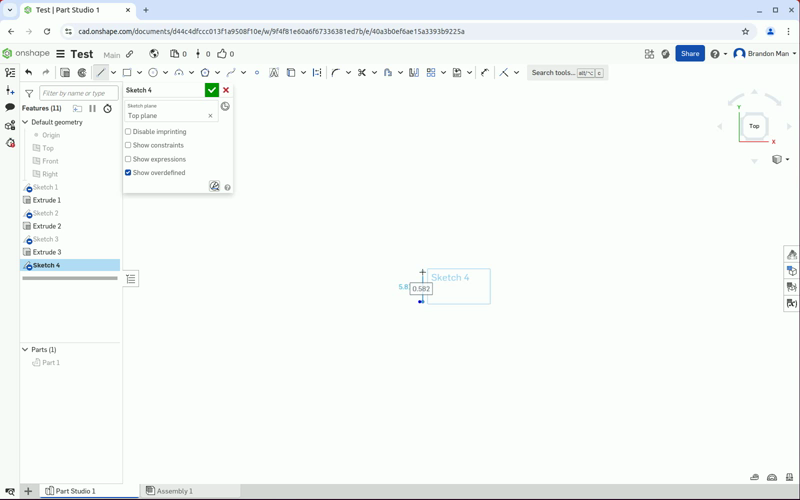
key_up(shift)
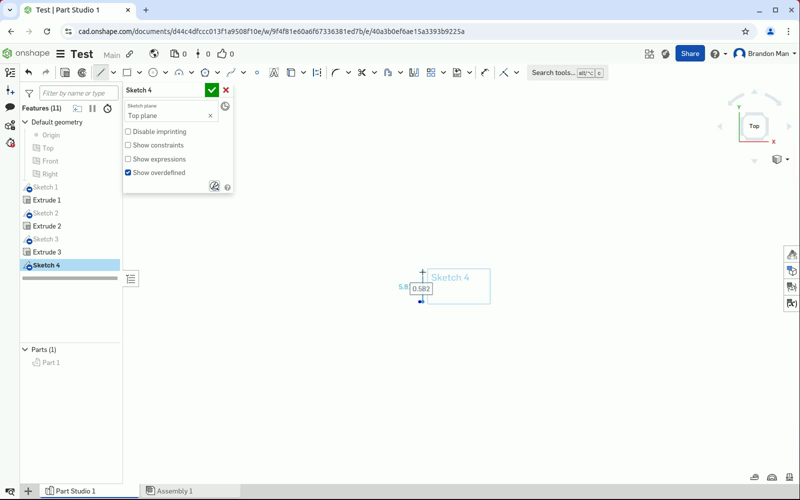
key_down(shift)
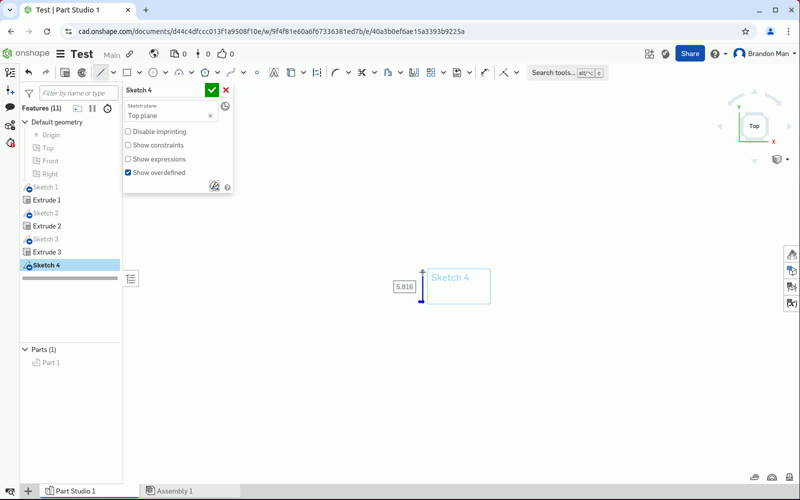
mouse_move(452, 271)
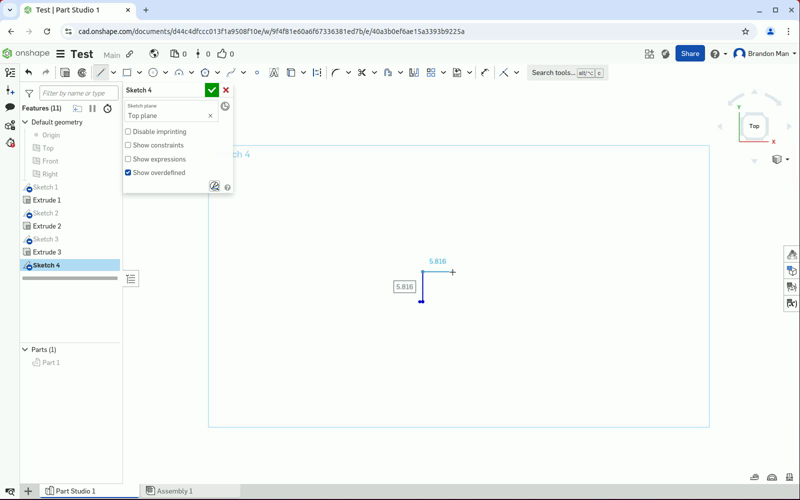
mouse_move(419, 271)
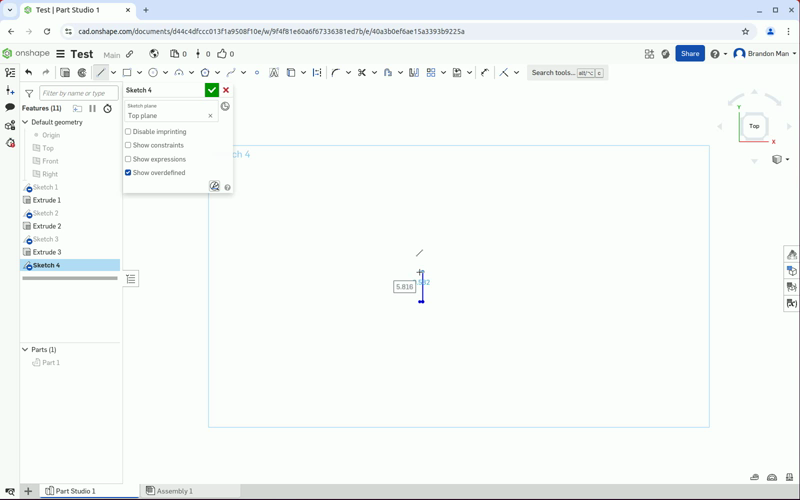
scroll(6)
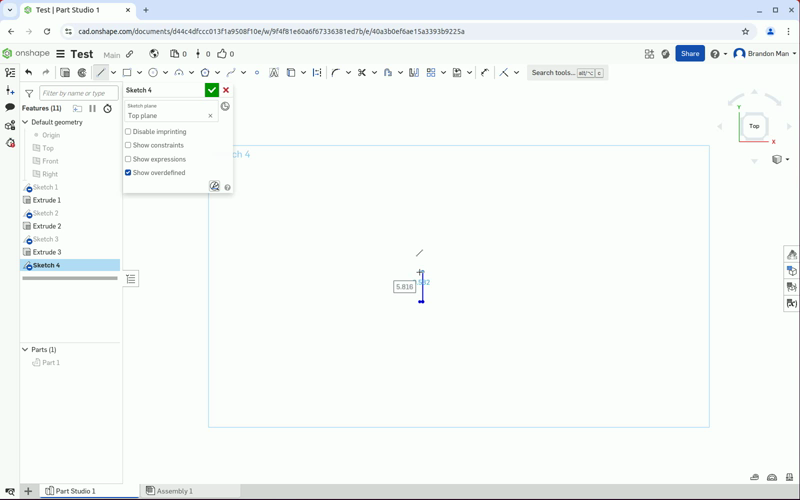
scroll(6)
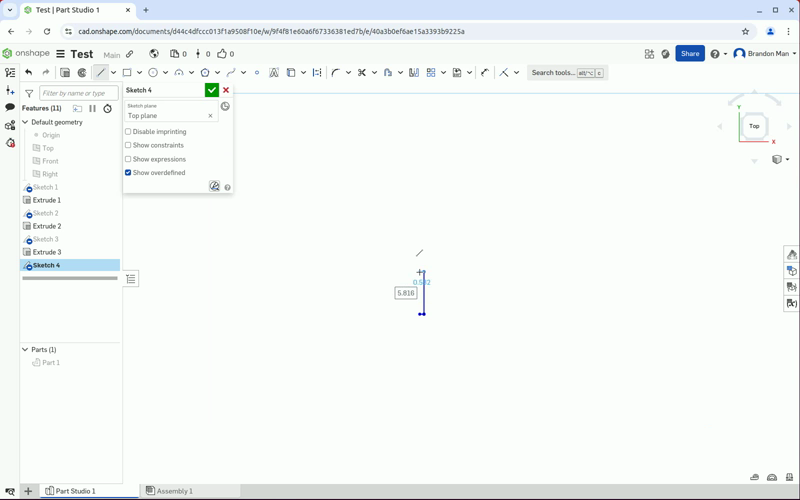
scroll(6)
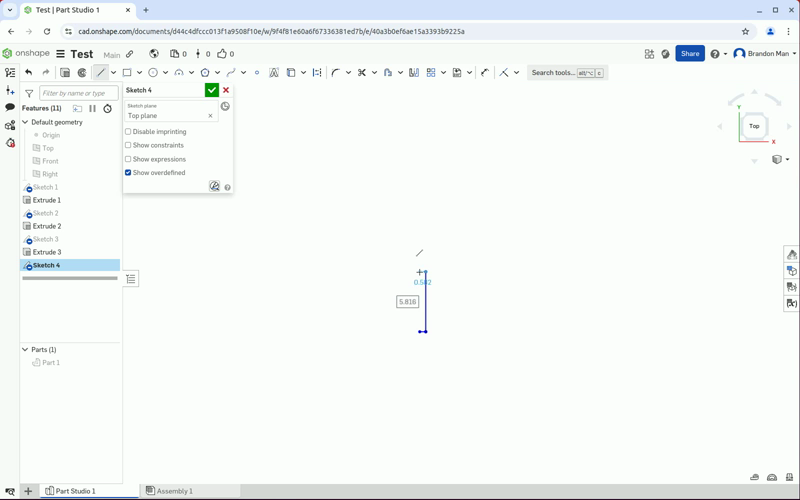
scroll(6)
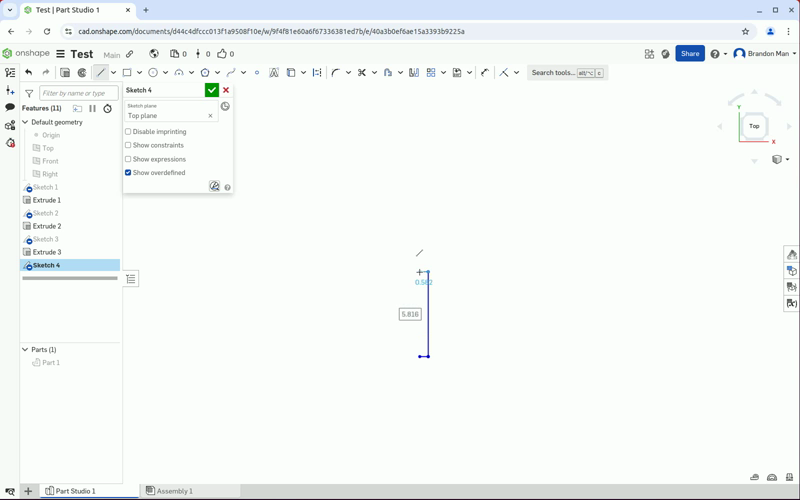
scroll(6)
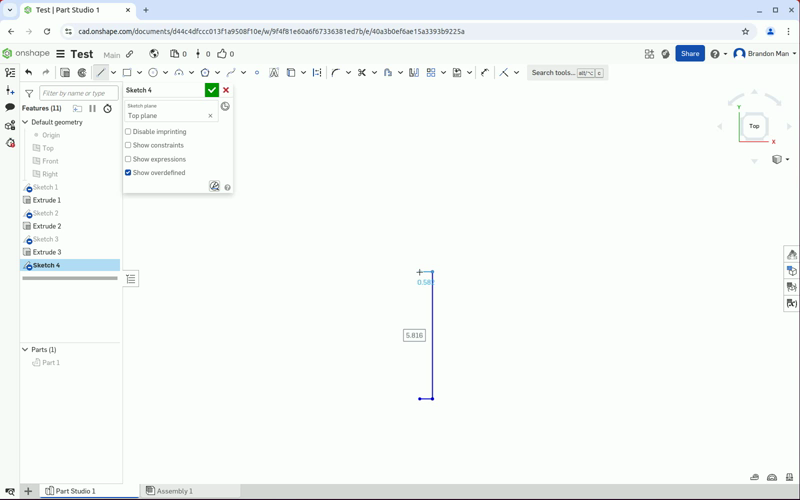
scroll(6)
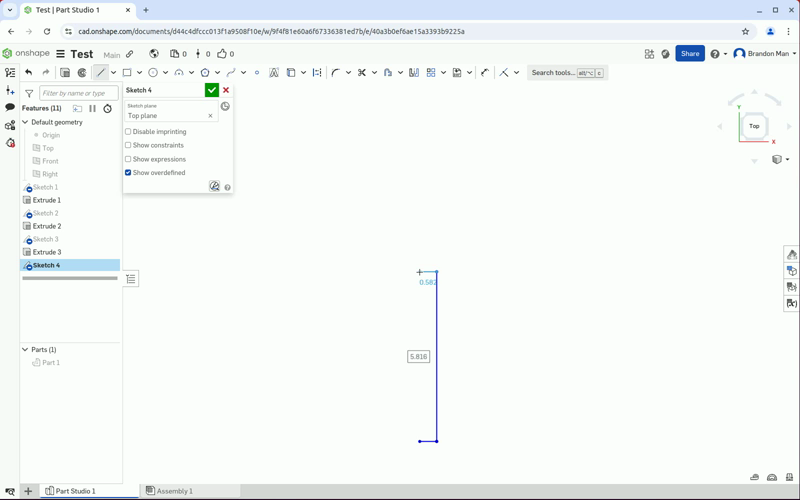
scroll(6)
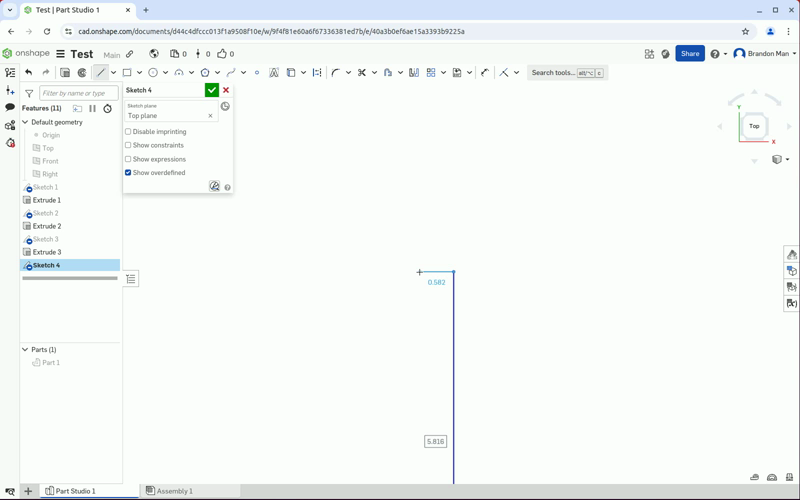
click(419, 271)
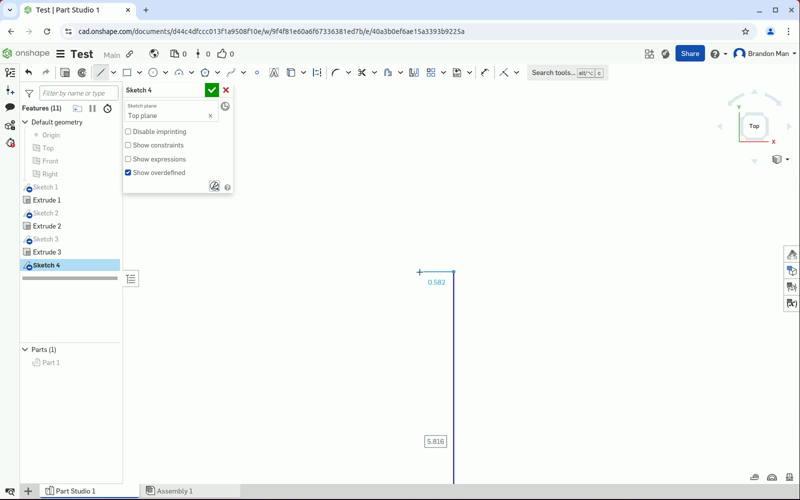
scroll(-6)
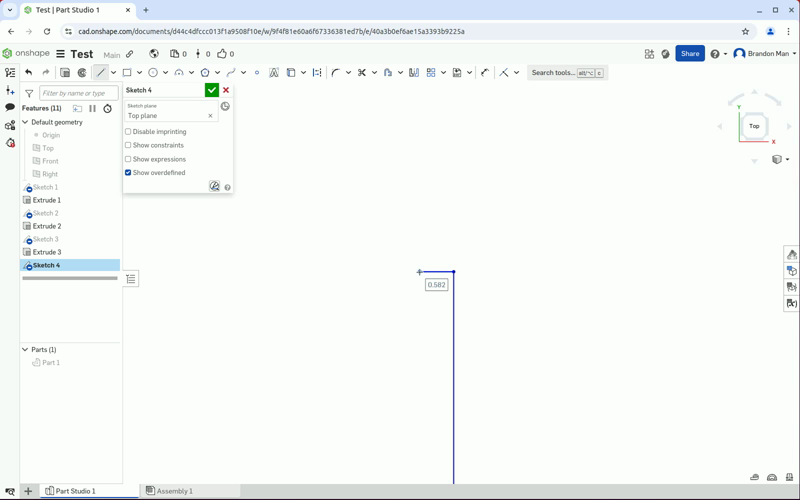
scroll(-6)
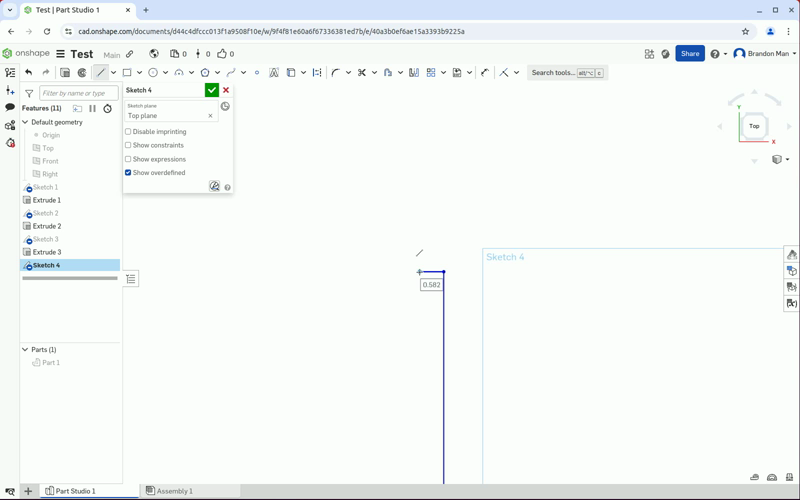
scroll(-6)
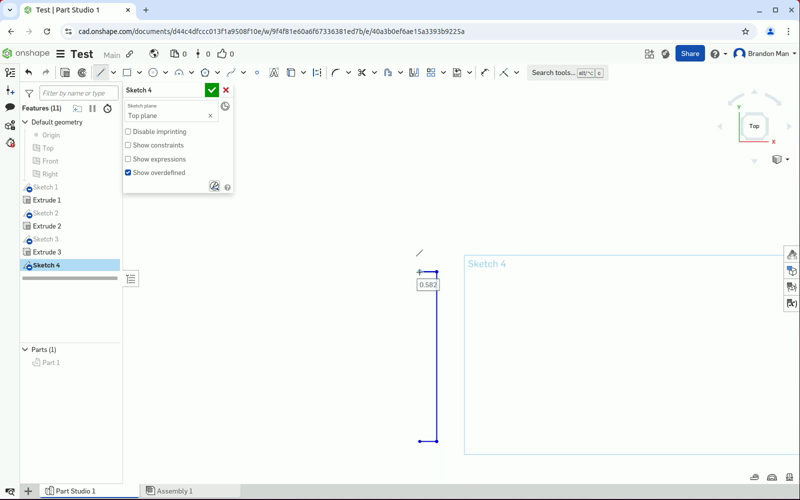
scroll(-6)
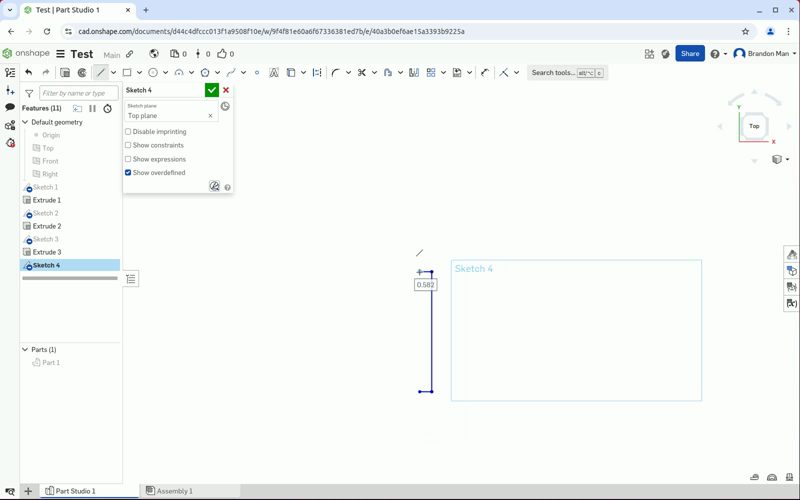
scroll(-6)
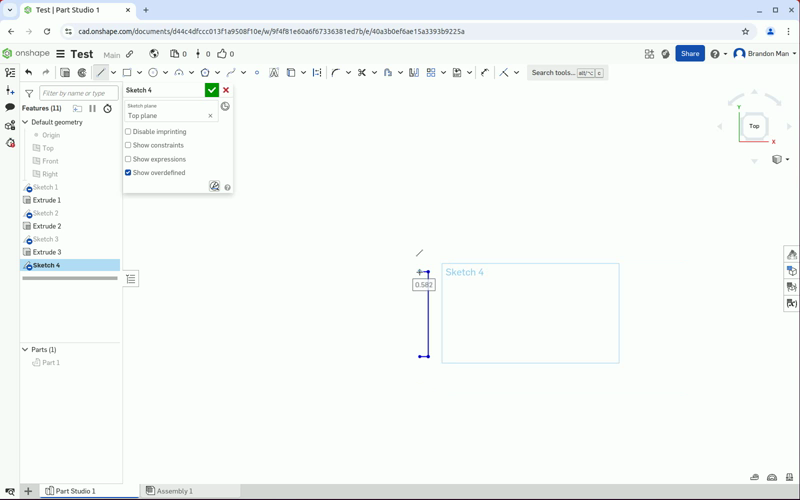
scroll(-6)
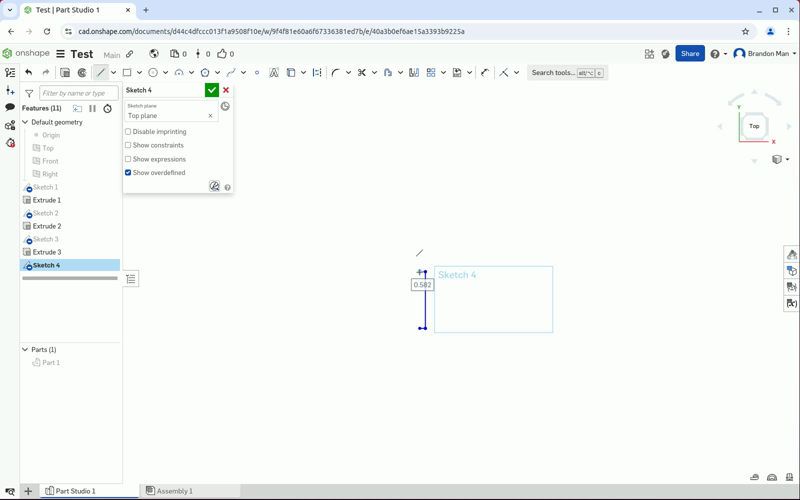
scroll(-6)
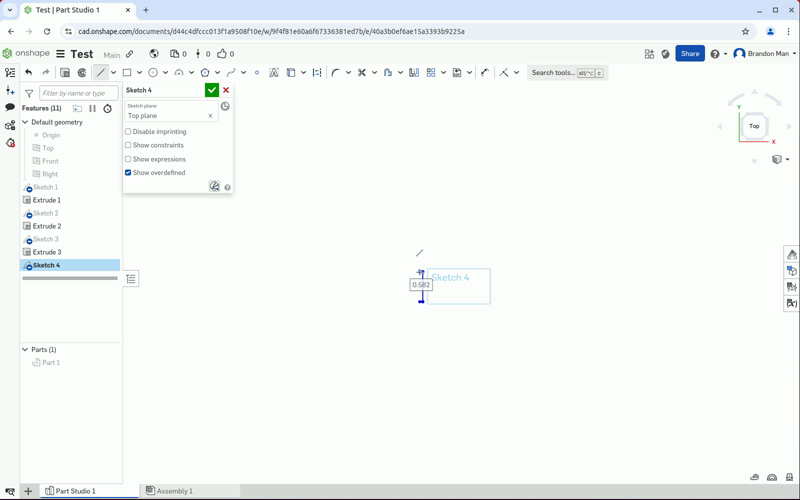
key_up(shift)
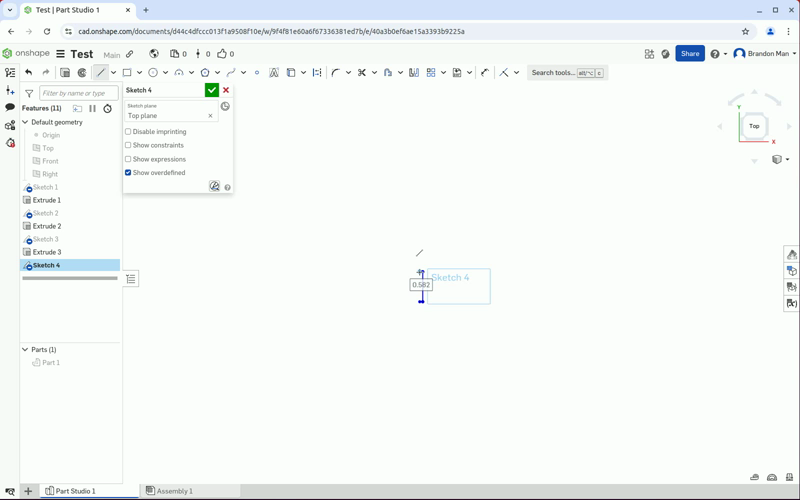
mouse_move(449, 271)
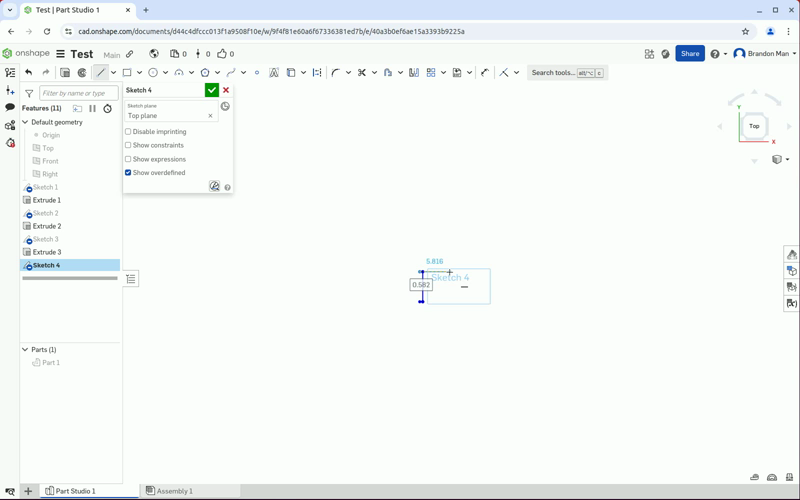
key_down(shift)
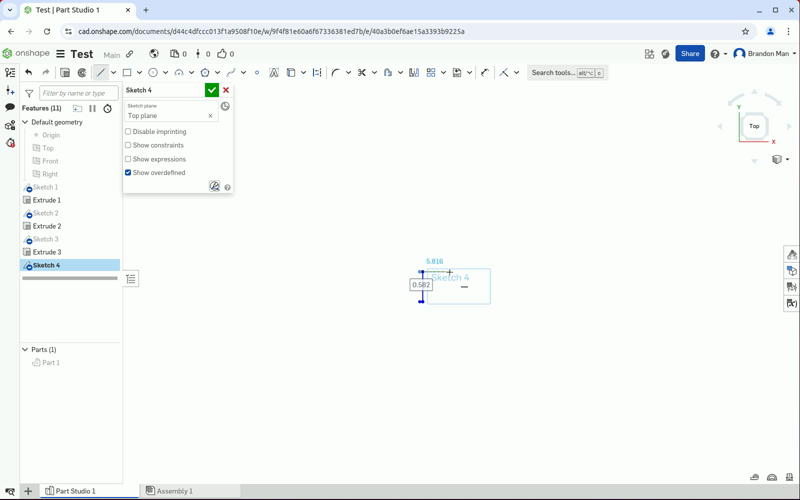
mouse_move(419, 301)
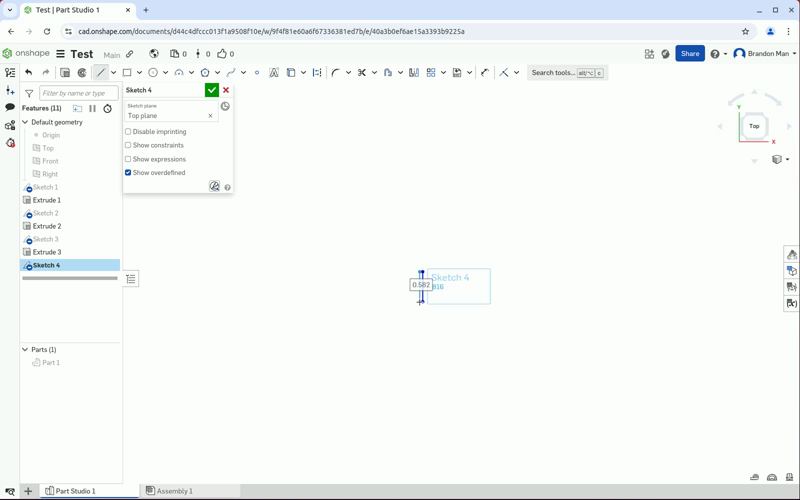
scroll(6)
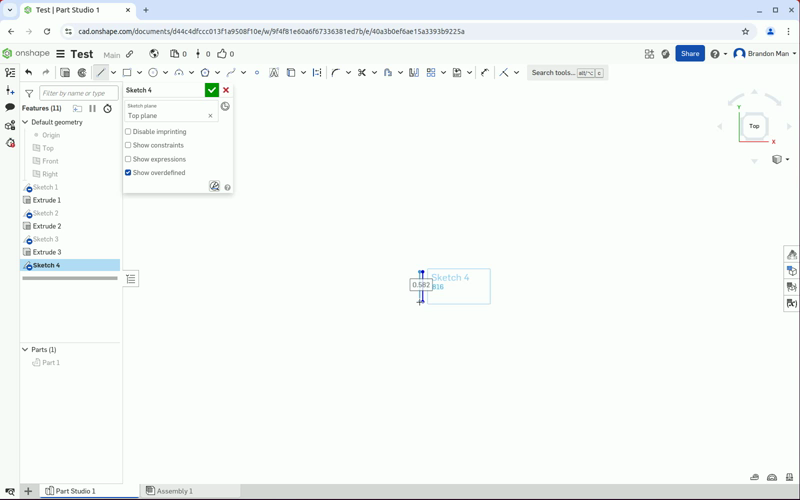
scroll(6)
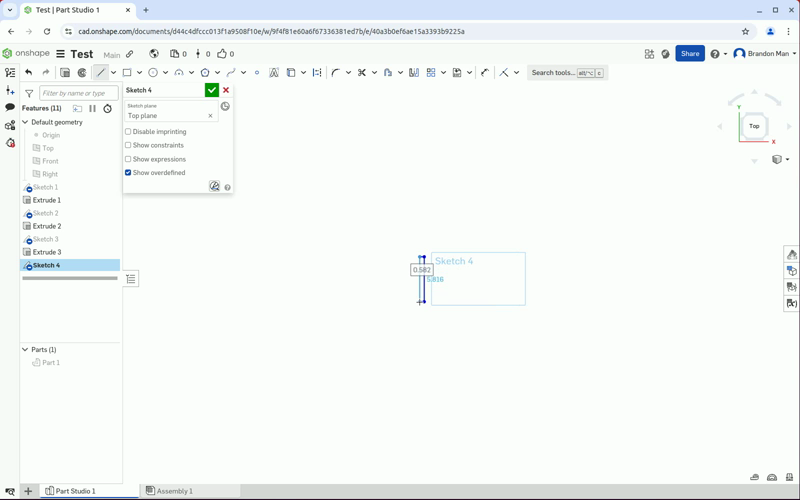
scroll(6)
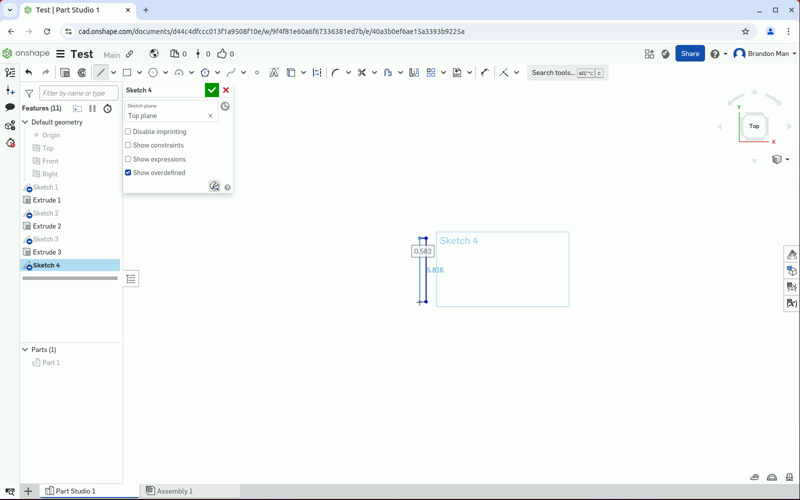
scroll(6)
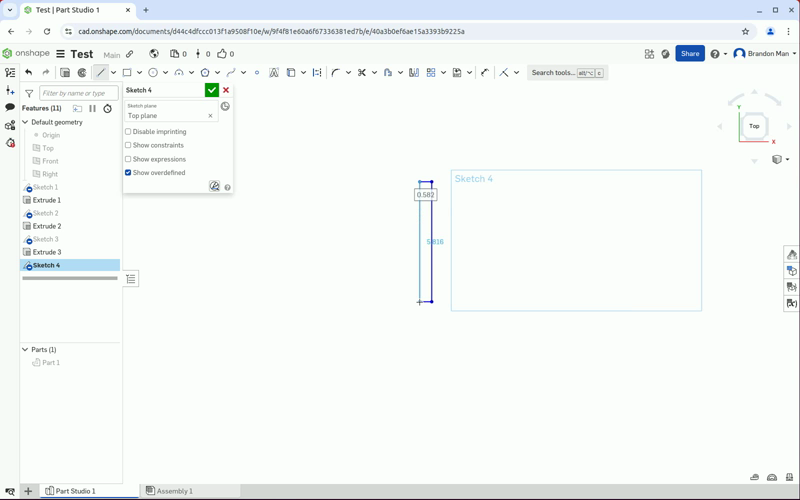
scroll(6)
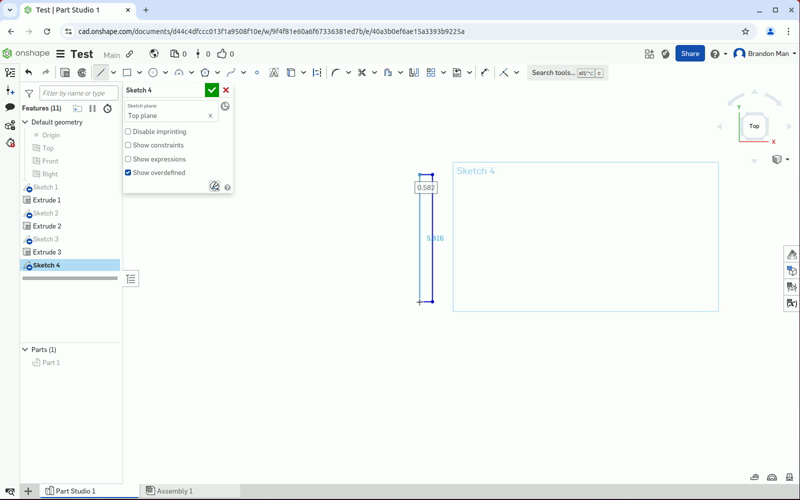
scroll(6)
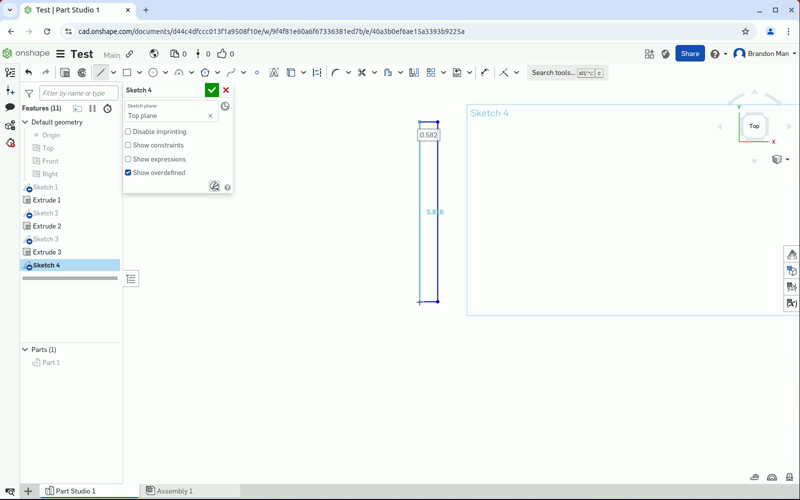
scroll(6)
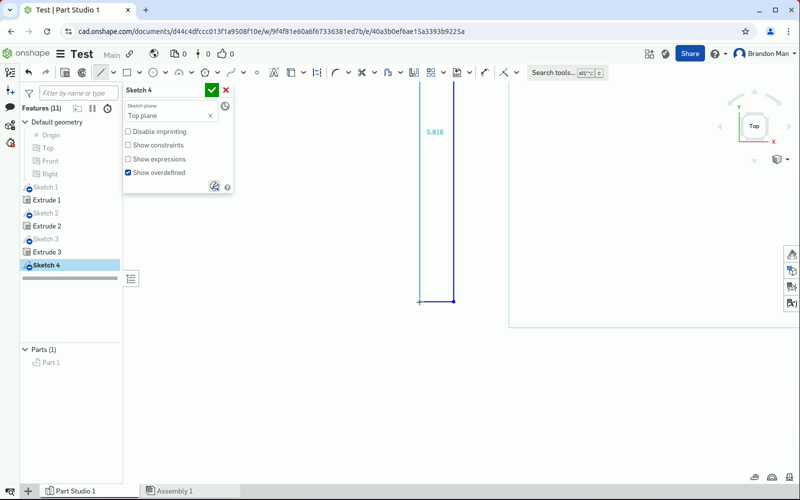
key_up(shift)
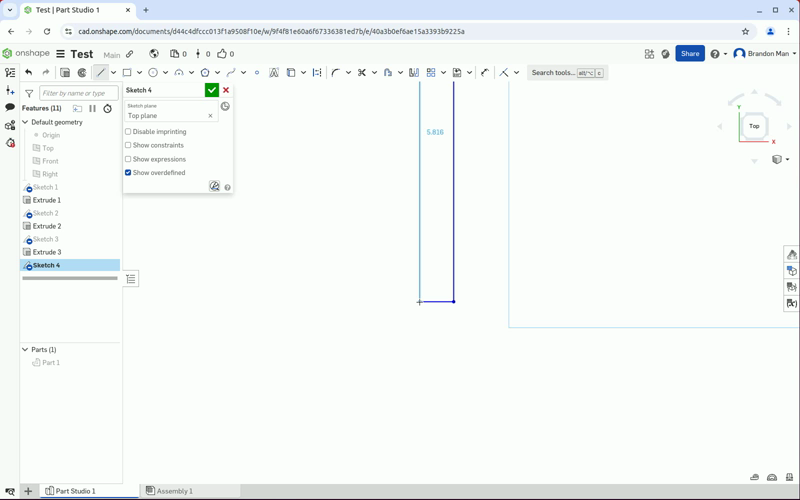
click(419, 301)
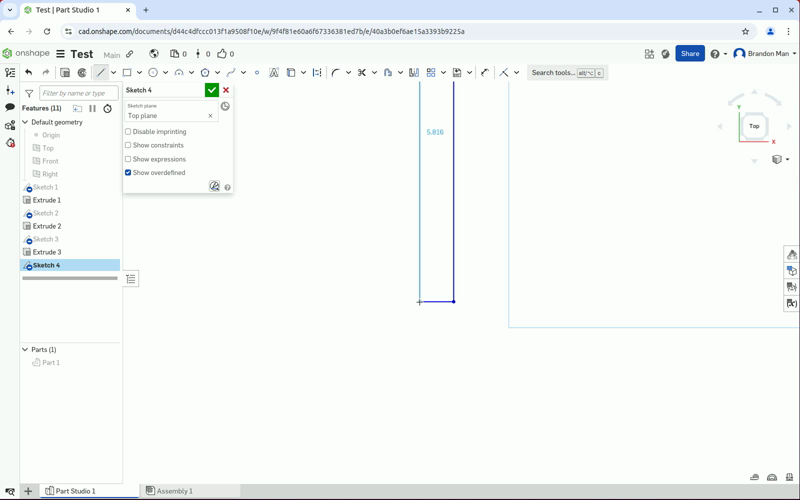
scroll(-6)
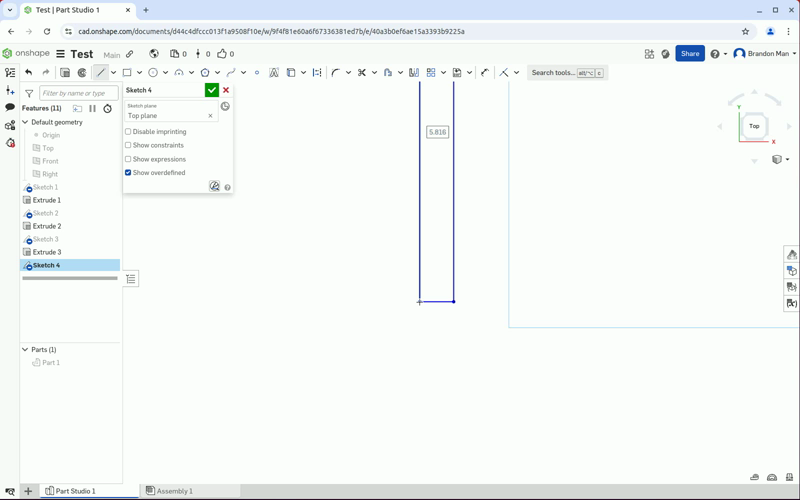
scroll(-6)
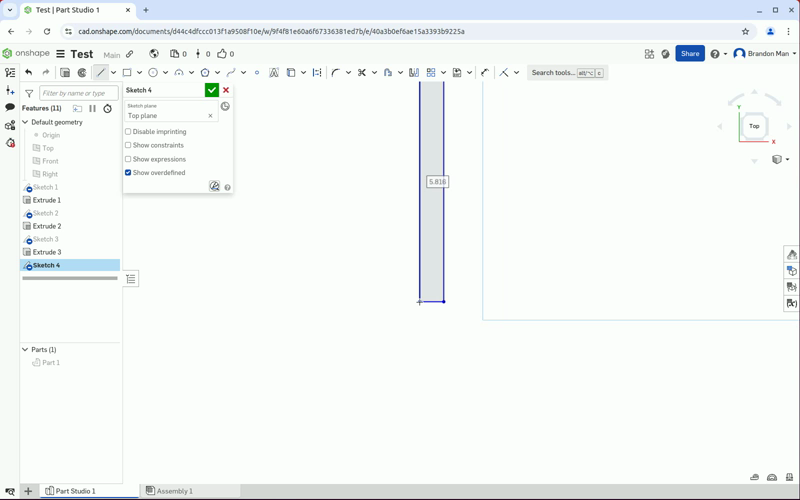
scroll(-6)
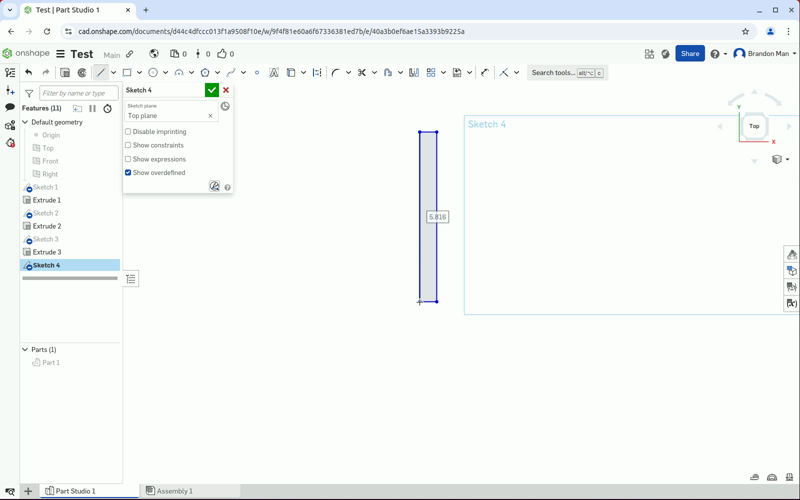
scroll(-6)
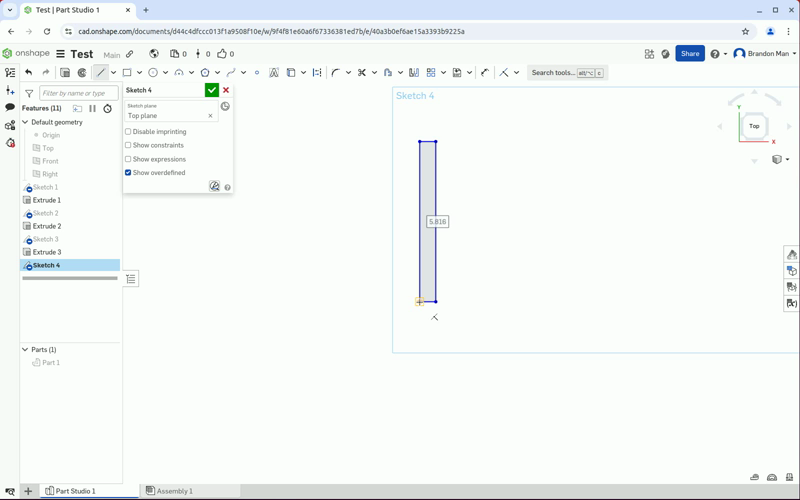
scroll(-6)
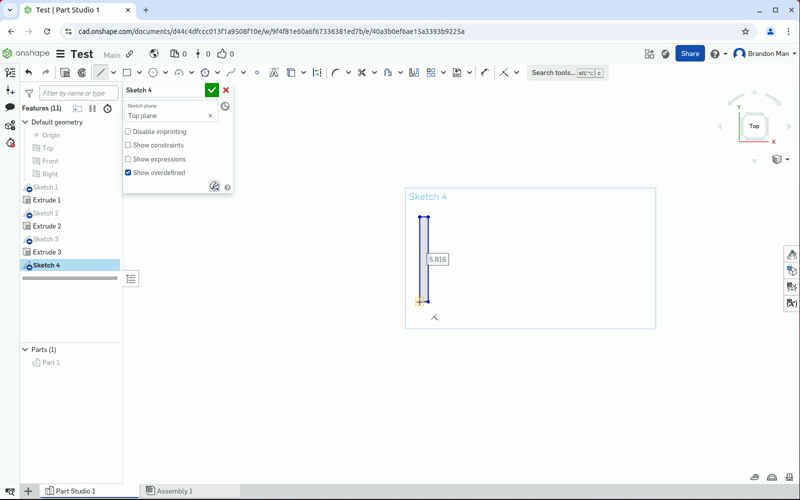
scroll(-6)
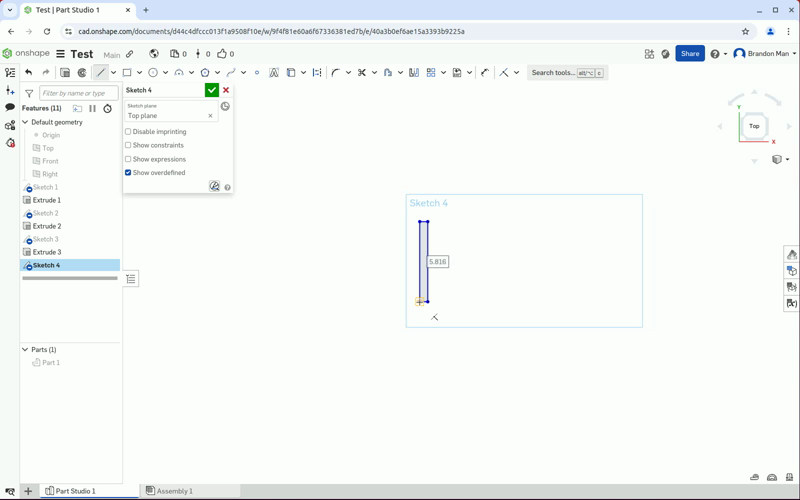
scroll(-6)
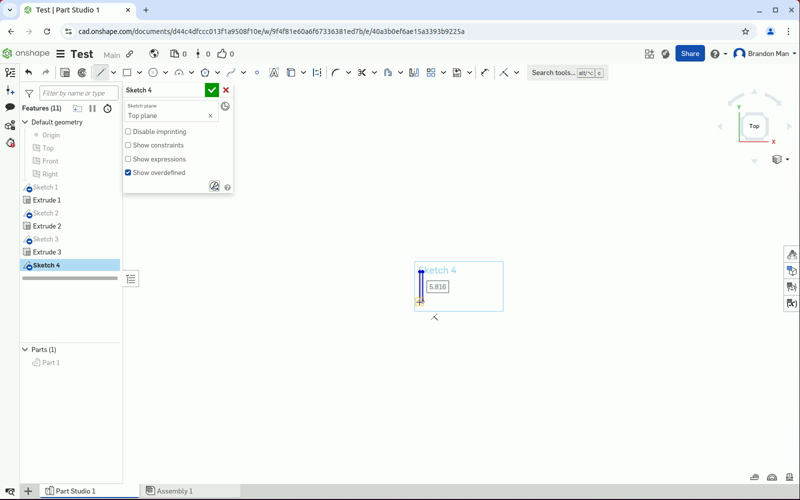
key(esc)
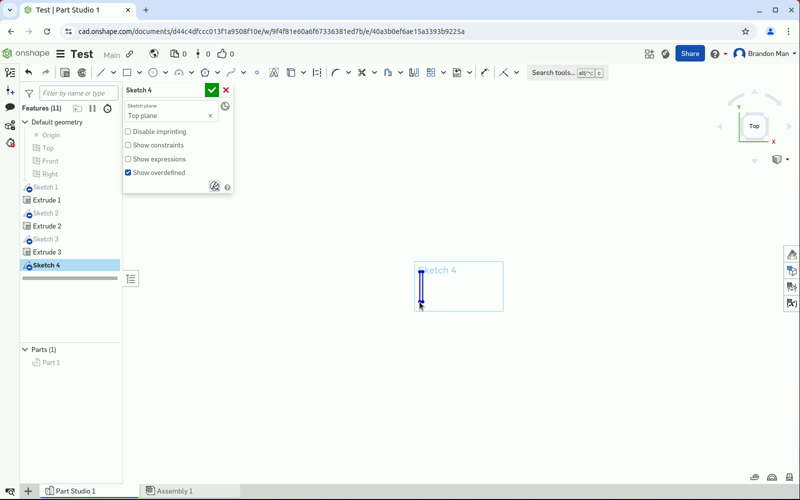
mouse_move(422, 287)
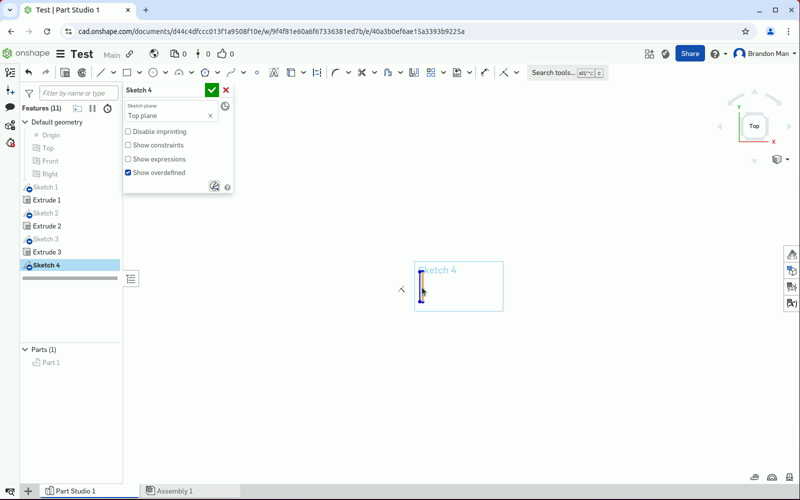
scroll(6)
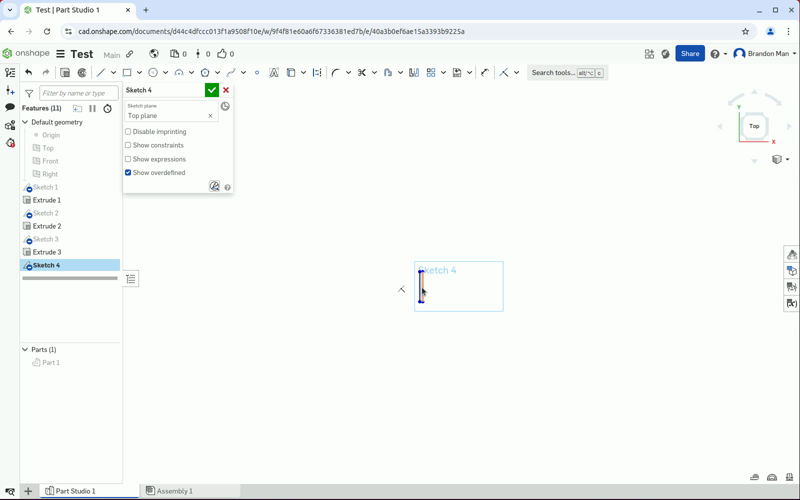
scroll(6)
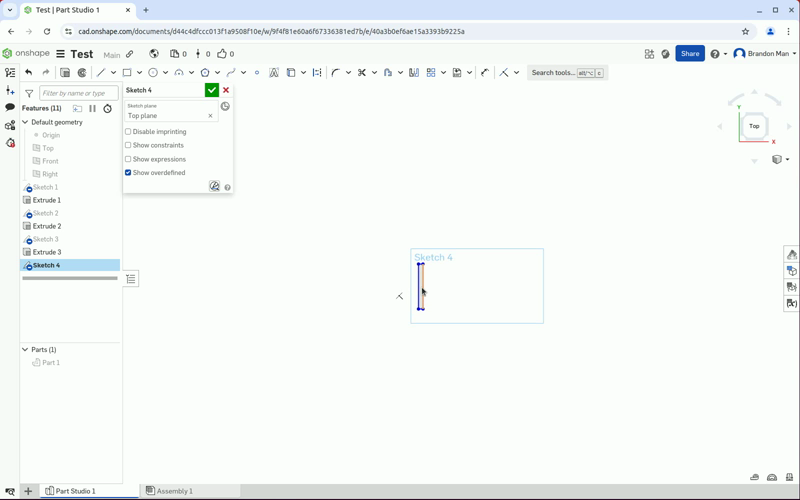
scroll(6)
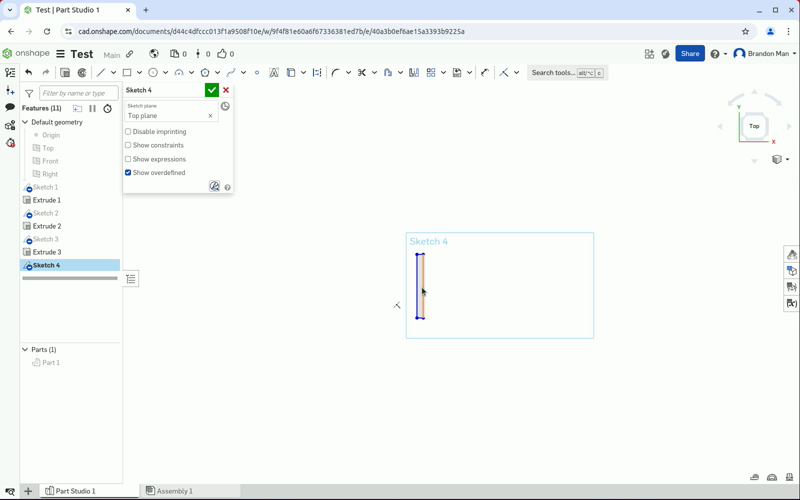
scroll(6)
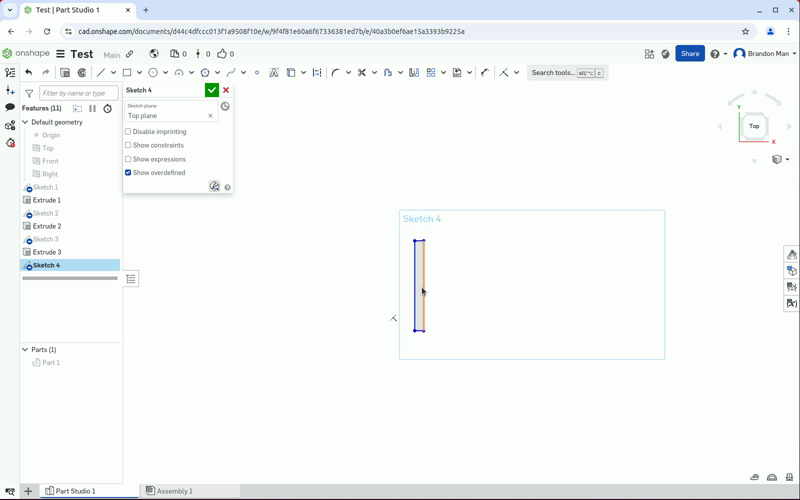
scroll(6)
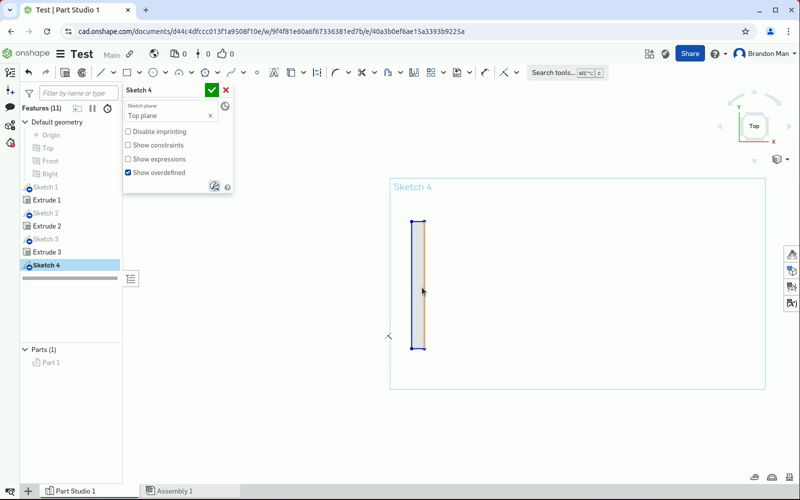
scroll(6)
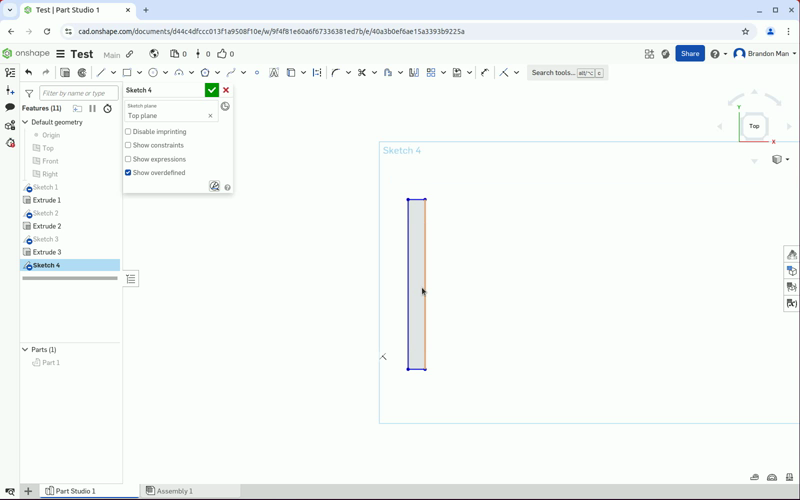
scroll(6)
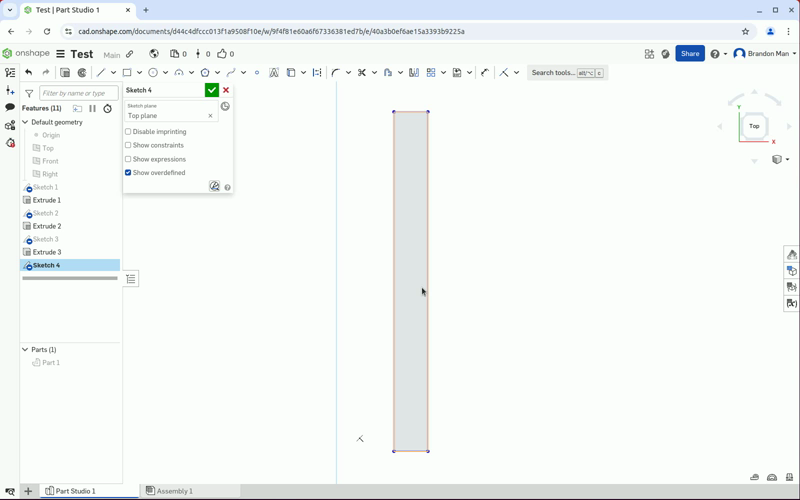
click(422, 287)
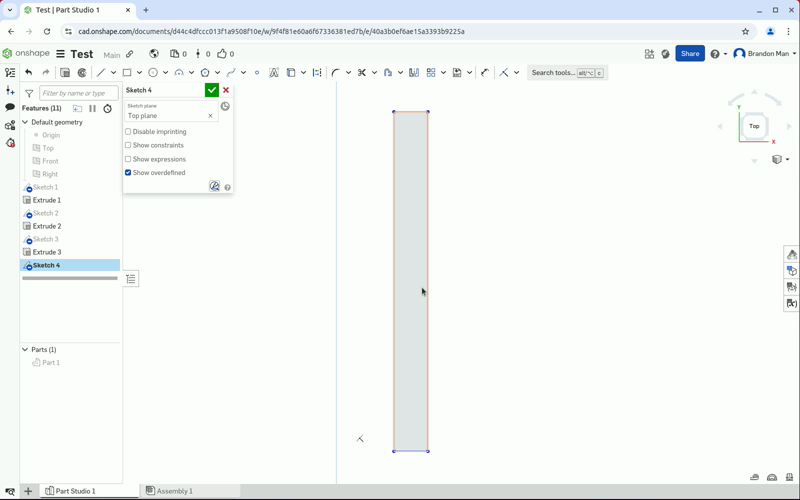
scroll(-6)
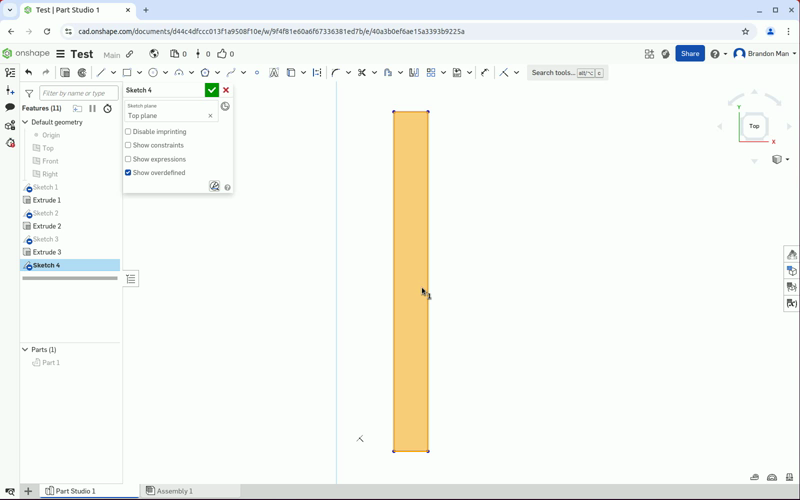
scroll(-6)
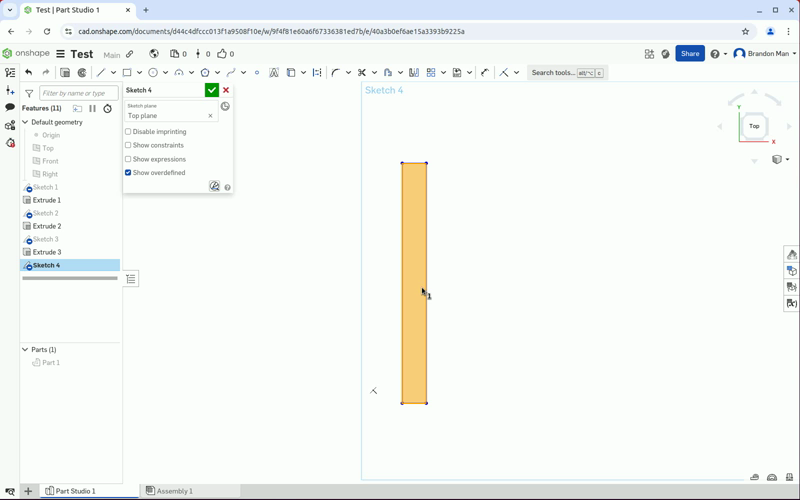
scroll(-6)
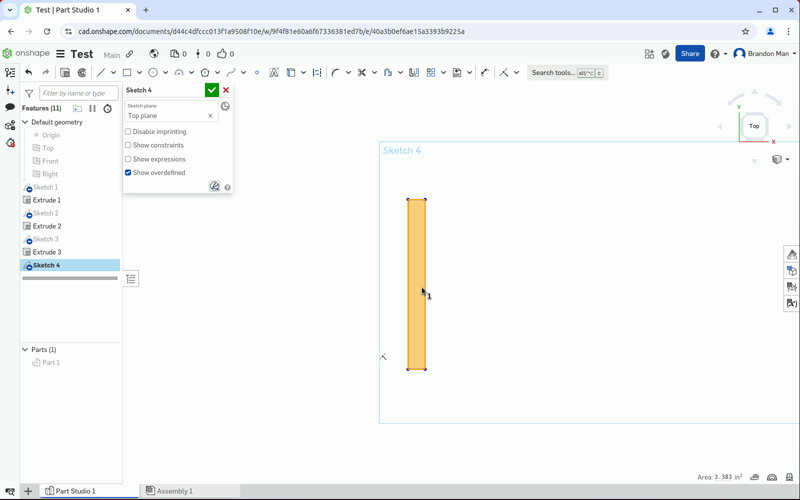
scroll(-6)
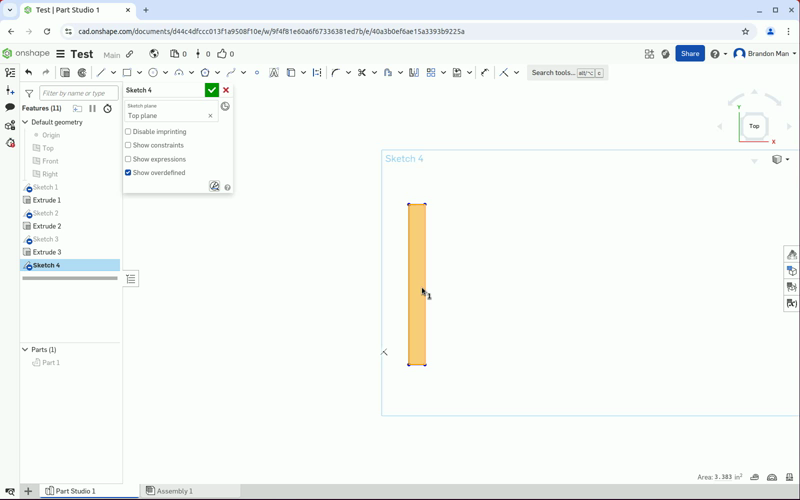
scroll(-6)
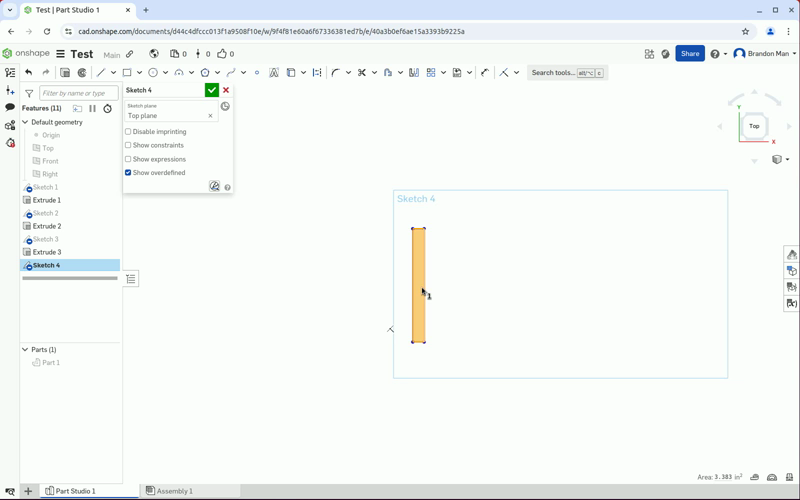
scroll(-6)
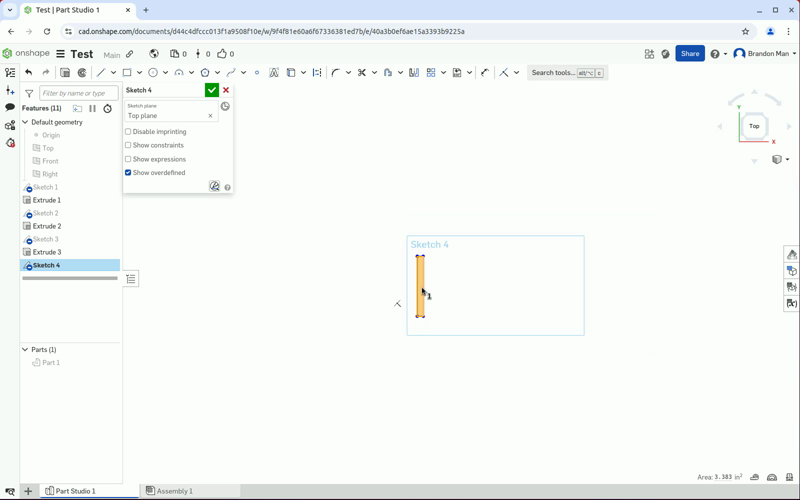
scroll(-6)
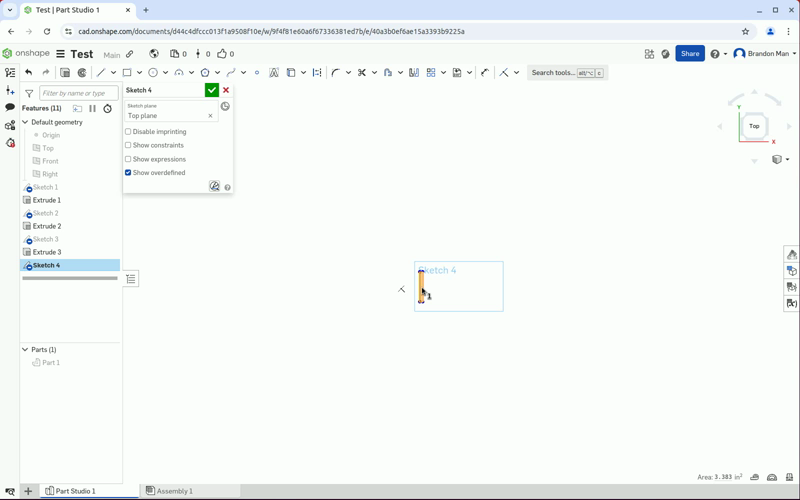
mouse_move(73, 352)
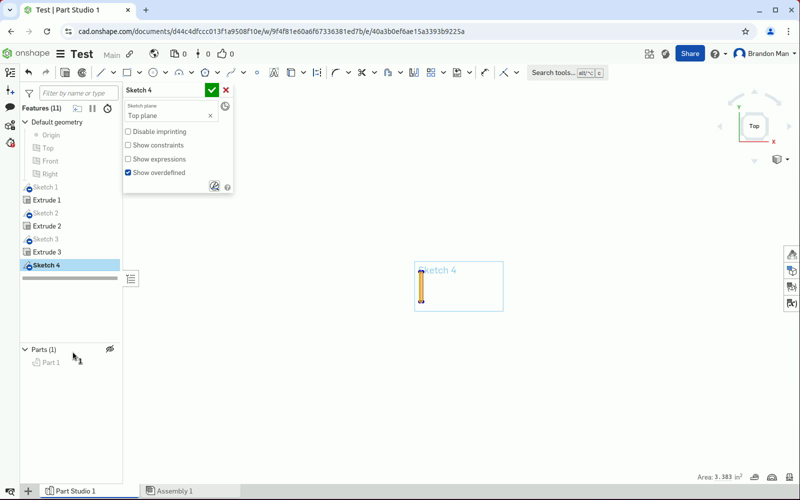
key(shift+y)
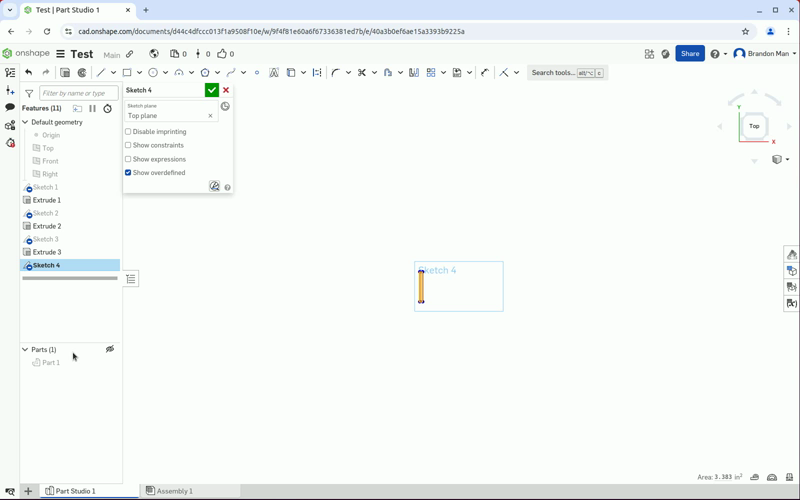
key(shift+e)
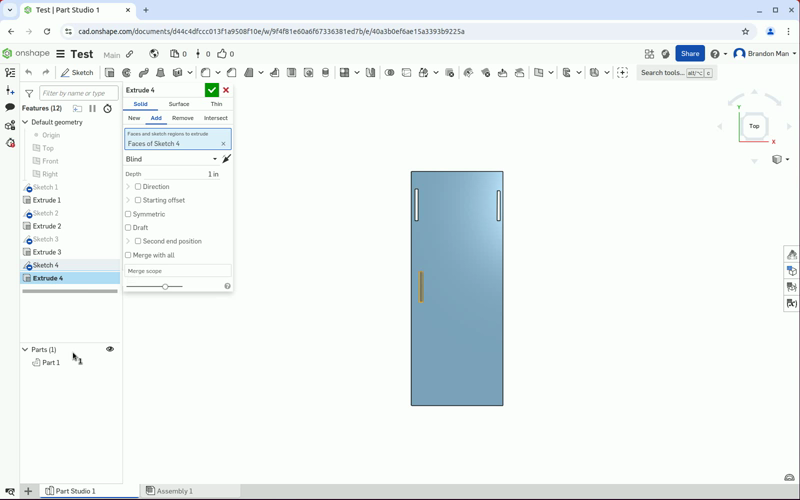
mouse_move(143, 106)
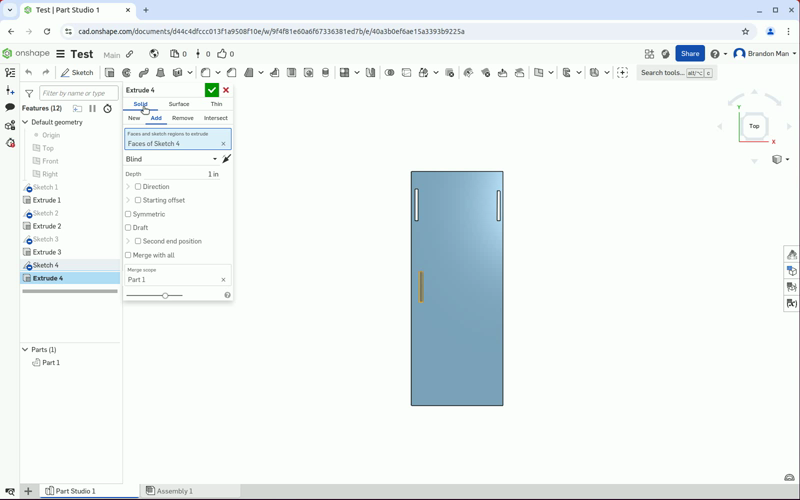
click(143, 106)
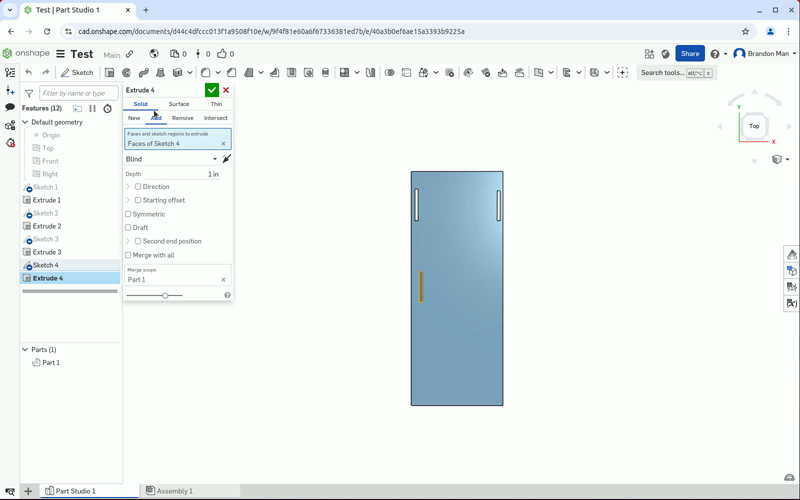
mouse_move(186, 120)
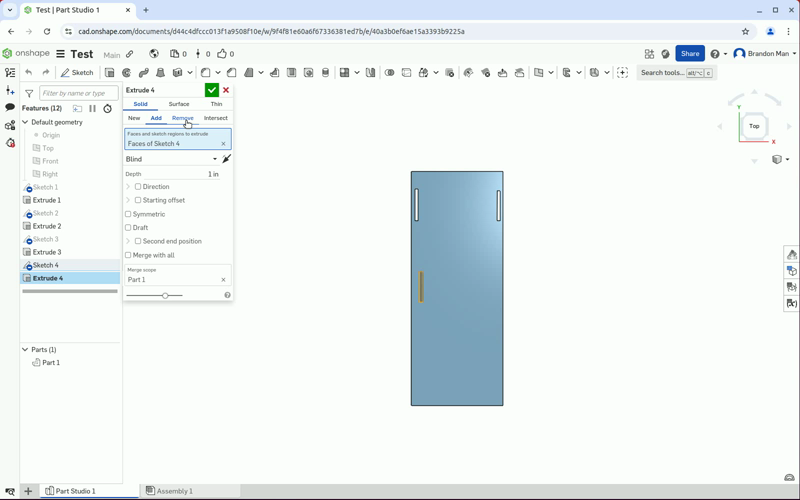
click(186, 120)
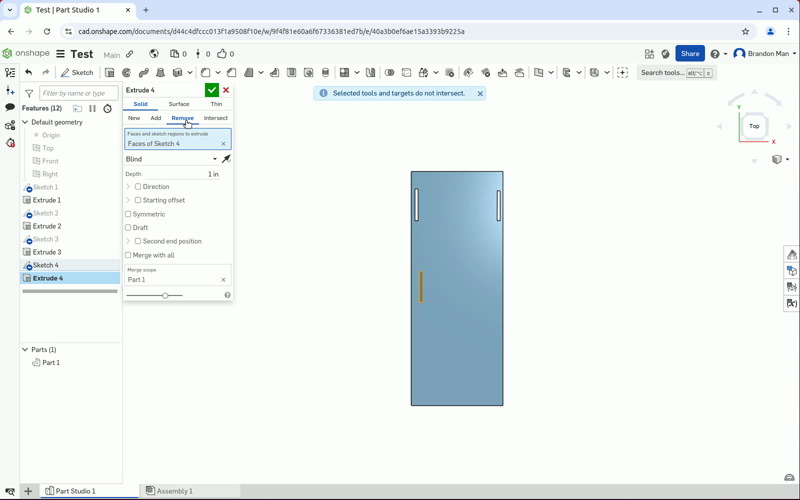
key(tab, 4)
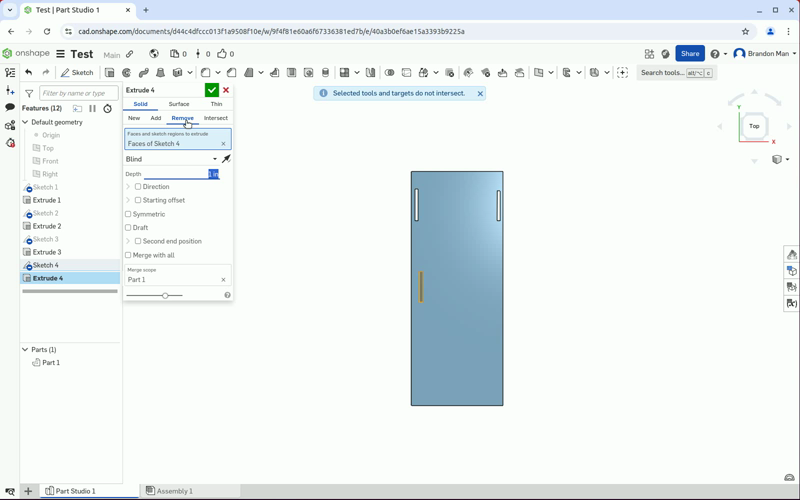
text(-6.258)
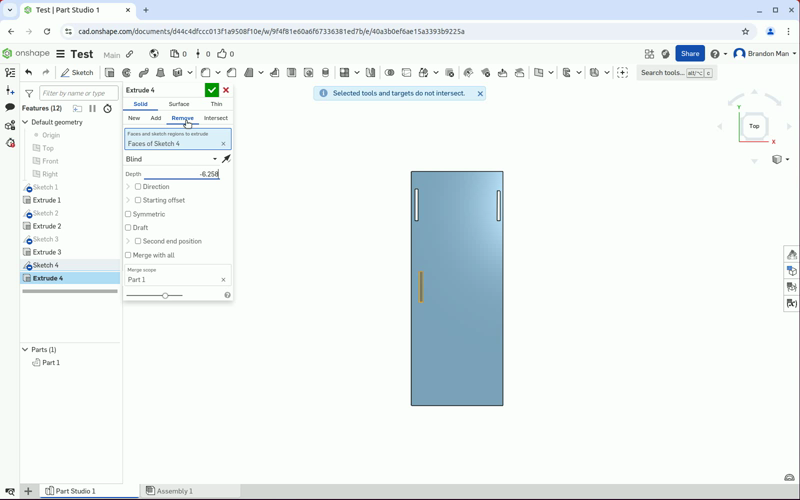
key(tab, 6)
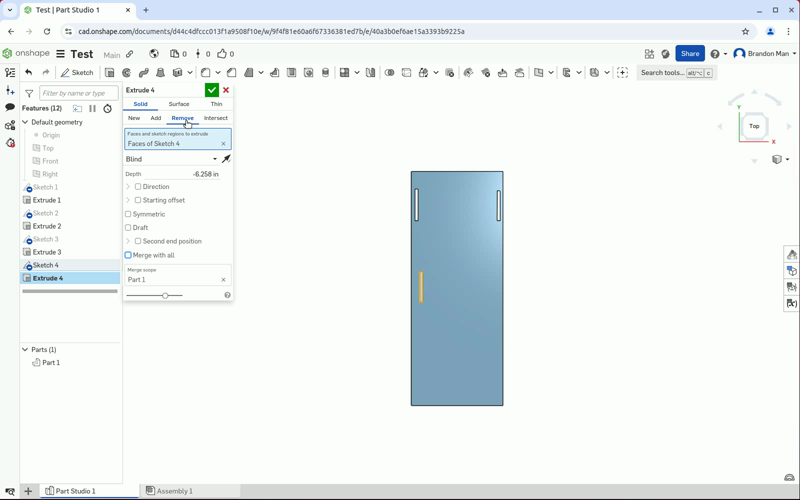
key(space)
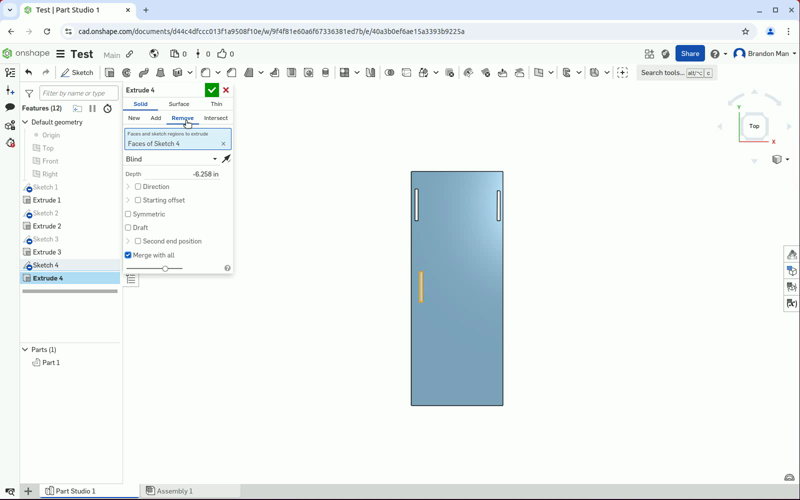
key(enter)
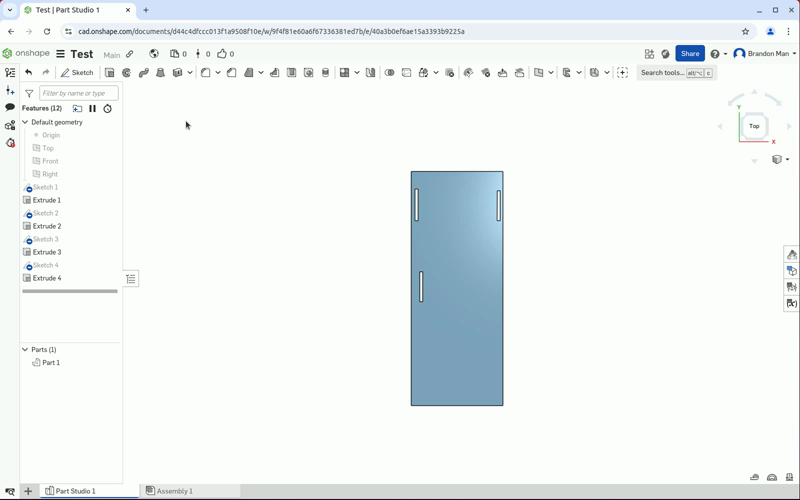
key(shift+h)
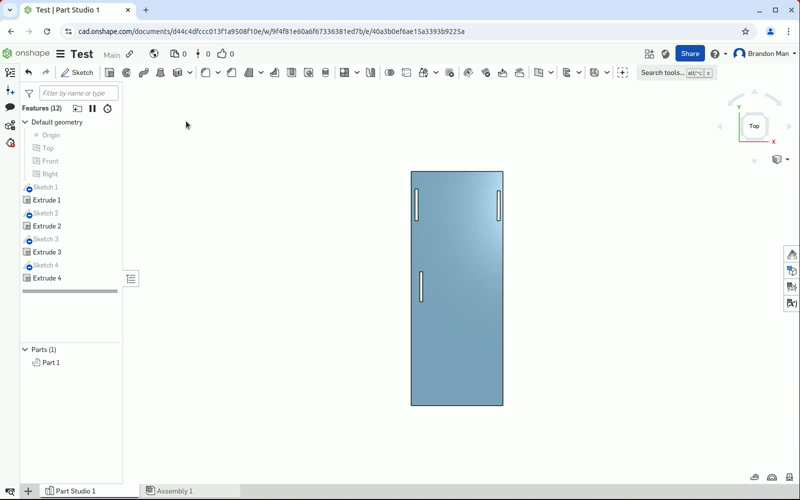
key(shift+h)
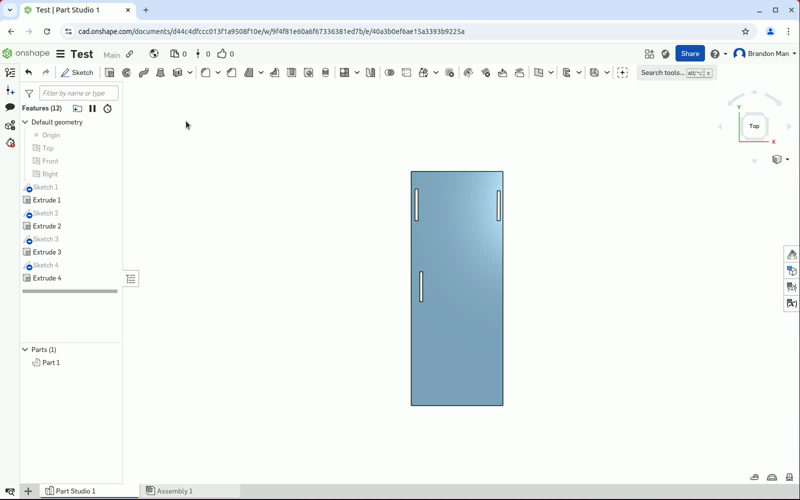
mouse_move(73, 189)
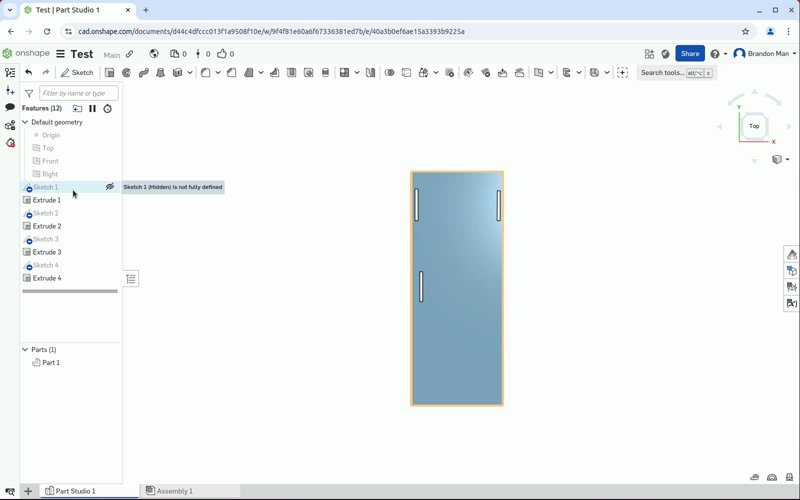
click(73, 189)
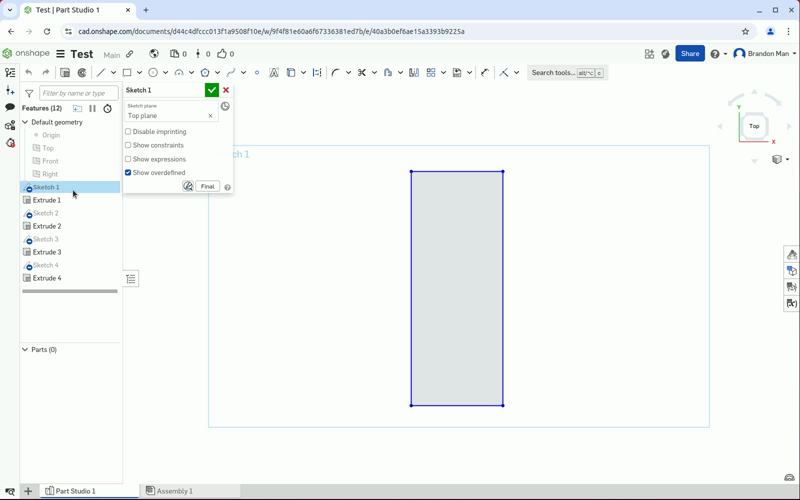
mouse_move(229, 92)
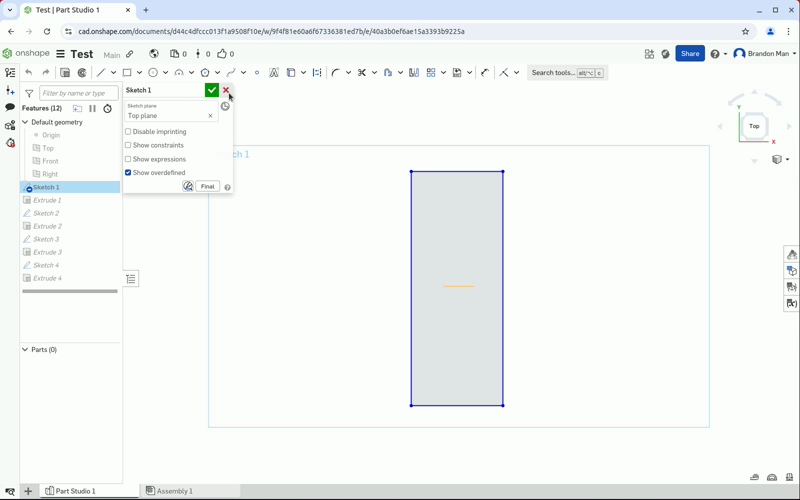
click(229, 92)
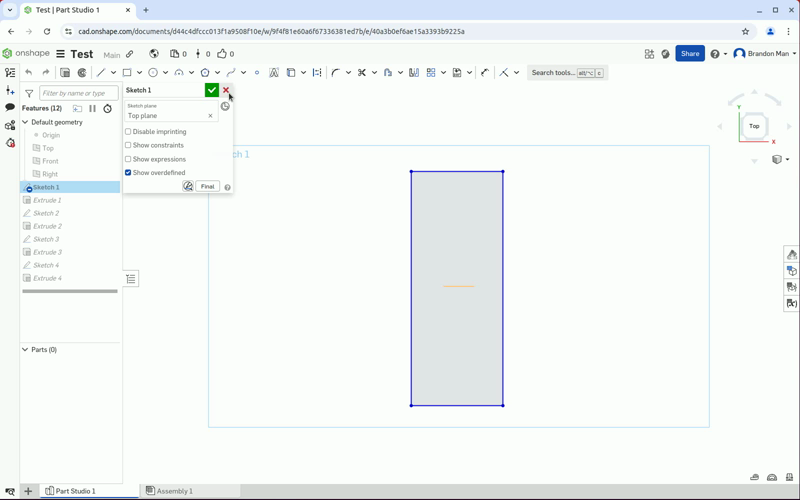
key(shift+s)
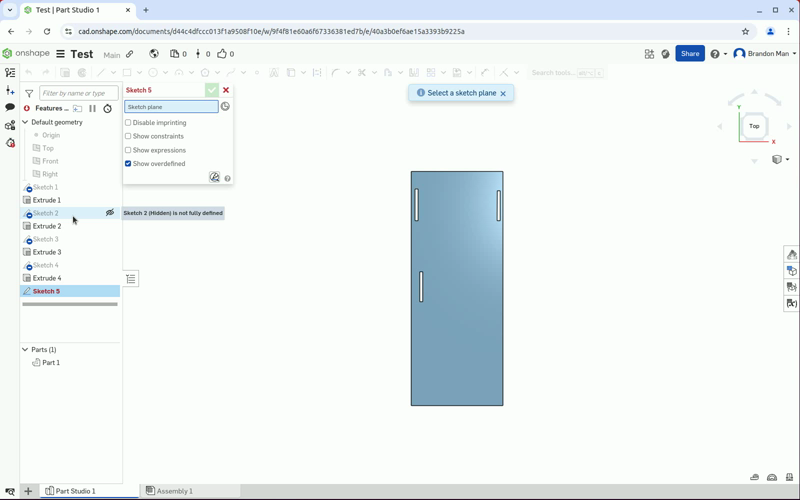
scroll(3)
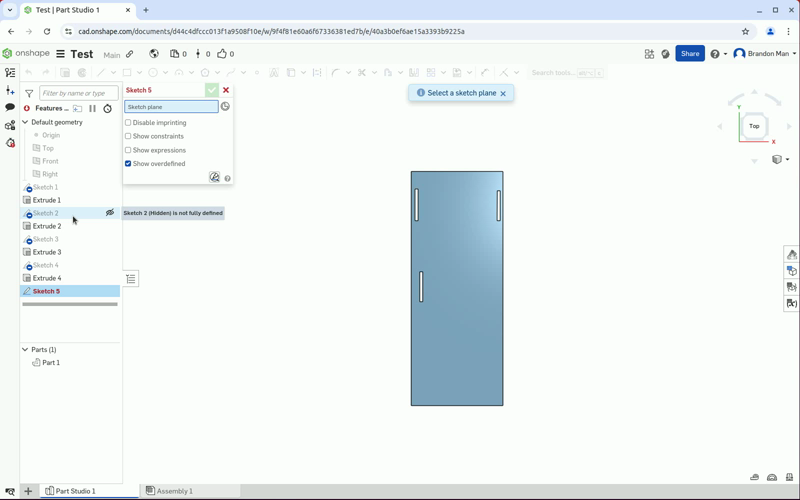
mouse_move(73, 150)
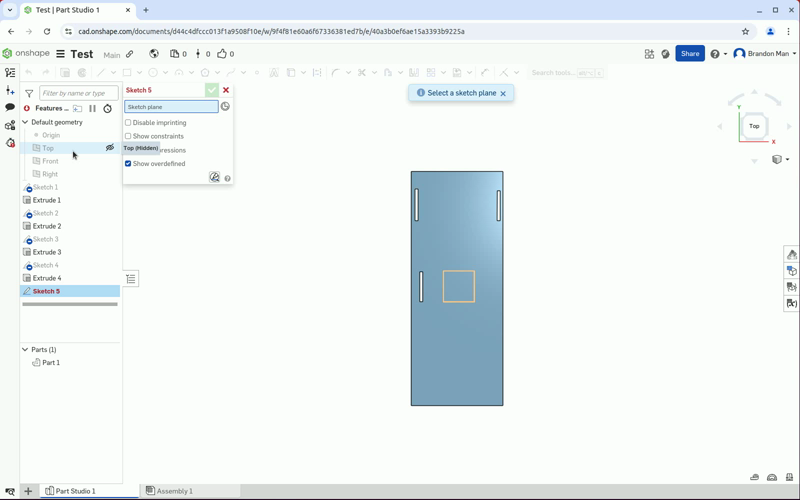
click(73, 150)
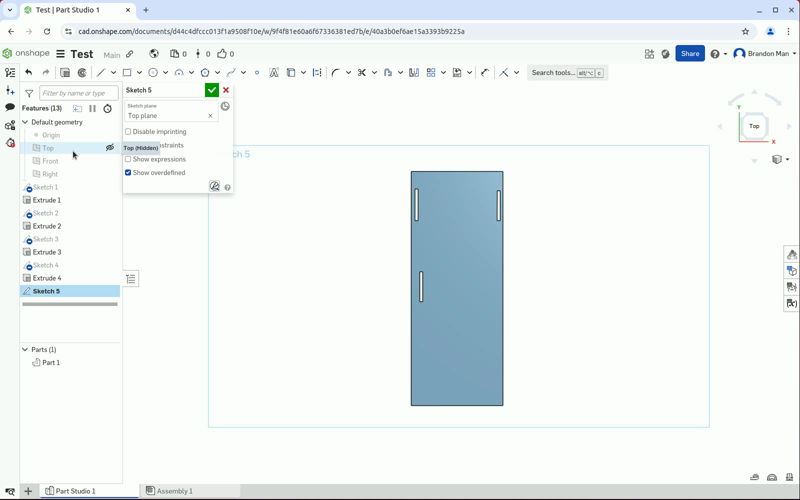
mouse_move(73, 352)
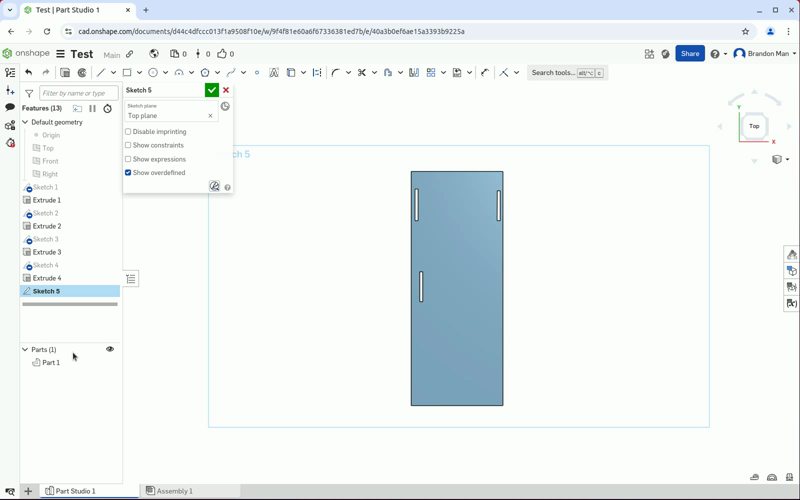
key(y)
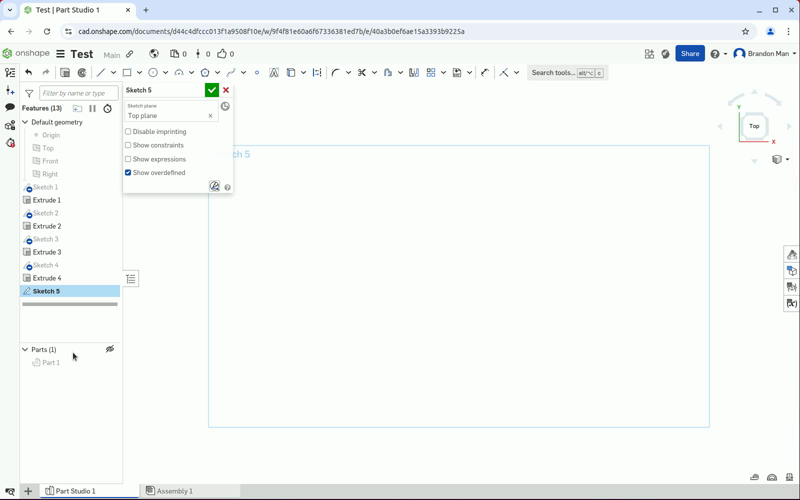
key(l)
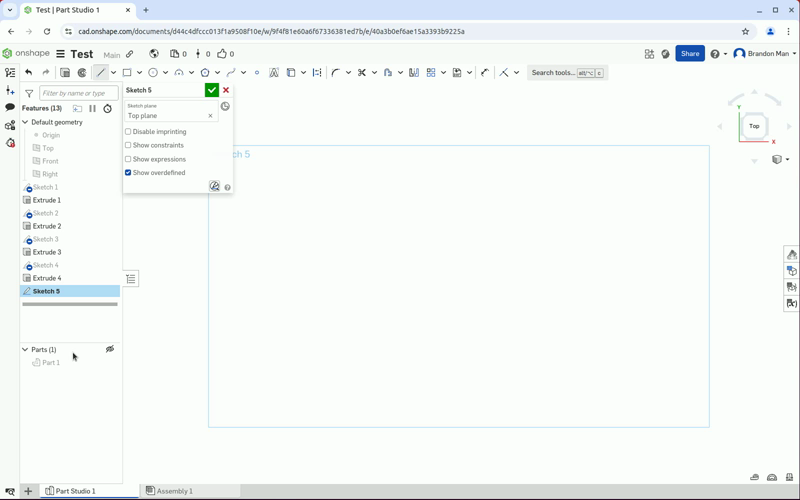
key_down(shift)
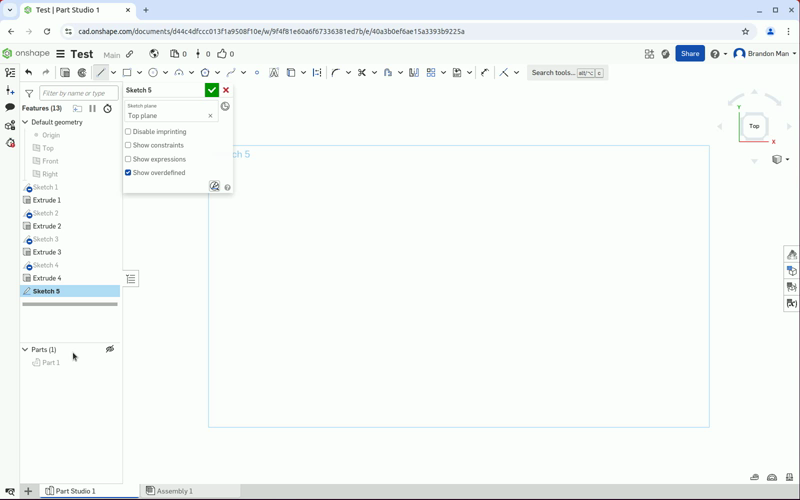
mouse_move(497, 301)
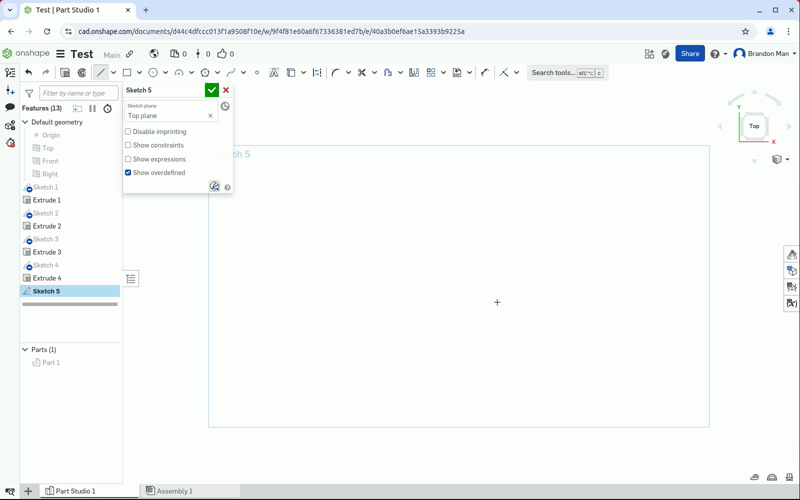
click(497, 301)
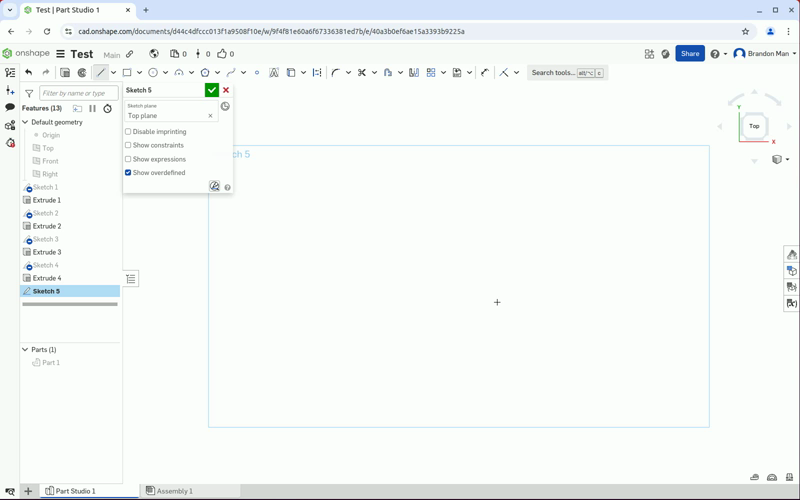
key_up(shift)
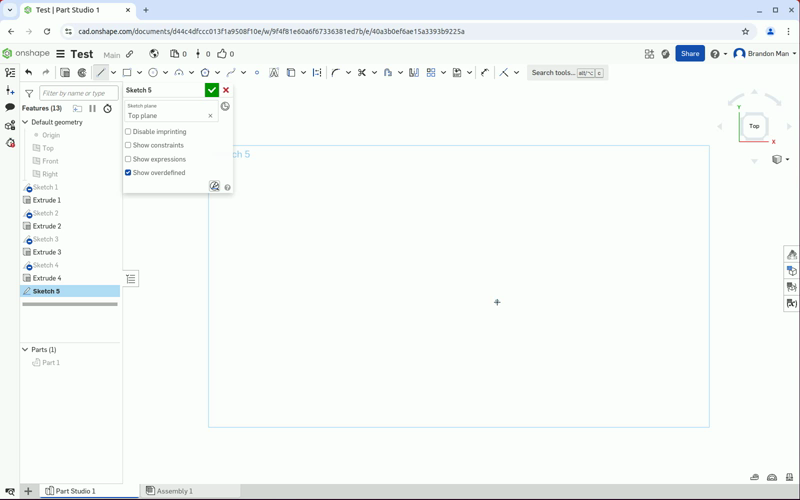
key_down(shift)
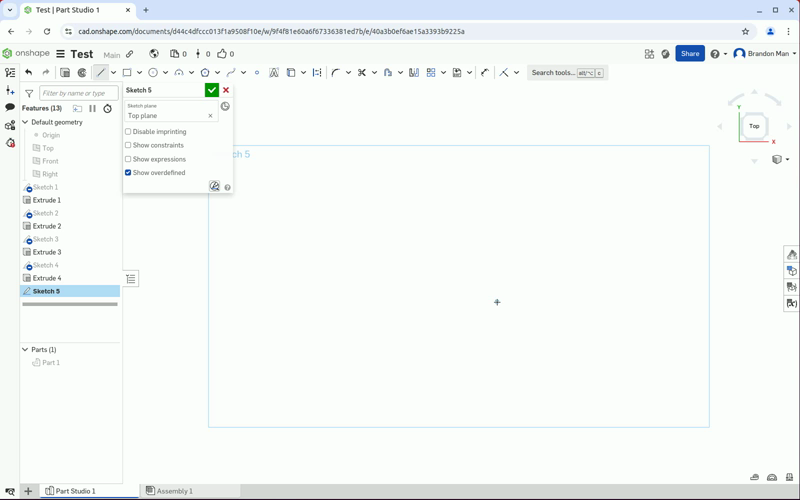
mouse_move(527, 301)
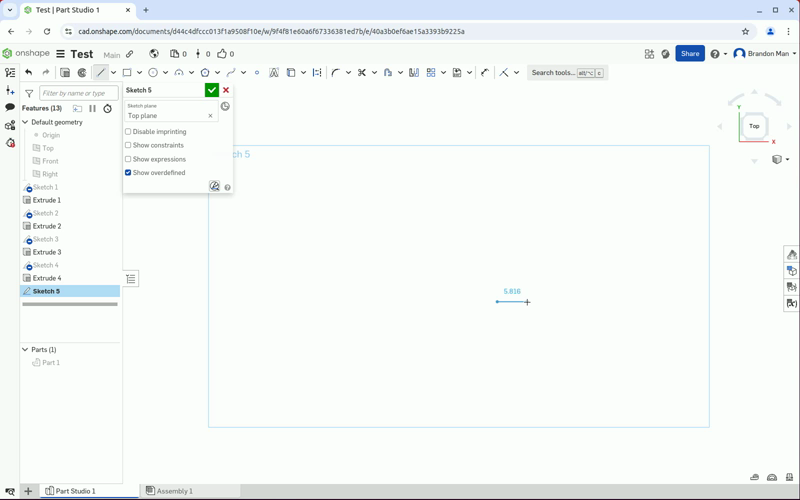
mouse_move(500, 301)
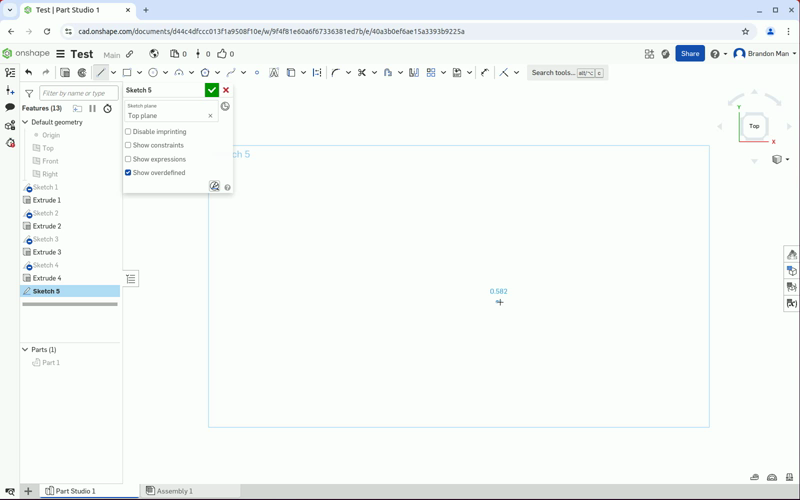
scroll(6)
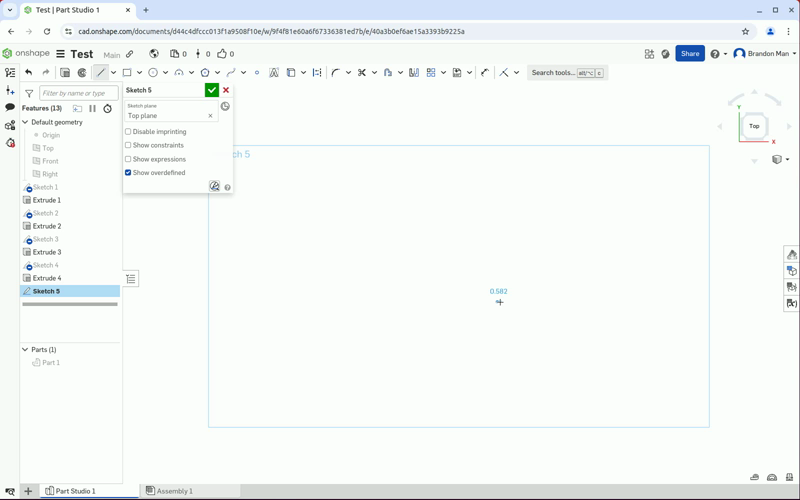
scroll(6)
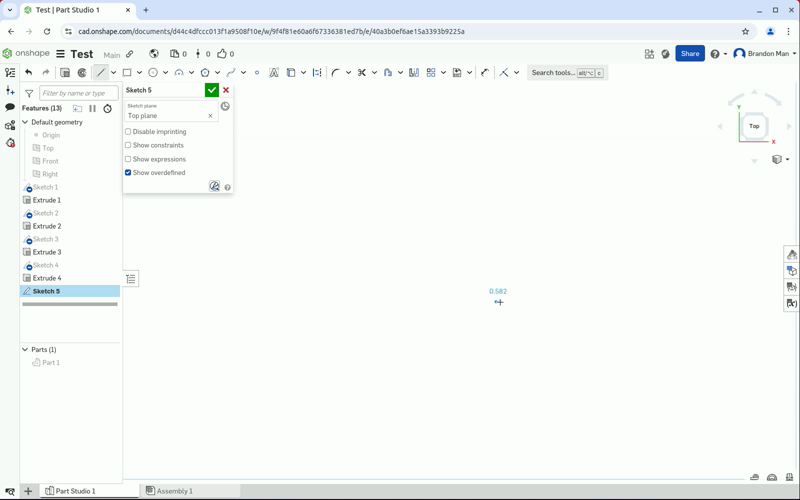
scroll(6)
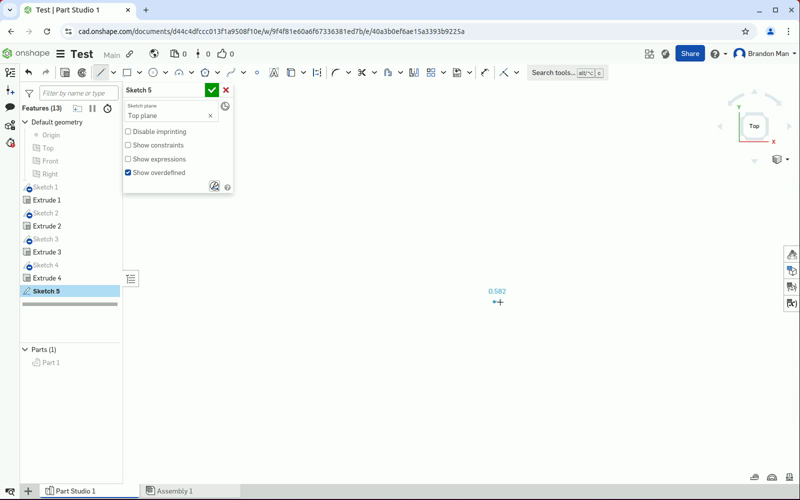
scroll(6)
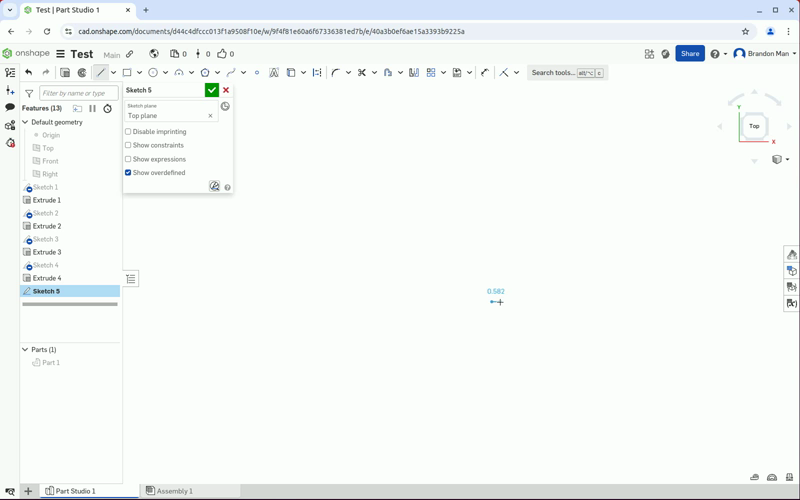
scroll(6)
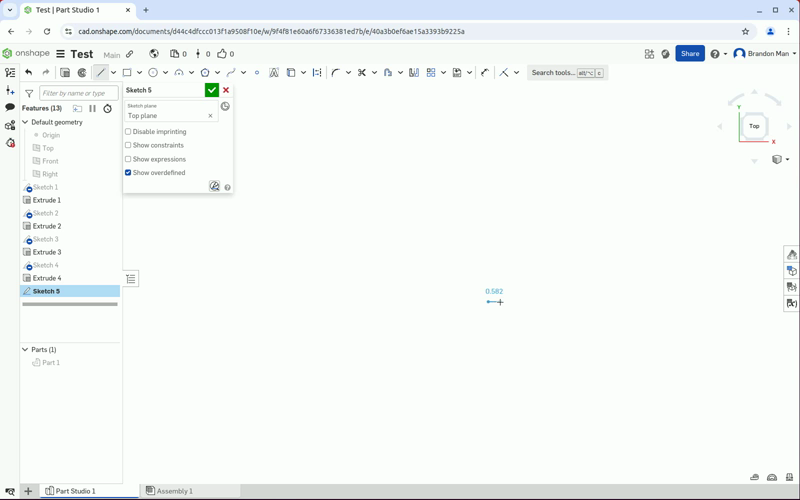
scroll(6)
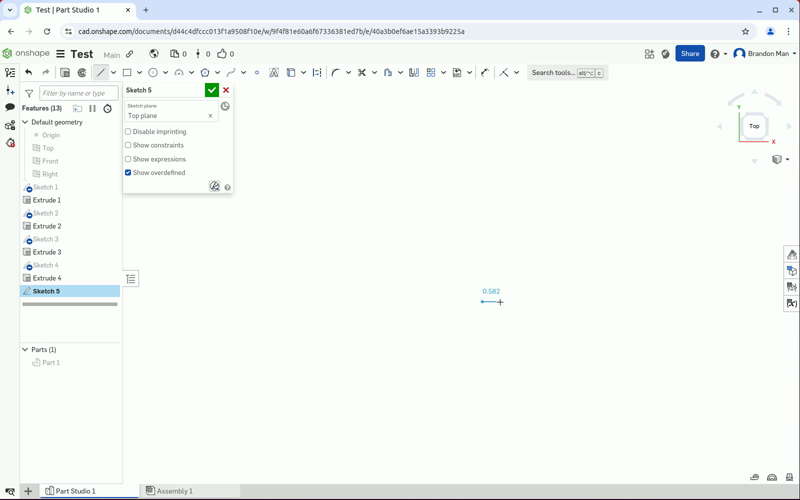
scroll(6)
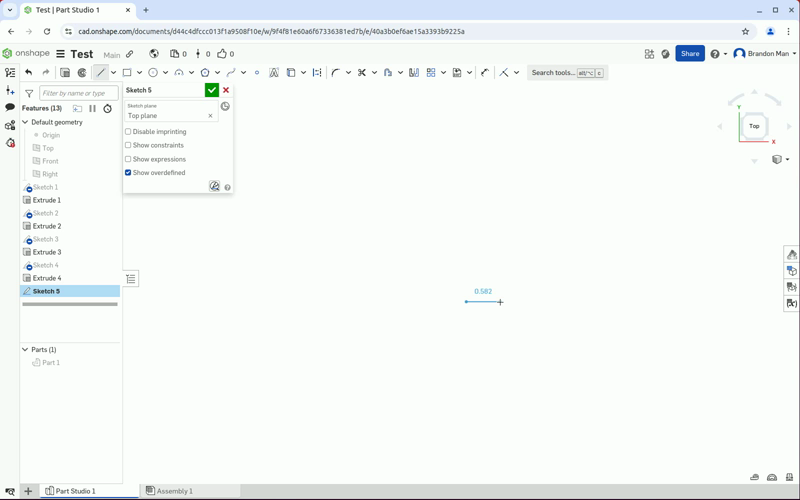
click(500, 301)
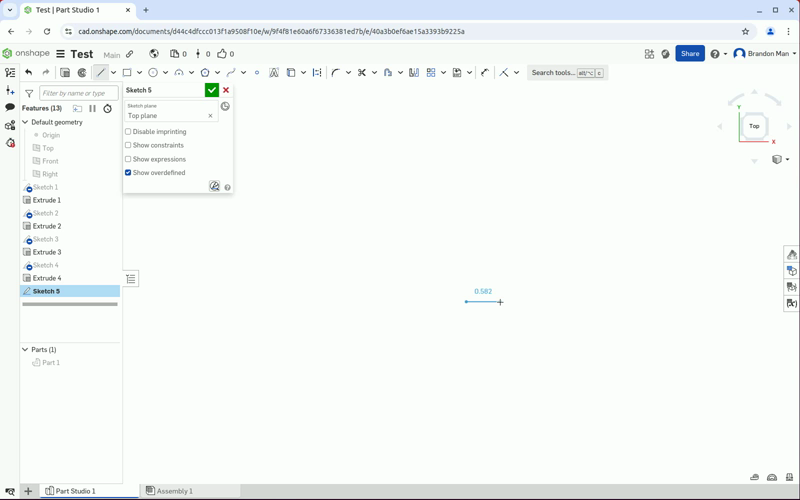
scroll(-6)
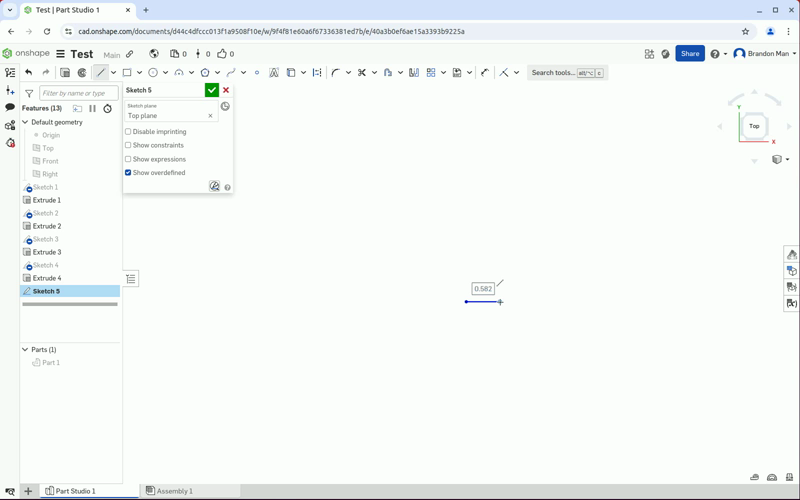
scroll(-6)
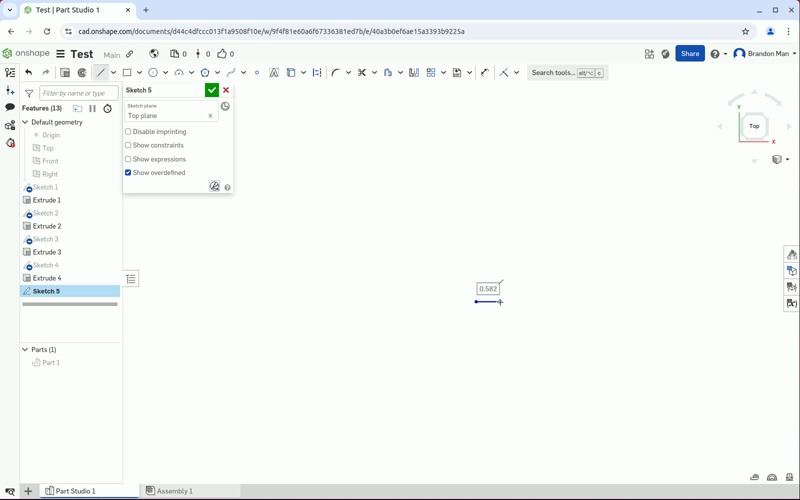
scroll(-6)
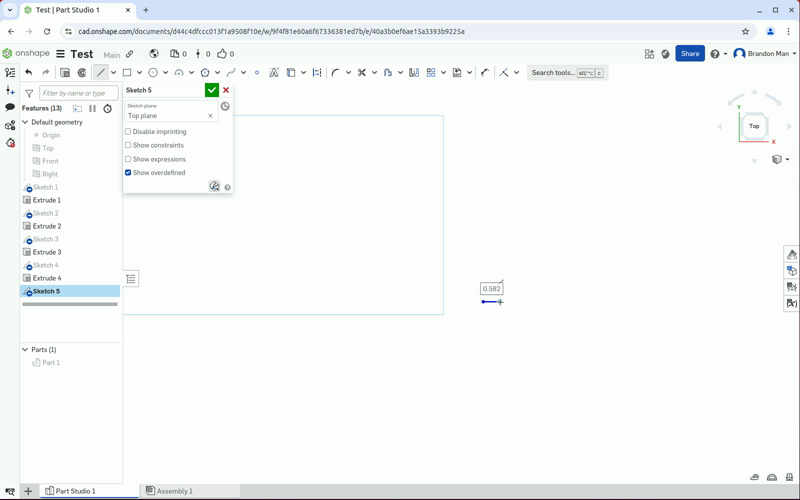
scroll(-6)
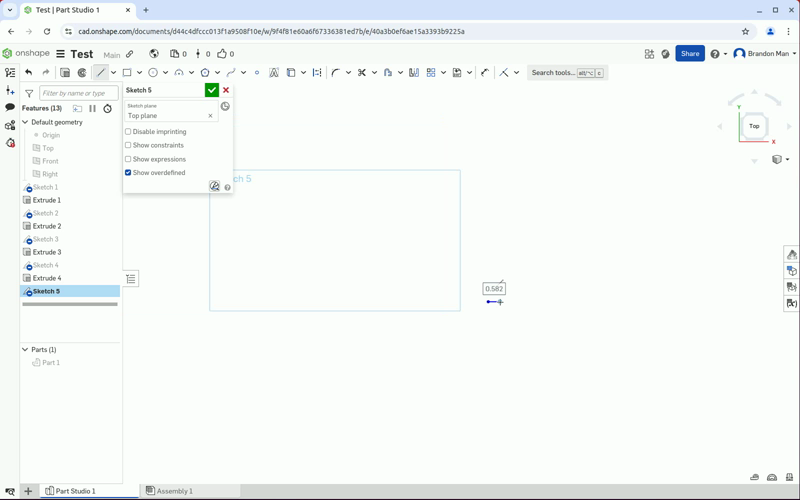
scroll(-6)
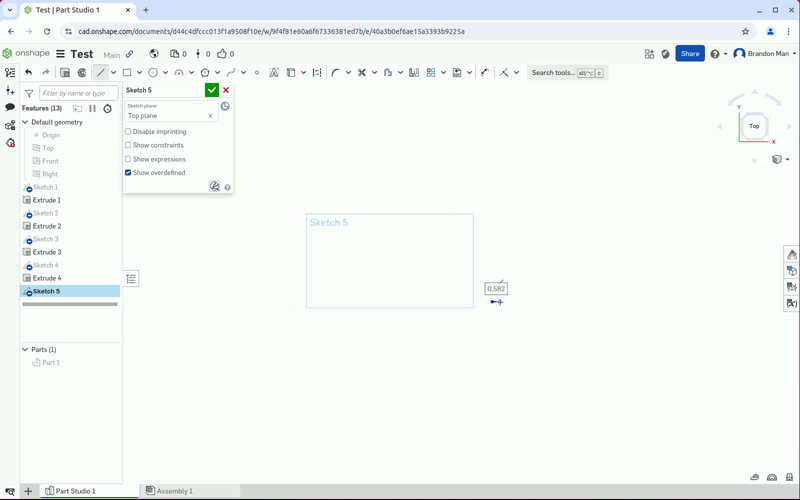
scroll(-6)
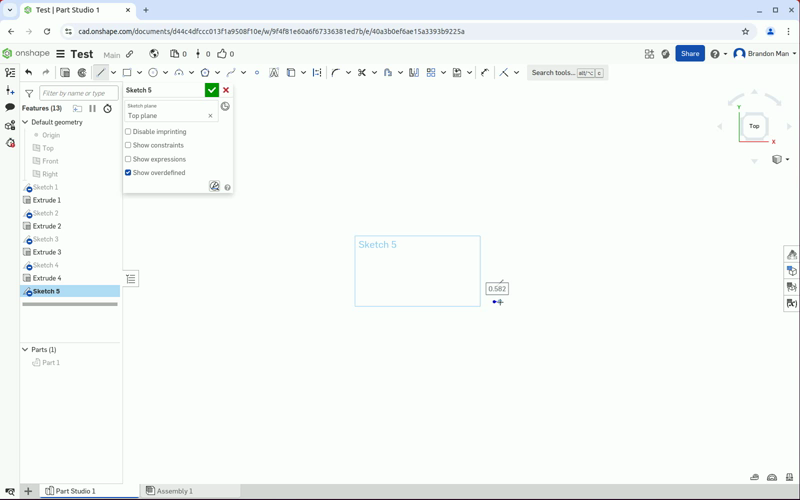
scroll(-6)
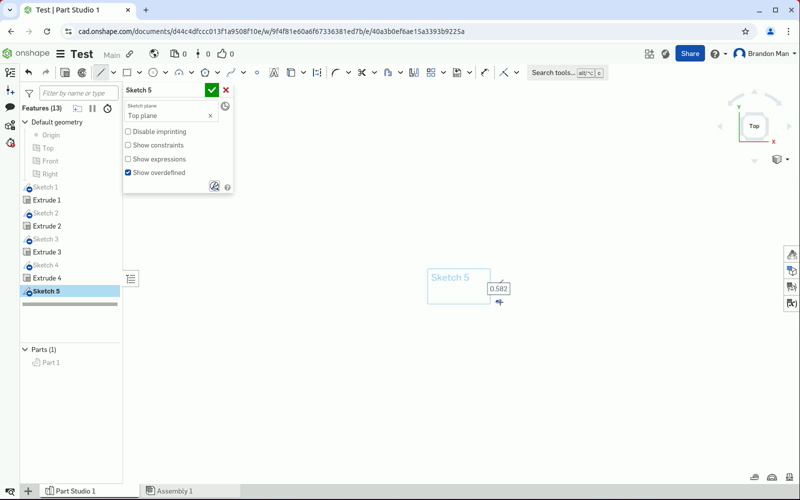
key_up(shift)
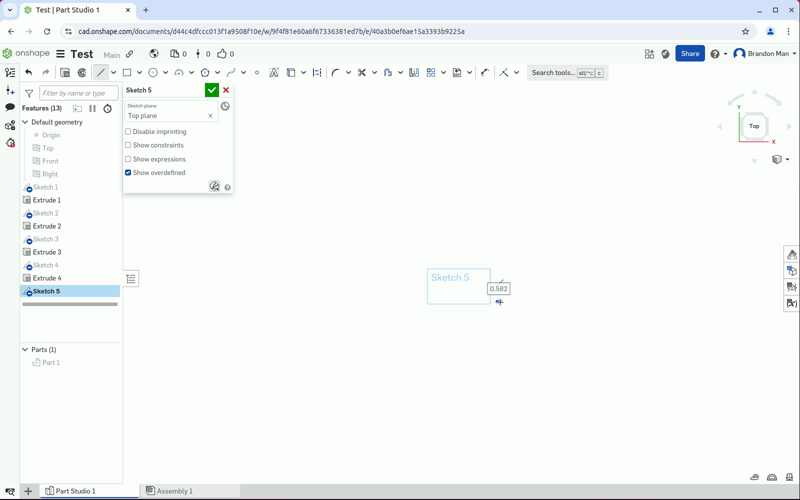
key_down(shift)
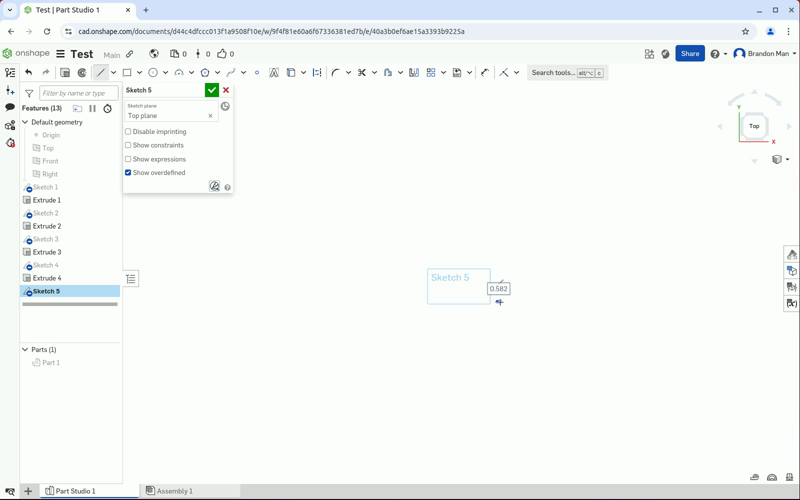
mouse_move(530, 301)
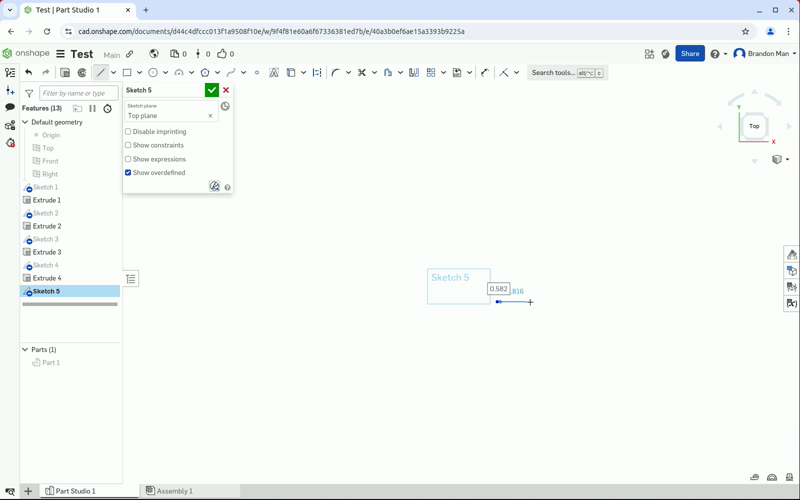
mouse_move(500, 271)
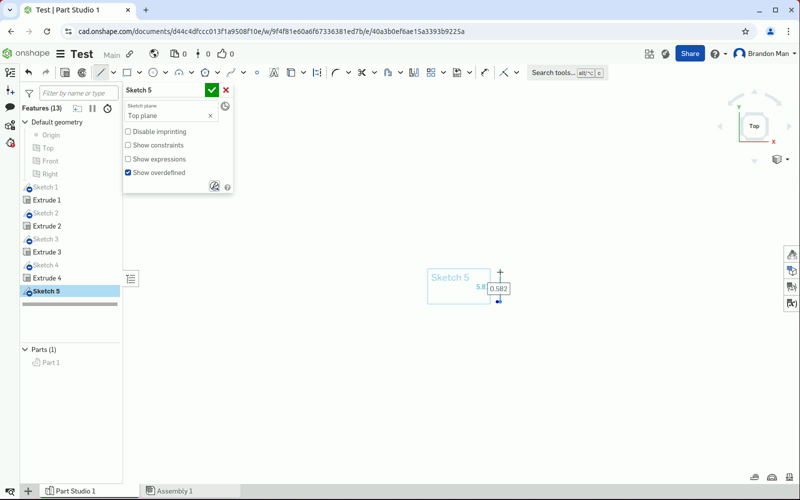
click(500, 271)
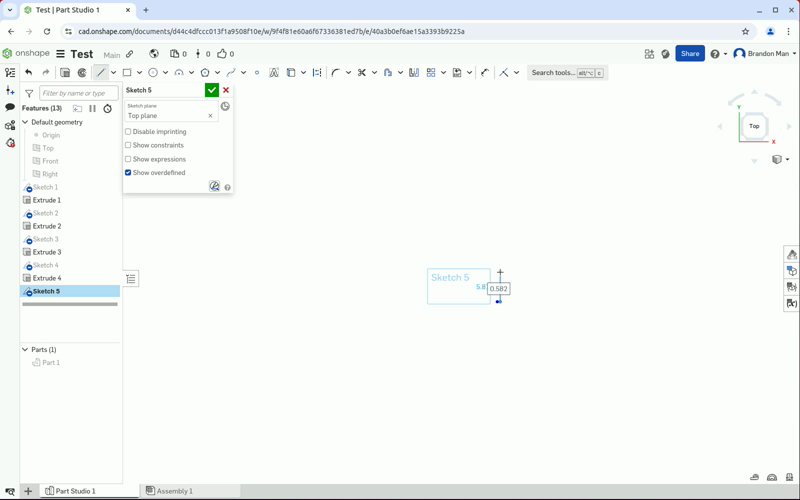
key_up(shift)
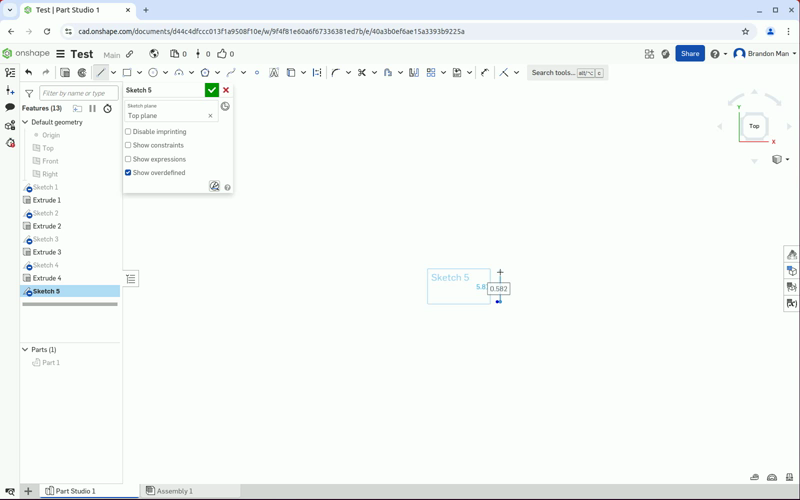
key_down(shift)
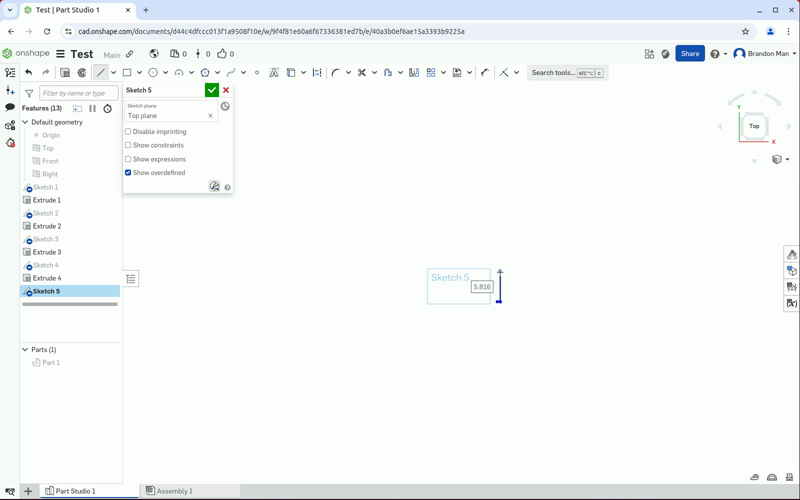
mouse_move(530, 271)
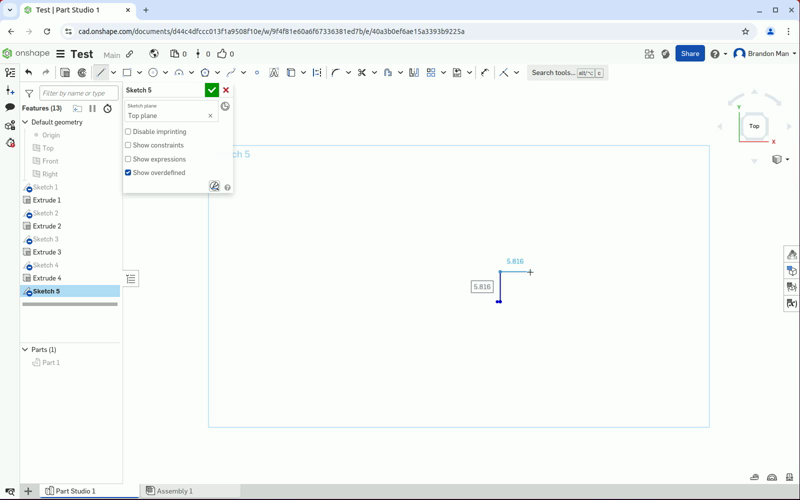
mouse_move(497, 271)
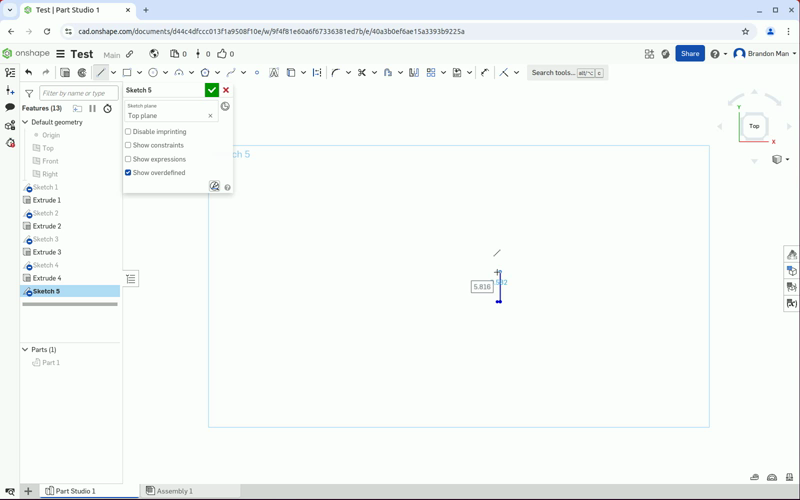
scroll(6)
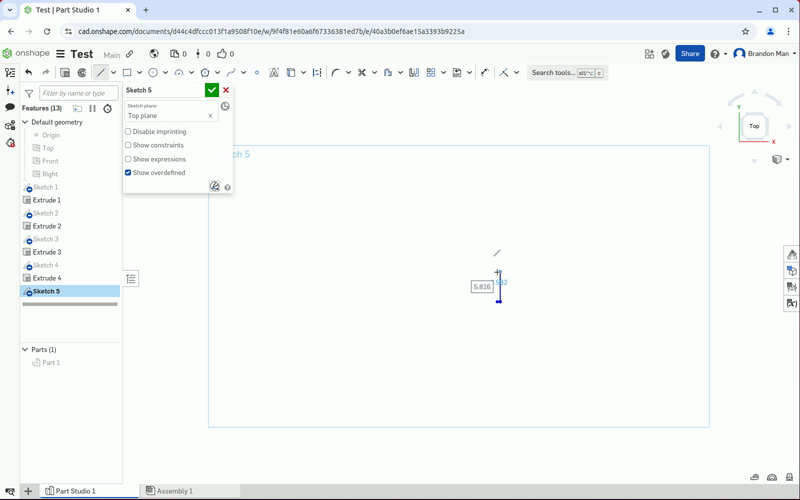
scroll(6)
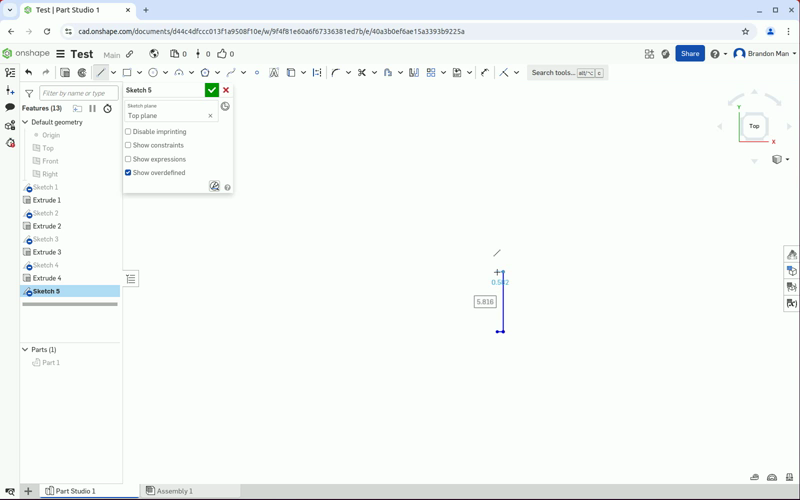
scroll(6)
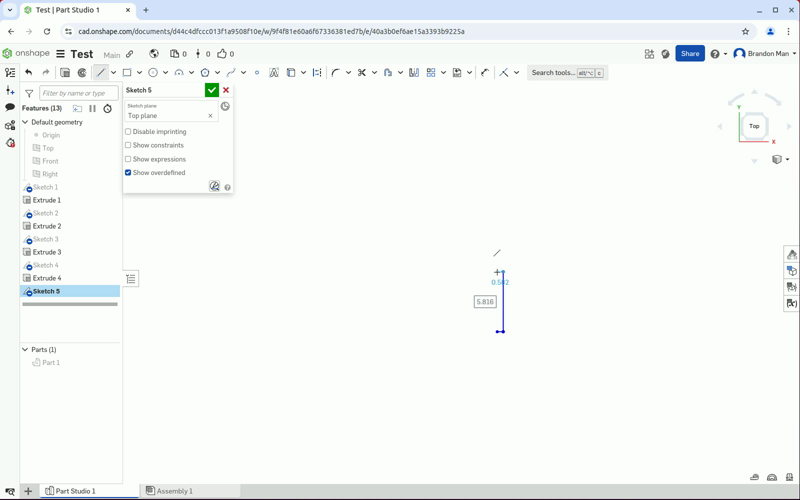
scroll(6)
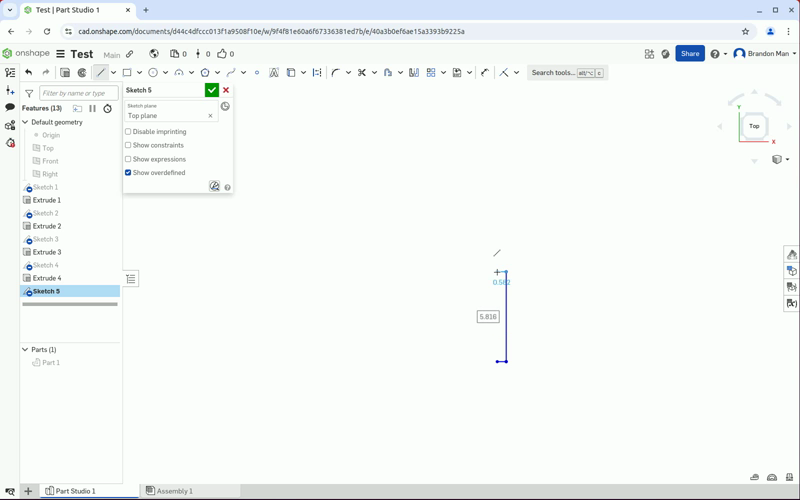
scroll(6)
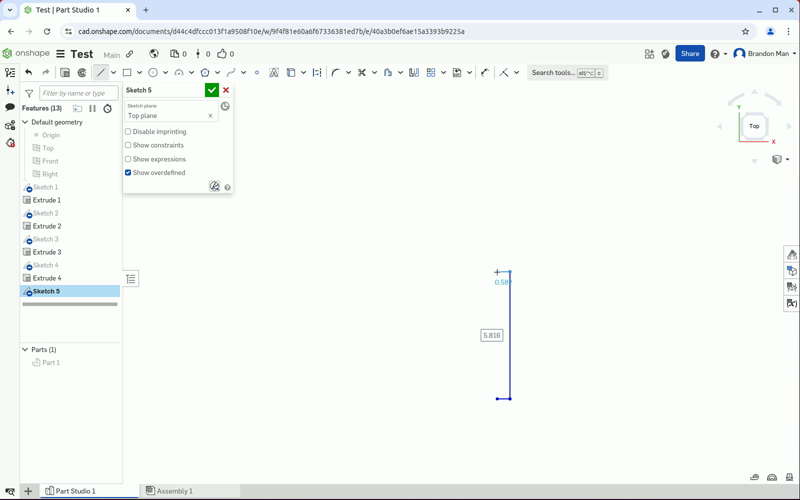
scroll(6)
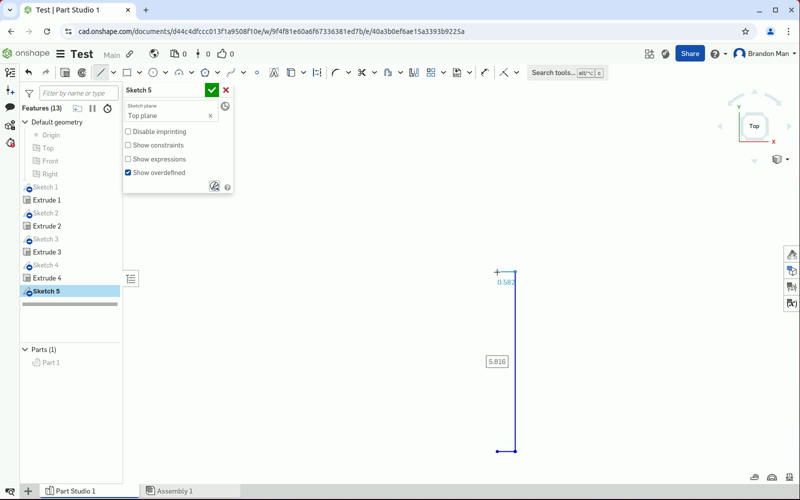
scroll(6)
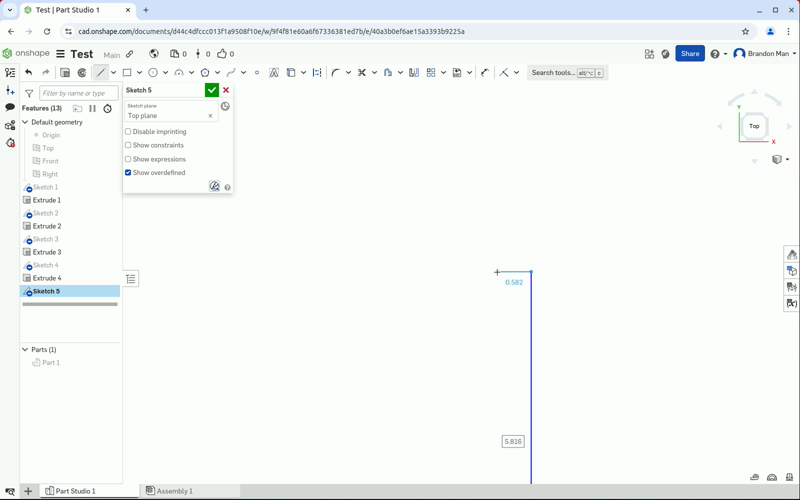
click(497, 271)
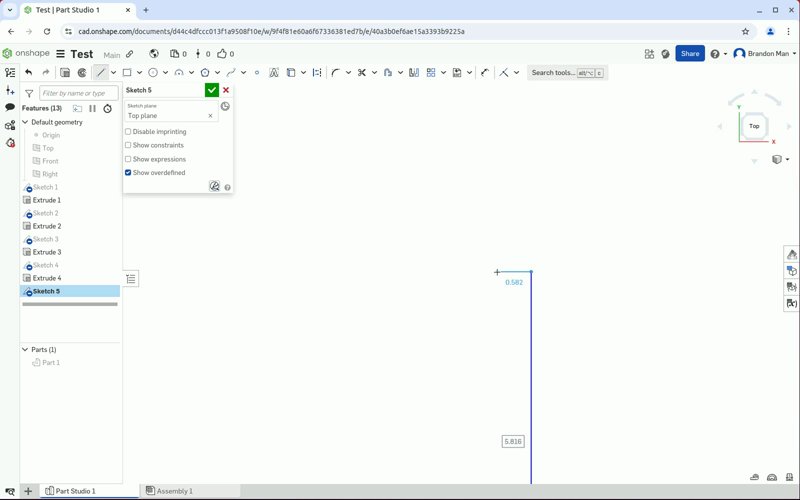
scroll(-6)
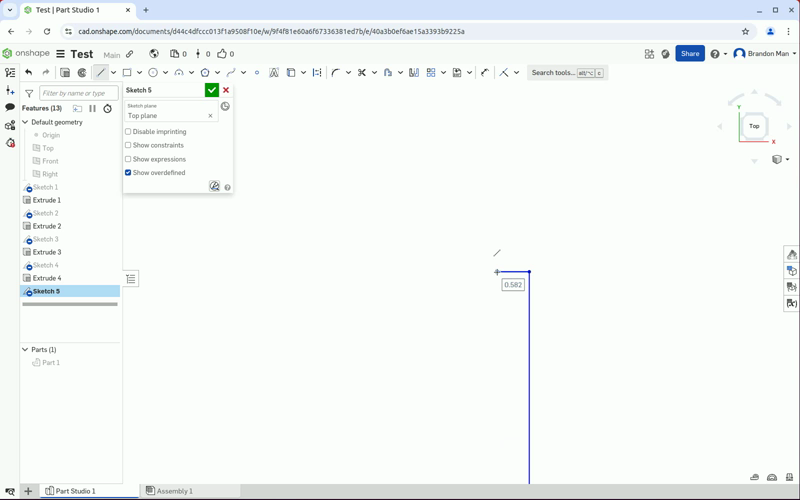
scroll(-6)
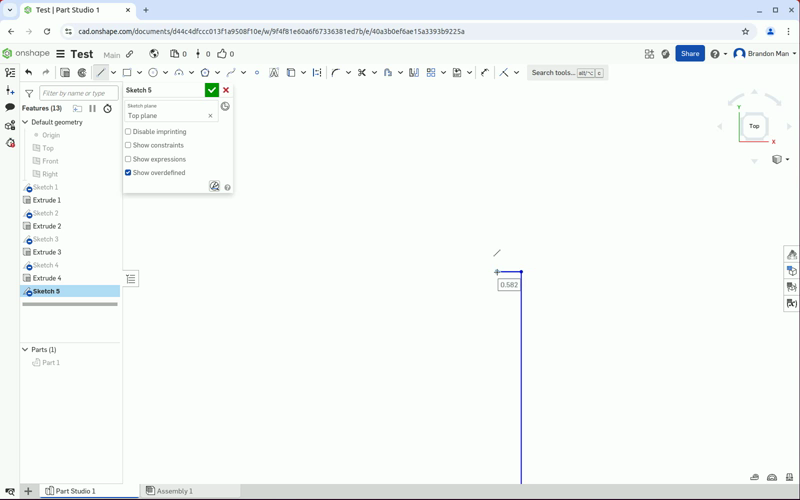
scroll(-6)
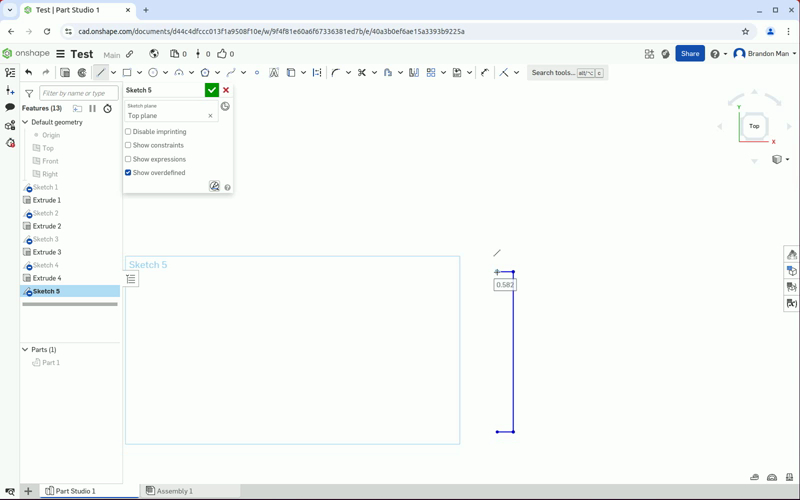
scroll(-6)
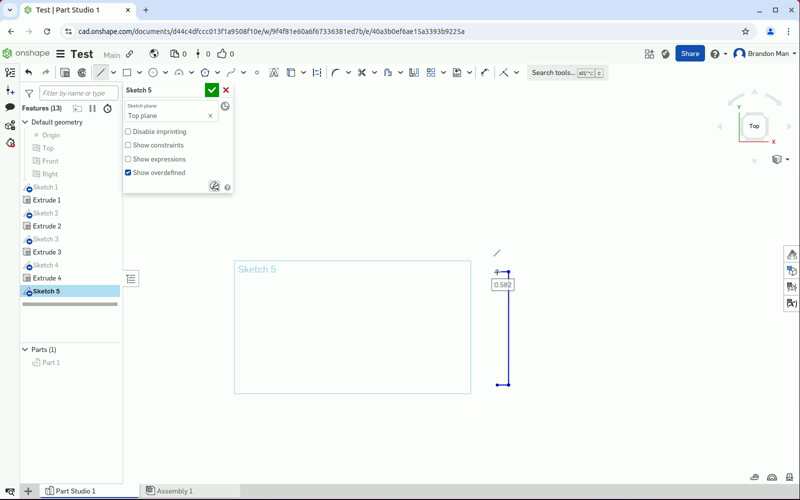
scroll(-6)
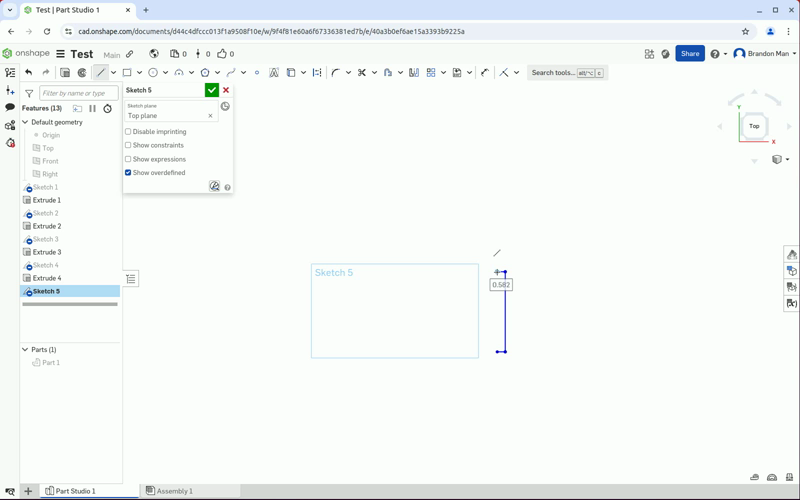
scroll(-6)
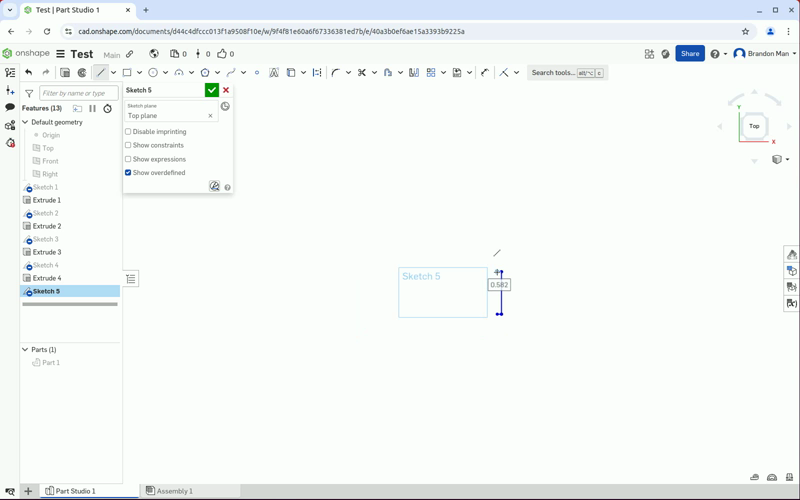
scroll(-6)
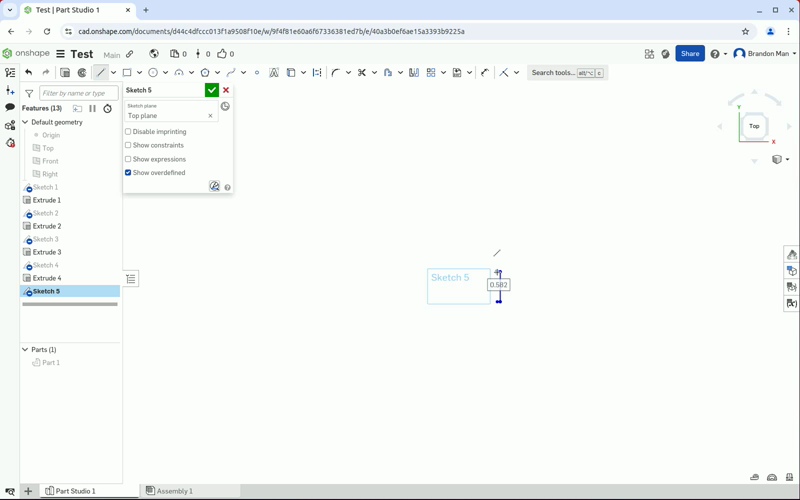
key_up(shift)
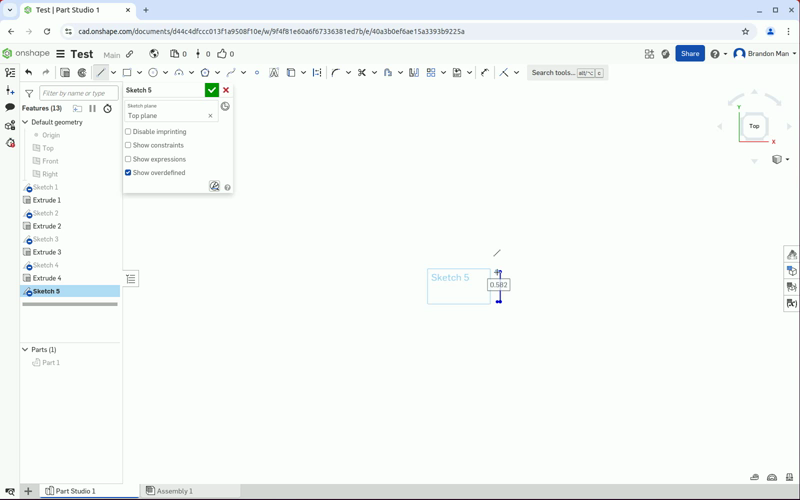
mouse_move(527, 271)
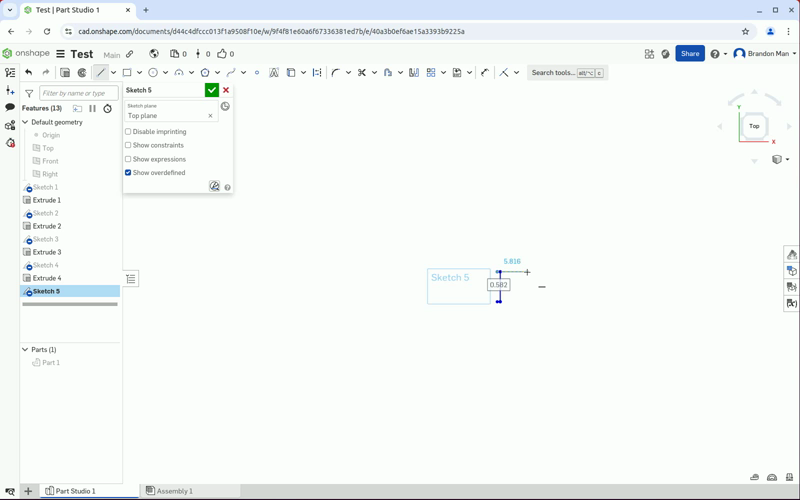
key_down(shift)
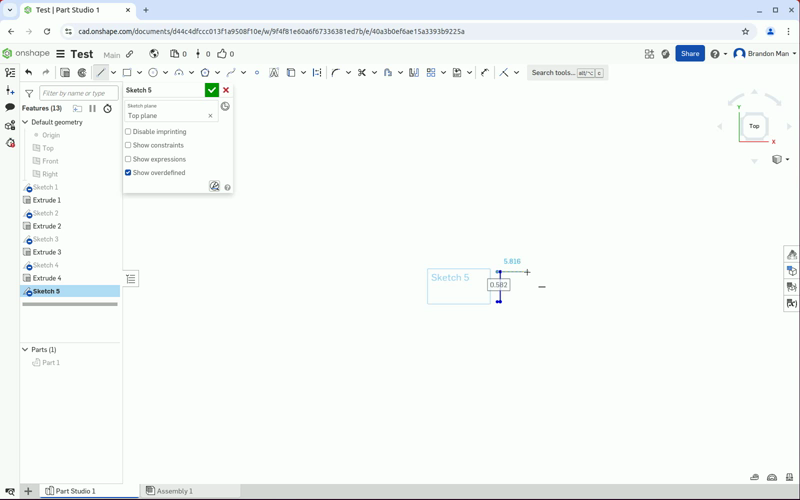
mouse_move(497, 301)
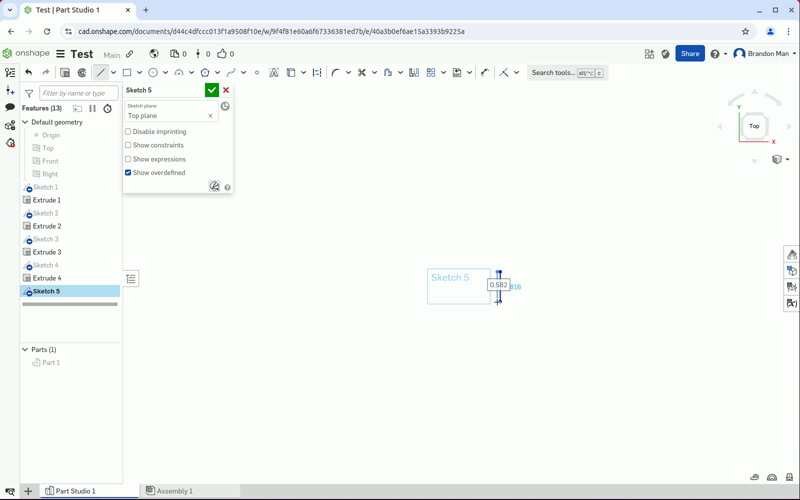
scroll(6)
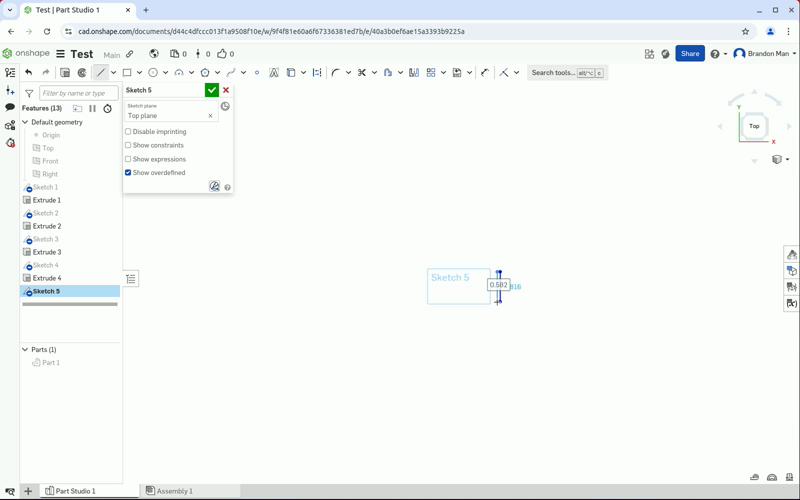
scroll(6)
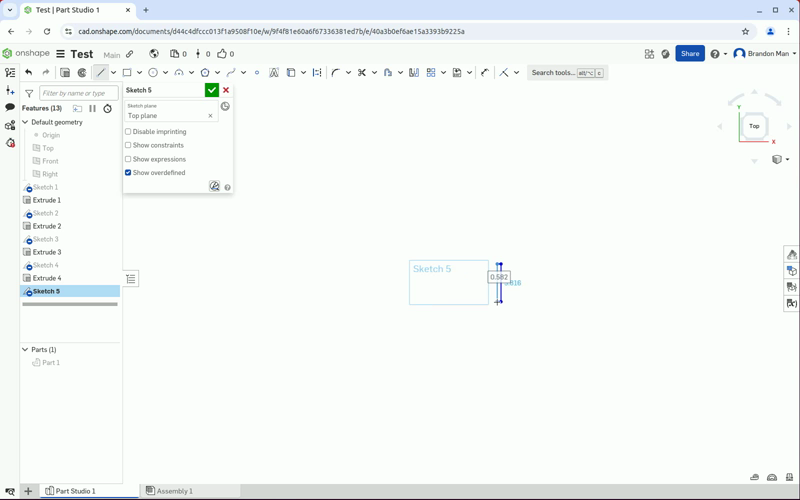
scroll(6)
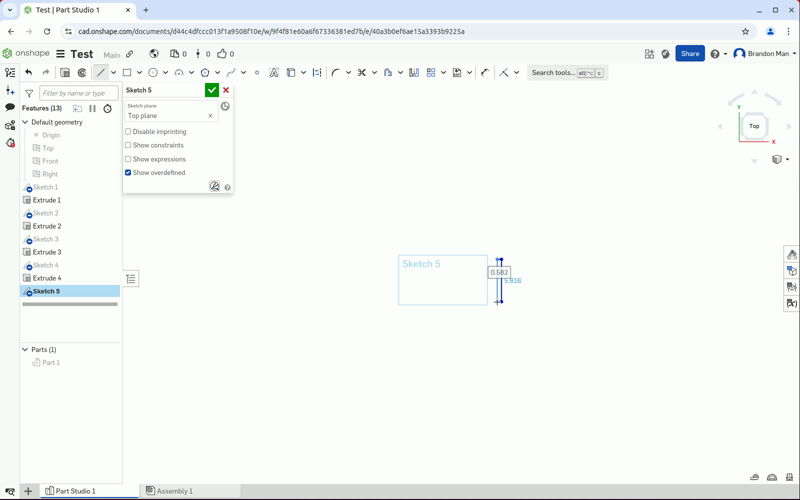
scroll(6)
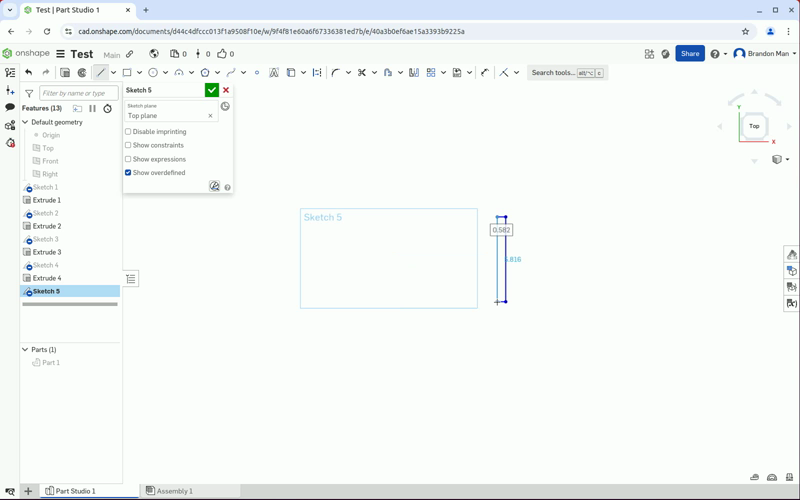
scroll(6)
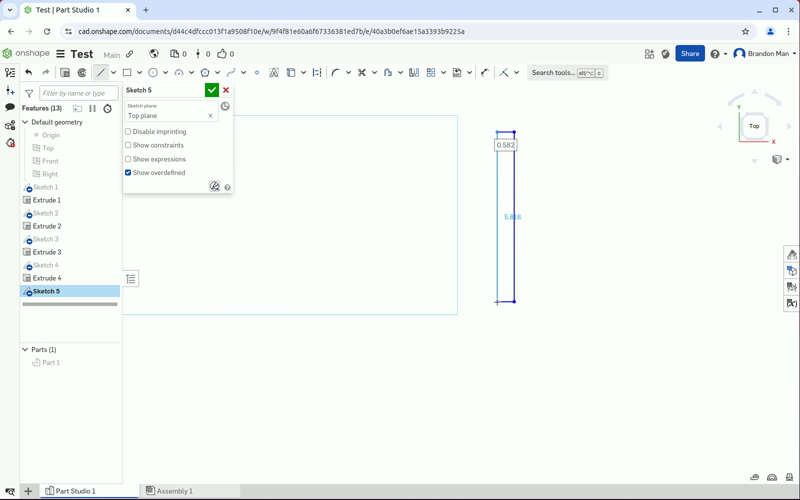
scroll(6)
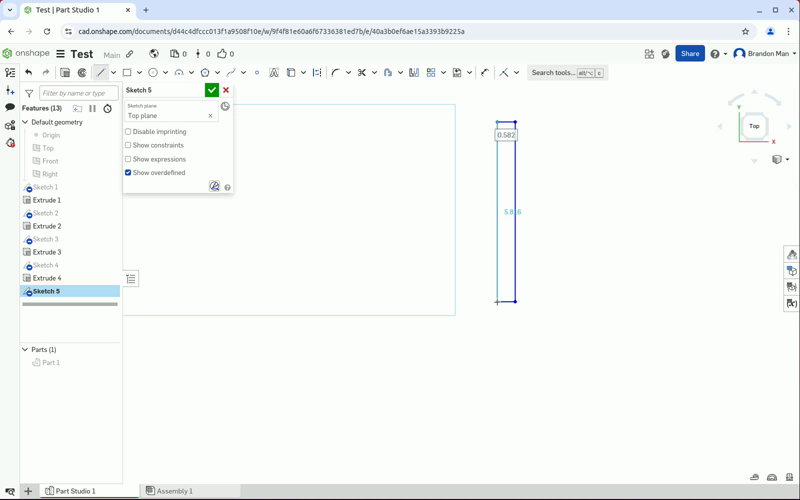
scroll(6)
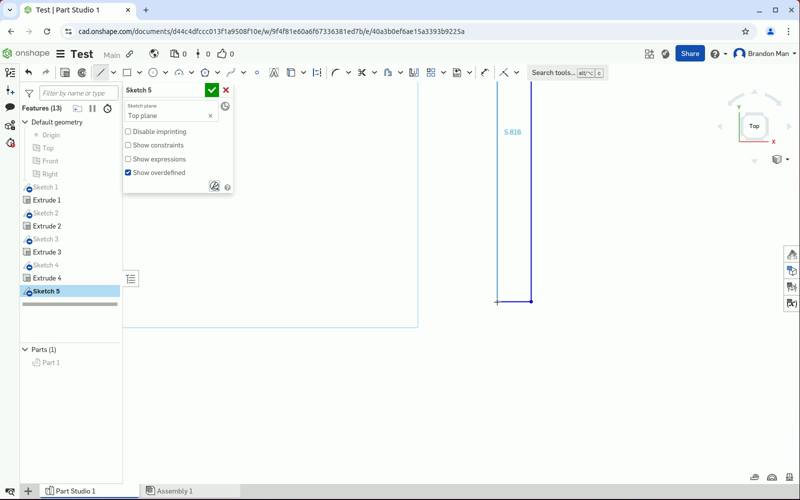
key_up(shift)
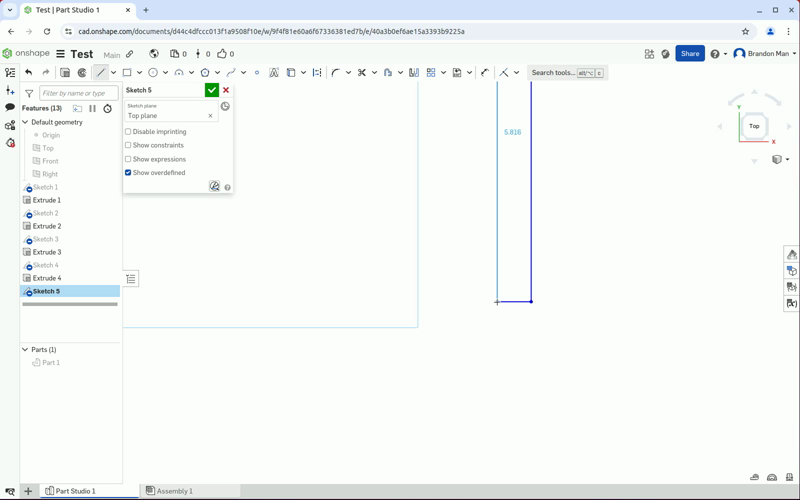
click(497, 301)
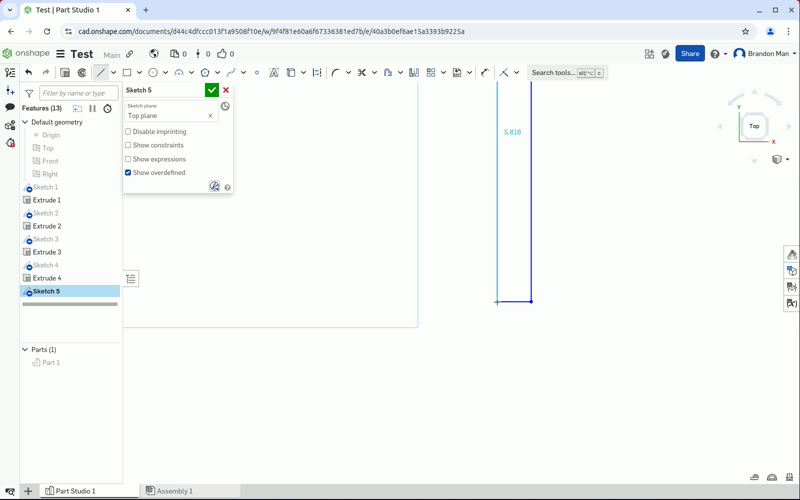
scroll(-6)
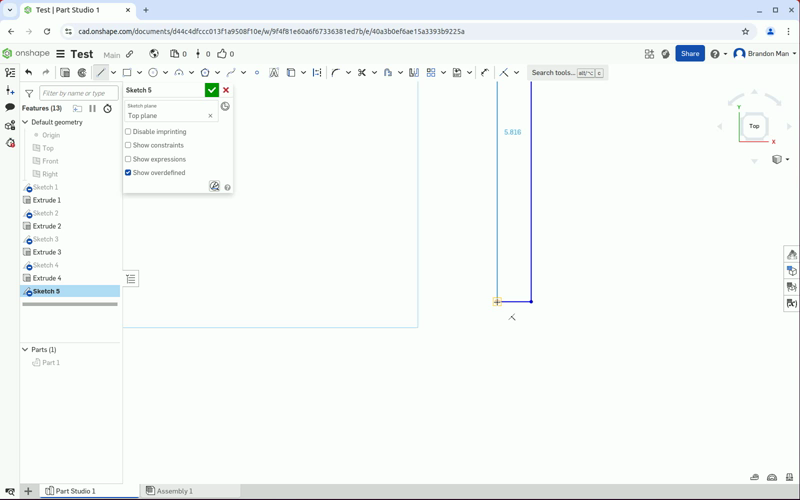
scroll(-6)
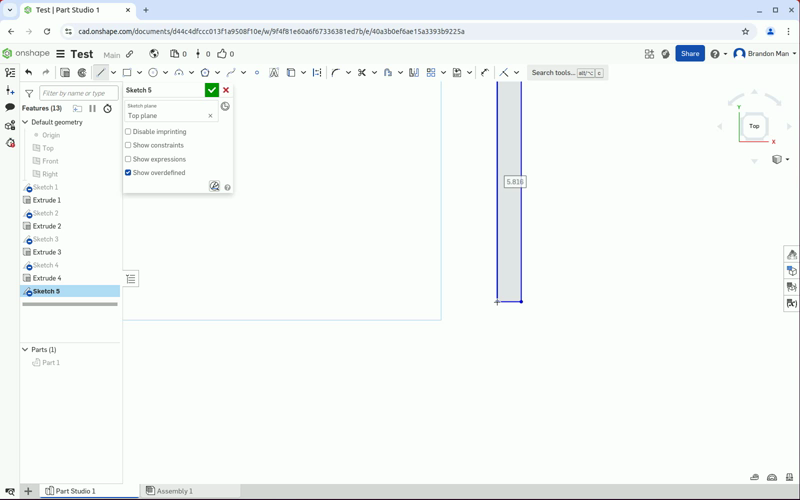
scroll(-6)
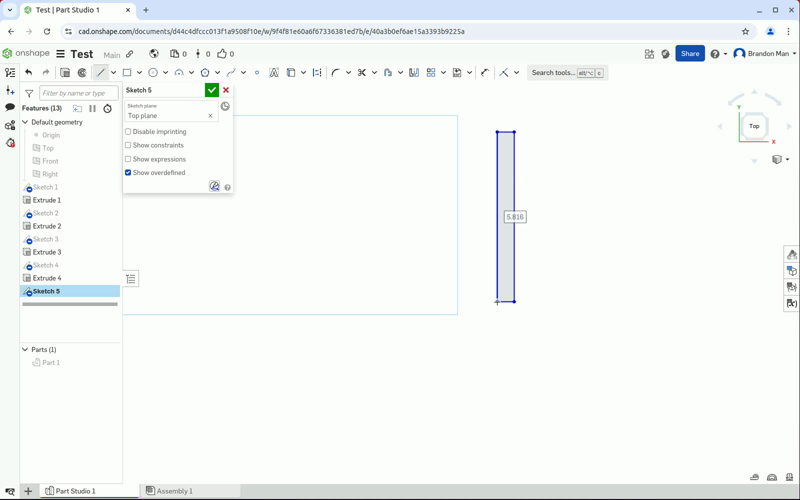
scroll(-6)
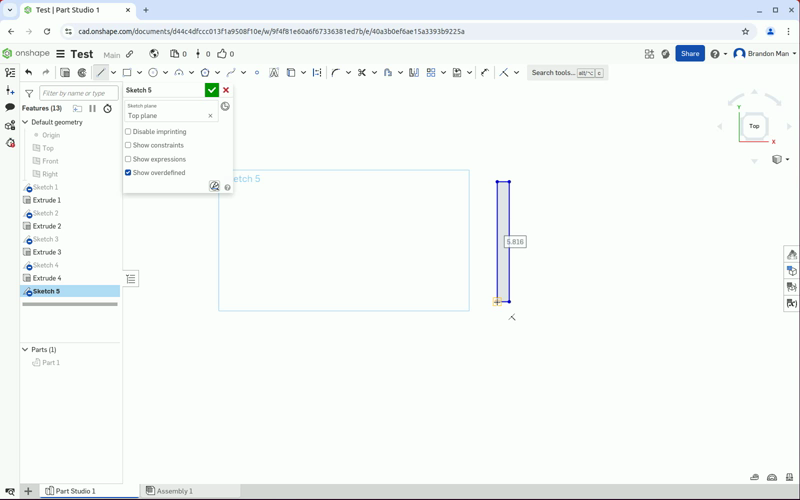
scroll(-6)
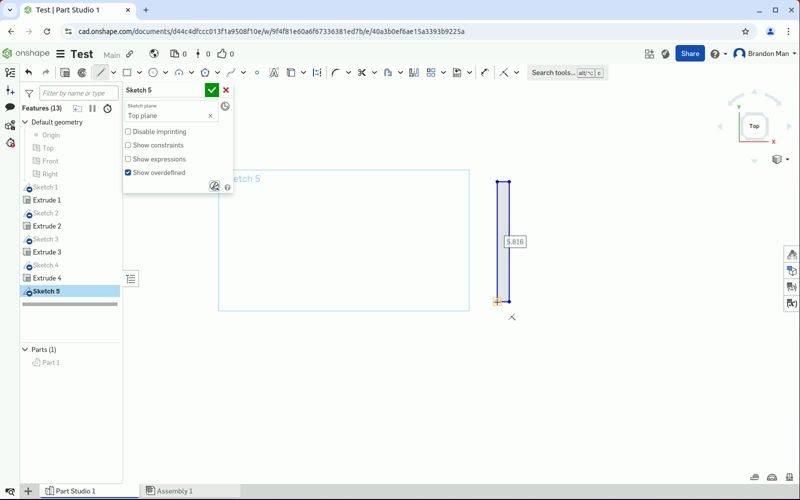
scroll(-6)
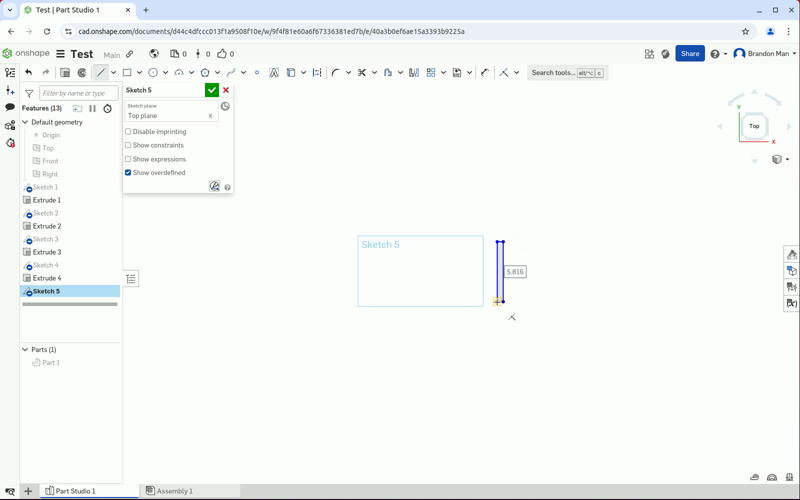
scroll(-6)
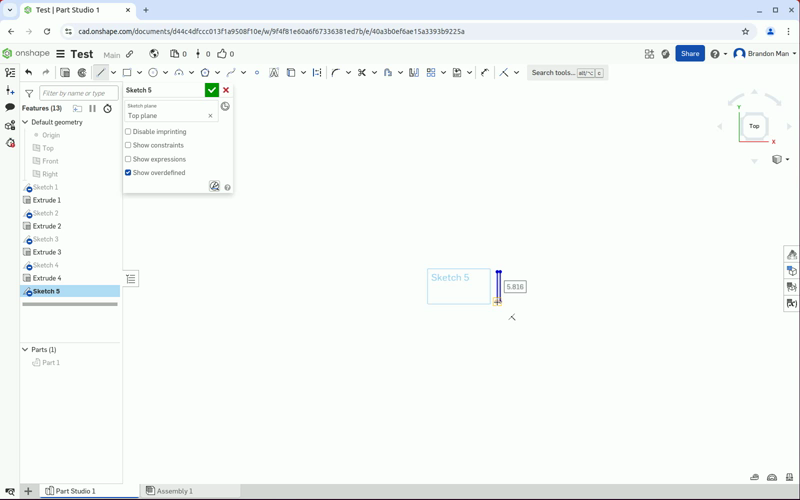
key(esc)
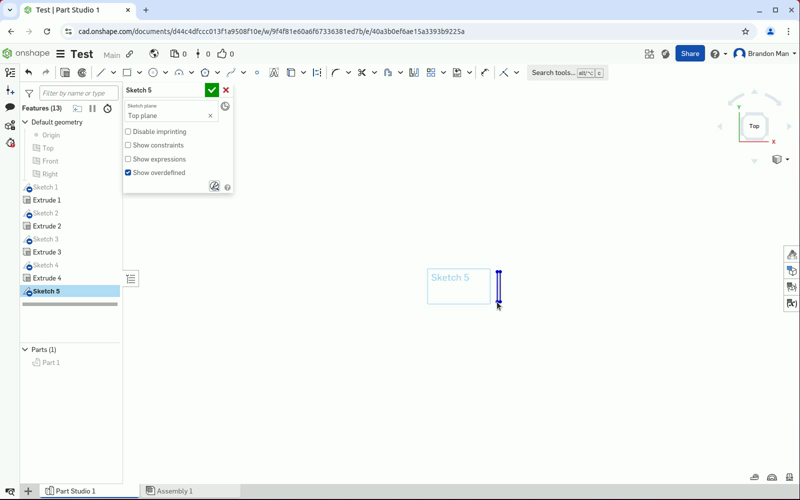
mouse_move(497, 294)
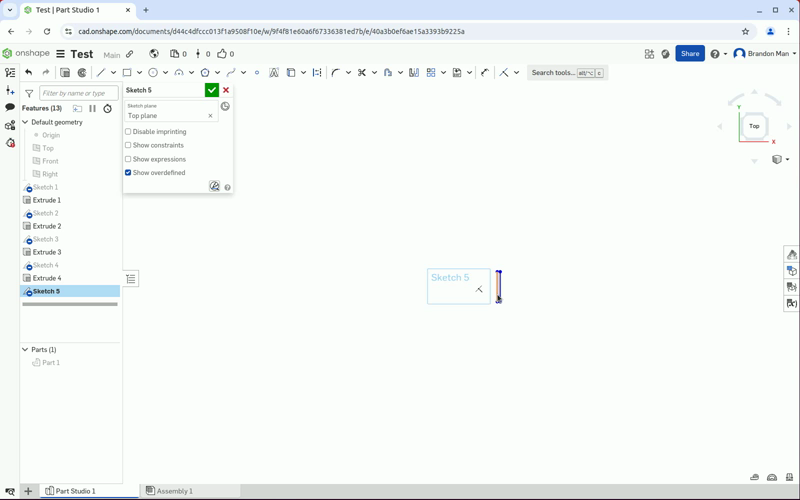
scroll(6)
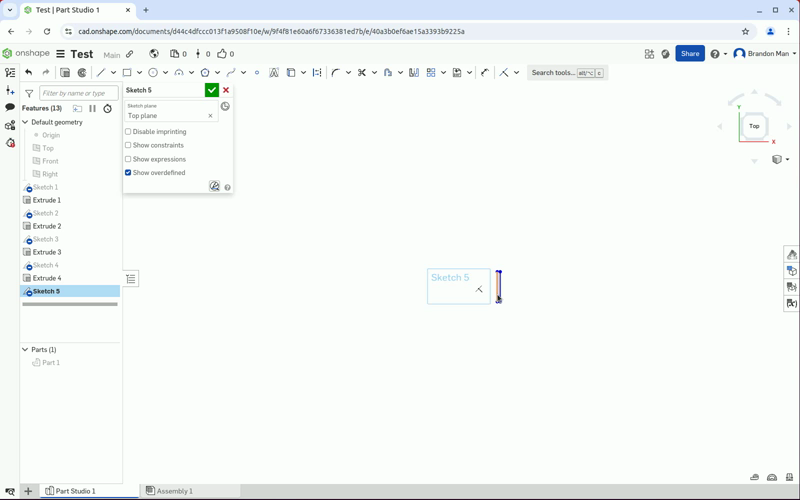
scroll(6)
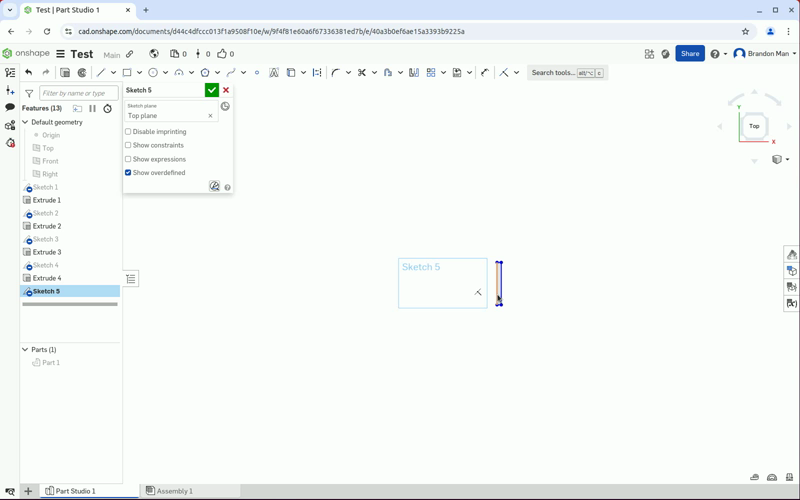
scroll(6)
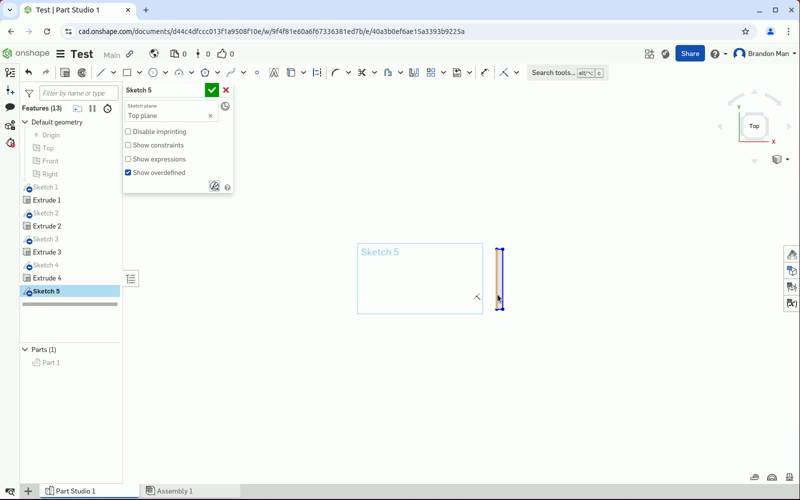
scroll(6)
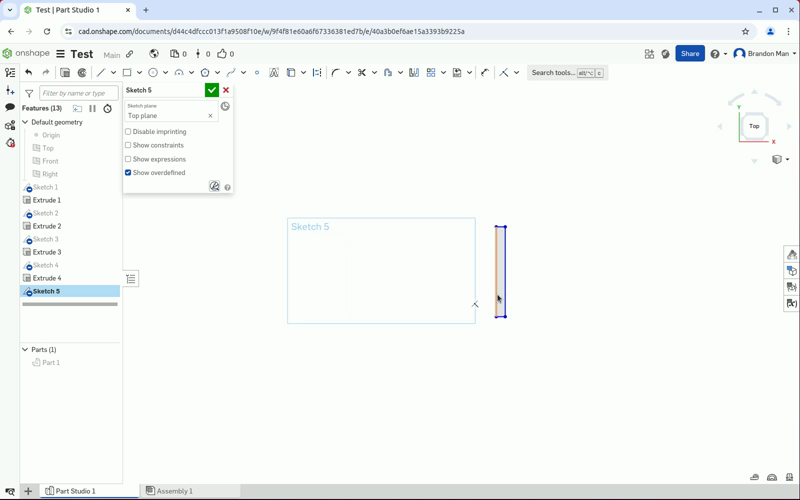
scroll(6)
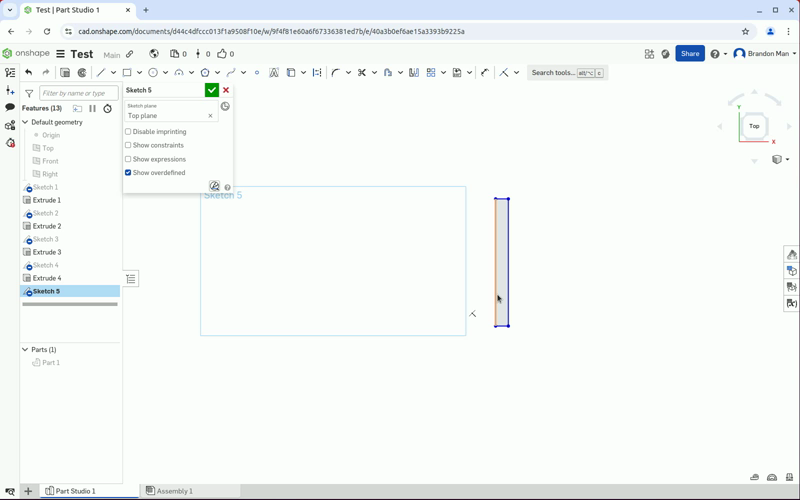
scroll(6)
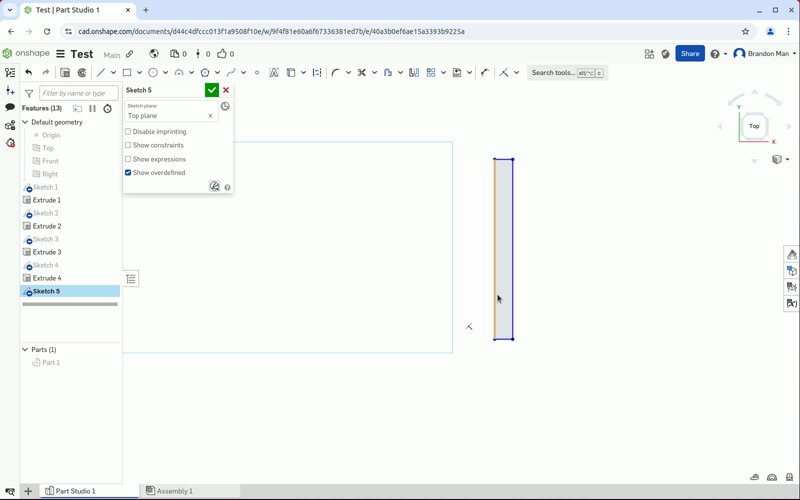
scroll(6)
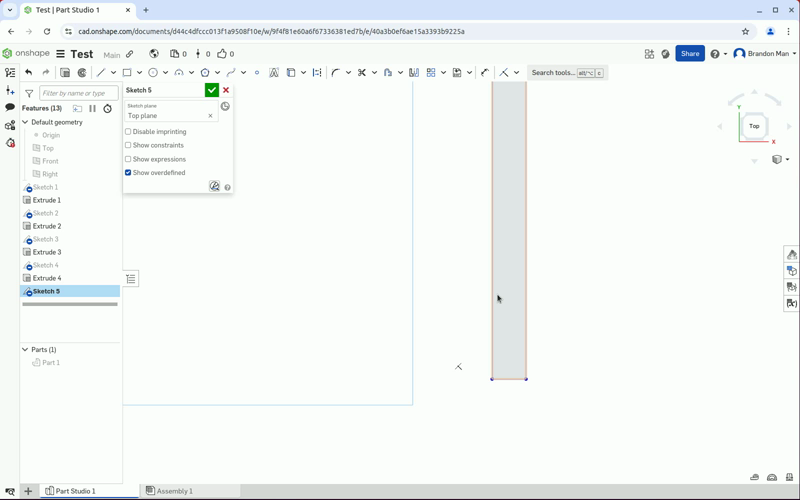
click(497, 294)
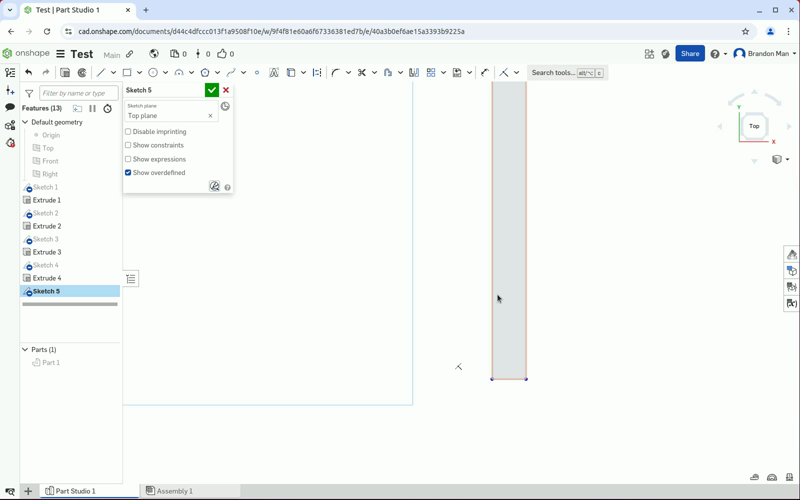
scroll(-6)
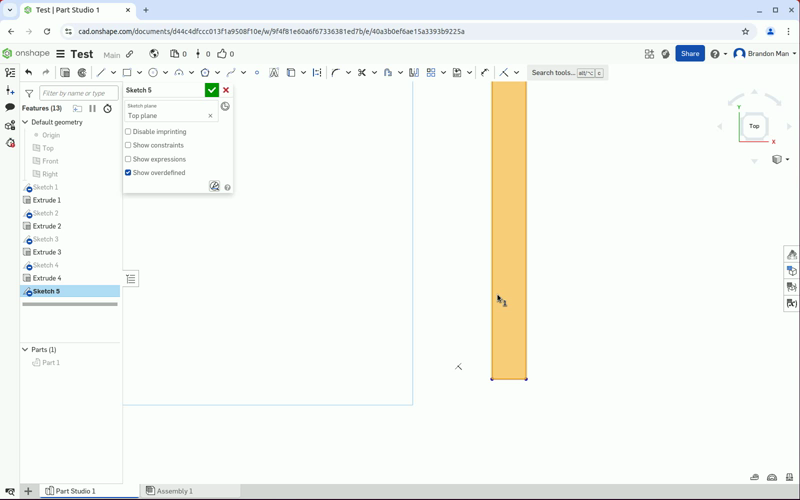
scroll(-6)
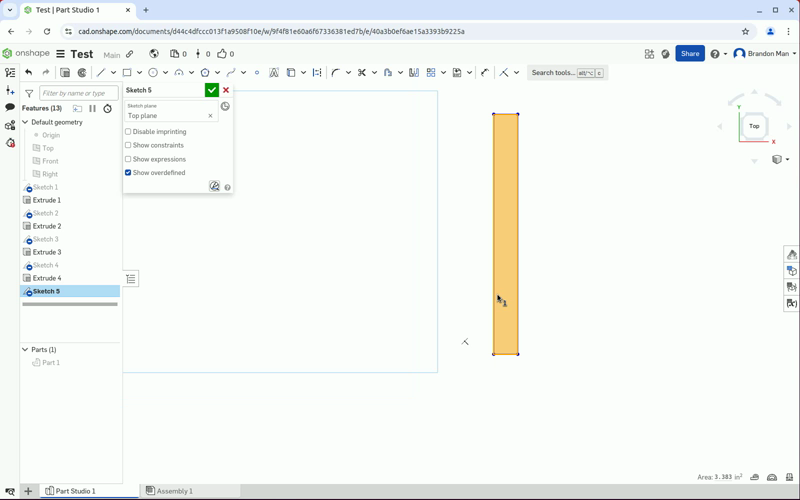
scroll(-6)
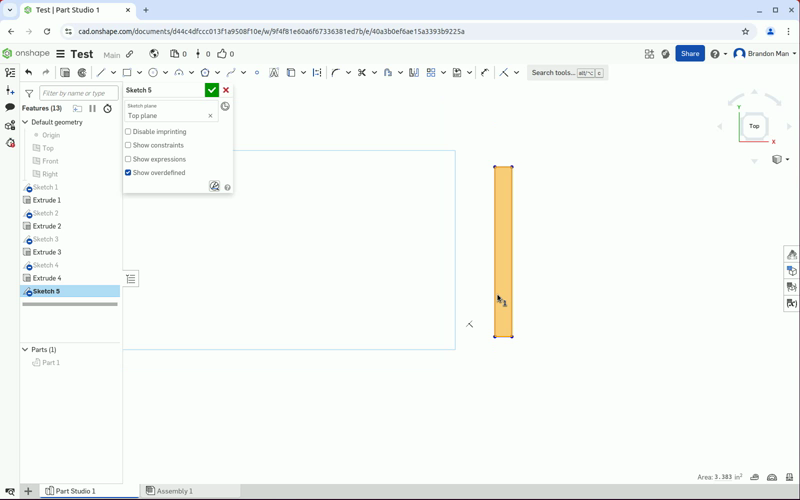
scroll(-6)
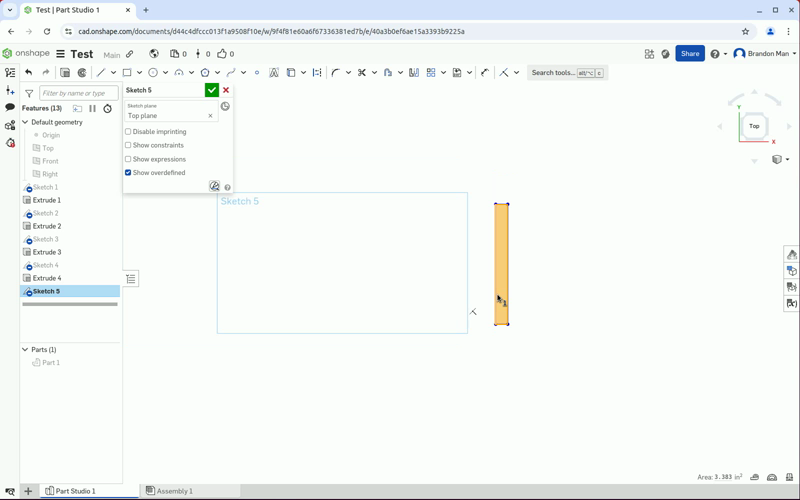
scroll(-6)
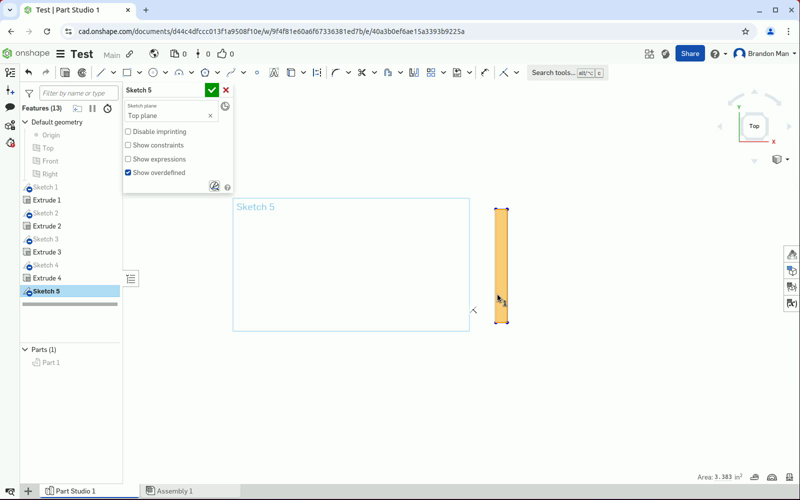
scroll(-6)
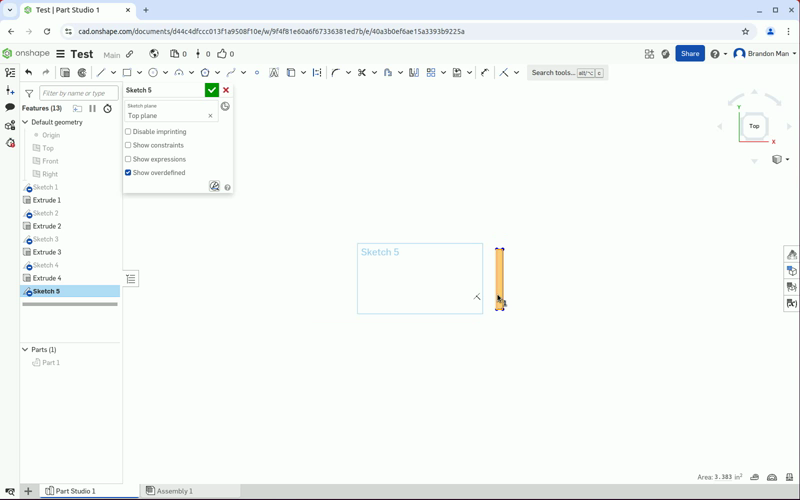
scroll(-6)
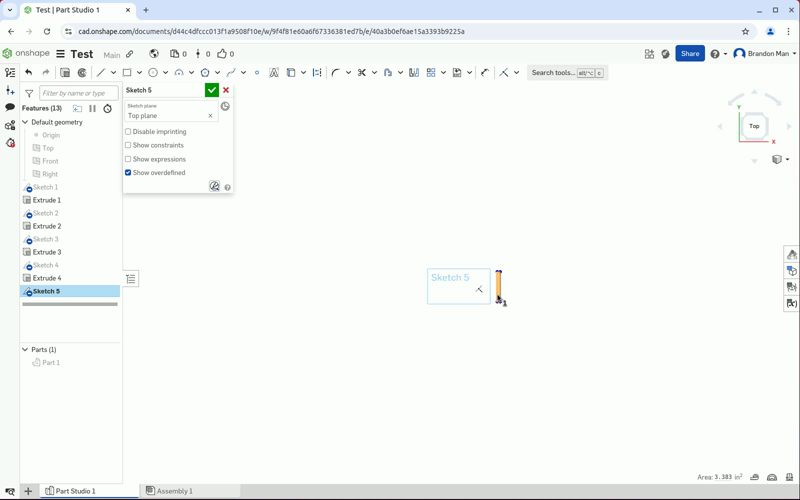
mouse_move(73, 352)
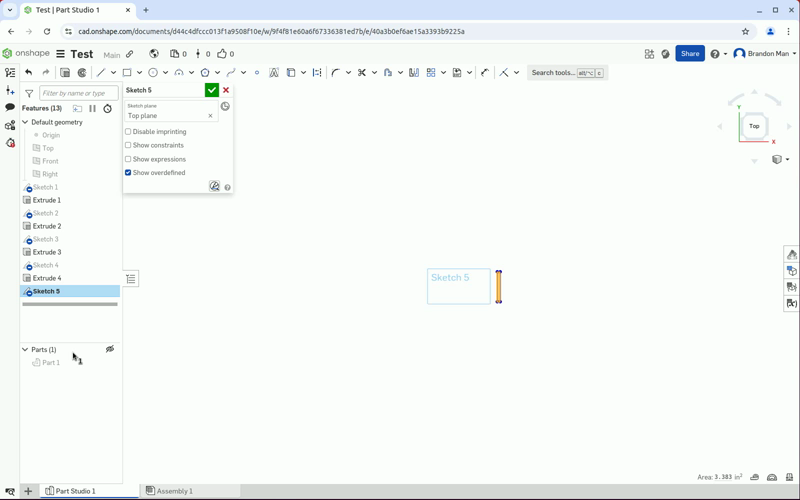
key(shift+y)
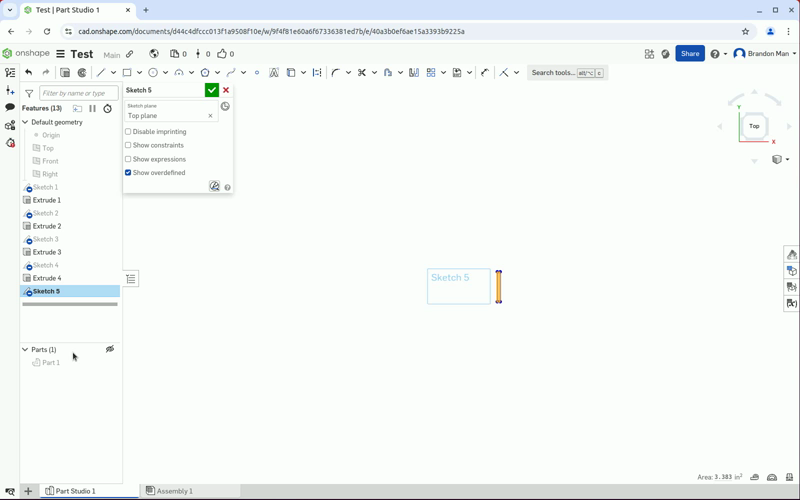
key(shift+e)
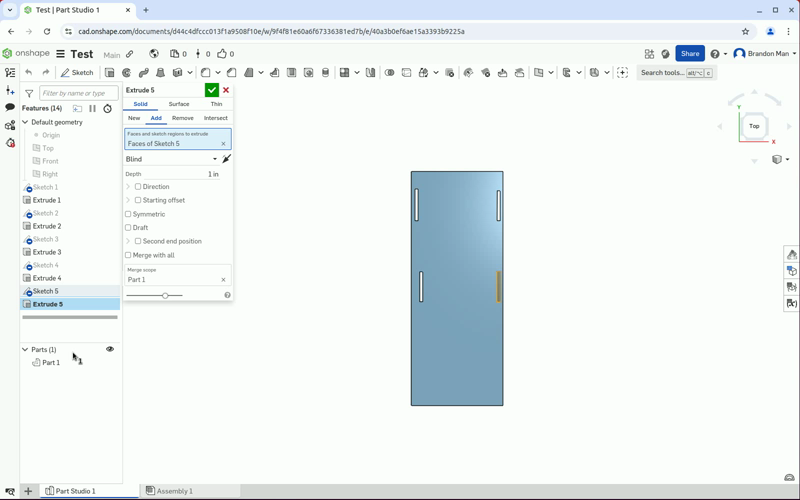
mouse_move(143, 106)
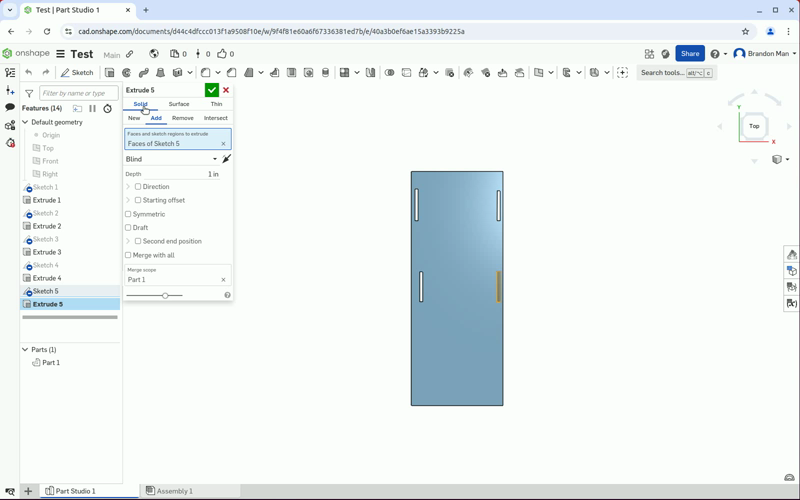
click(143, 106)
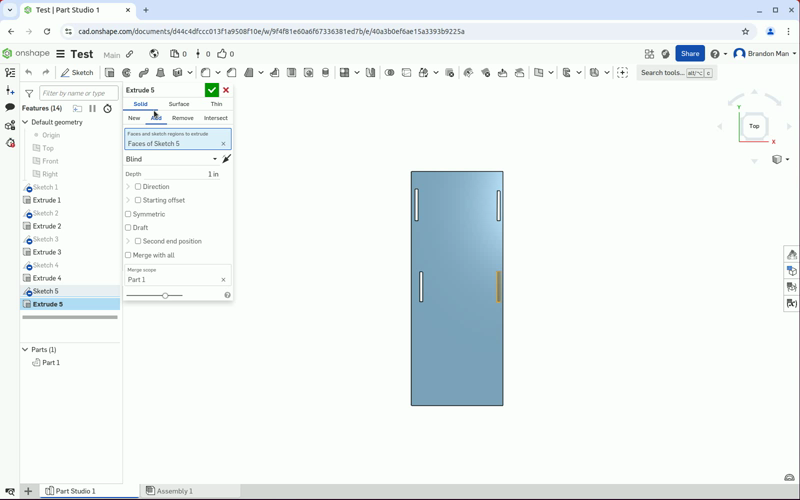
mouse_move(186, 120)
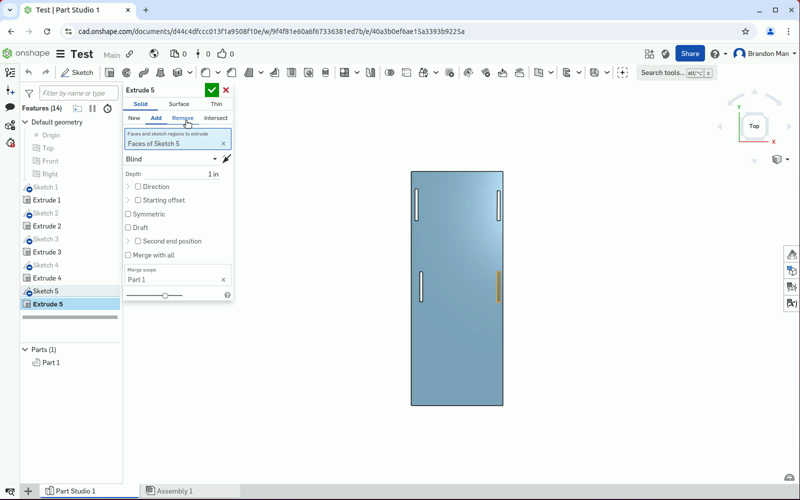
click(186, 120)
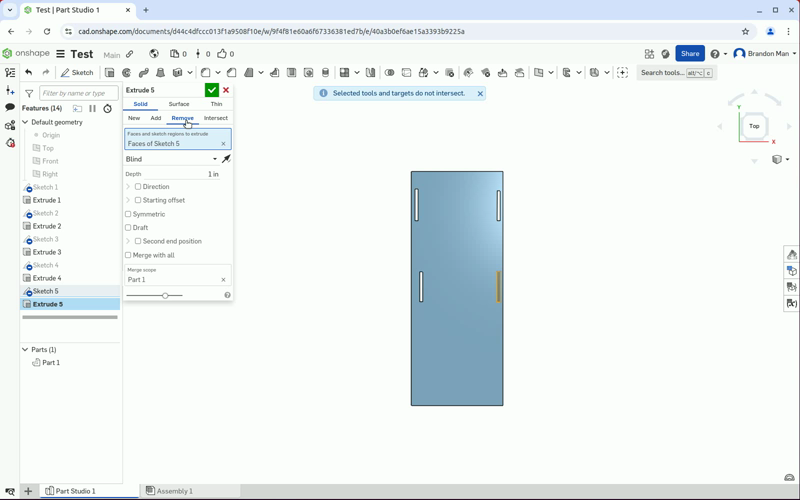
key(tab, 4)
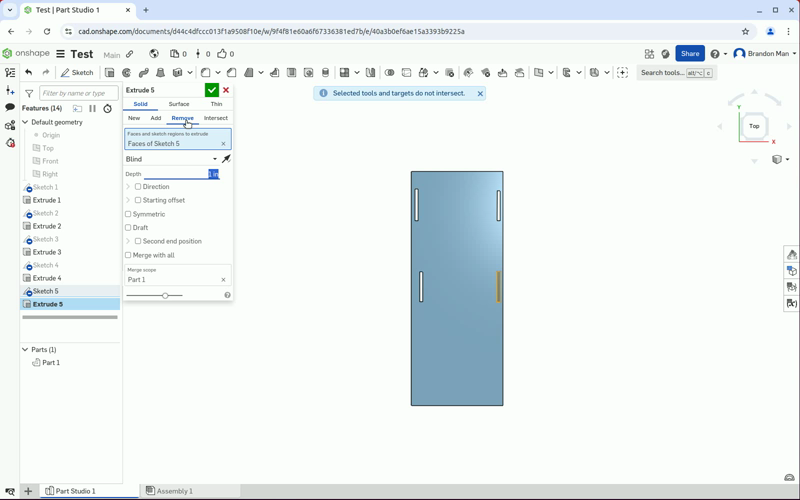
text(-6.258)
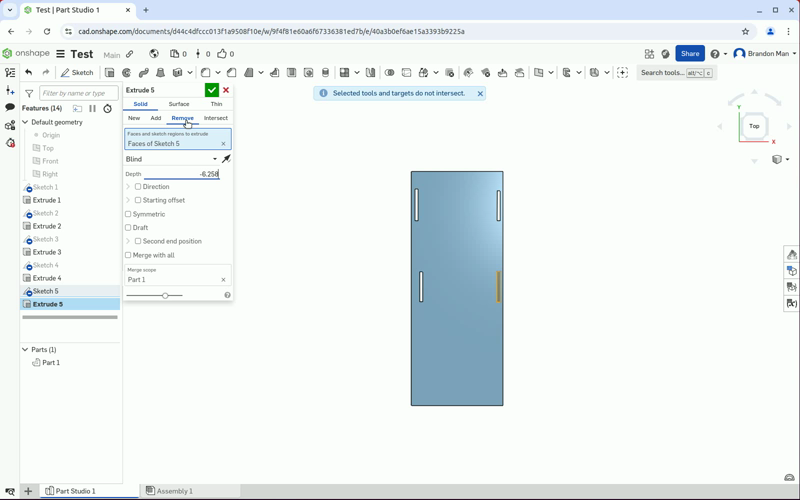
key(tab, 6)
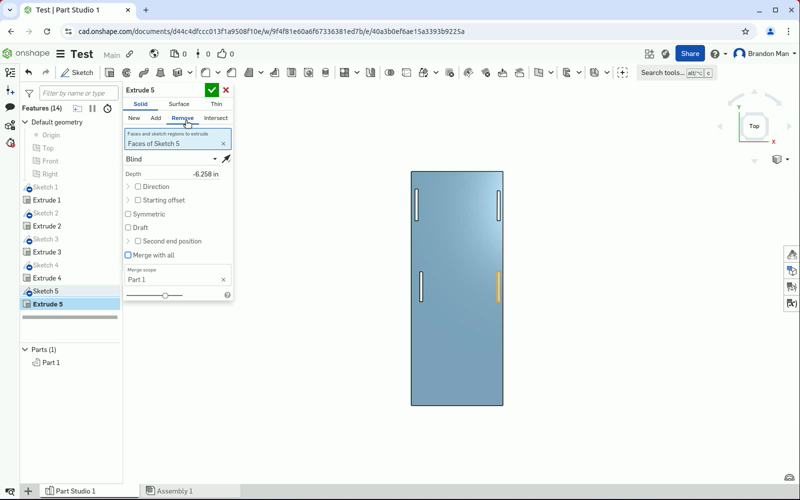
key(space)
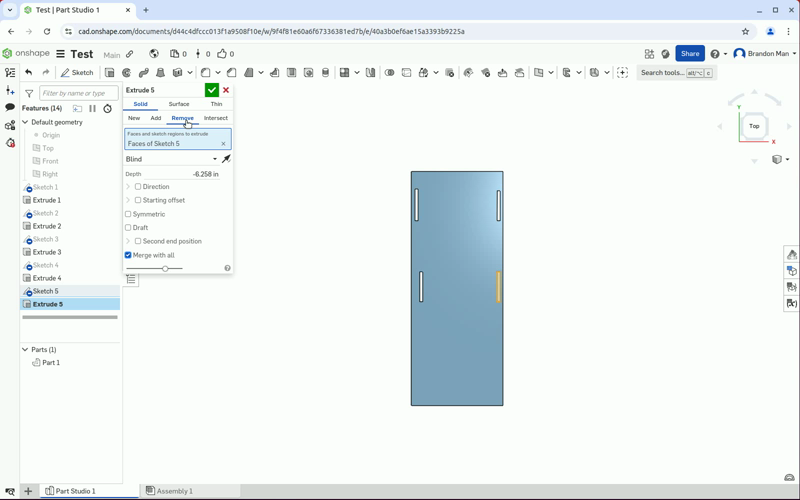
key(enter)
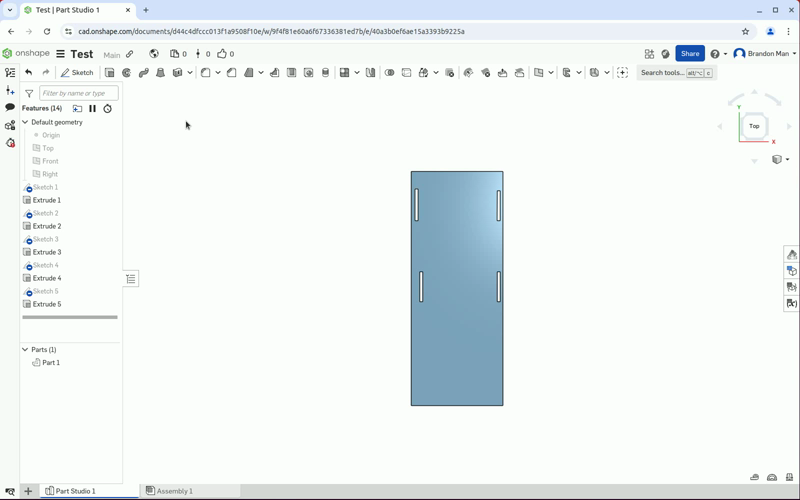
key(shift+h)
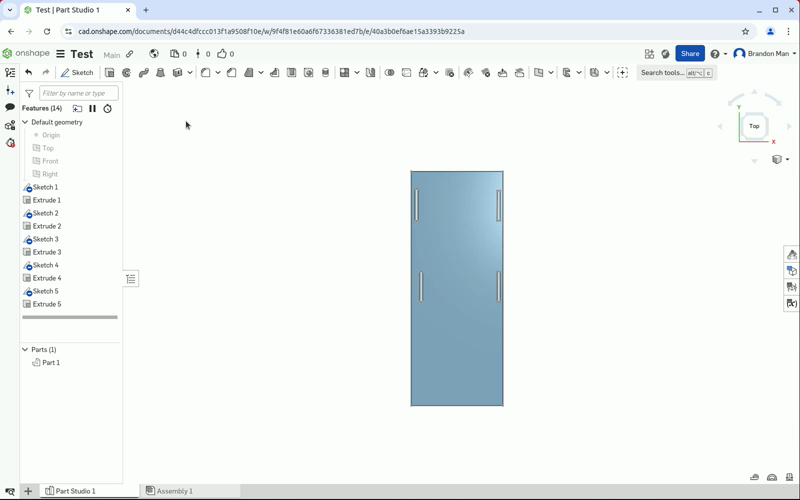
key(shift+h)
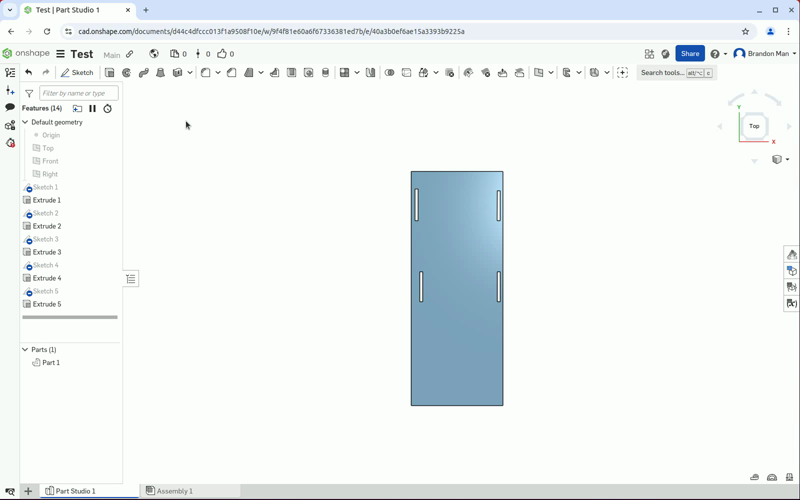
mouse_move(73, 189)
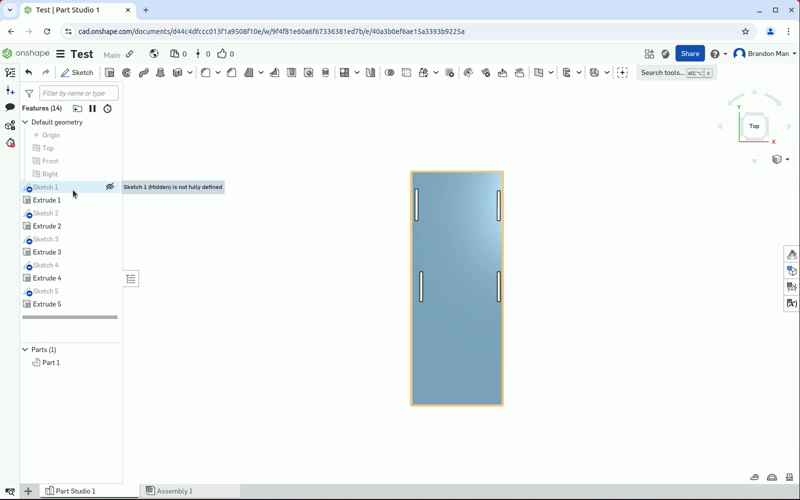
click(73, 189)
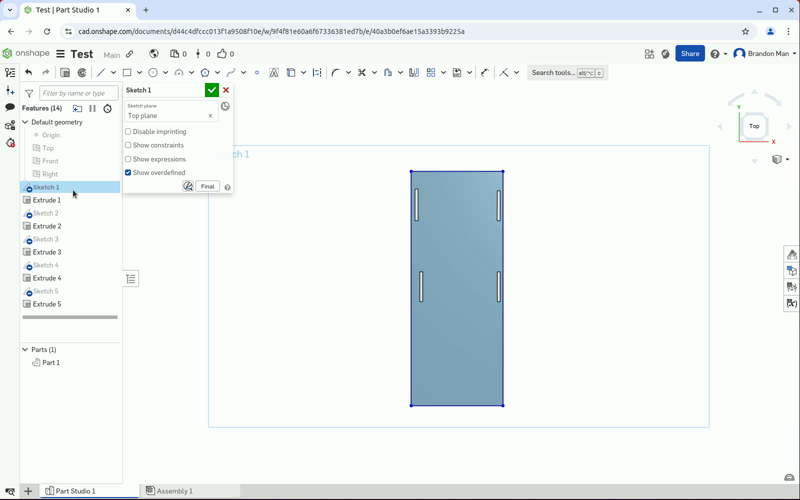
mouse_move(229, 92)
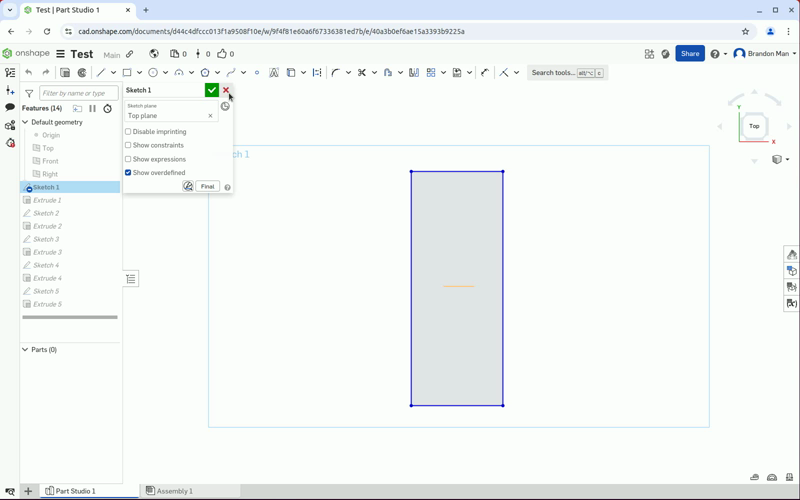
click(229, 92)
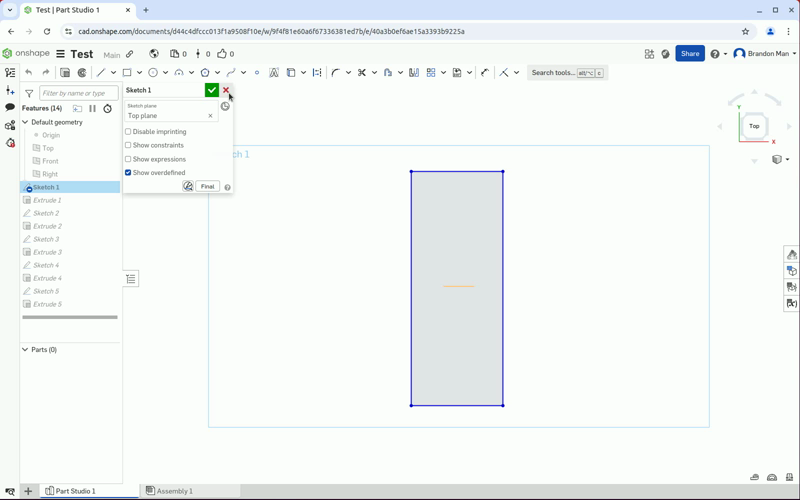
key(shift+s)
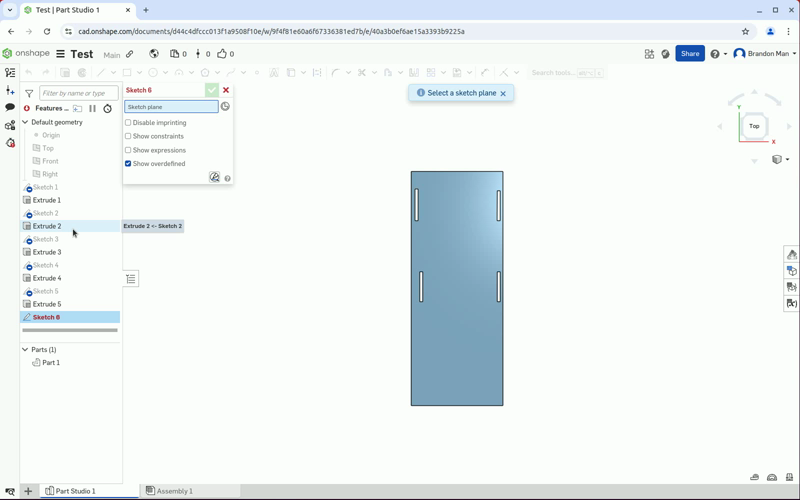
scroll(3)
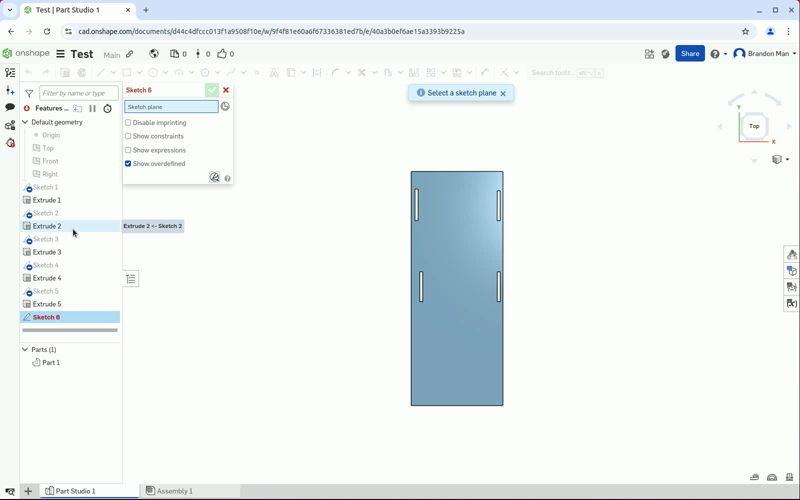
mouse_move(73, 150)
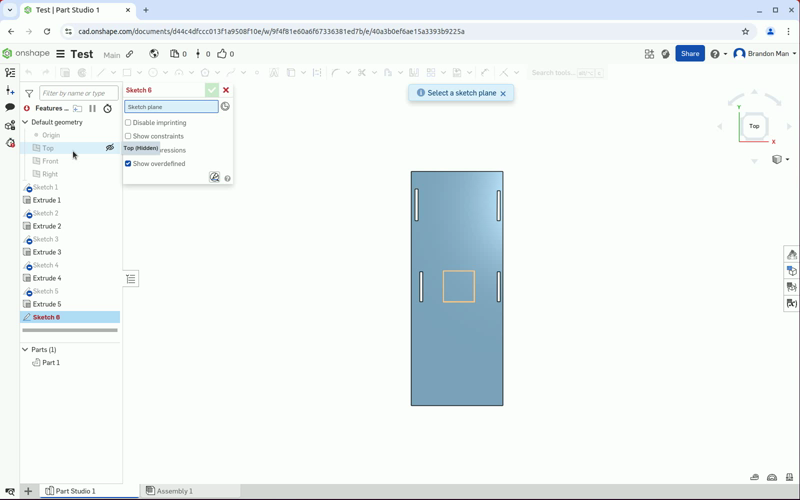
click(73, 150)
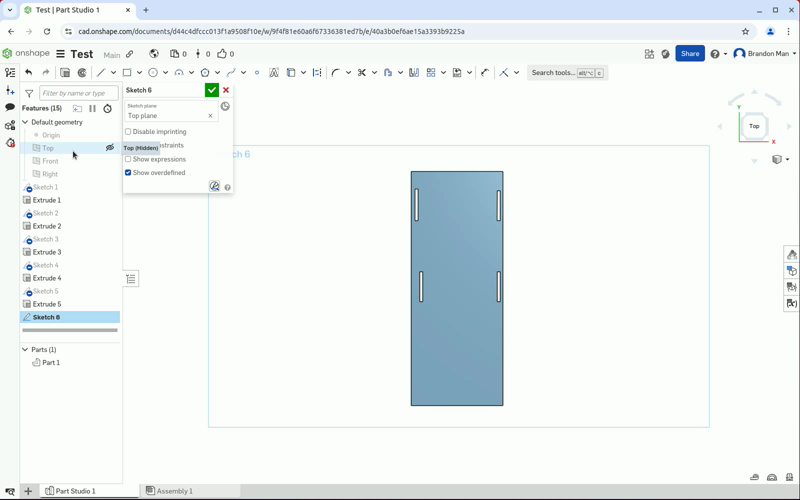
mouse_move(73, 352)
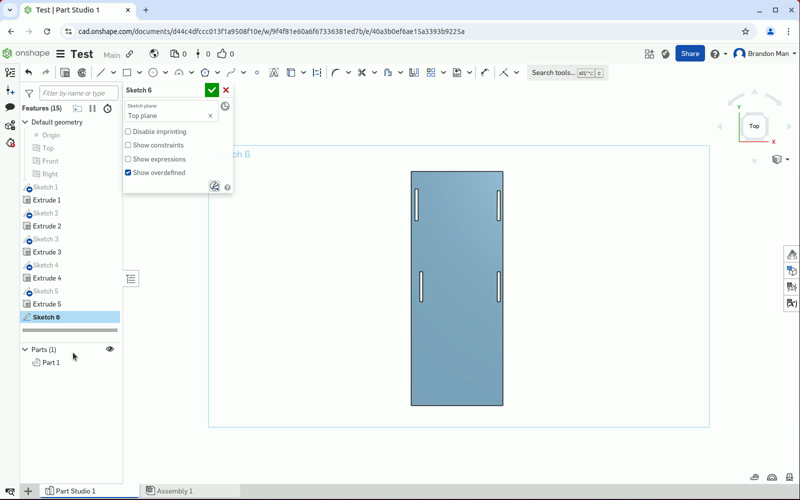
key(y)
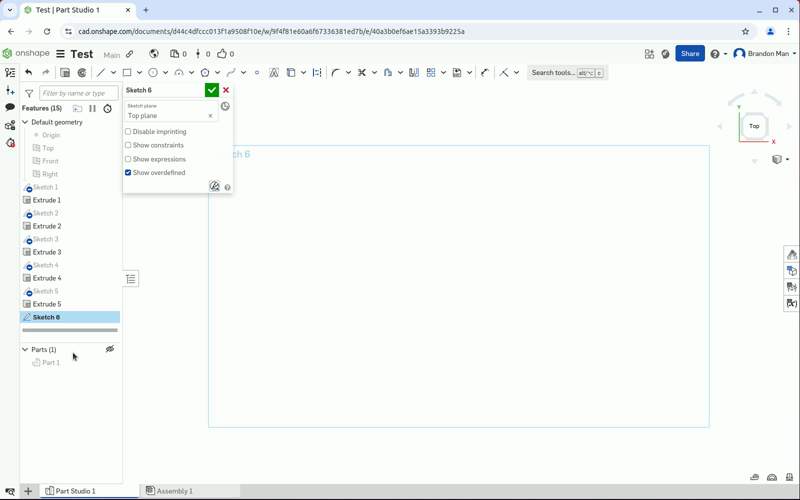
key(l)
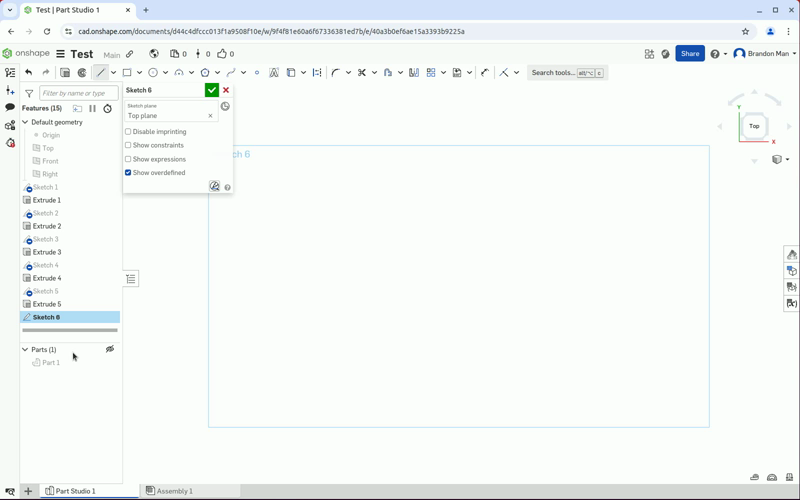
key_down(shift)
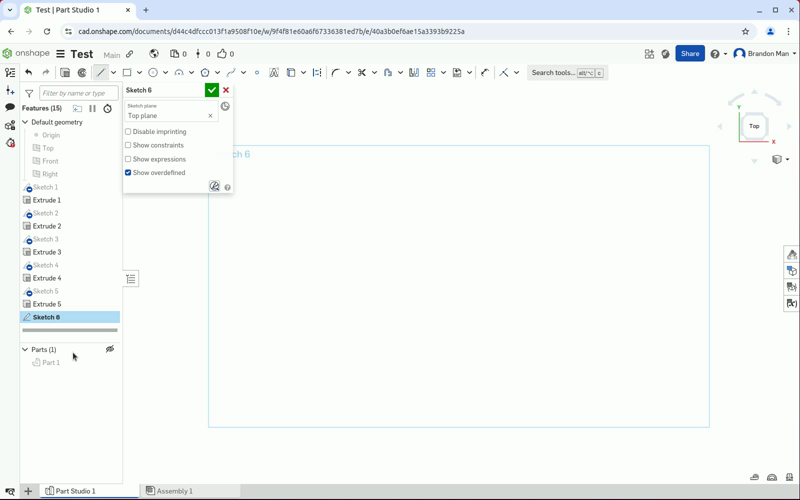
mouse_move(419, 400)
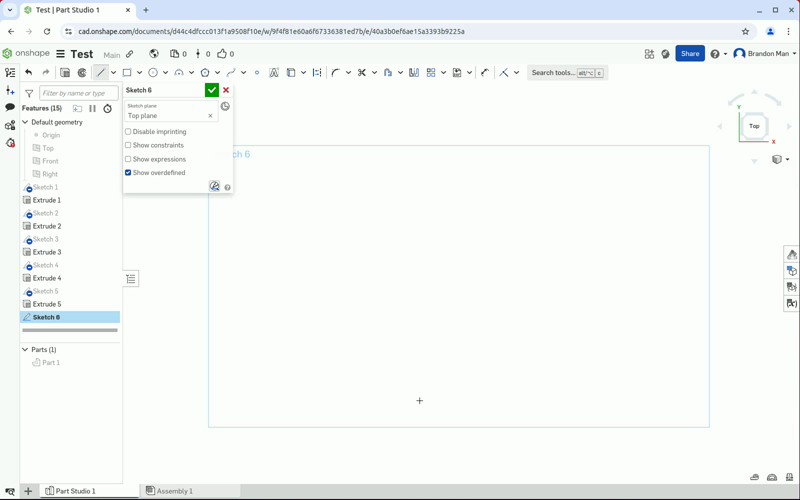
click(419, 400)
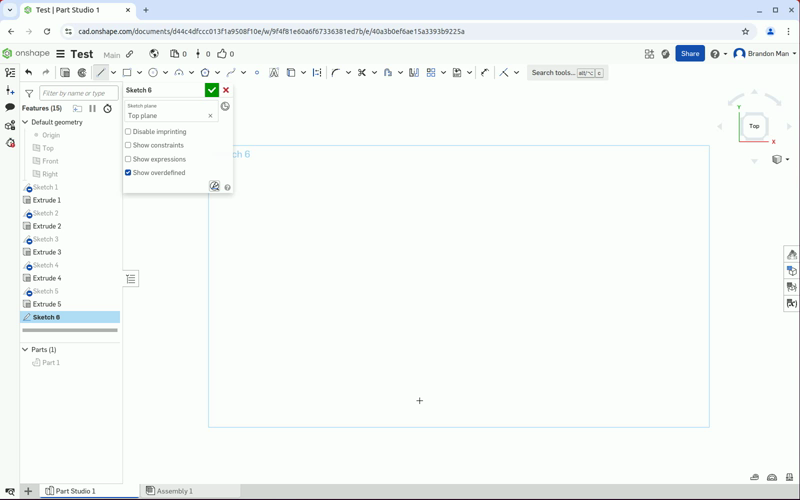
key_up(shift)
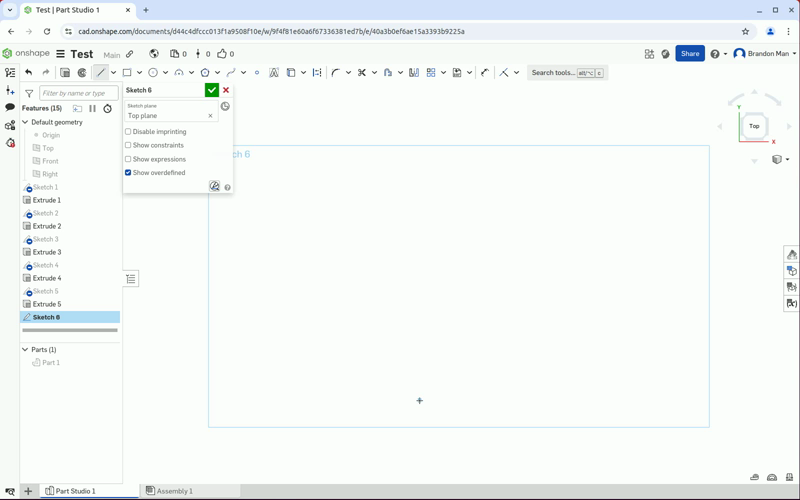
key_down(shift)
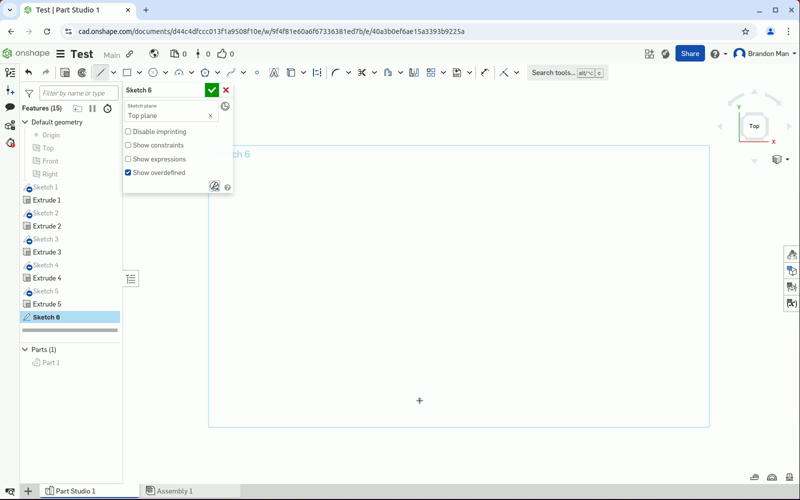
mouse_move(449, 400)
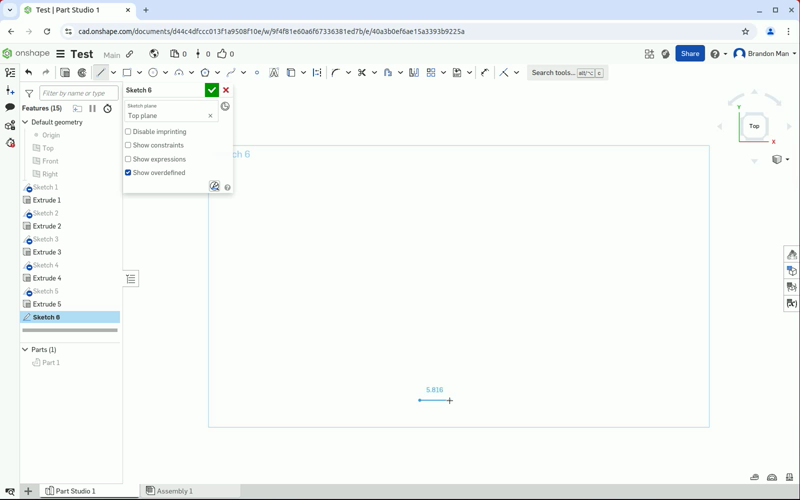
mouse_move(422, 400)
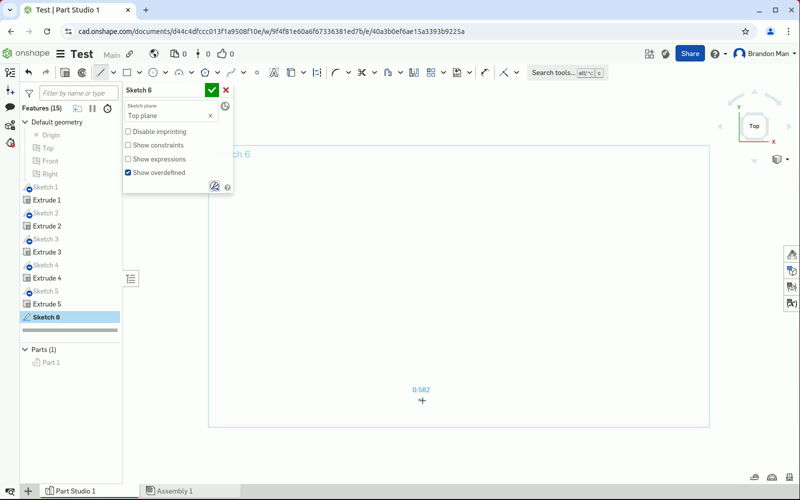
scroll(6)
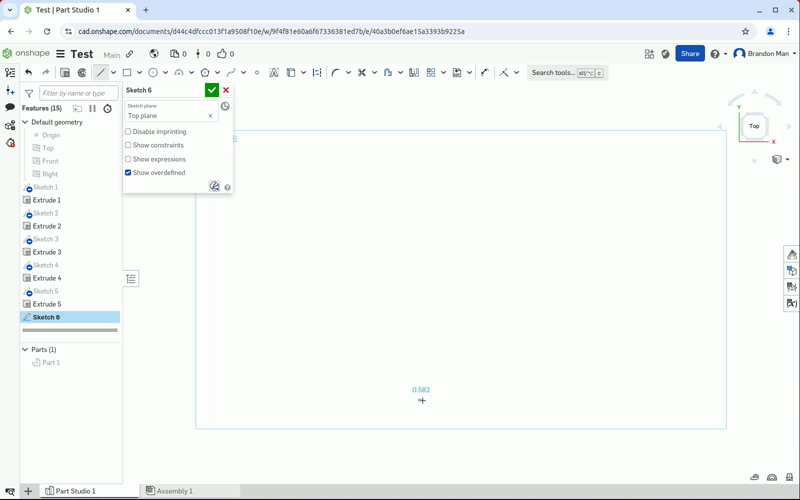
scroll(6)
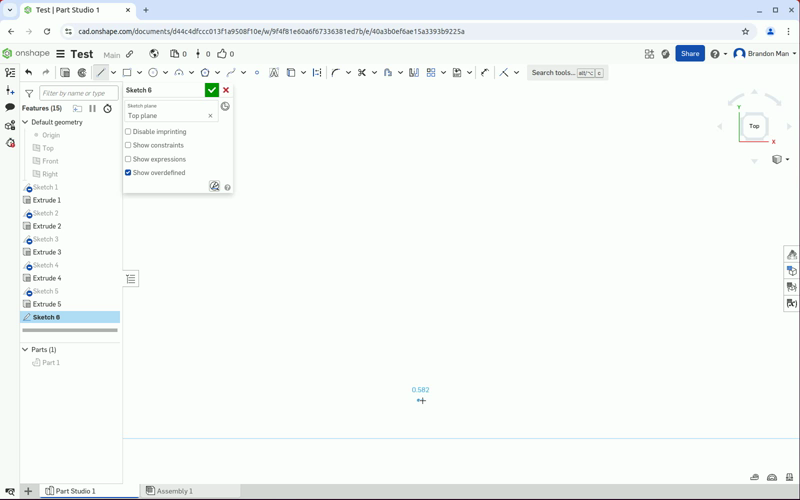
scroll(6)
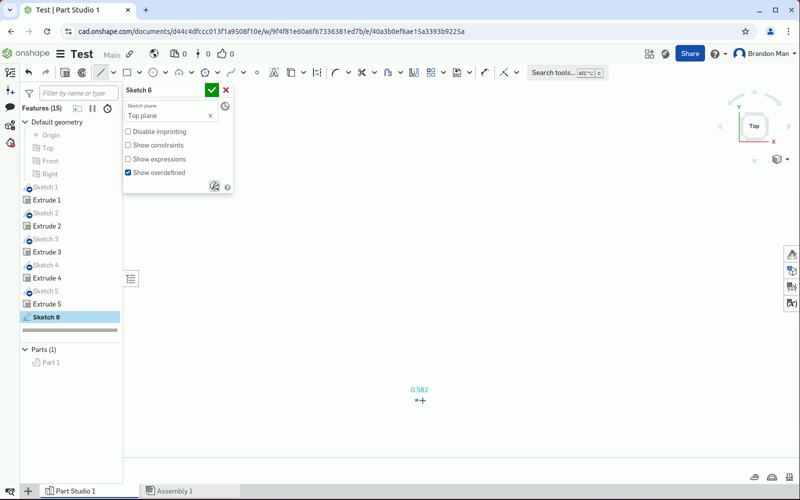
scroll(6)
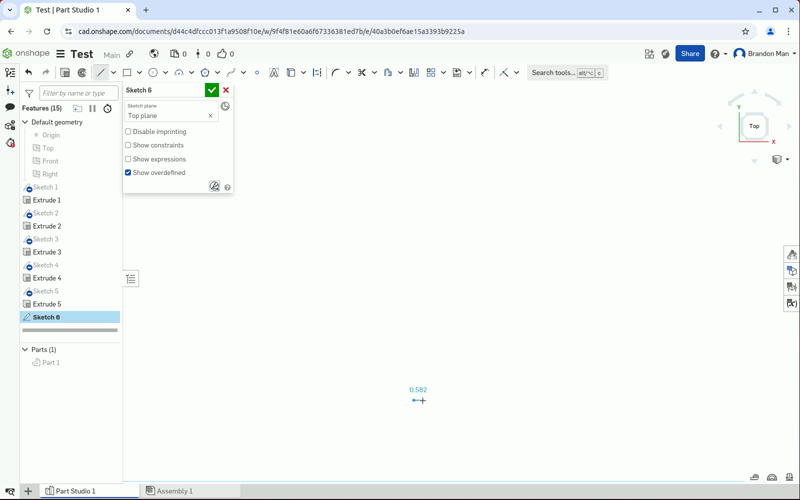
scroll(6)
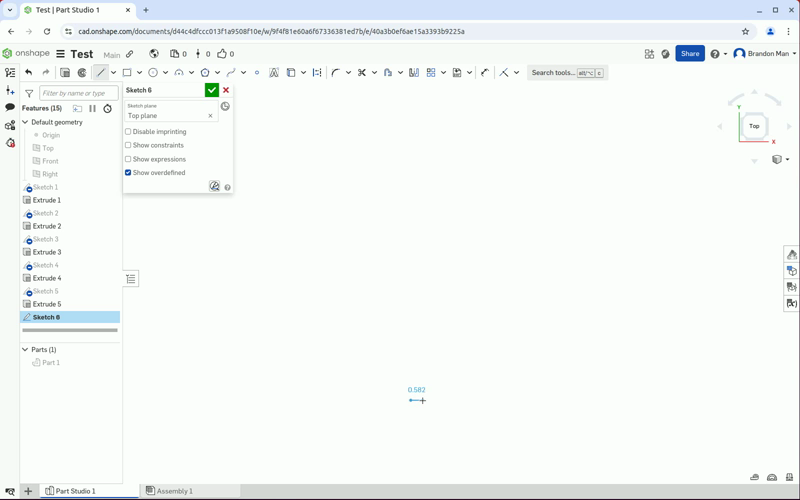
scroll(6)
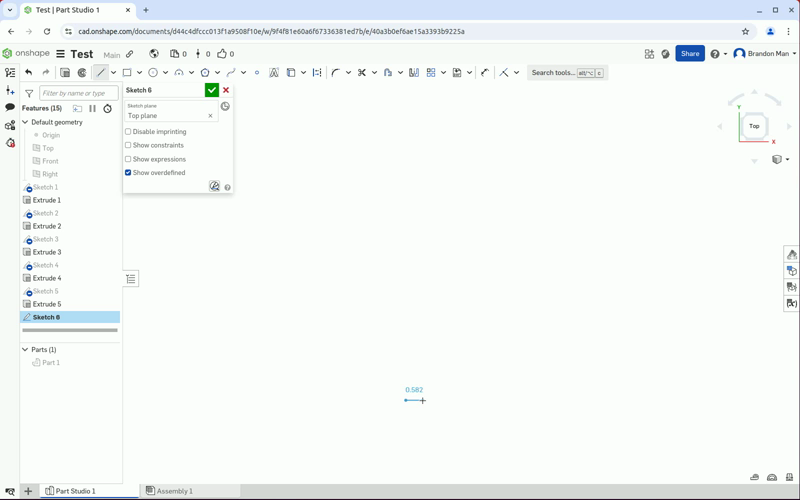
scroll(6)
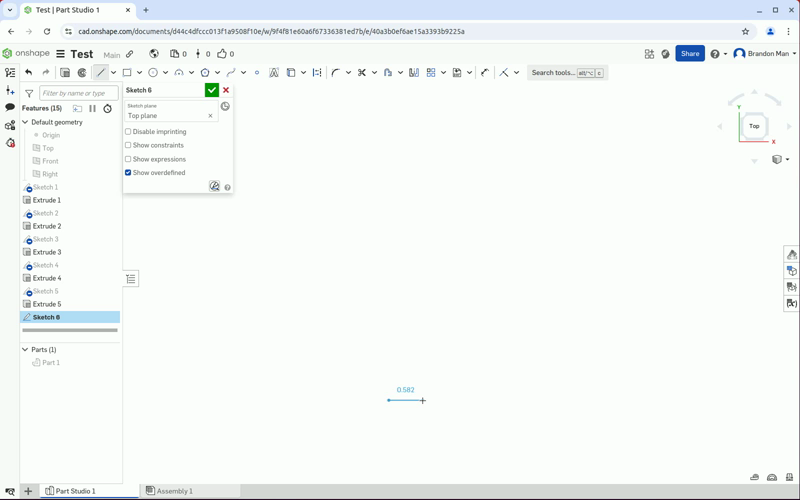
click(422, 400)
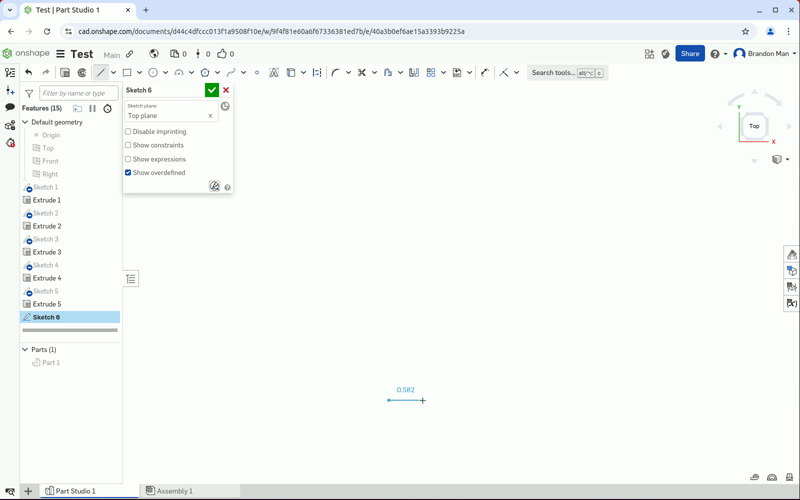
scroll(-6)
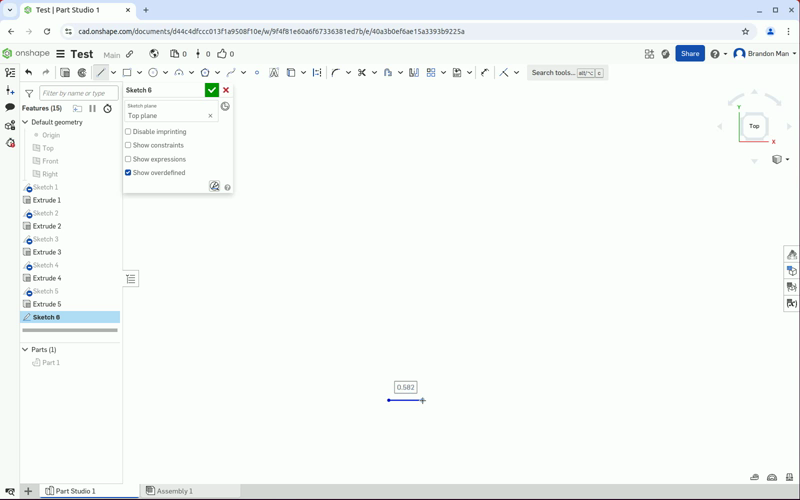
scroll(-6)
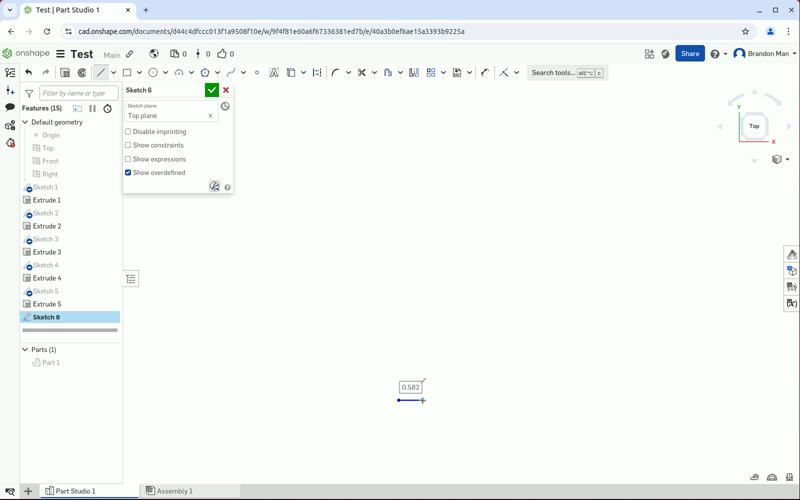
scroll(-6)
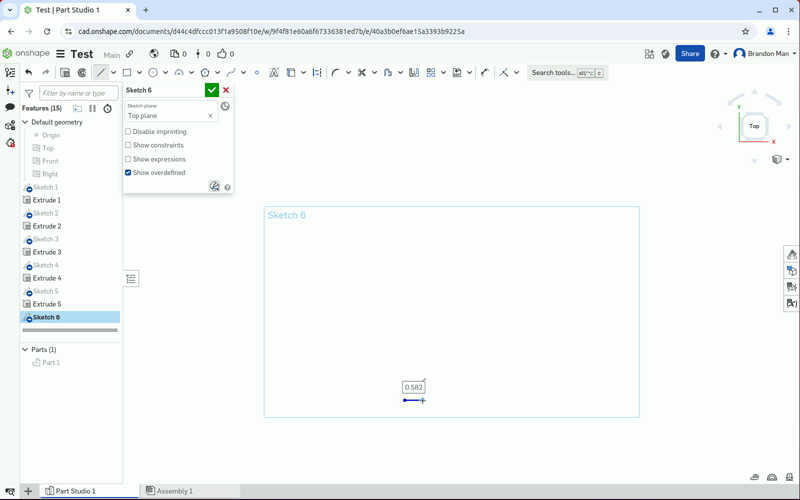
scroll(-6)
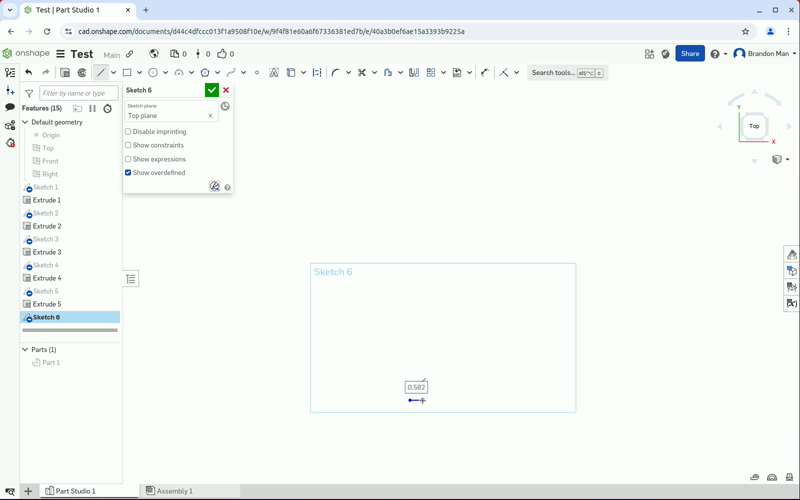
scroll(-6)
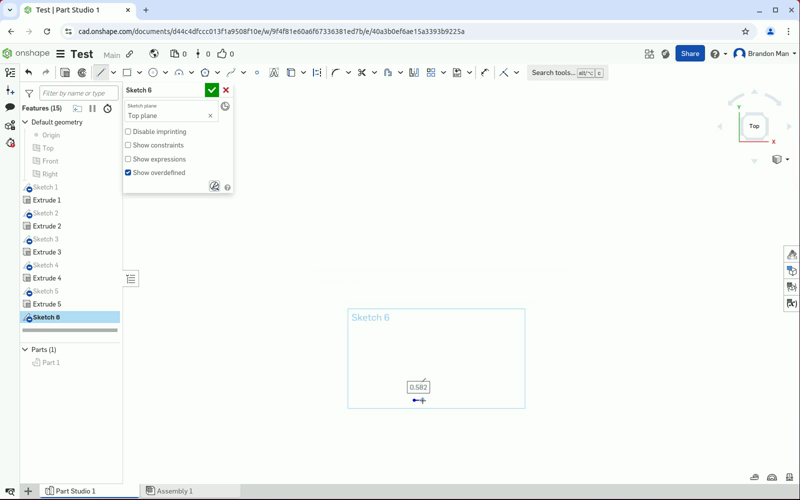
scroll(-6)
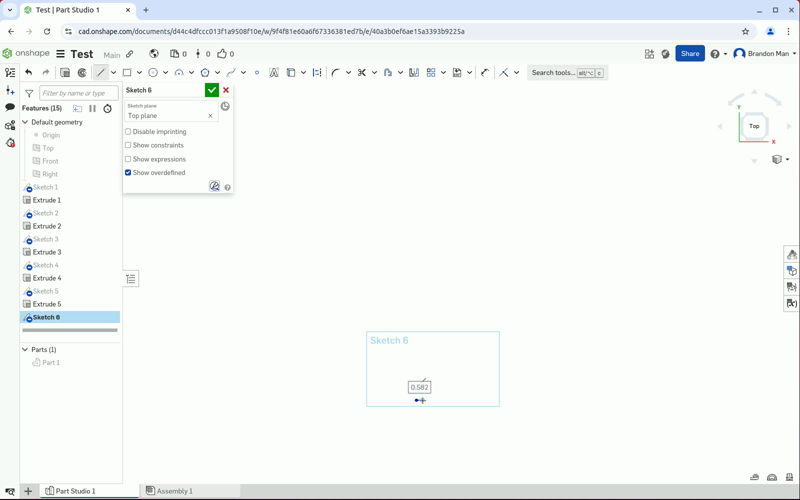
scroll(-6)
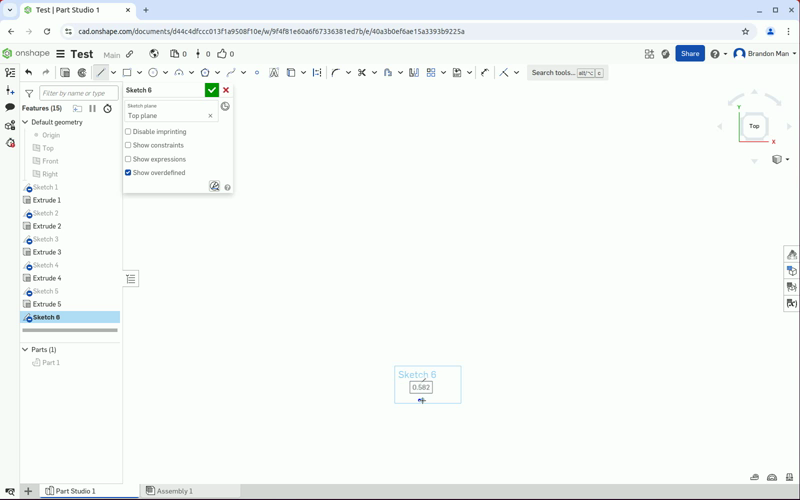
key_up(shift)
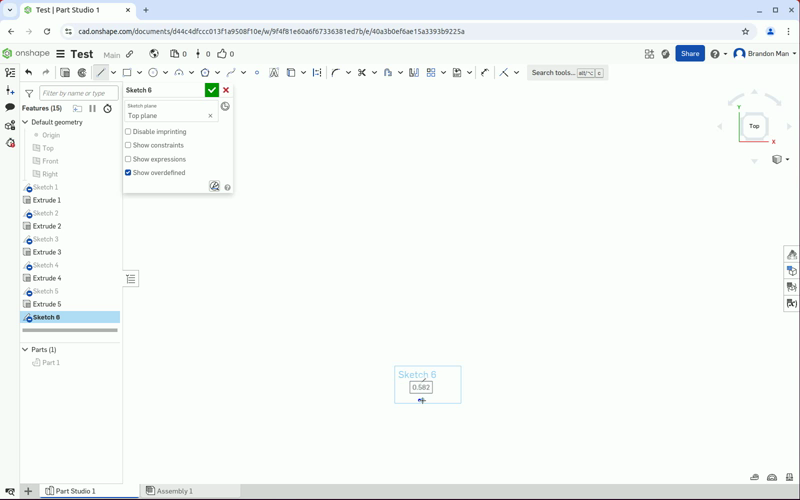
key_down(shift)
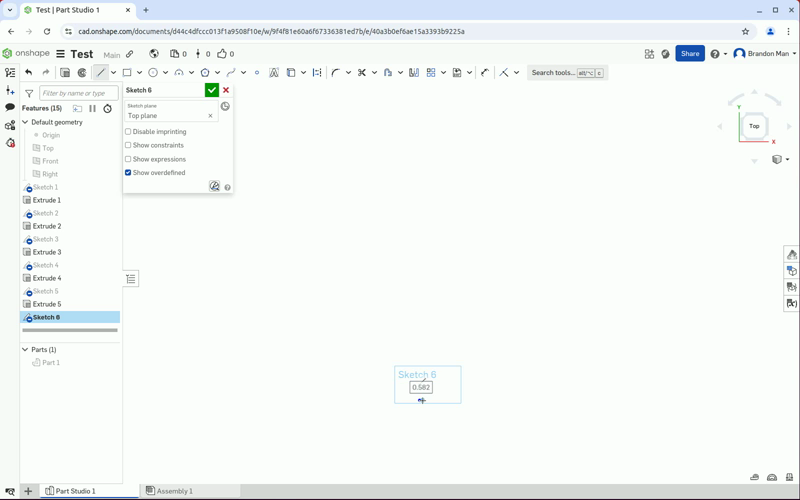
mouse_move(452, 400)
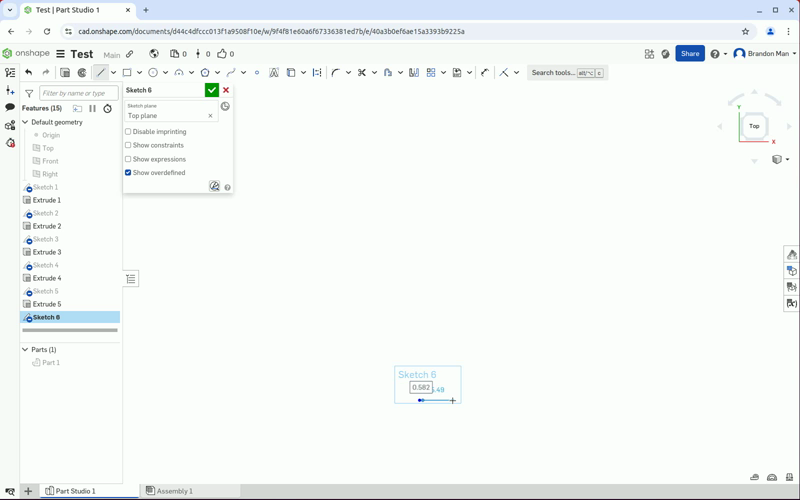
mouse_move(422, 369)
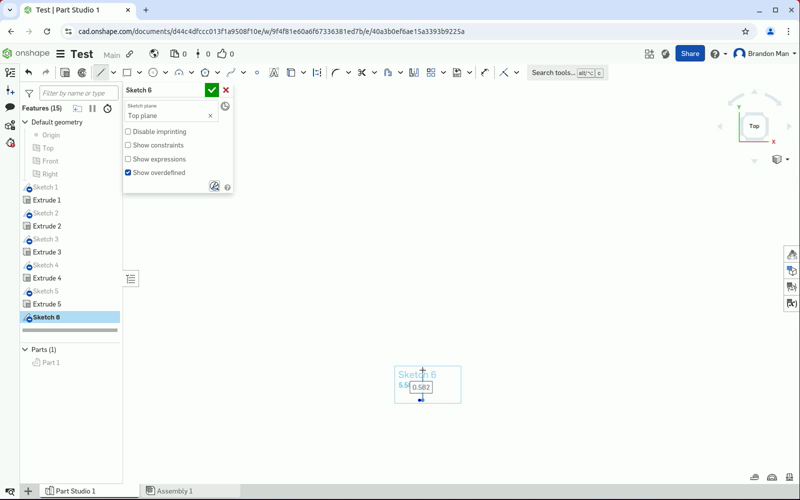
click(422, 369)
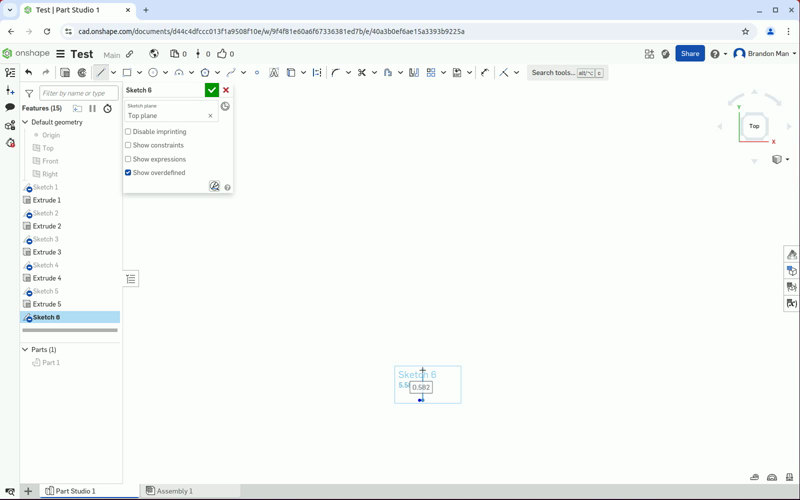
key_up(shift)
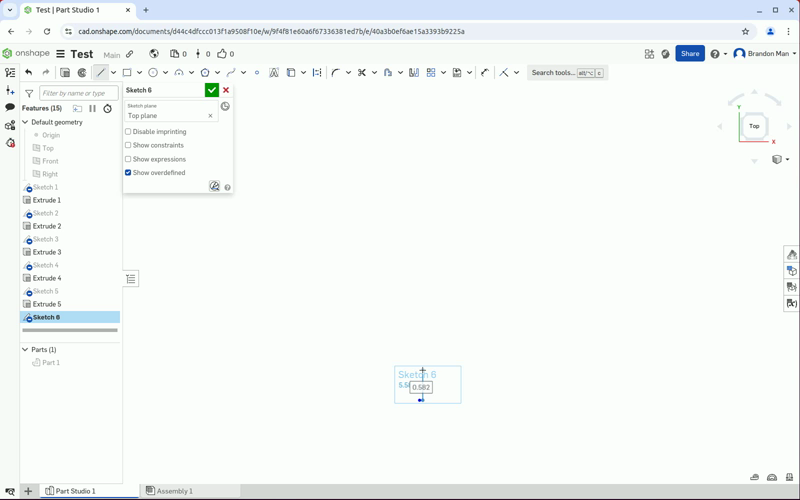
key_down(shift)
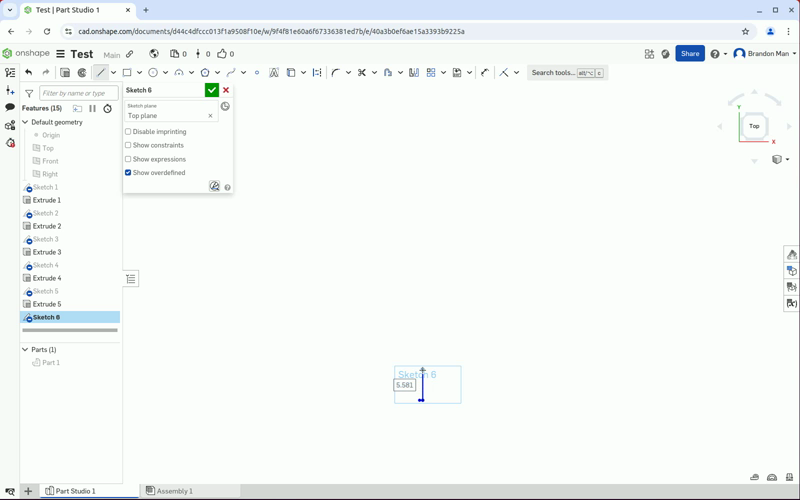
mouse_move(452, 369)
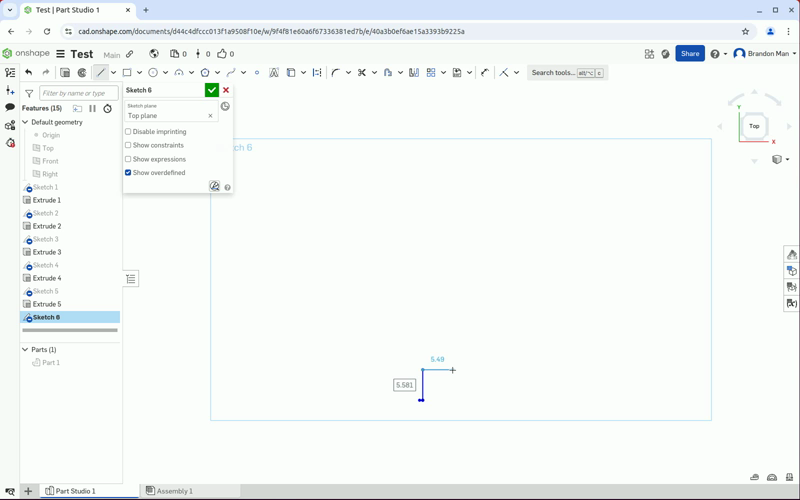
mouse_move(419, 369)
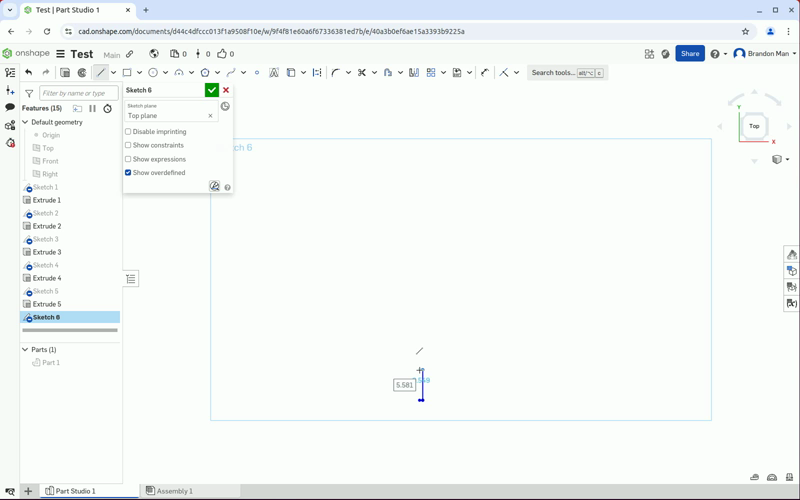
scroll(6)
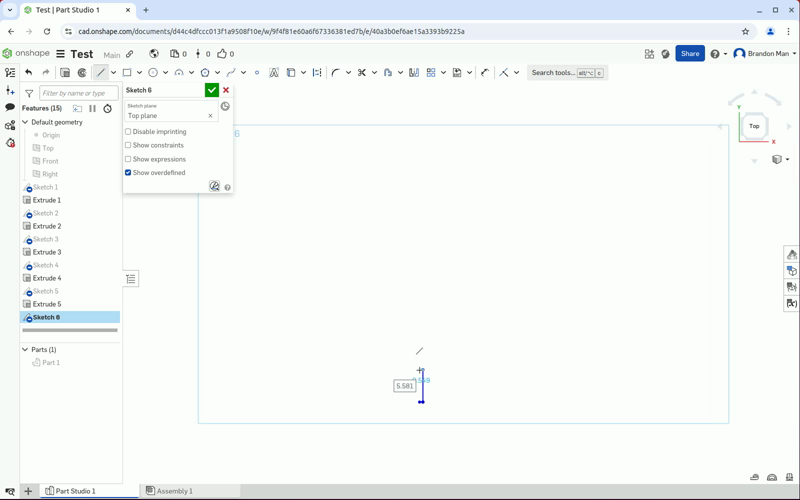
scroll(6)
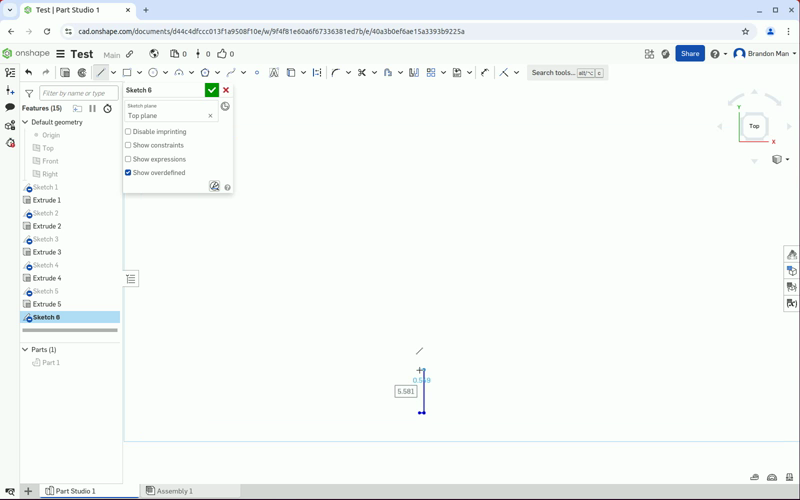
scroll(6)
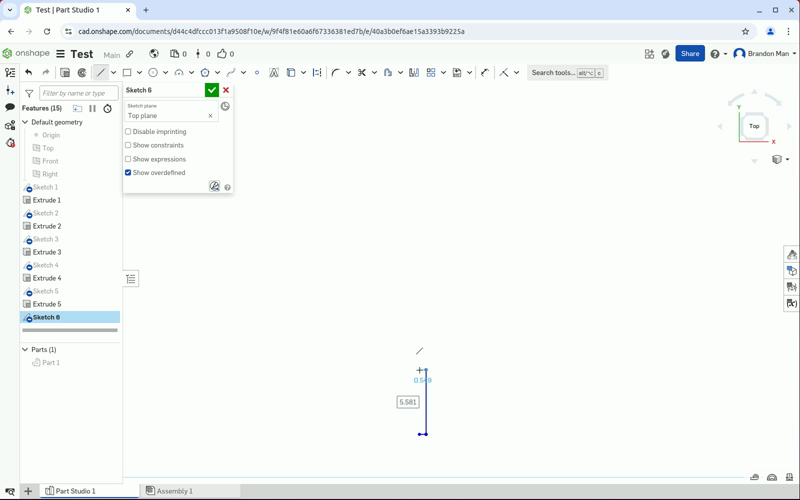
scroll(6)
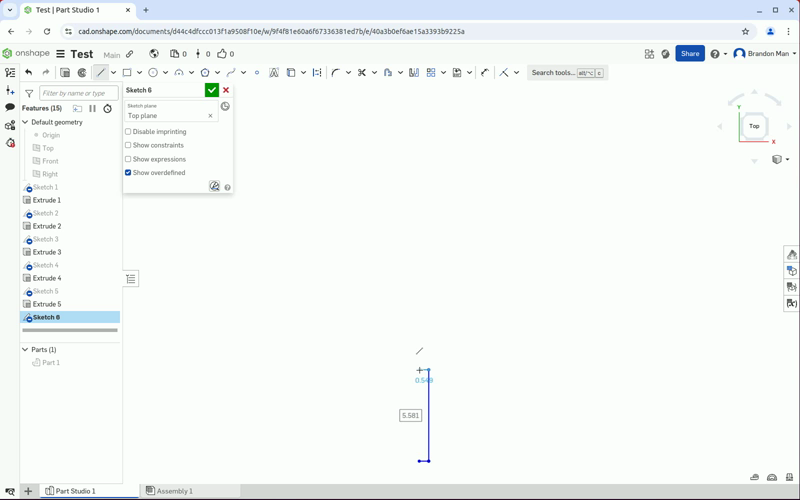
scroll(6)
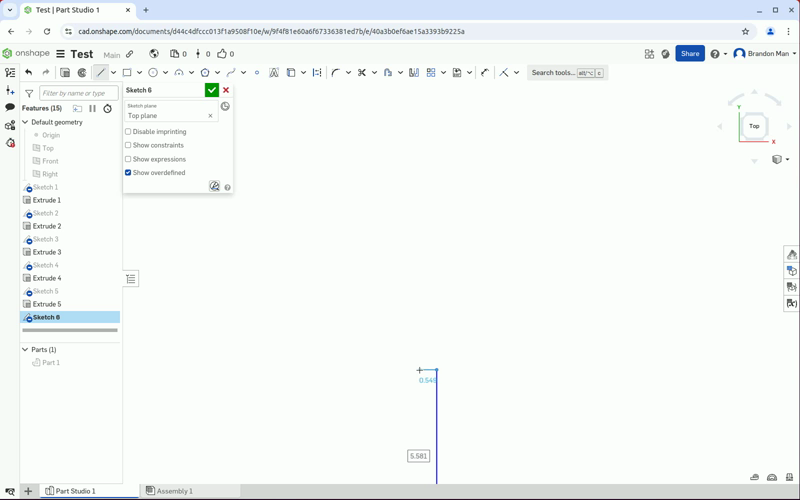
scroll(6)
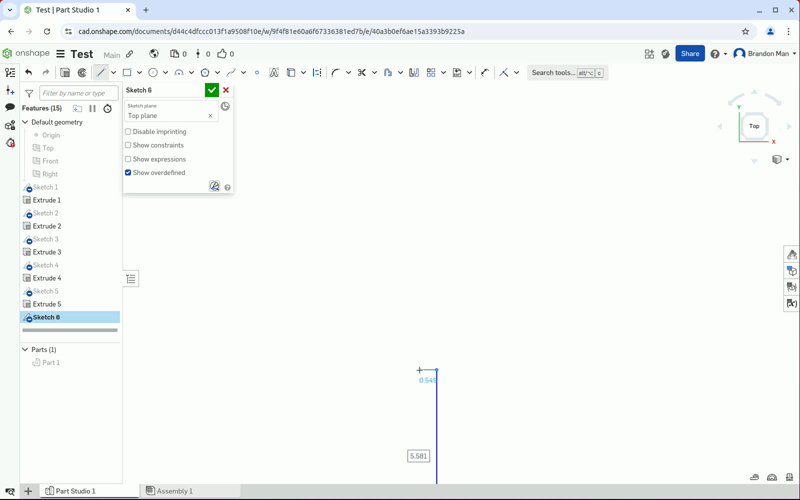
scroll(6)
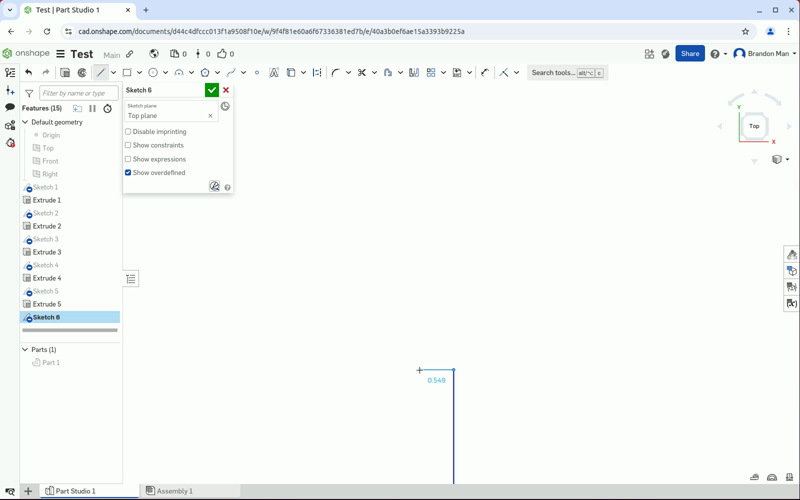
click(419, 369)
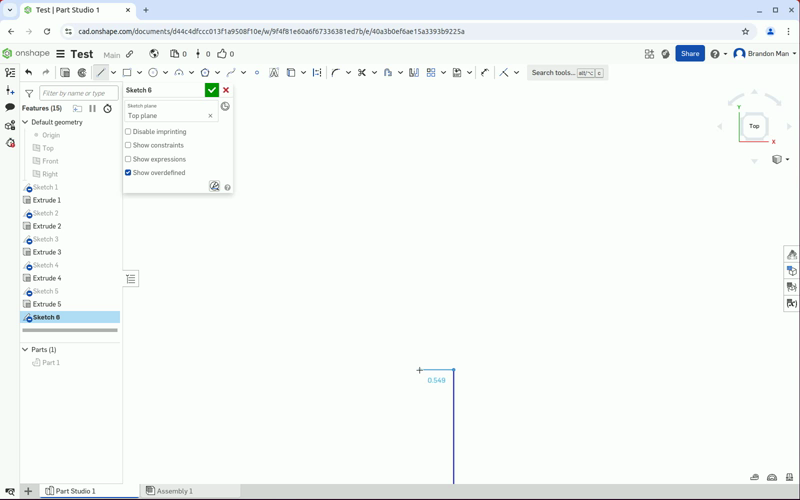
scroll(-6)
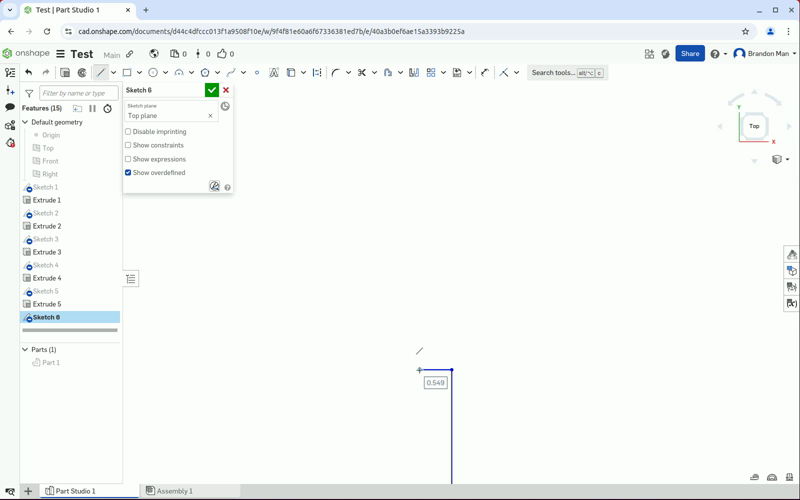
scroll(-6)
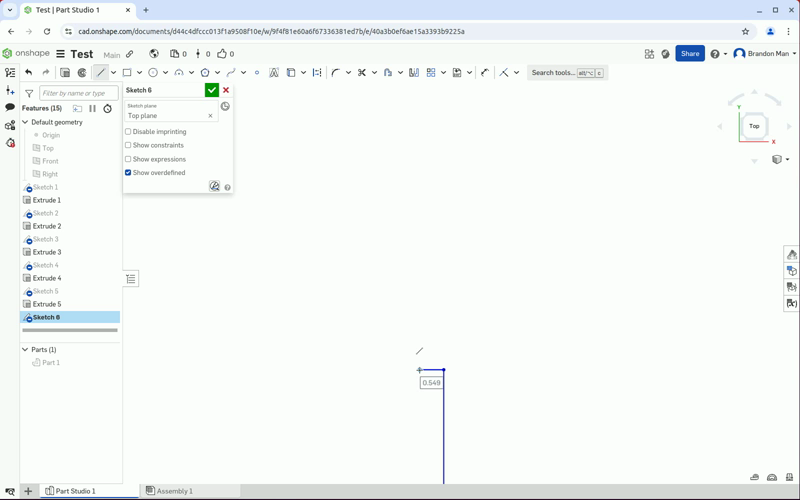
scroll(-6)
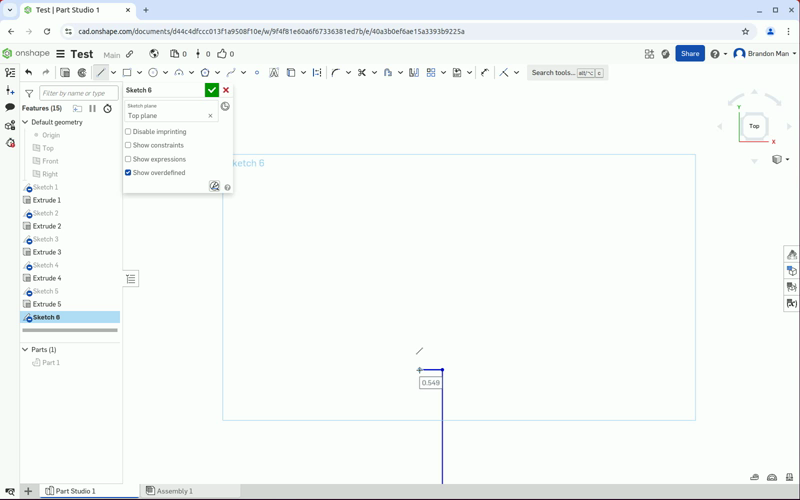
scroll(-6)
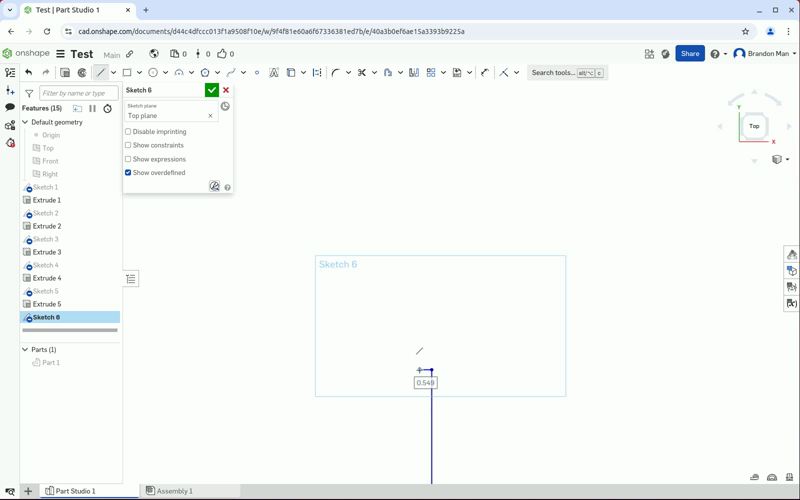
scroll(-6)
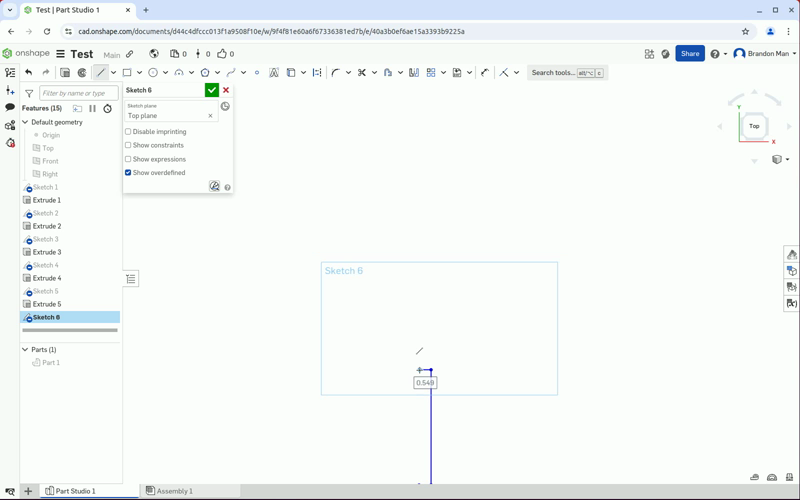
scroll(-6)
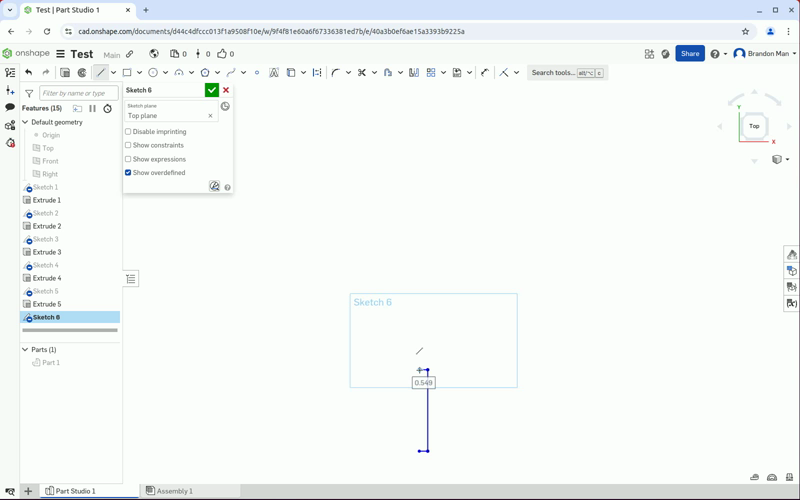
scroll(-6)
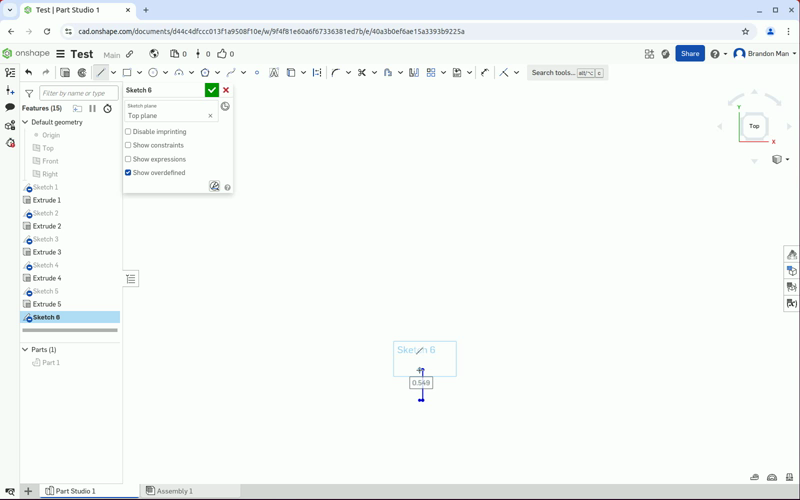
key_up(shift)
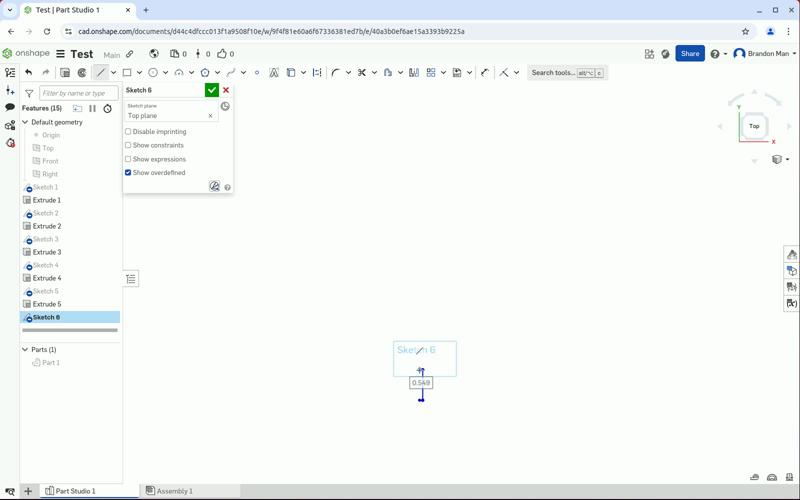
mouse_move(449, 369)
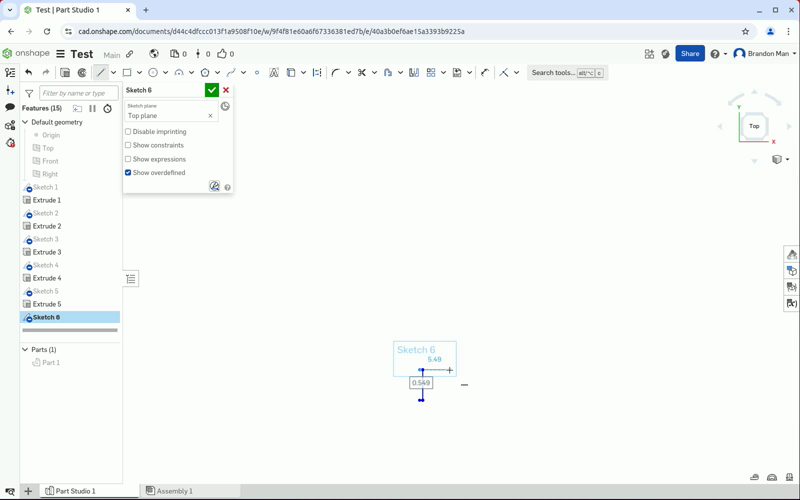
key_down(shift)
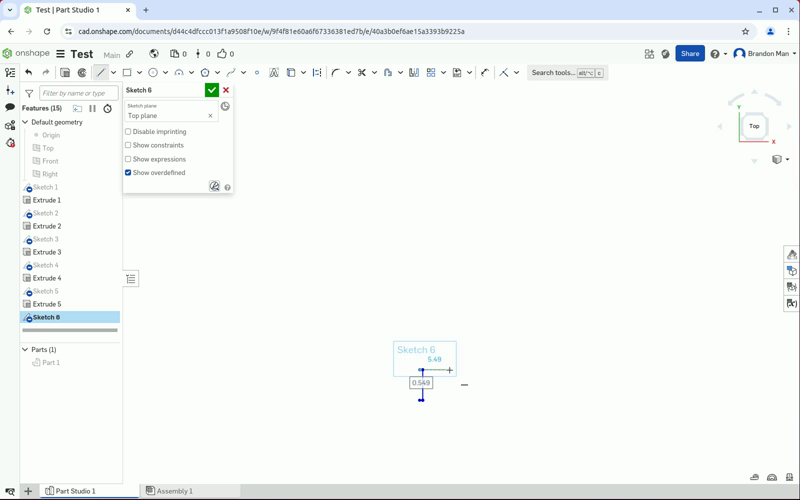
mouse_move(419, 400)
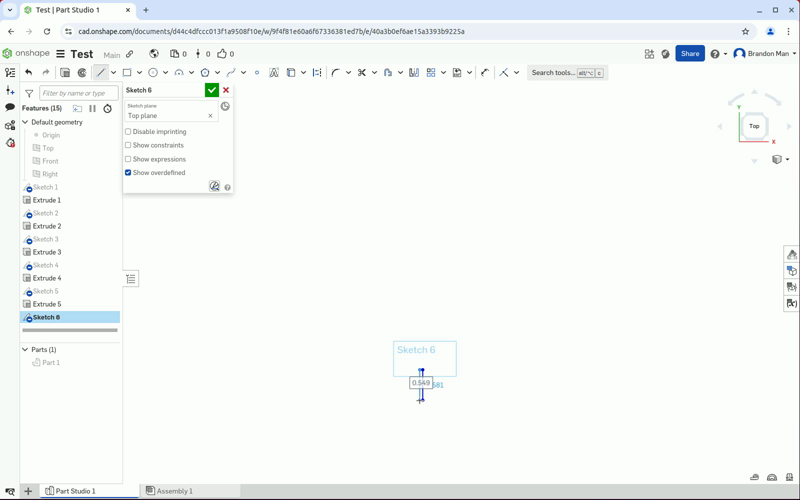
scroll(6)
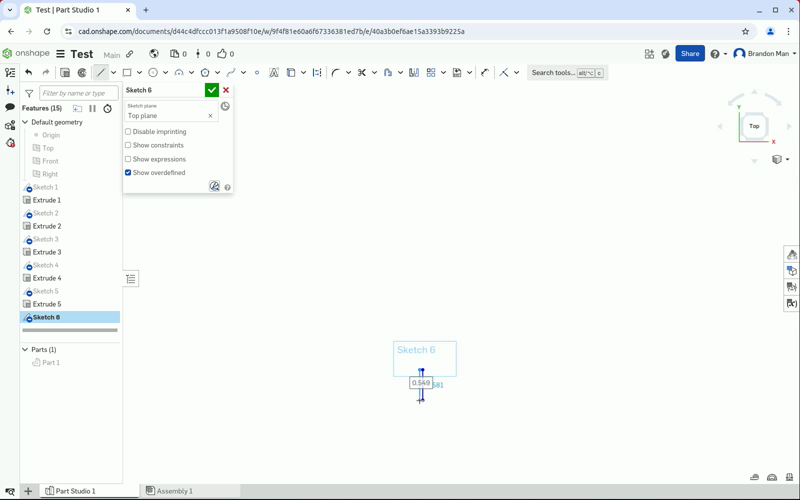
scroll(6)
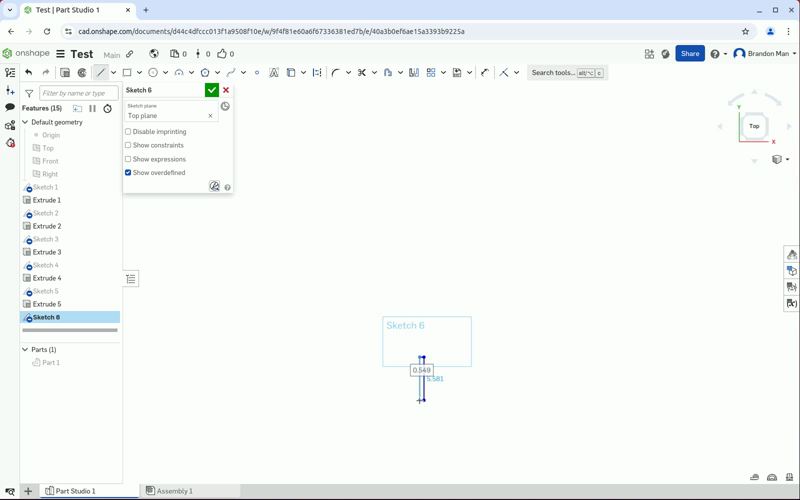
scroll(6)
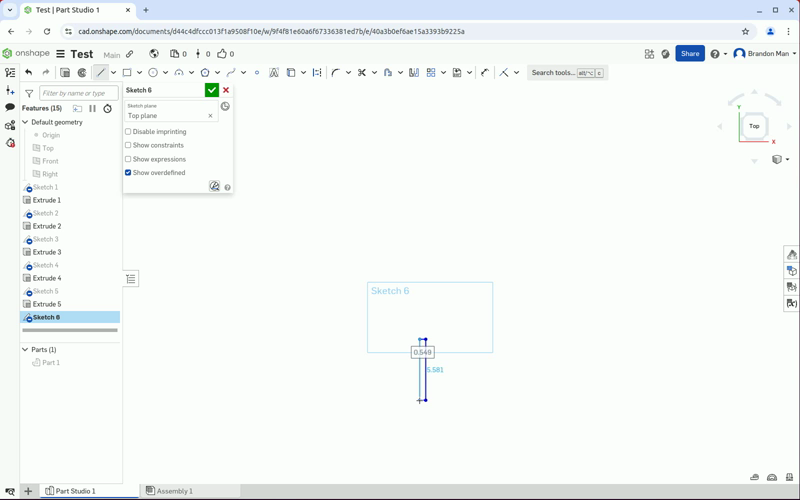
scroll(6)
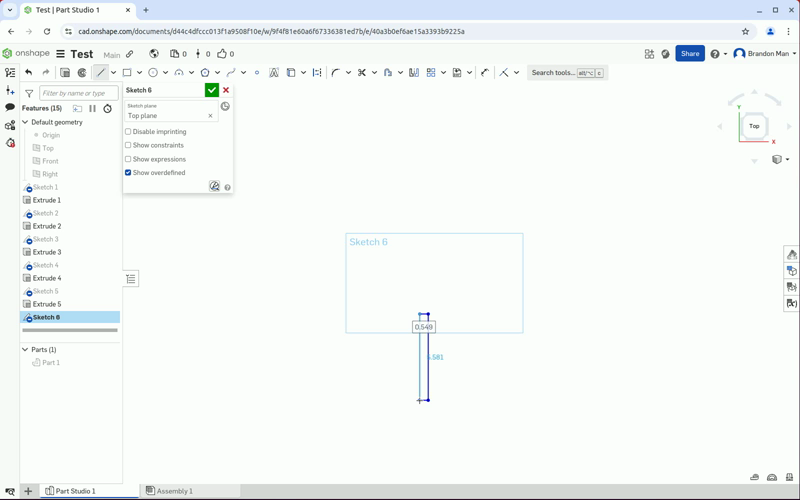
scroll(6)
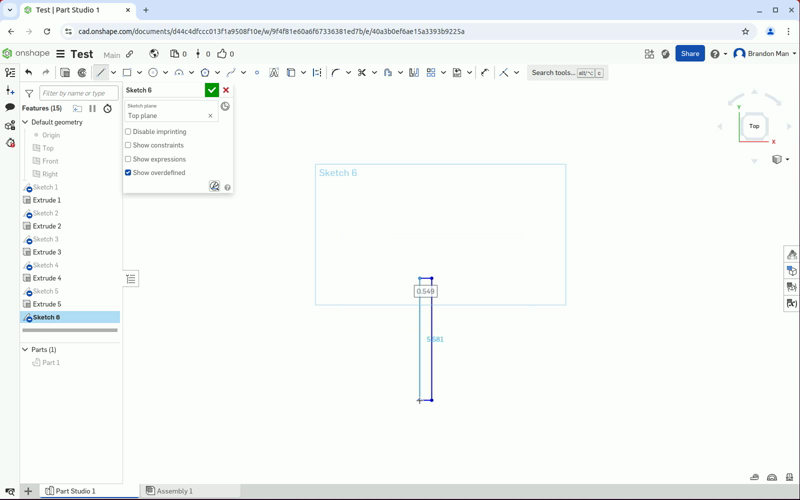
scroll(6)
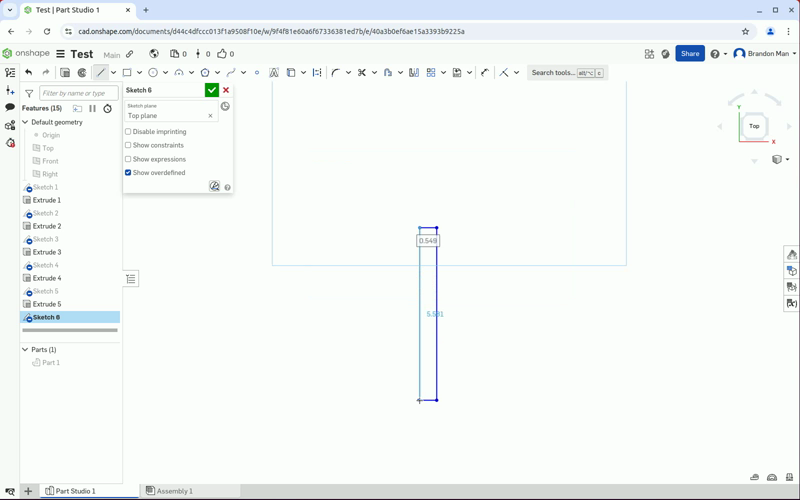
scroll(6)
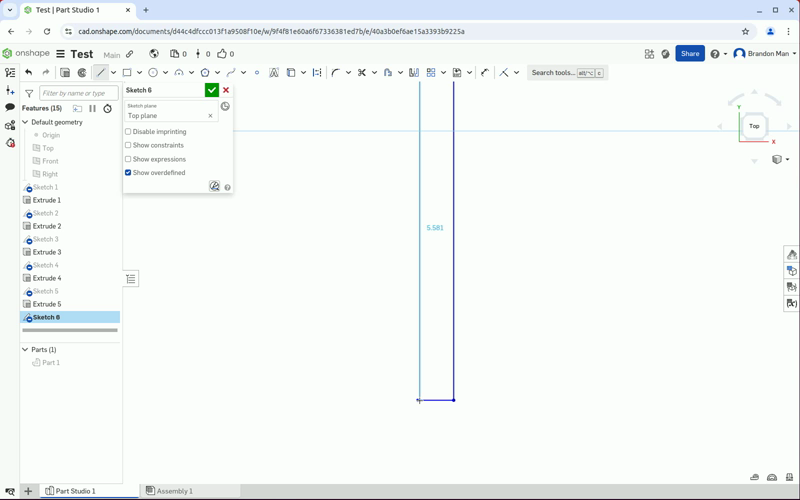
key_up(shift)
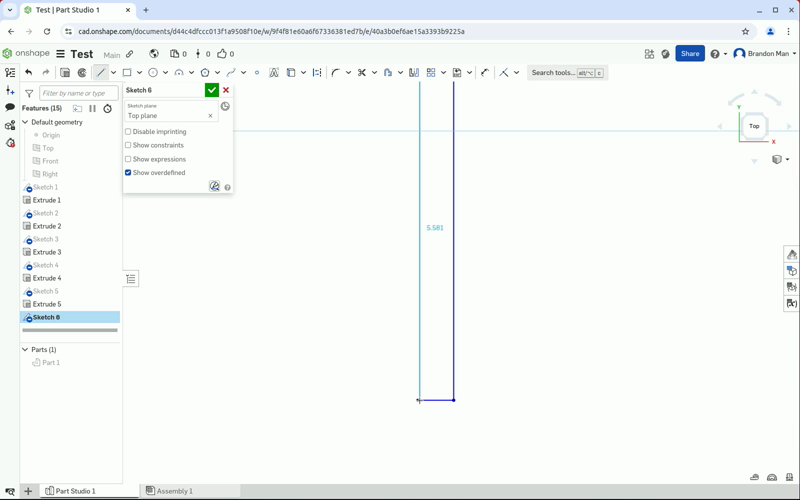
click(419, 400)
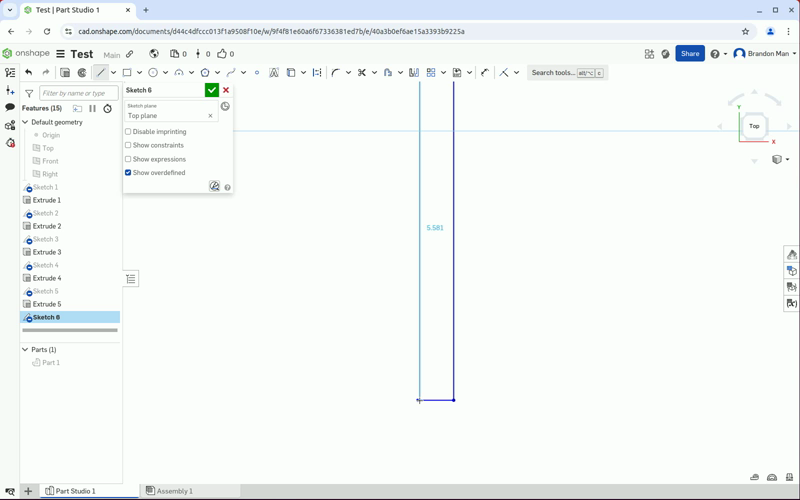
scroll(-6)
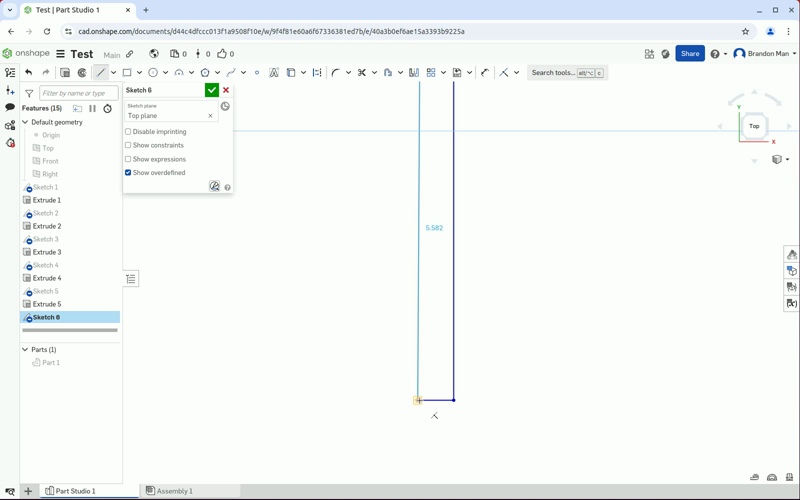
scroll(-6)
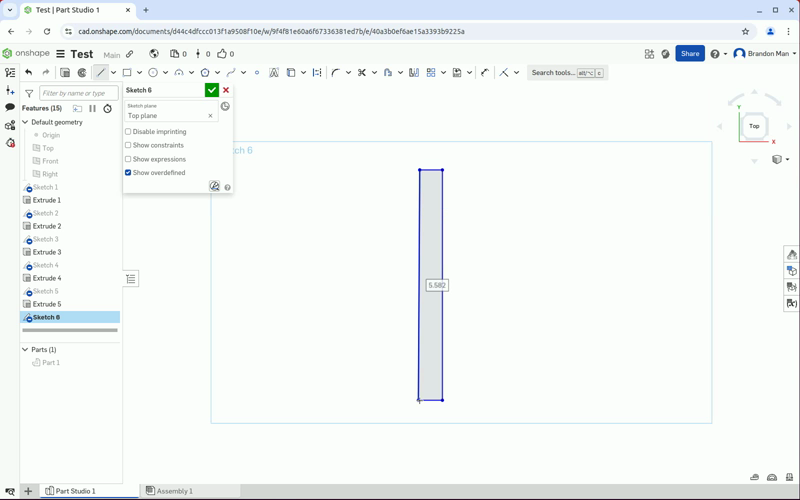
scroll(-6)
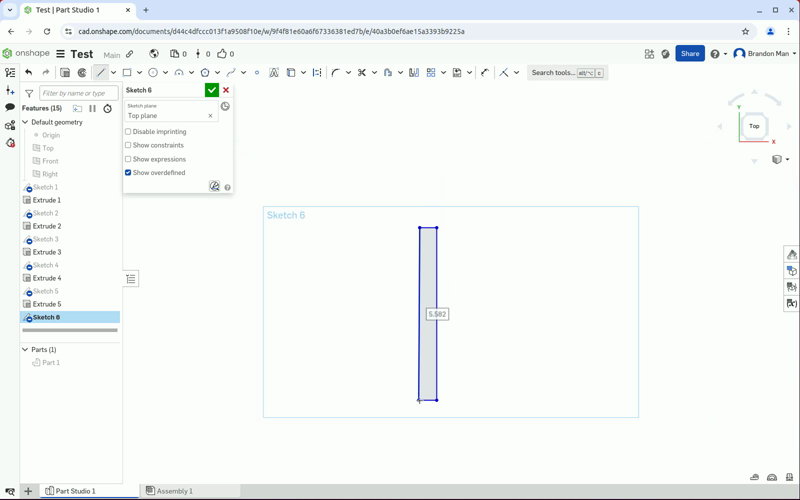
scroll(-6)
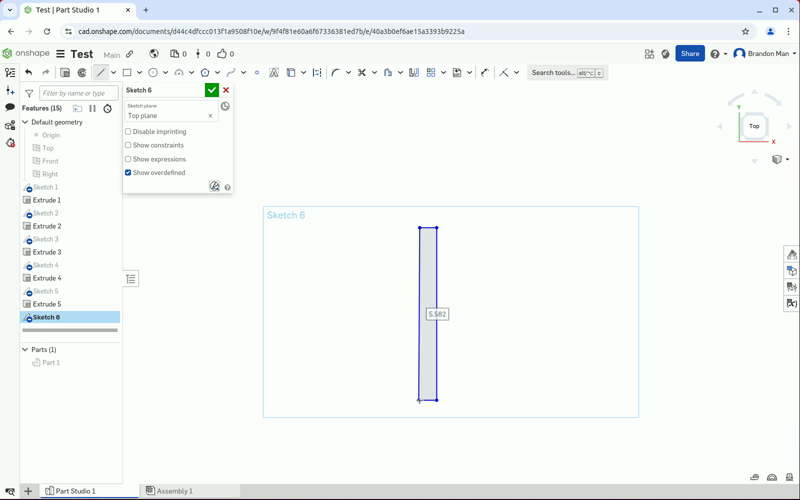
scroll(-6)
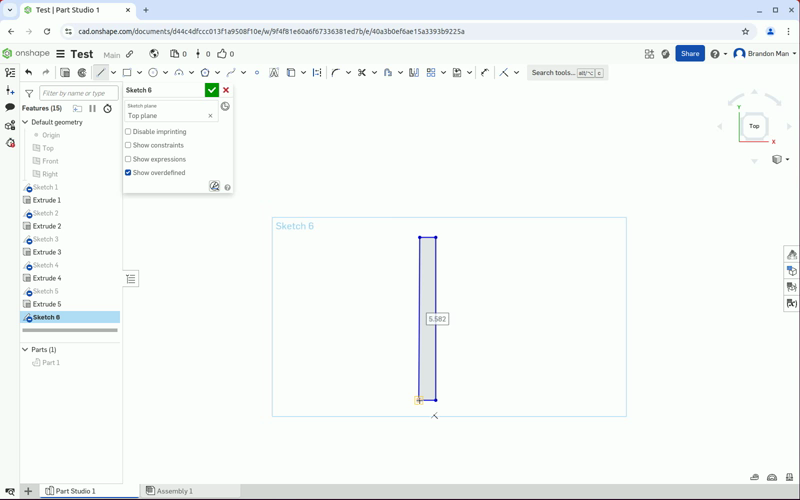
scroll(-6)
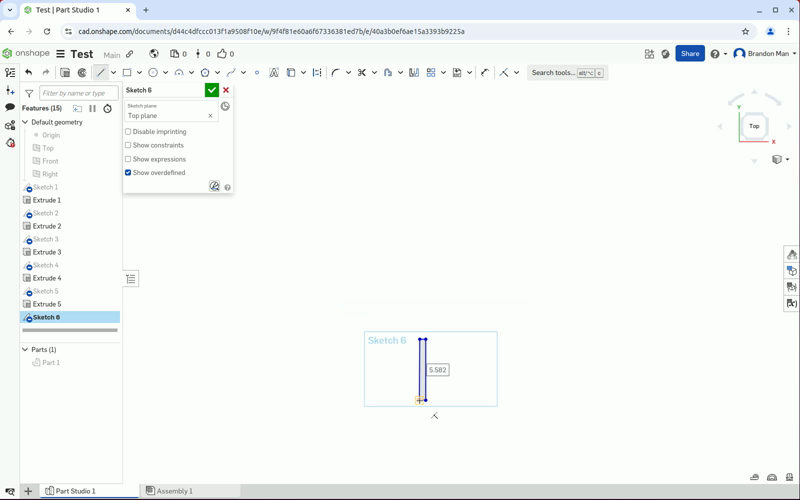
scroll(-6)
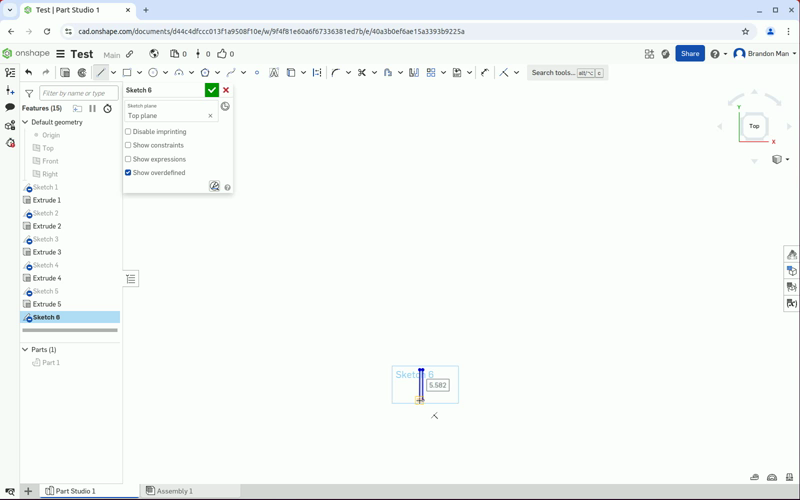
key(esc)
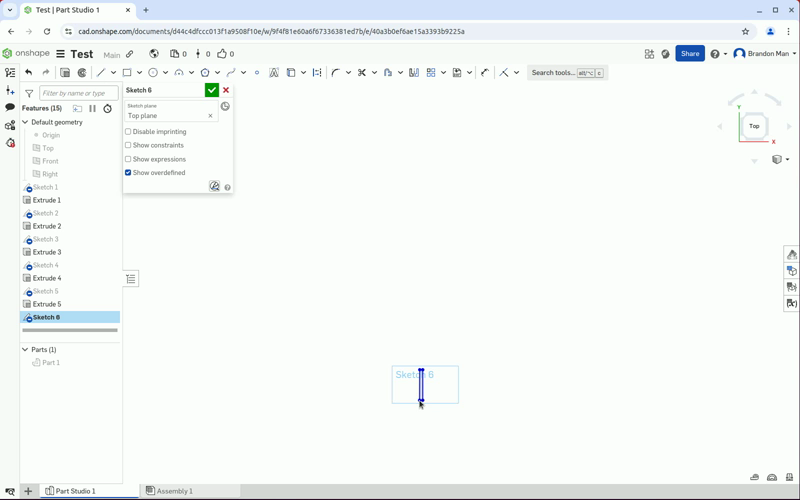
mouse_move(421, 380)
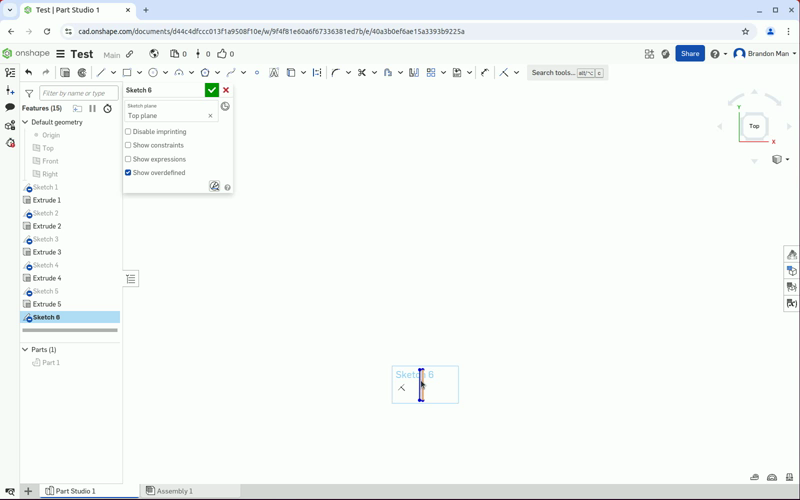
scroll(6)
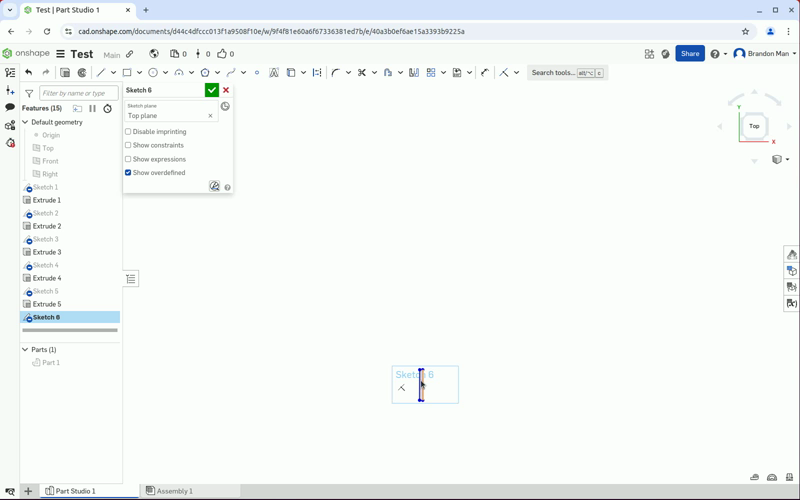
scroll(6)
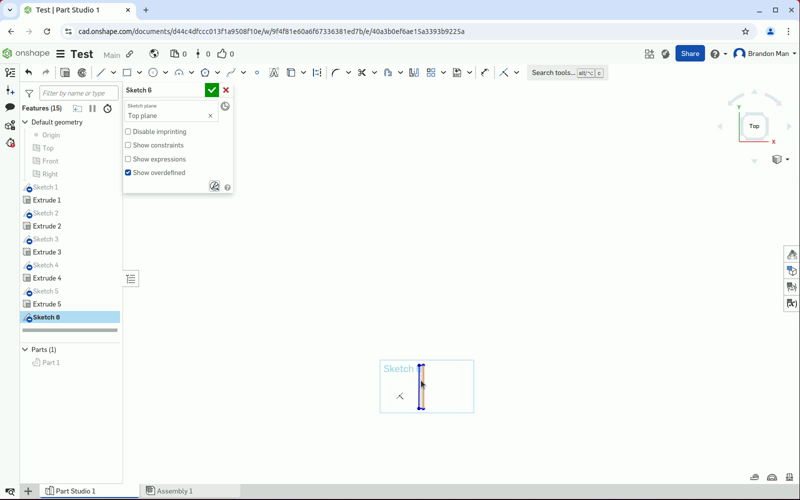
scroll(6)
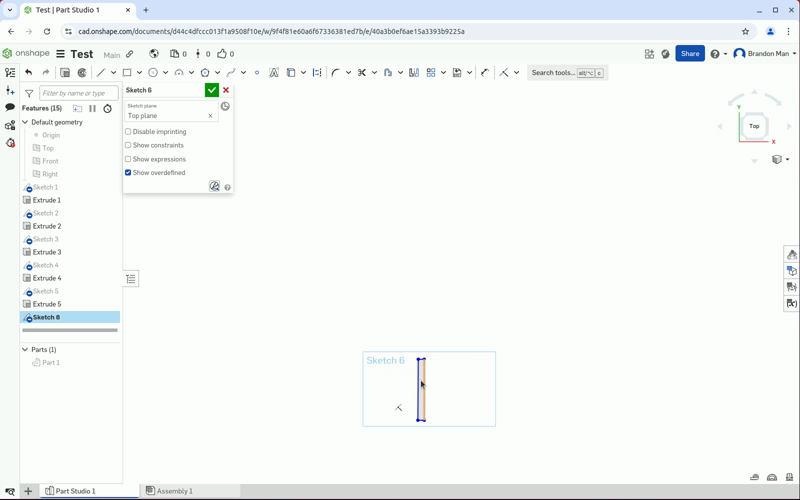
scroll(6)
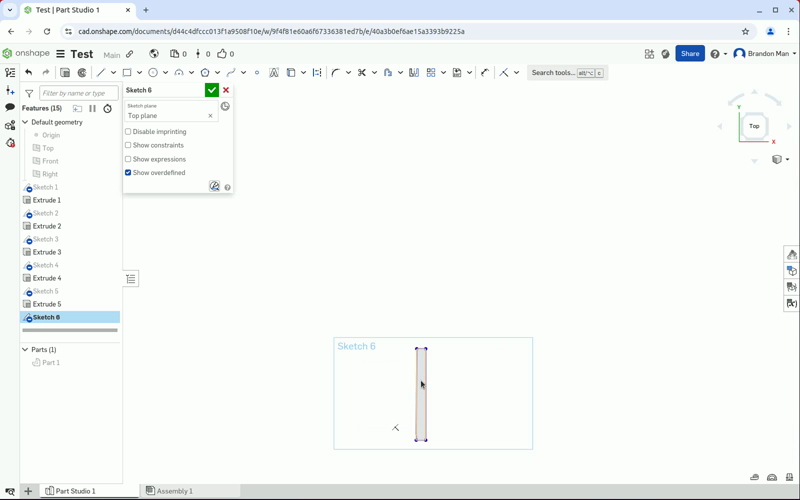
scroll(6)
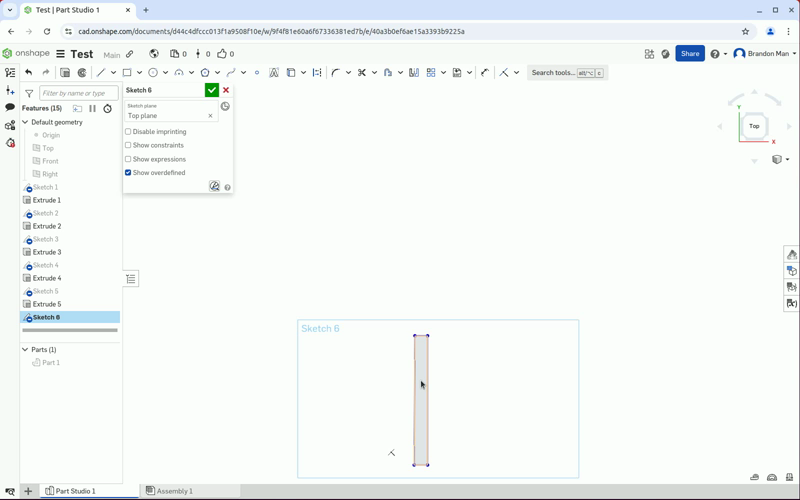
scroll(6)
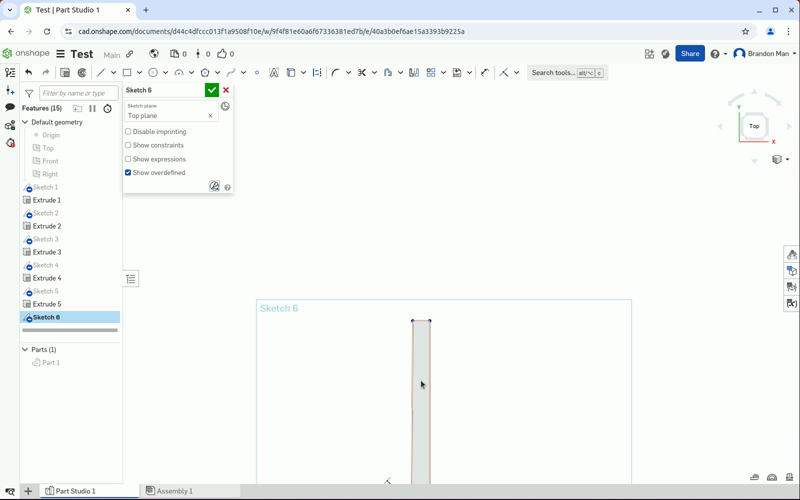
scroll(6)
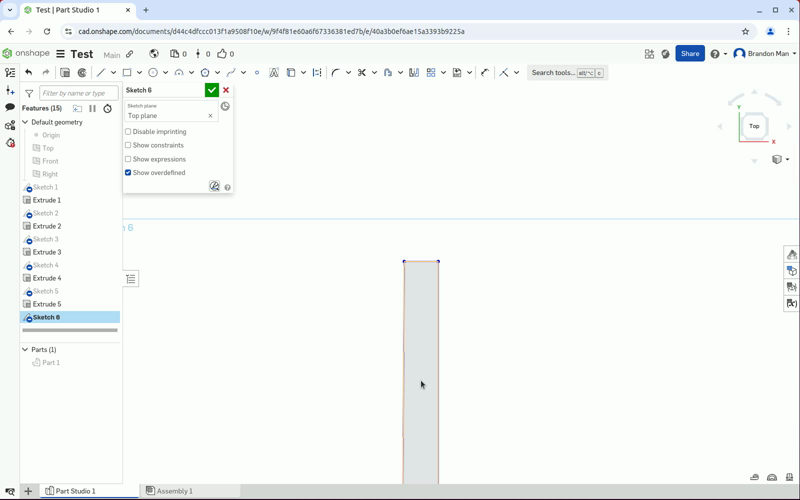
click(421, 380)
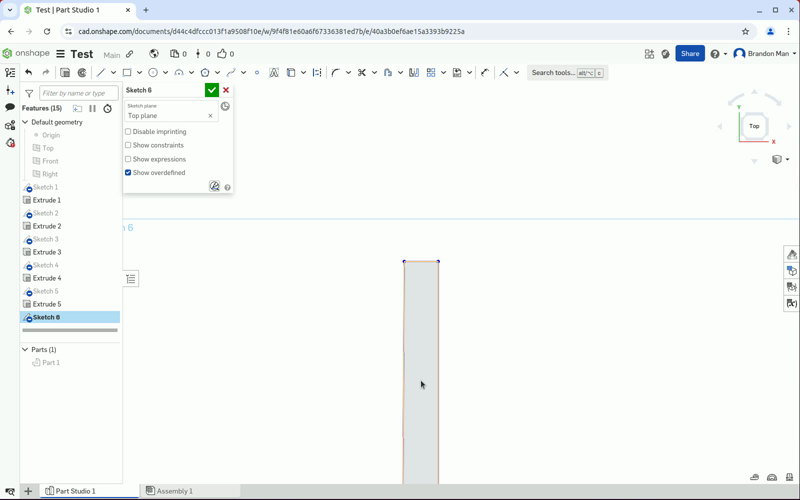
scroll(-6)
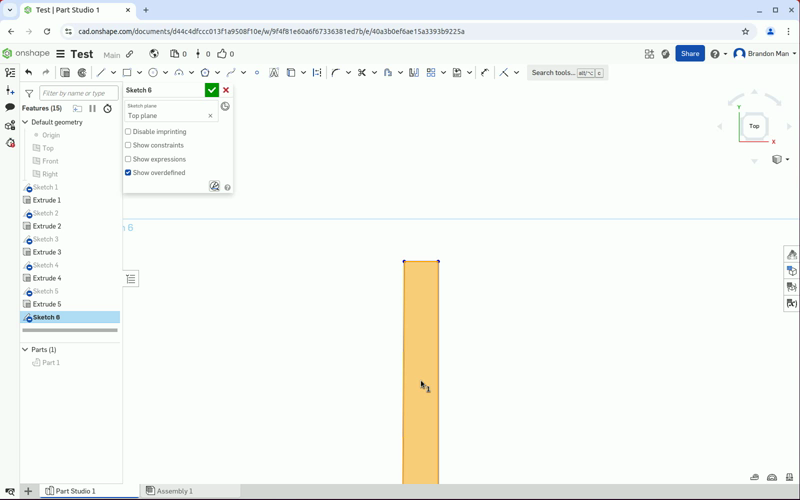
scroll(-6)
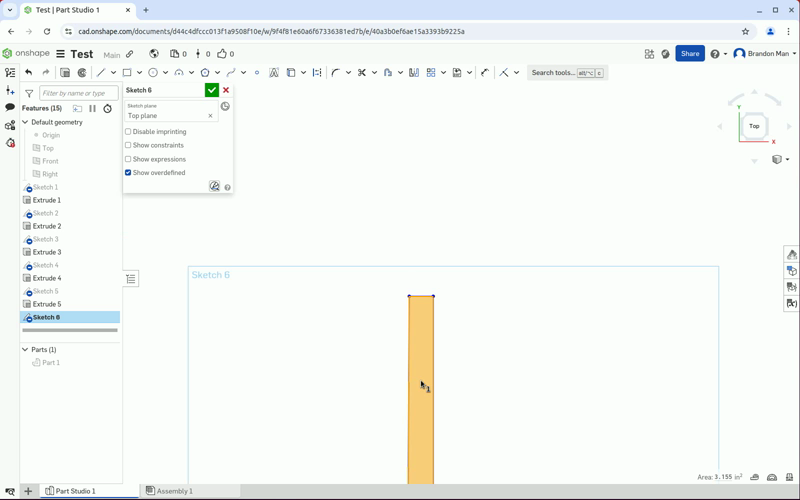
scroll(-6)
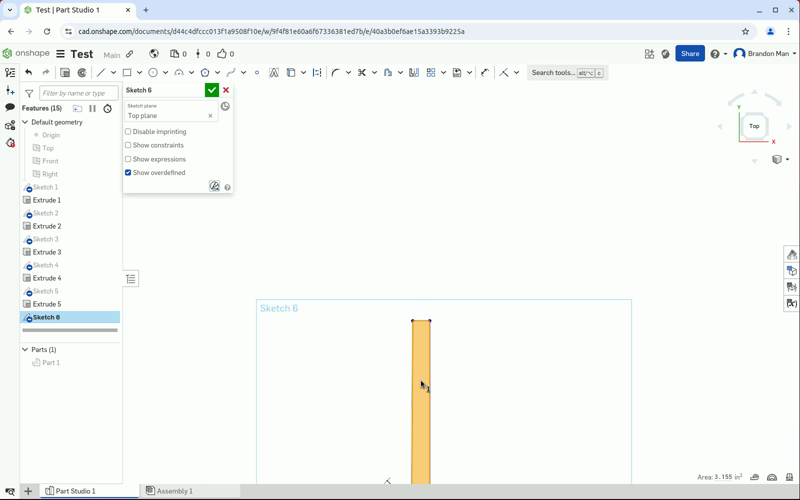
scroll(-6)
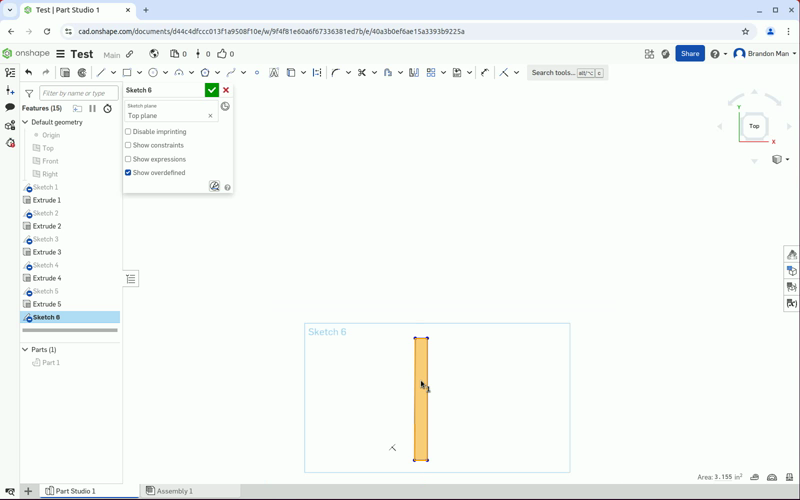
scroll(-6)
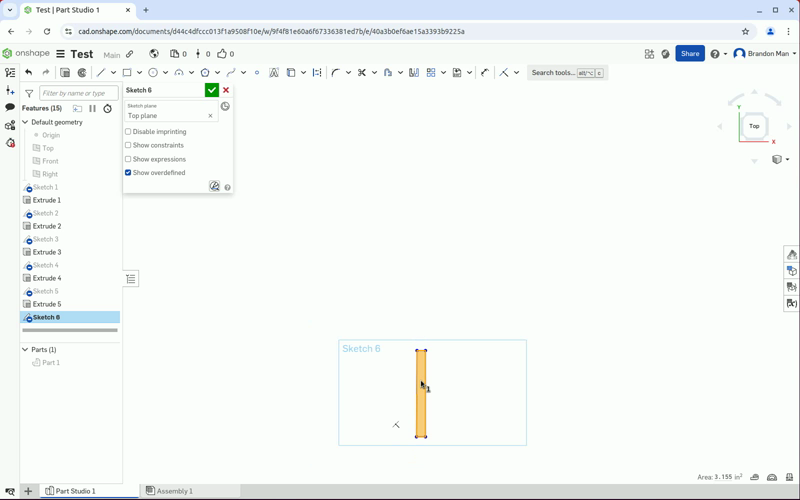
scroll(-6)
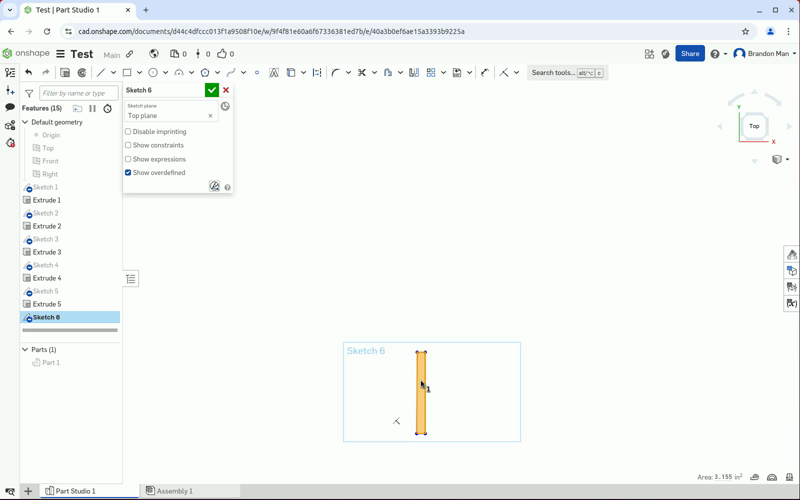
scroll(-6)
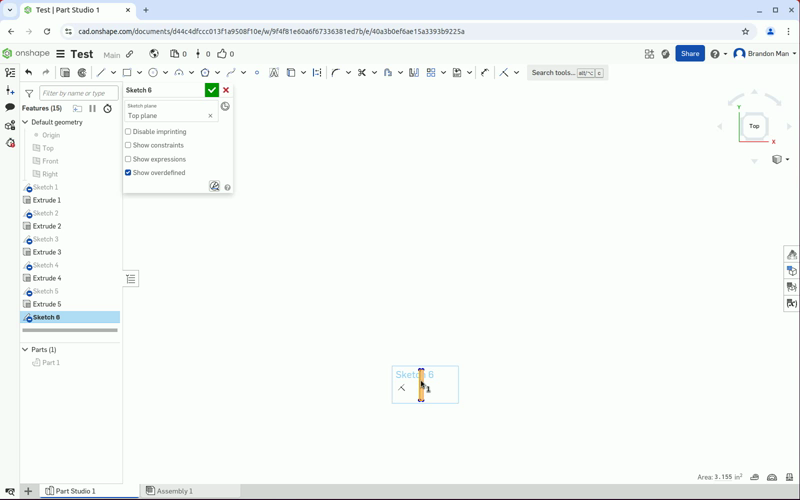
mouse_move(73, 352)
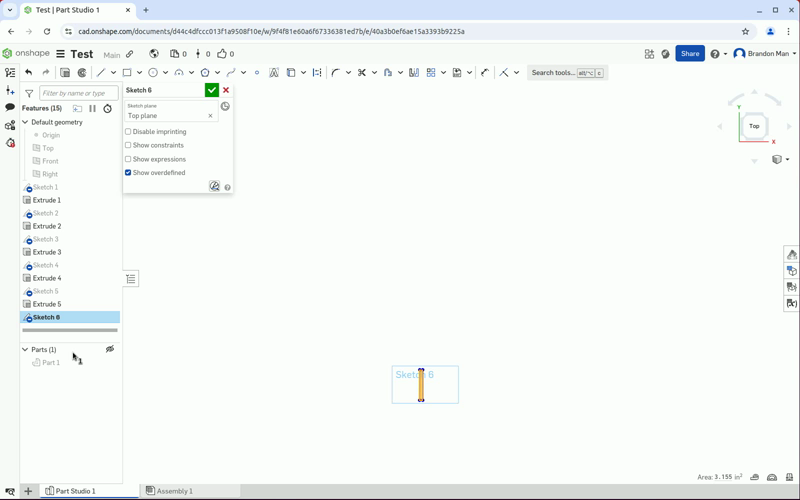
key(shift+y)
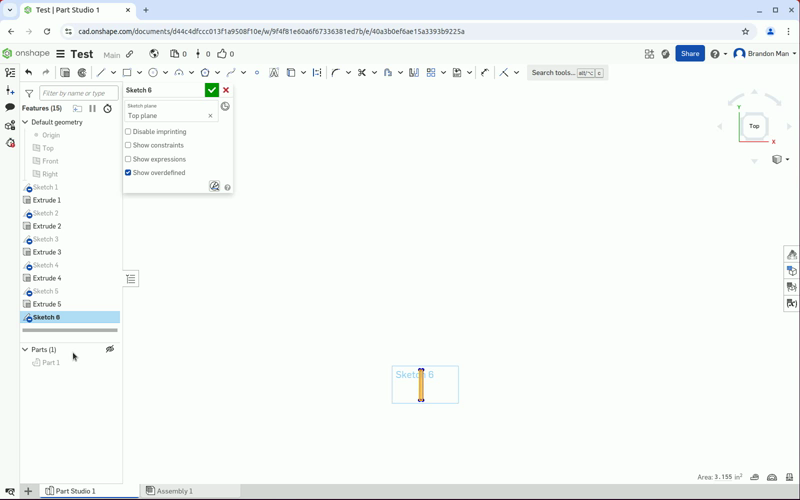
key(shift+e)
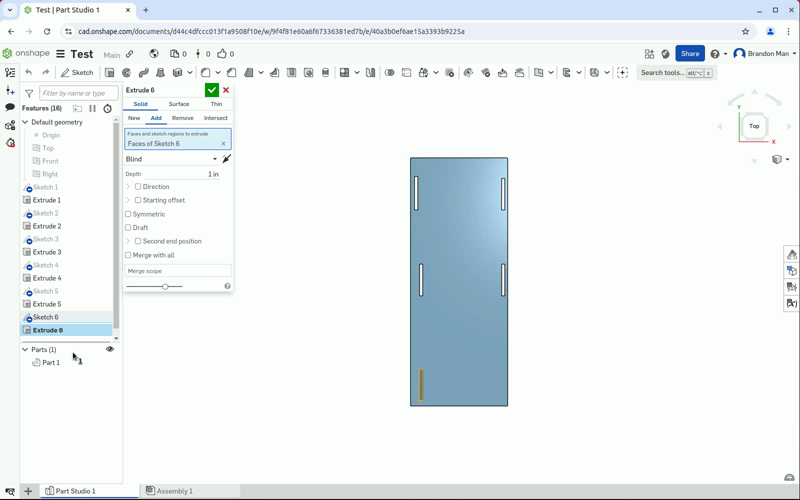
mouse_move(143, 106)
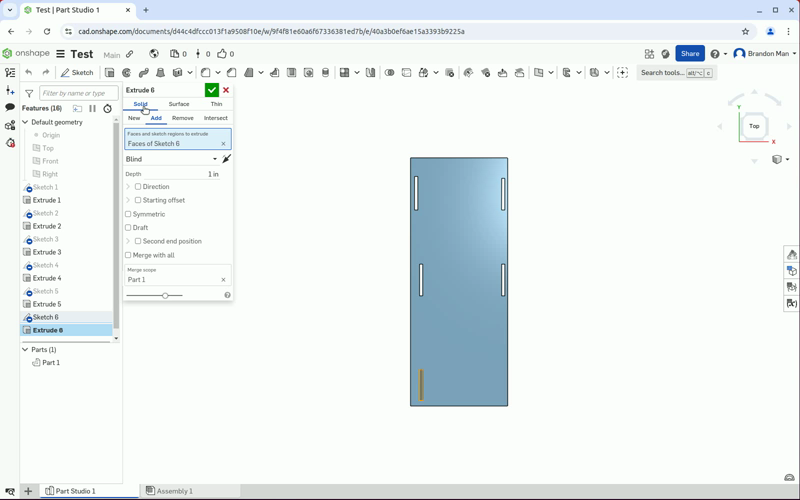
click(143, 106)
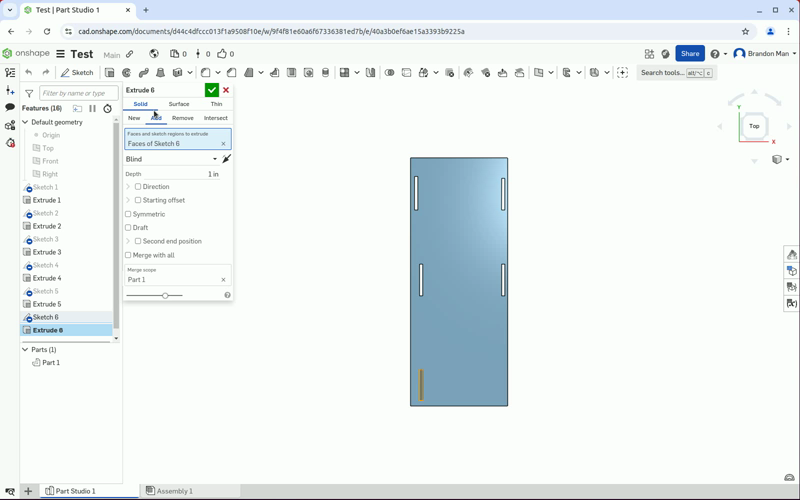
mouse_move(186, 120)
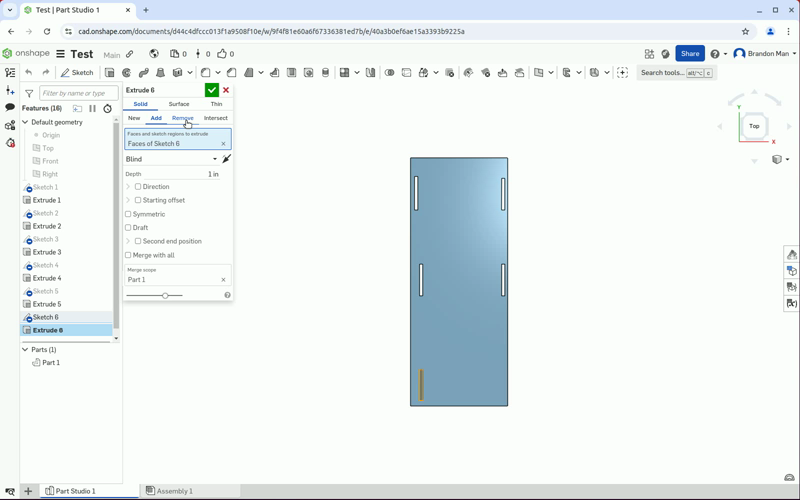
click(186, 120)
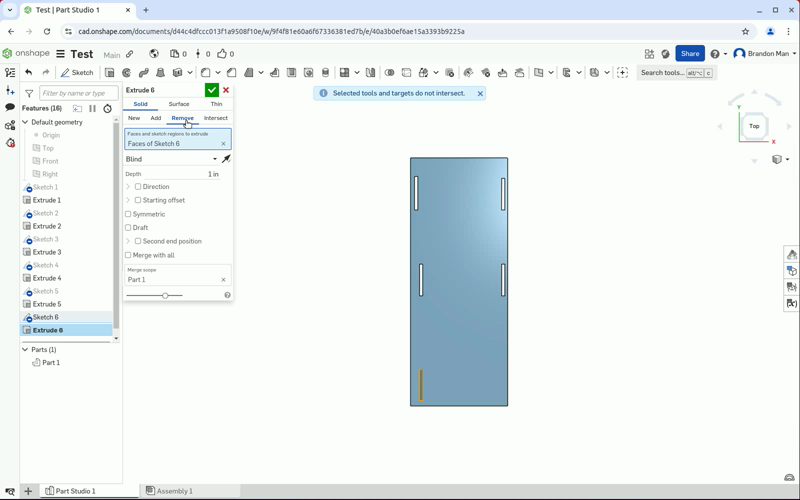
key(tab, 4)
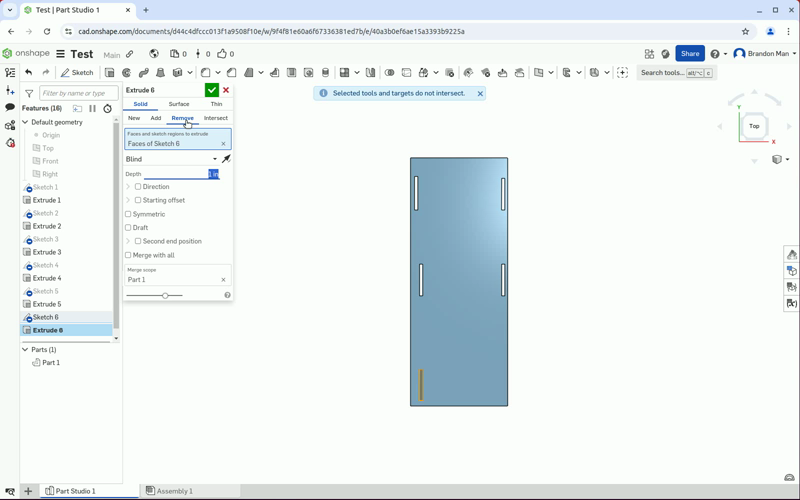
text(-6.258)
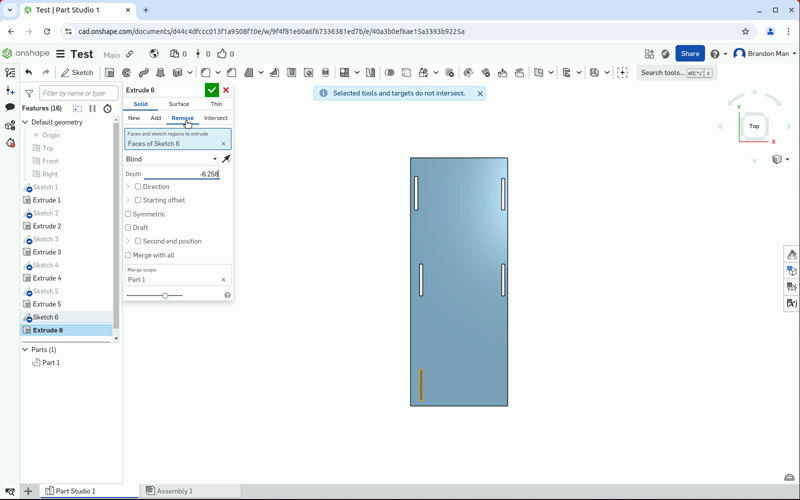
key(tab, 6)
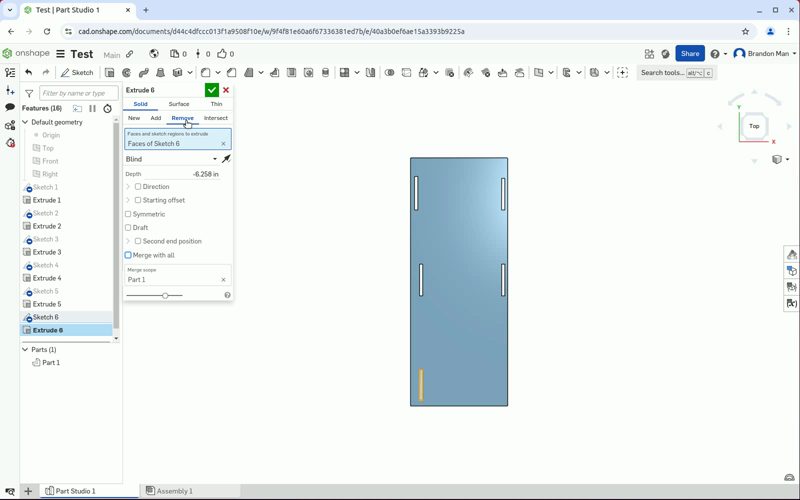
key(space)
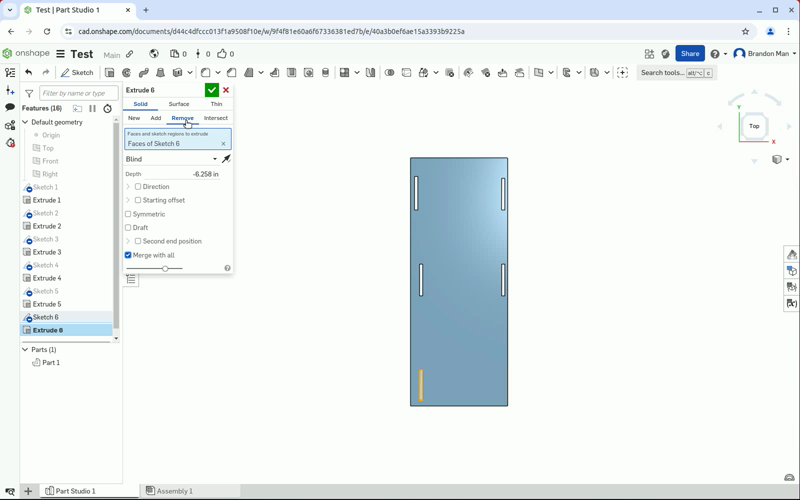
key(enter)
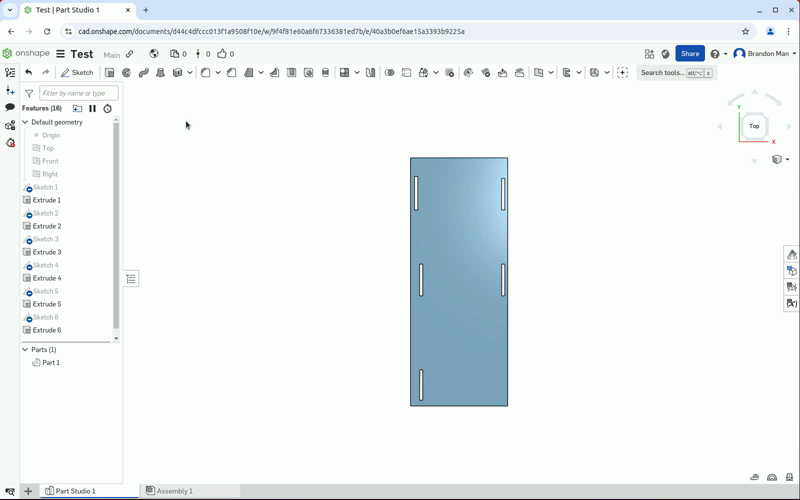
key(shift+h)
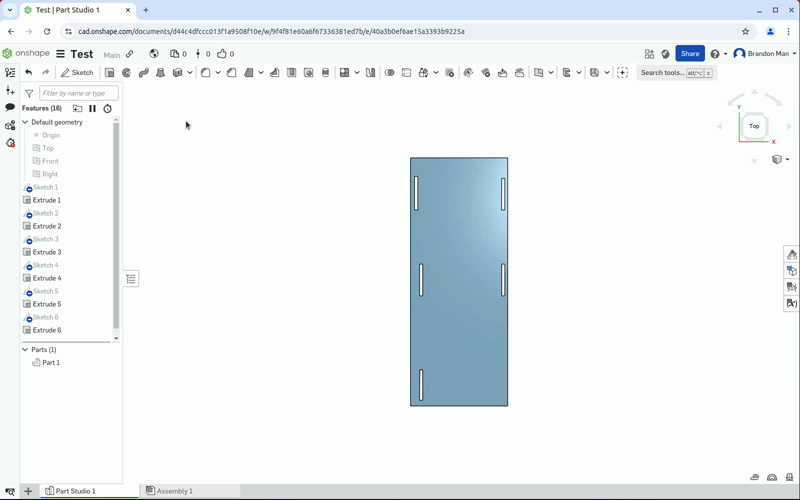
key(shift+h)
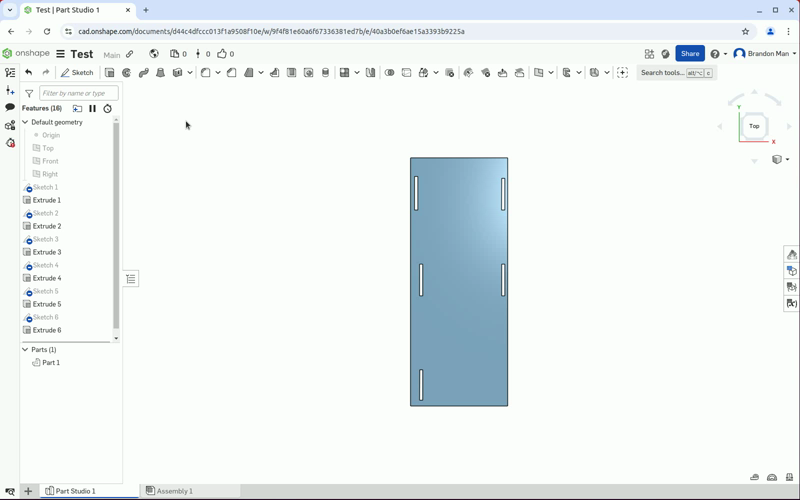
mouse_move(69, 189)
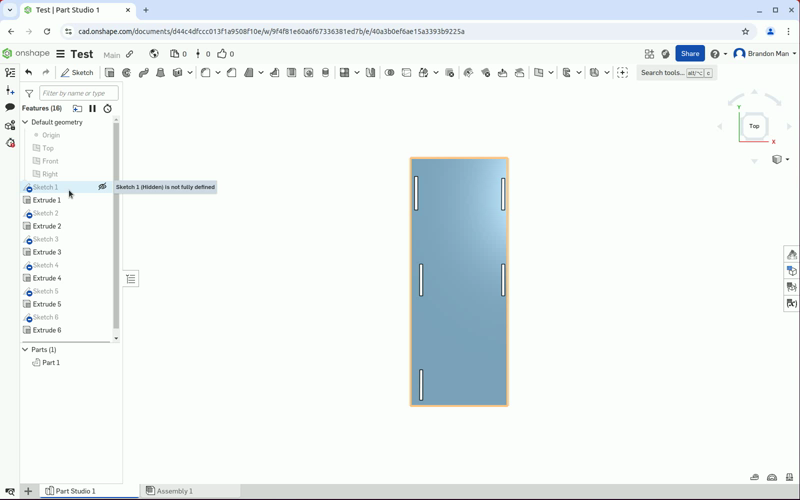
click(69, 189)
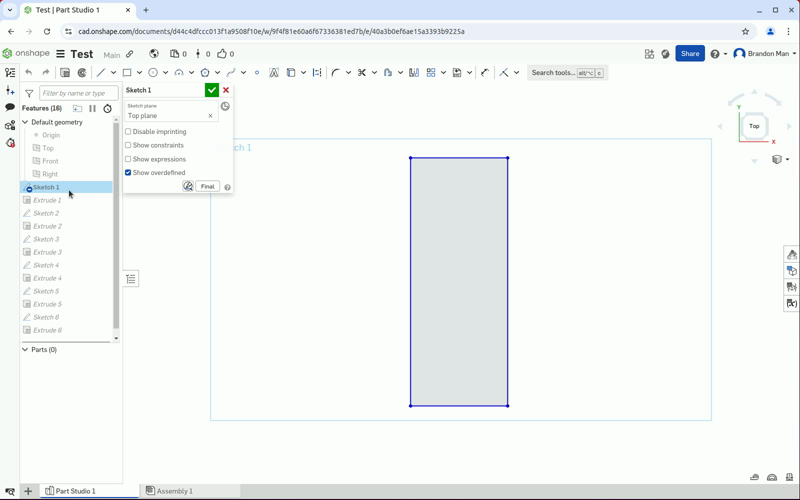
mouse_move(229, 92)
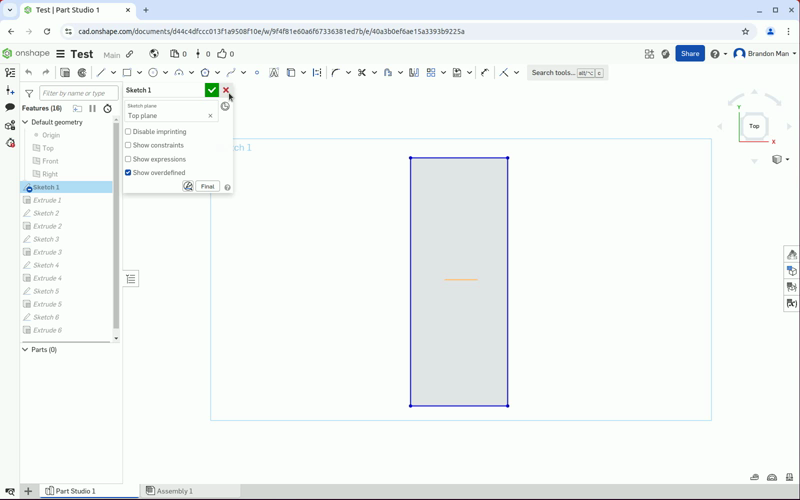
click(229, 92)
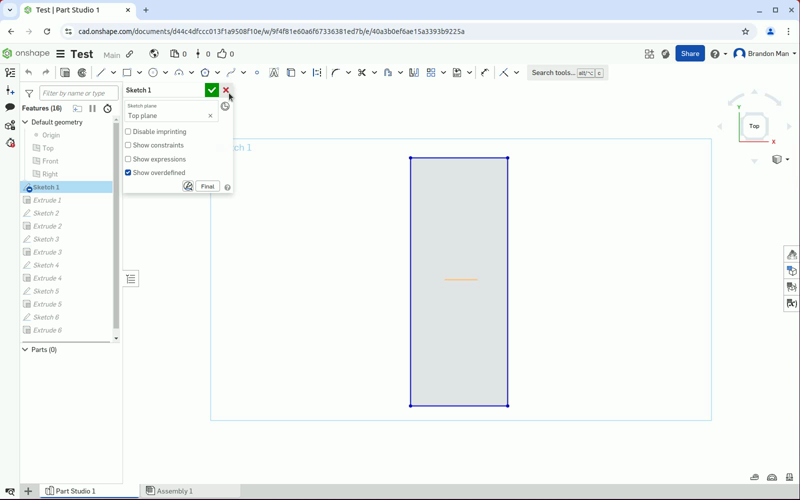
key(shift+s)
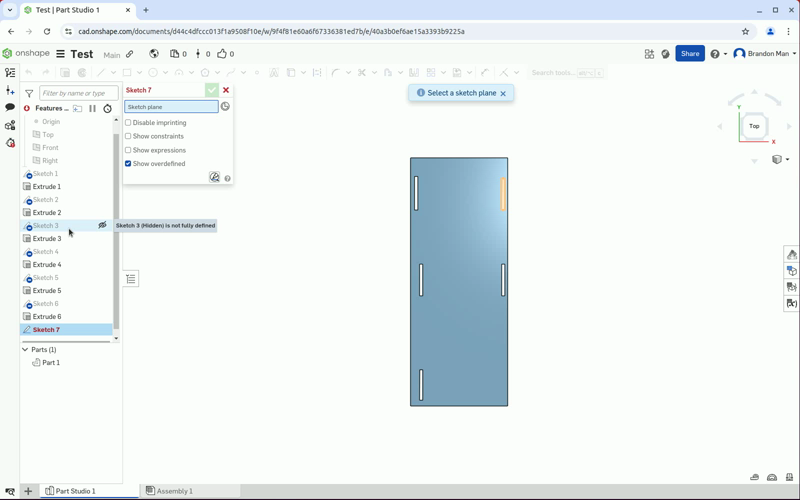
scroll(3)
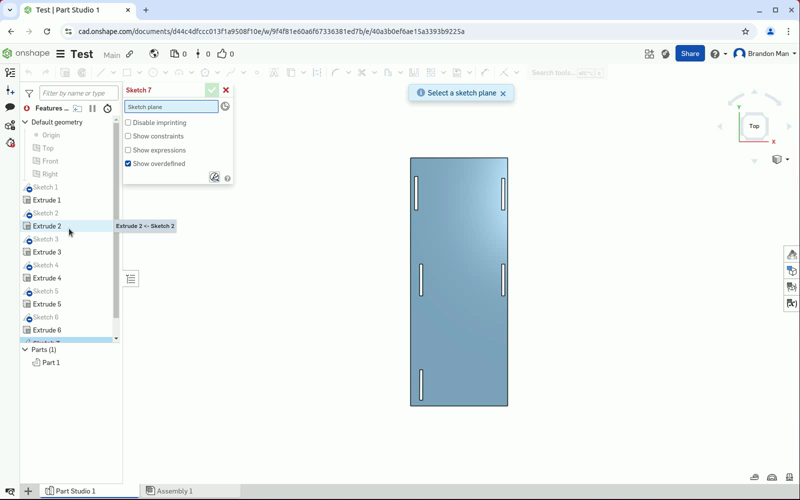
mouse_move(69, 150)
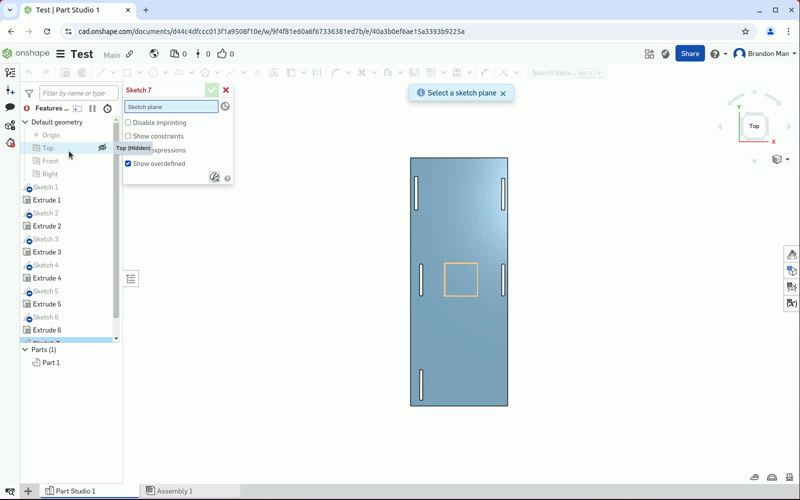
click(69, 150)
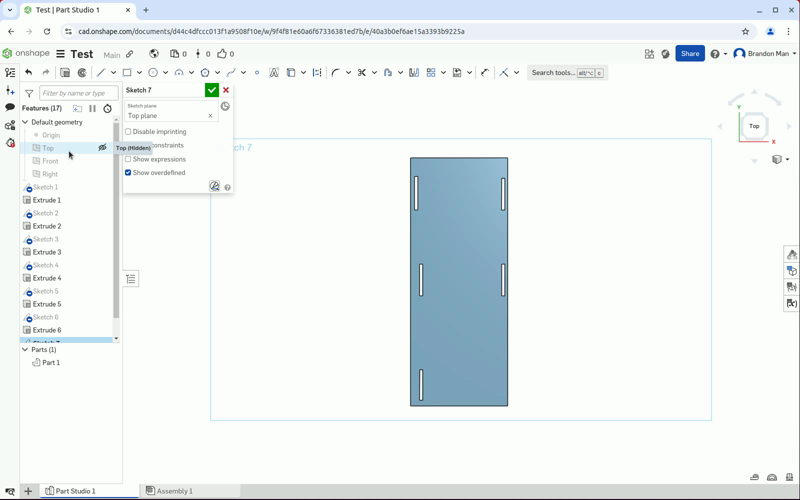
mouse_move(73, 352)
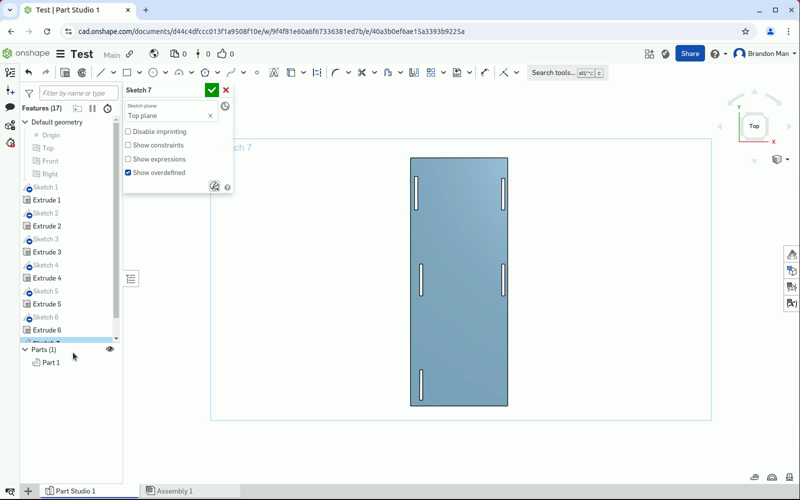
key(y)
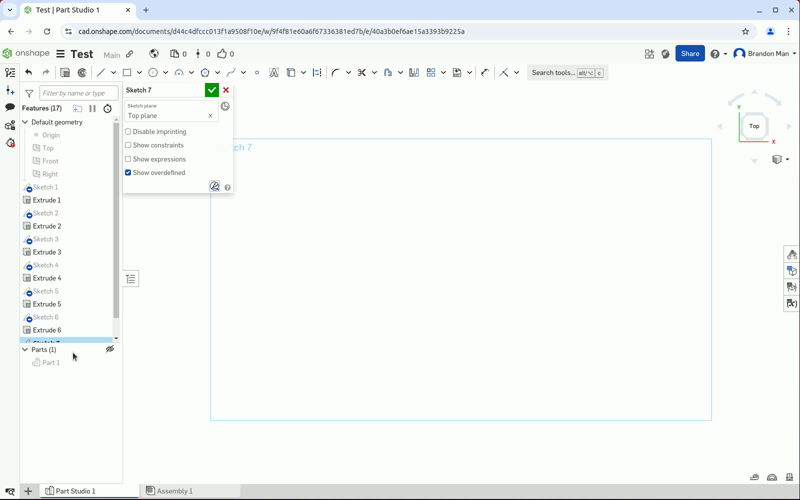
key(l)
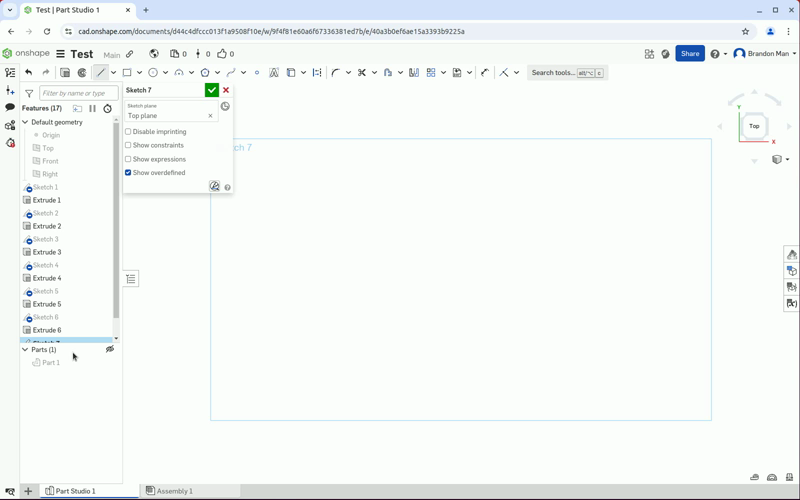
key_down(shift)
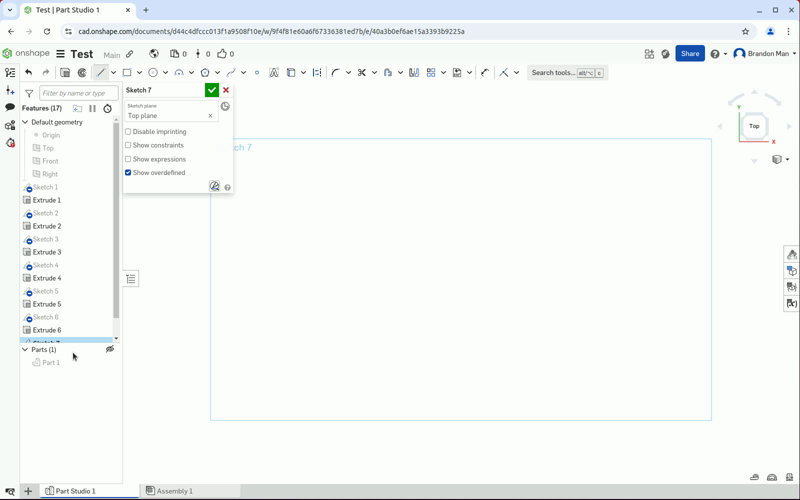
mouse_move(497, 400)
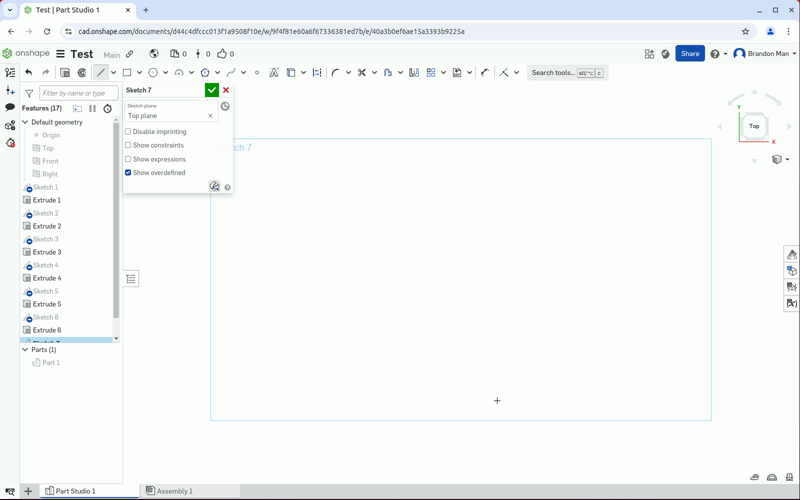
click(497, 400)
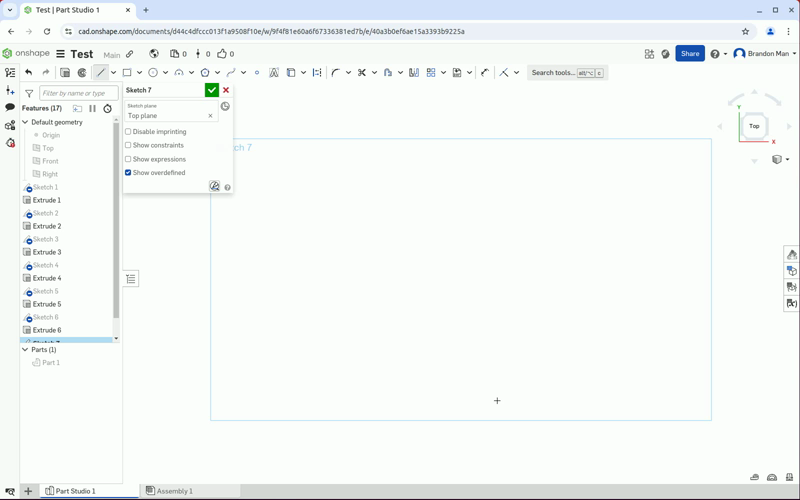
key_up(shift)
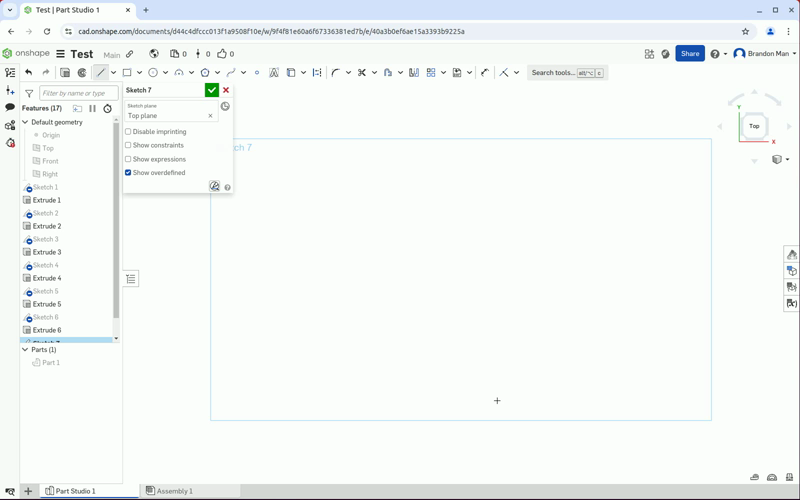
key_down(shift)
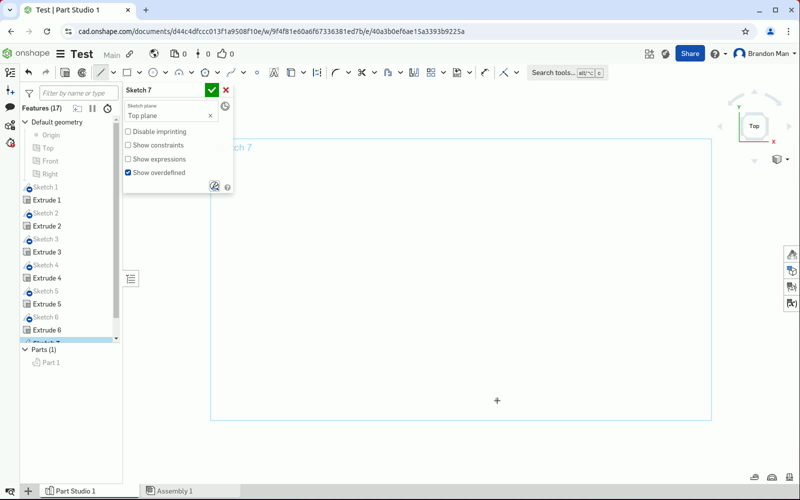
mouse_move(527, 400)
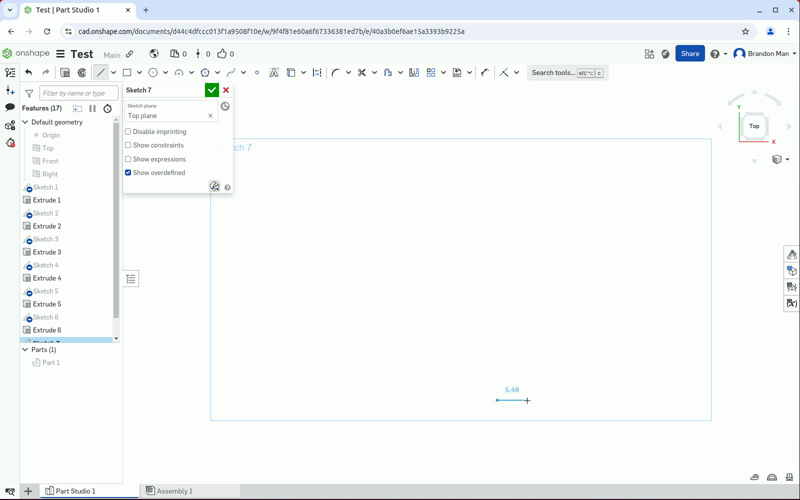
mouse_move(500, 400)
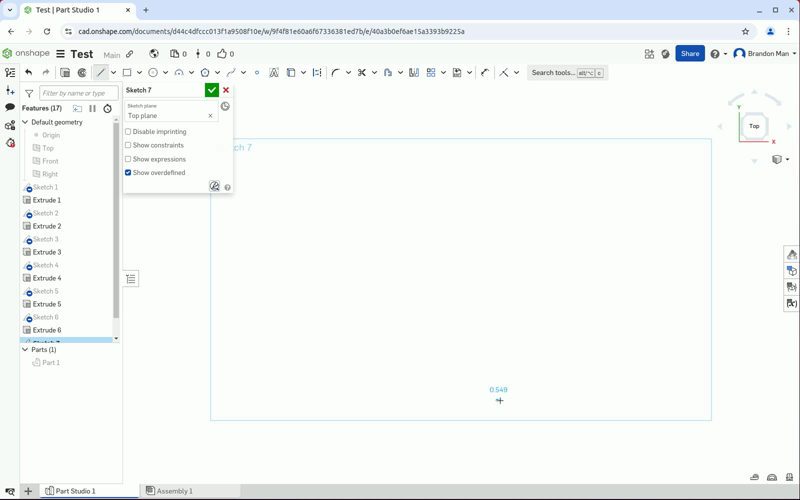
scroll(6)
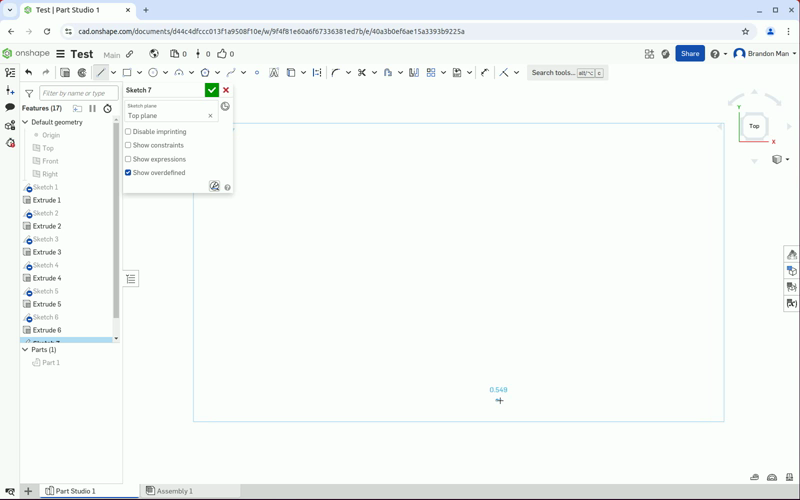
scroll(6)
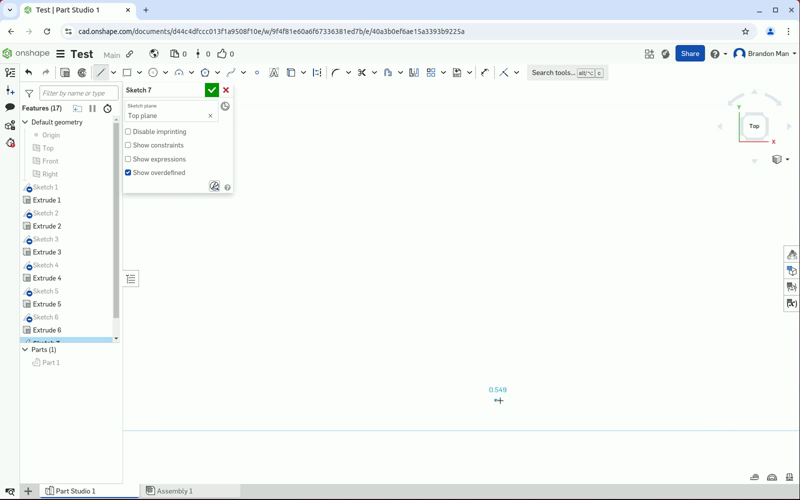
scroll(6)
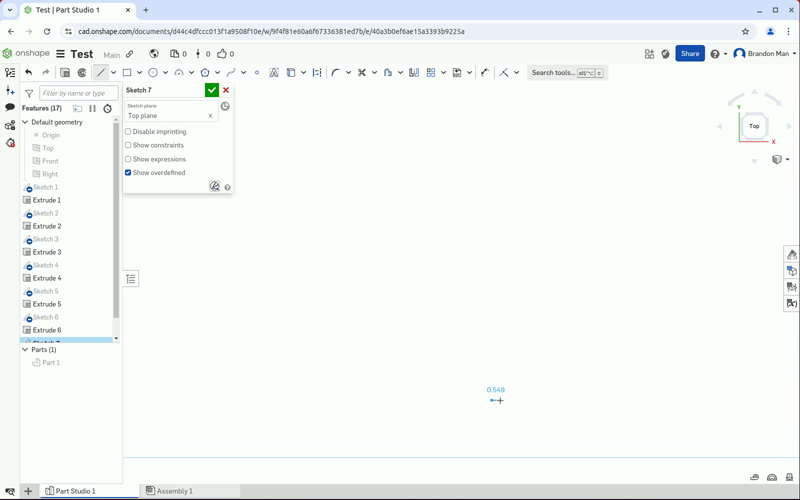
scroll(6)
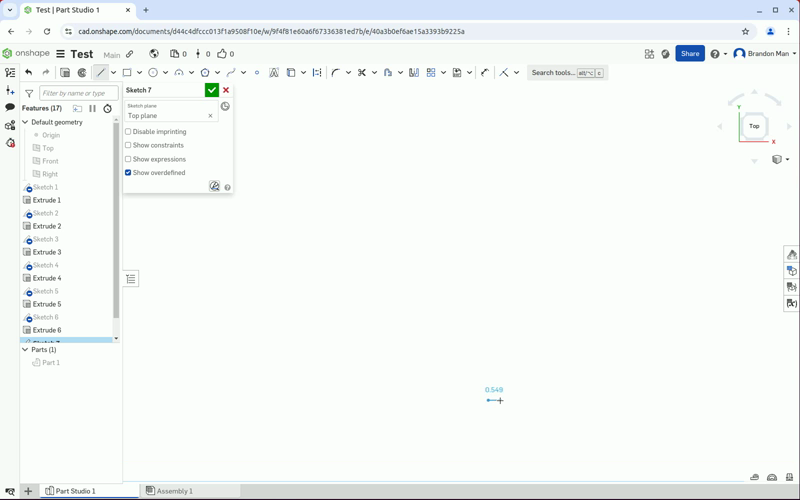
scroll(6)
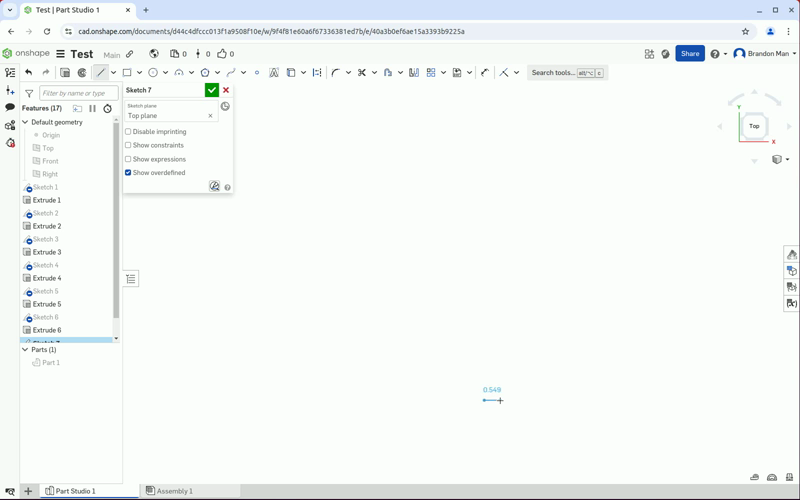
scroll(6)
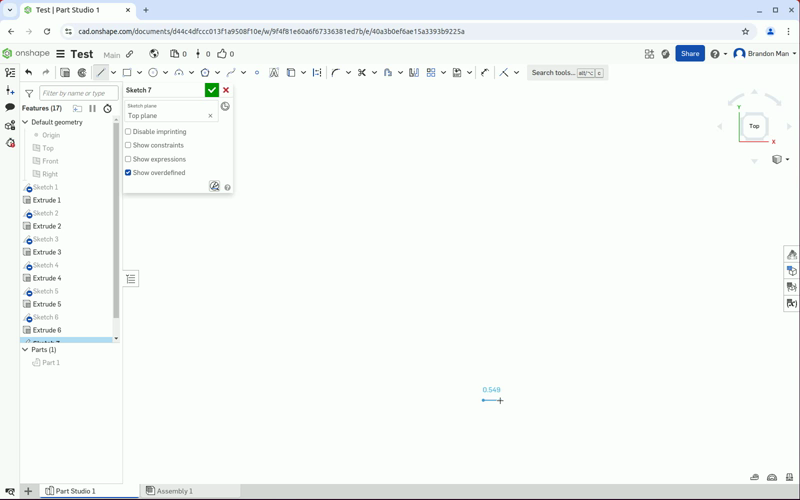
scroll(6)
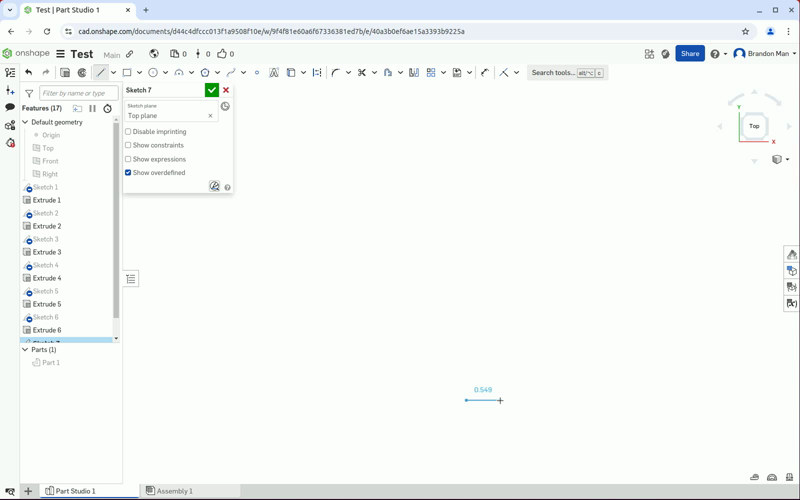
click(500, 400)
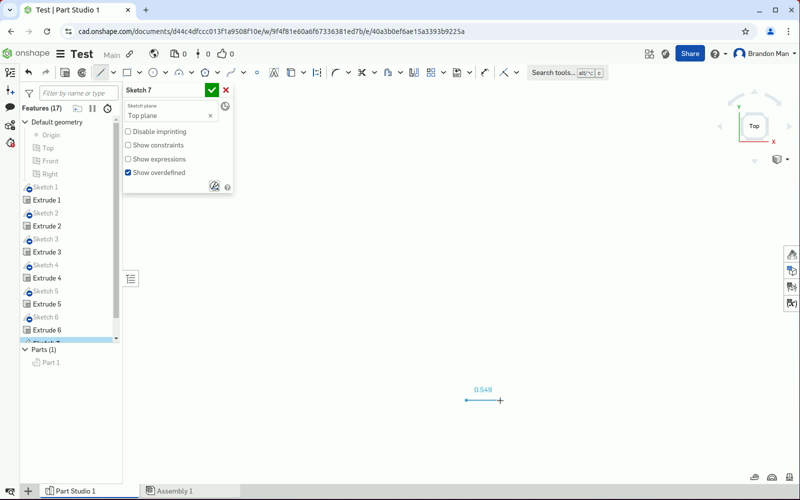
scroll(-6)
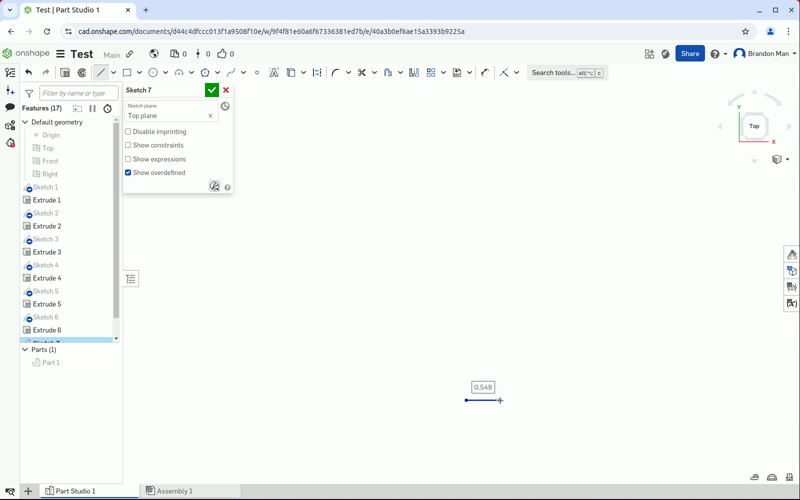
scroll(-6)
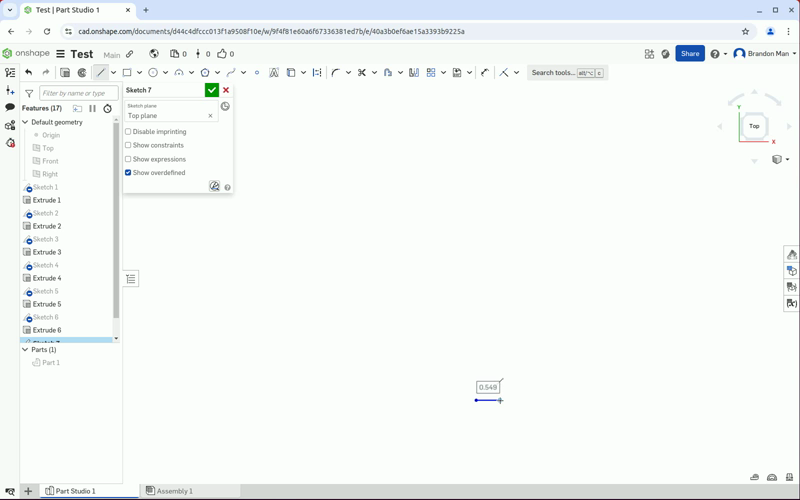
scroll(-6)
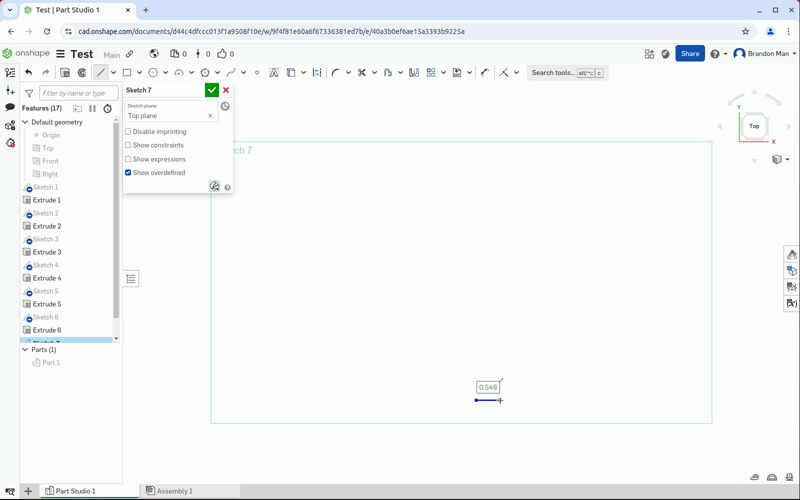
scroll(-6)
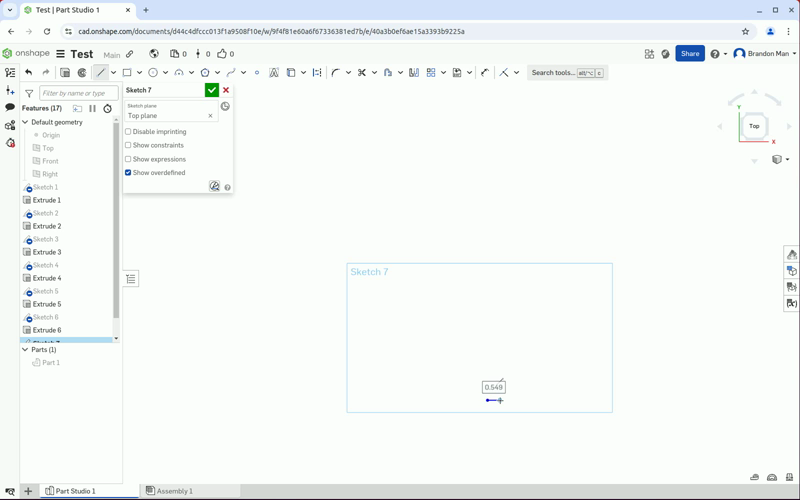
scroll(-6)
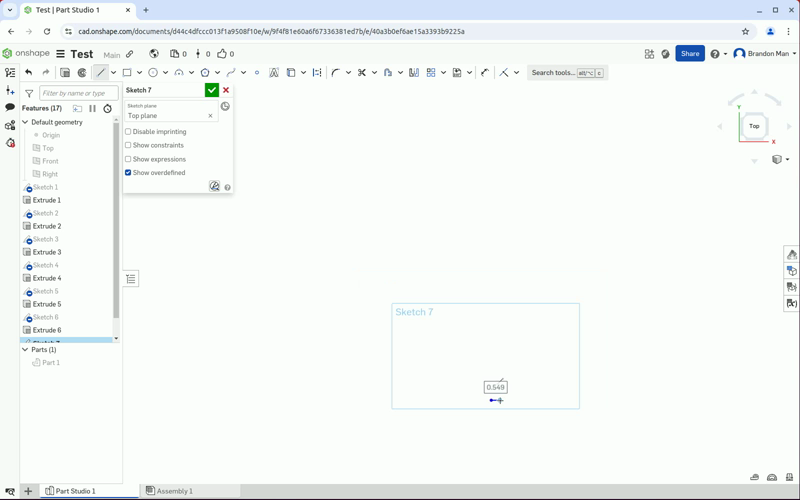
scroll(-6)
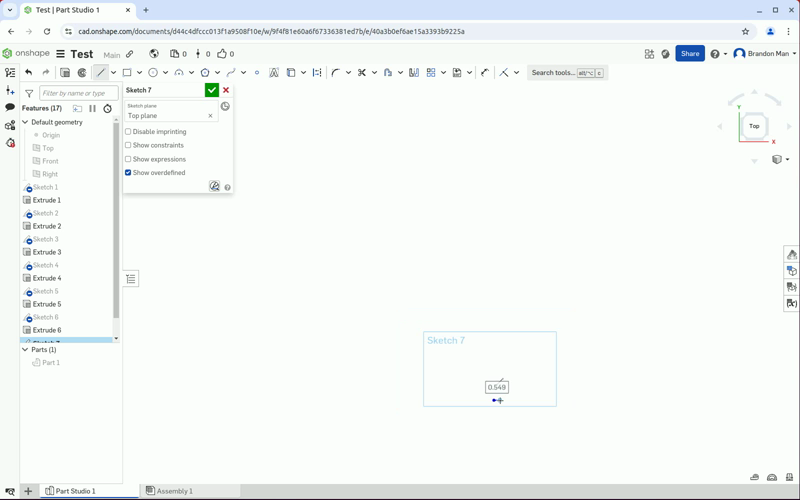
scroll(-6)
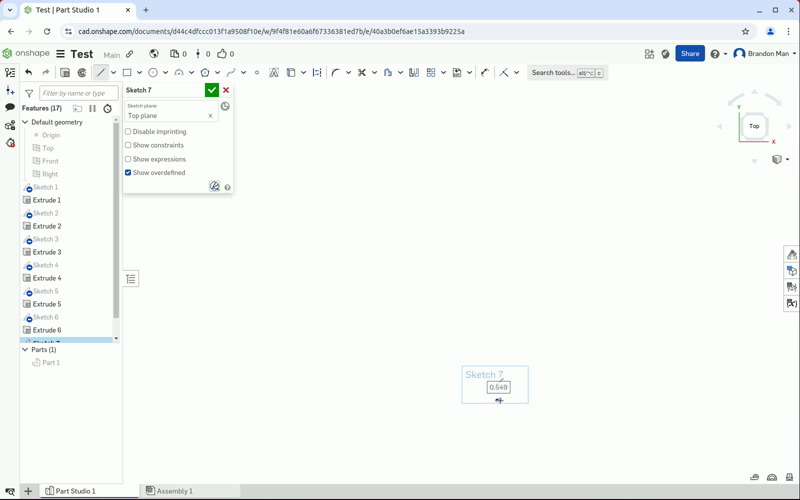
key_up(shift)
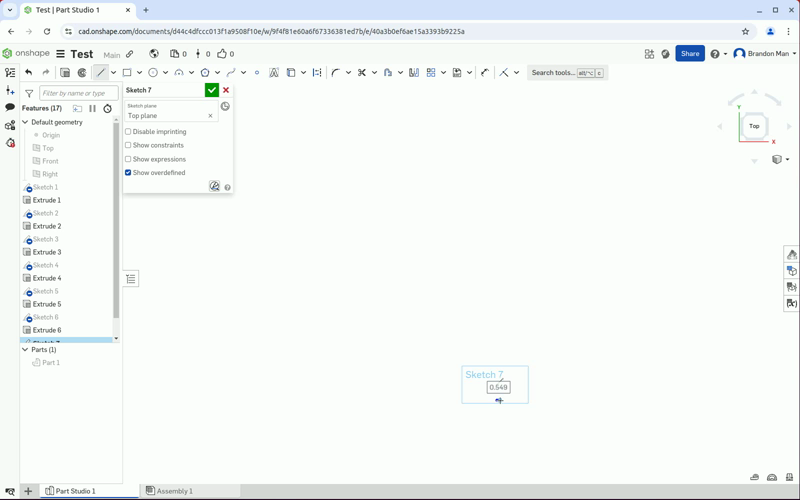
key_down(shift)
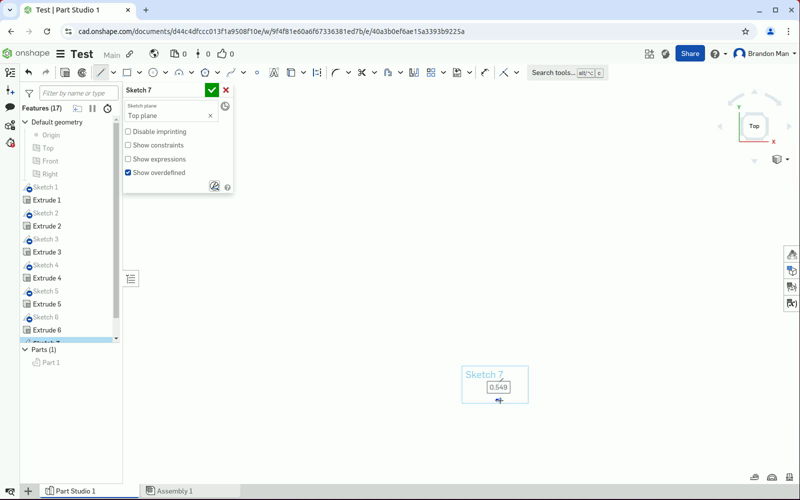
mouse_move(530, 400)
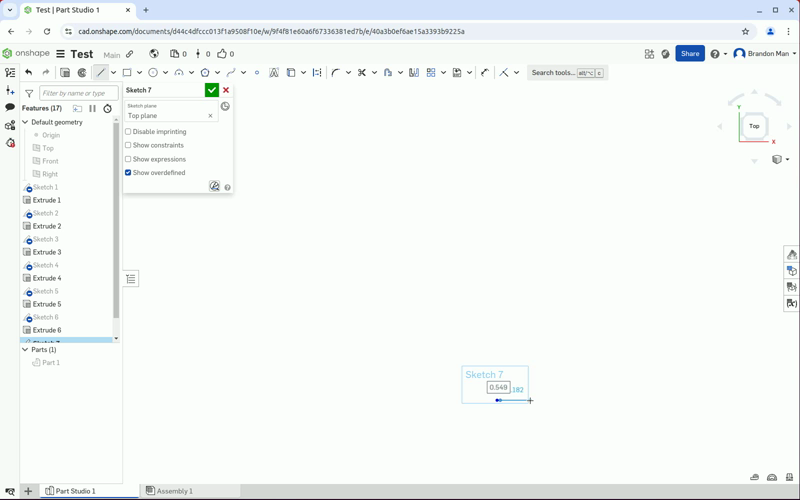
mouse_move(500, 369)
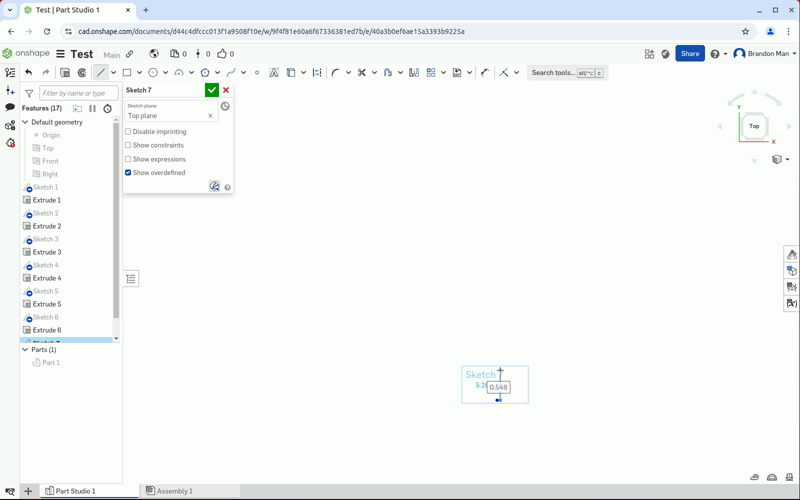
click(500, 369)
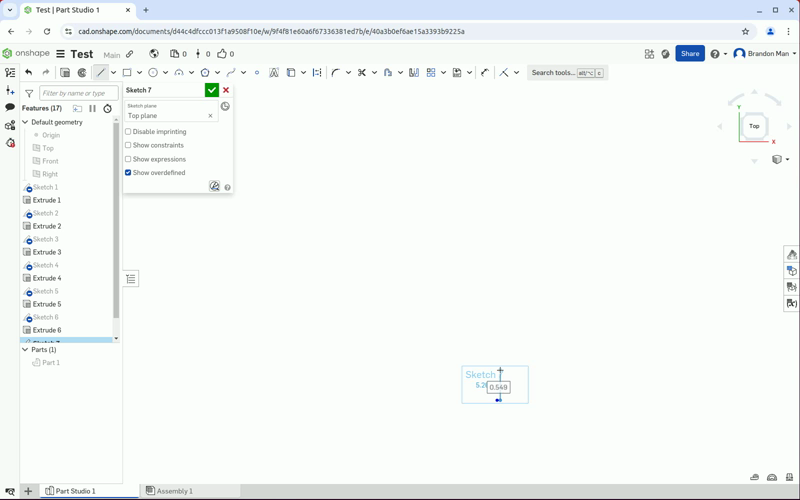
key_up(shift)
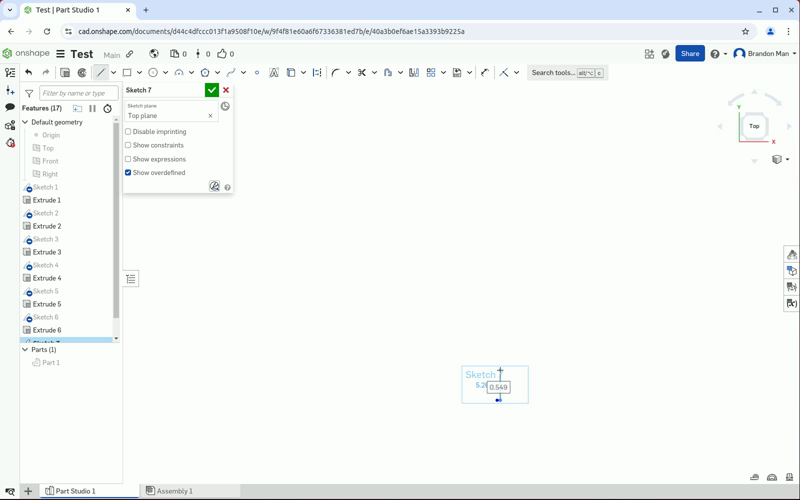
key_down(shift)
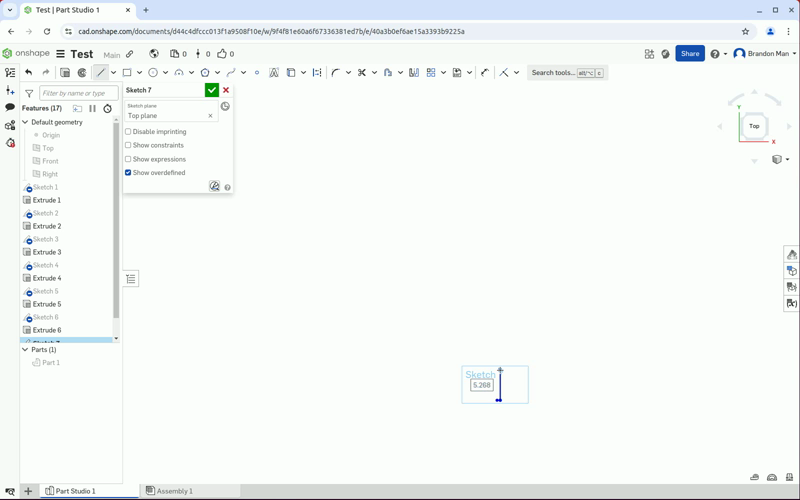
mouse_move(530, 369)
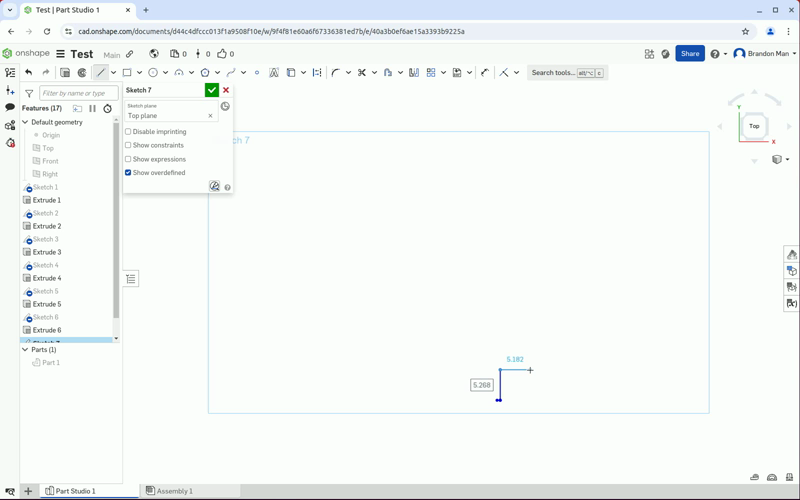
mouse_move(497, 369)
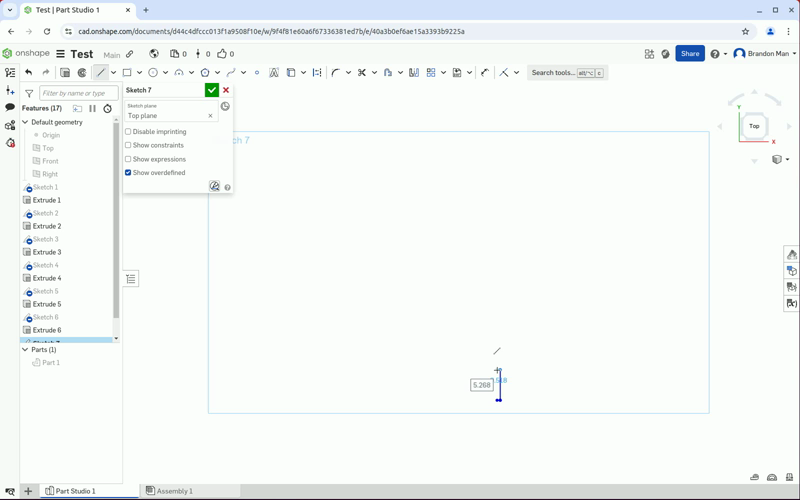
scroll(6)
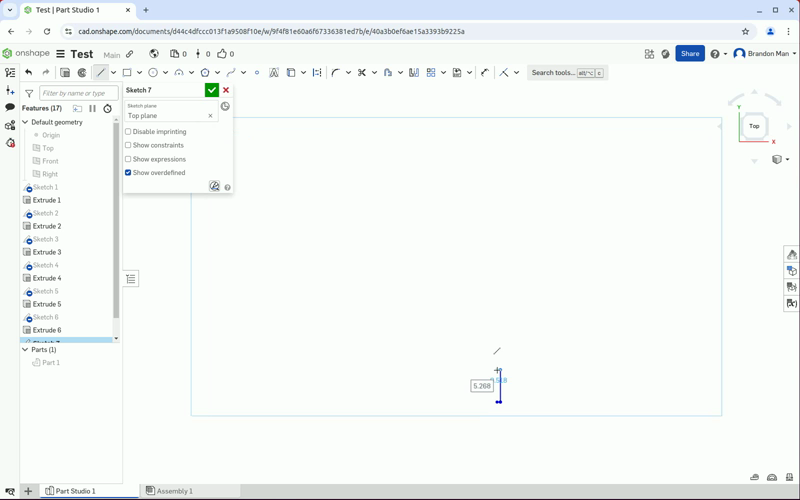
scroll(6)
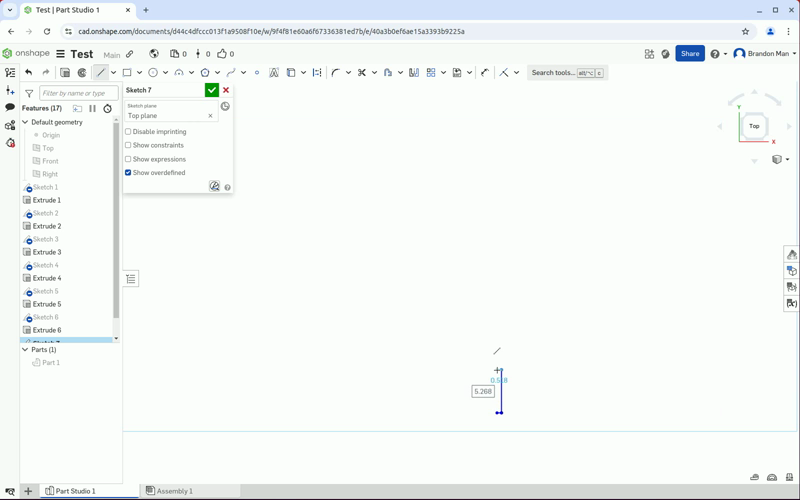
scroll(6)
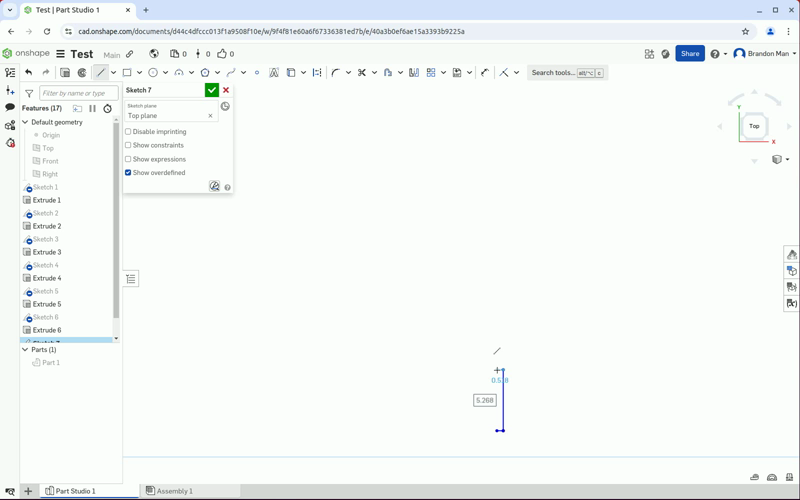
scroll(6)
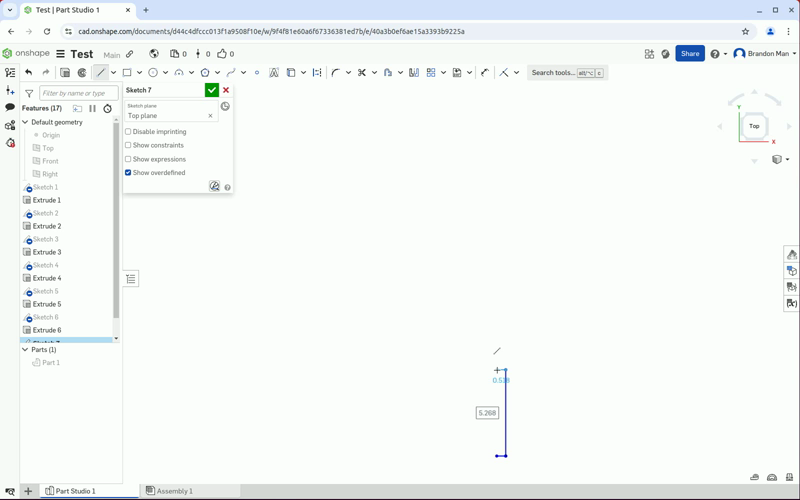
scroll(6)
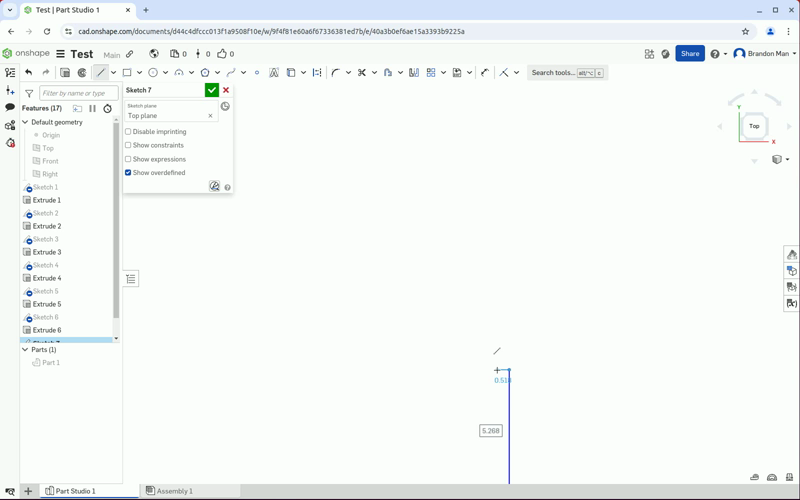
scroll(6)
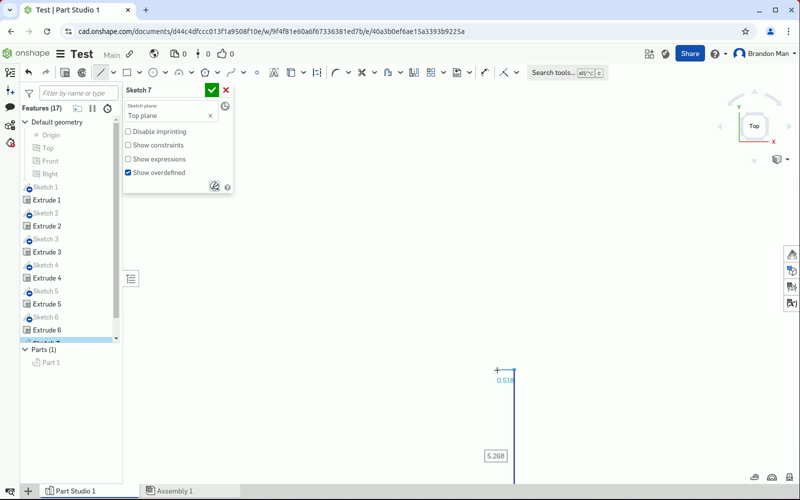
scroll(6)
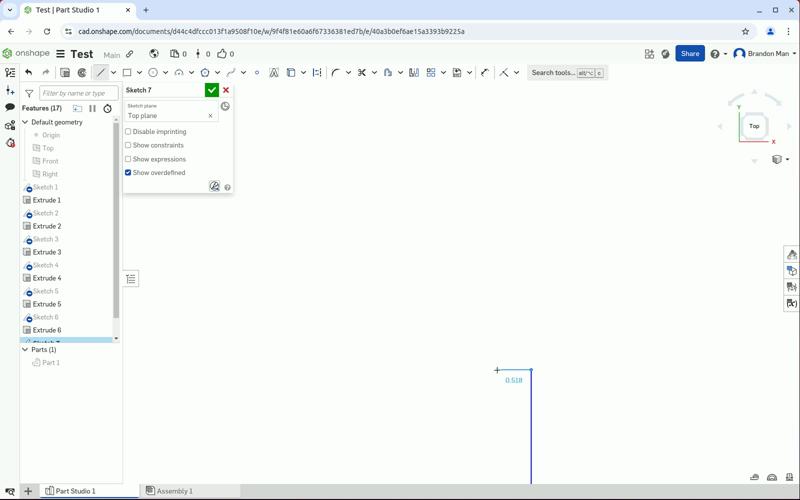
click(497, 369)
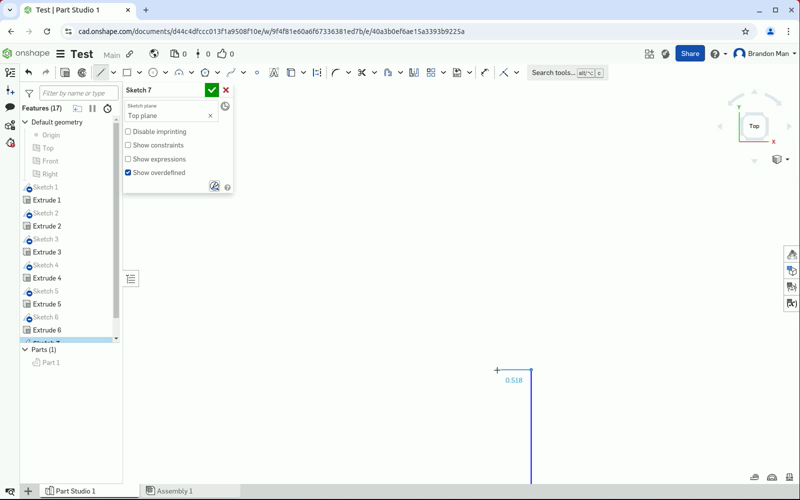
scroll(-6)
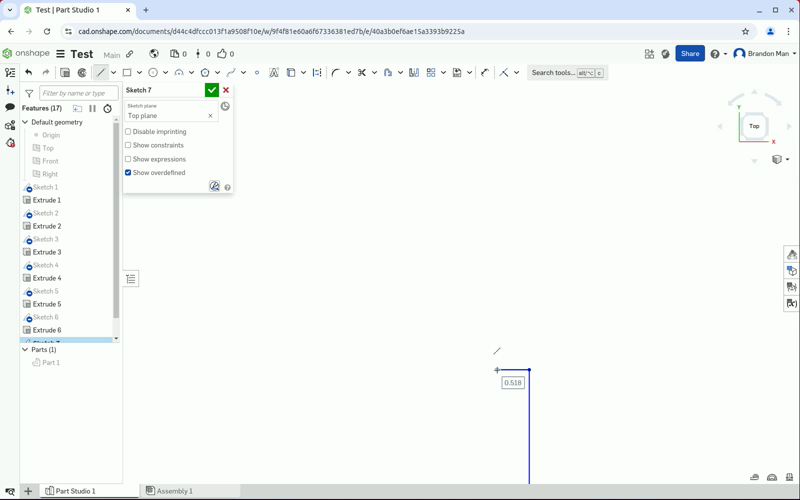
scroll(-6)
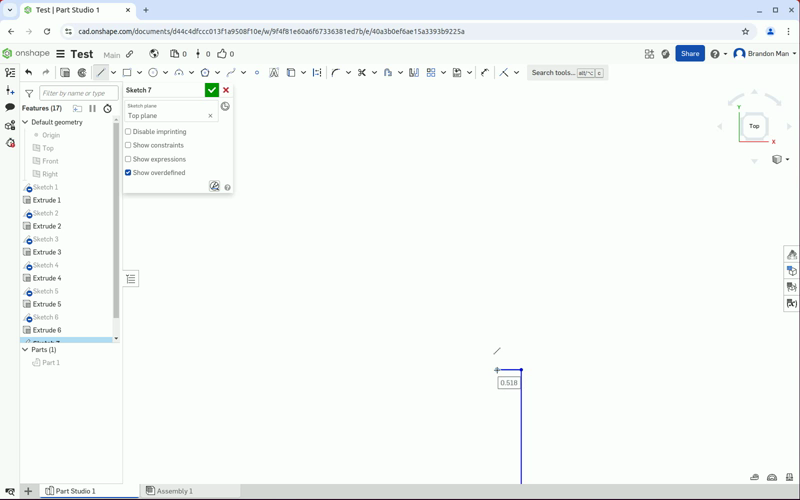
scroll(-6)
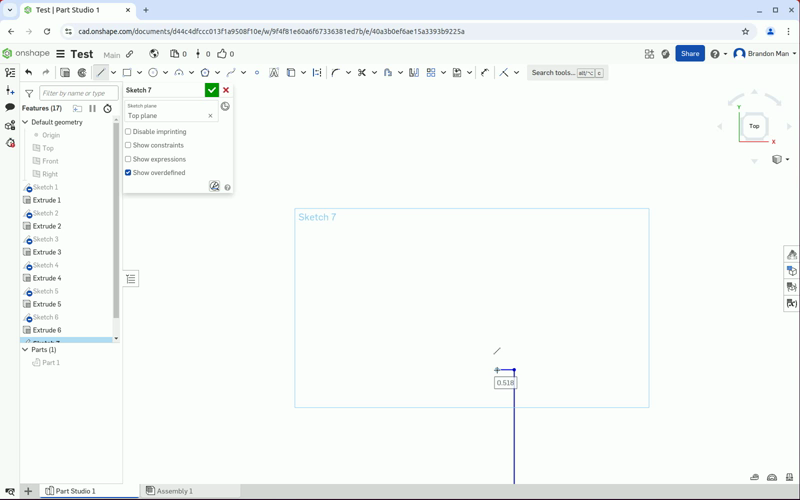
scroll(-6)
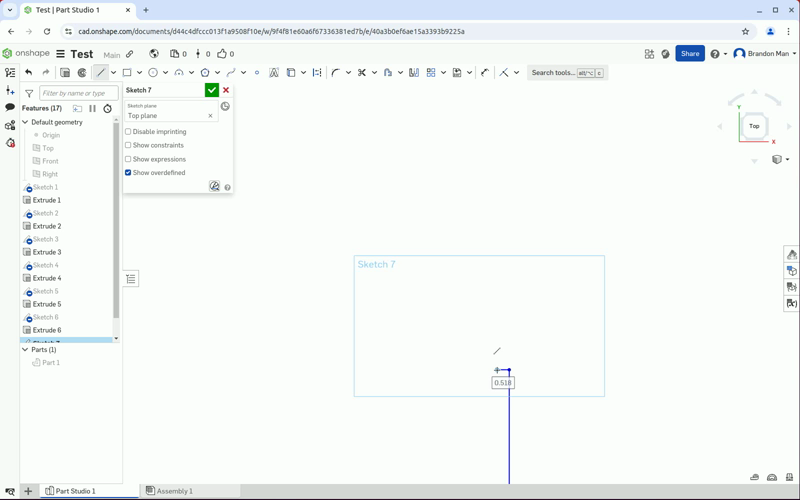
scroll(-6)
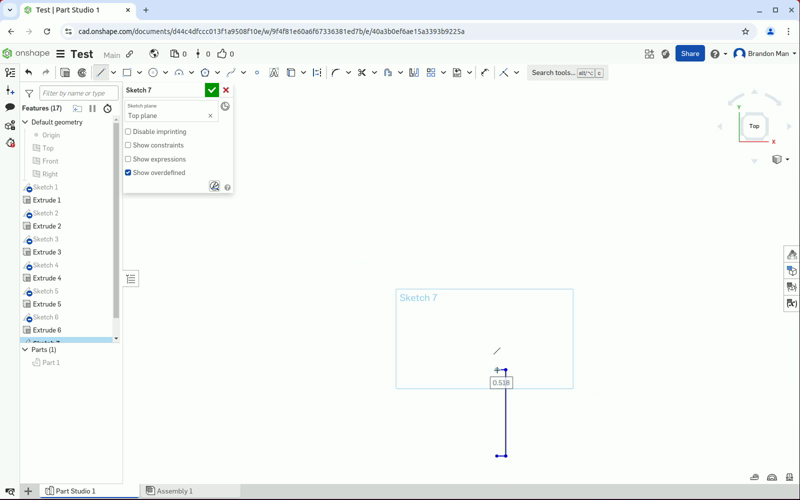
scroll(-6)
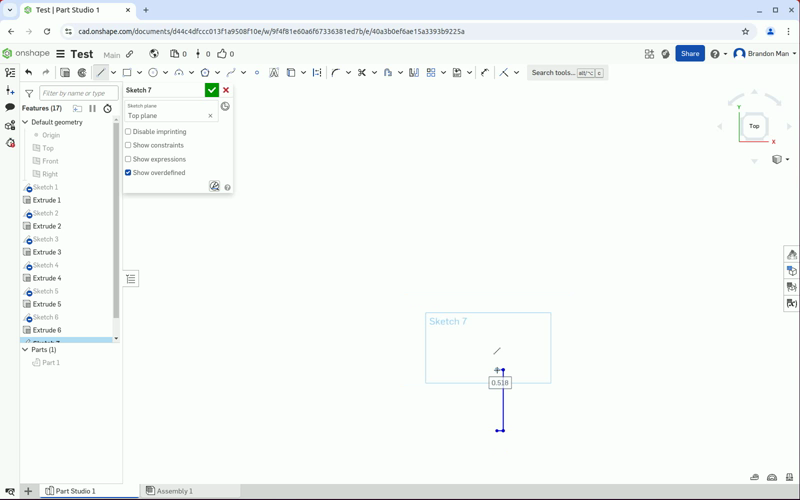
scroll(-6)
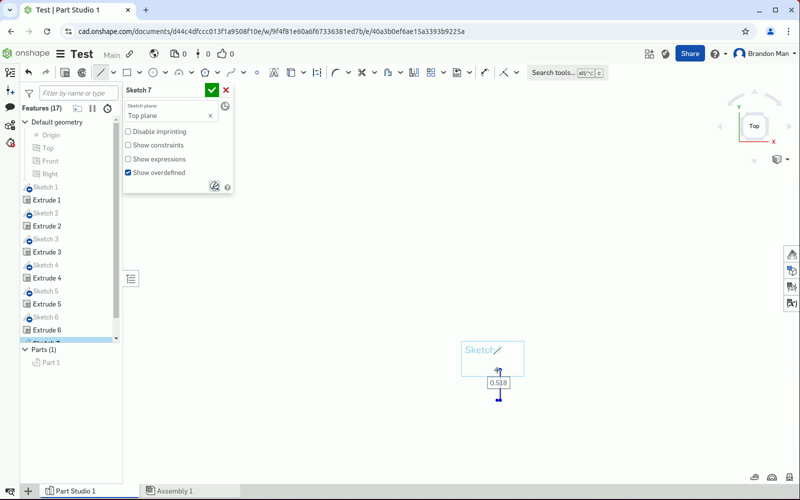
key_up(shift)
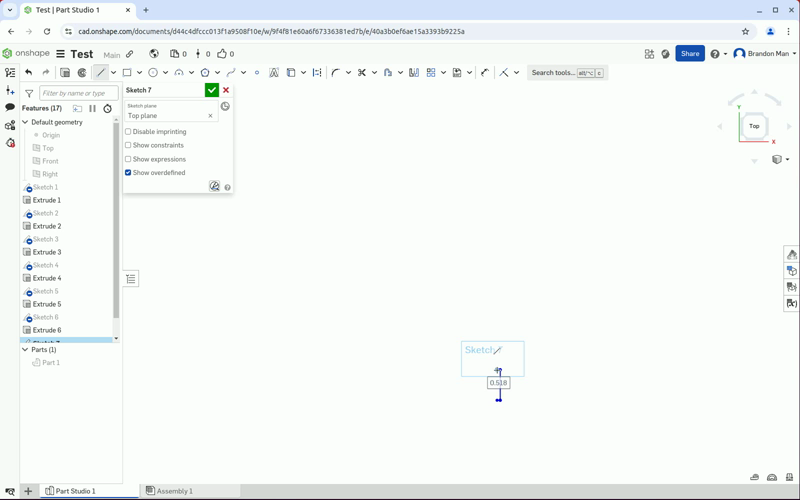
mouse_move(527, 369)
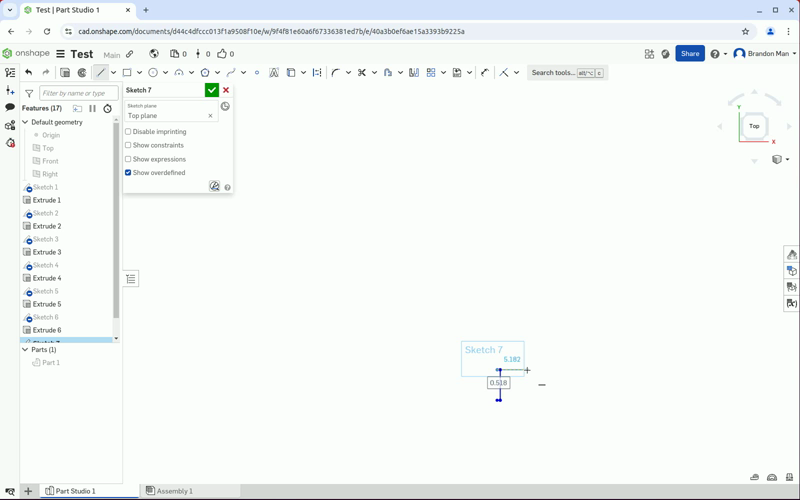
key_down(shift)
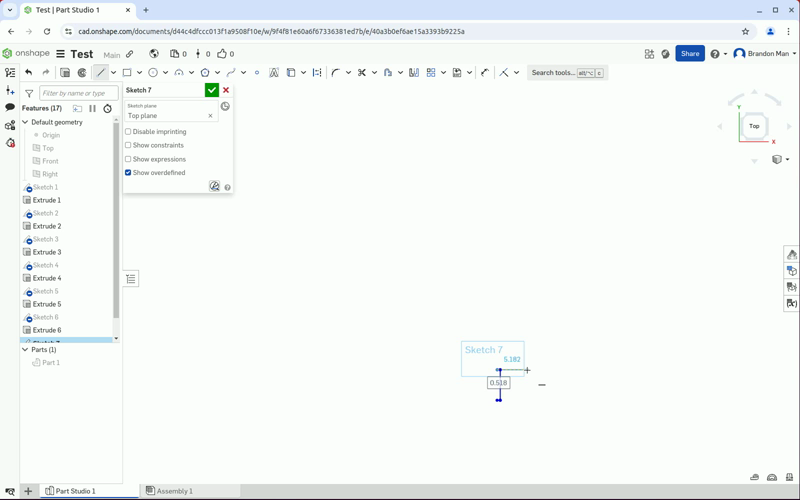
mouse_move(497, 400)
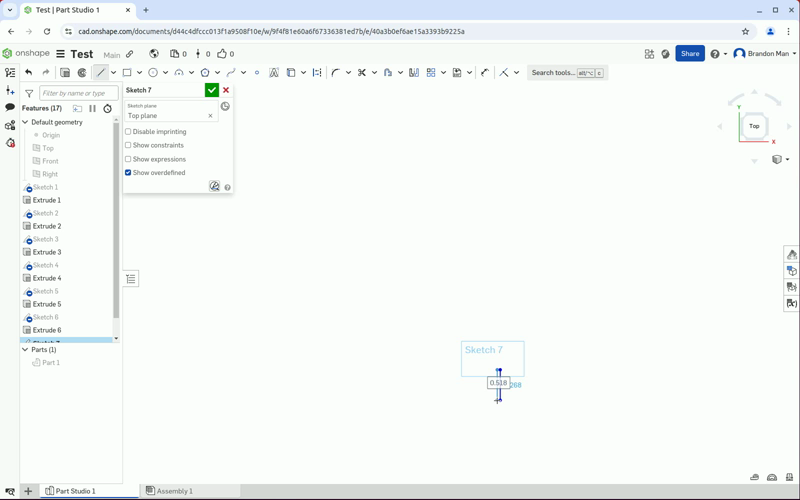
scroll(6)
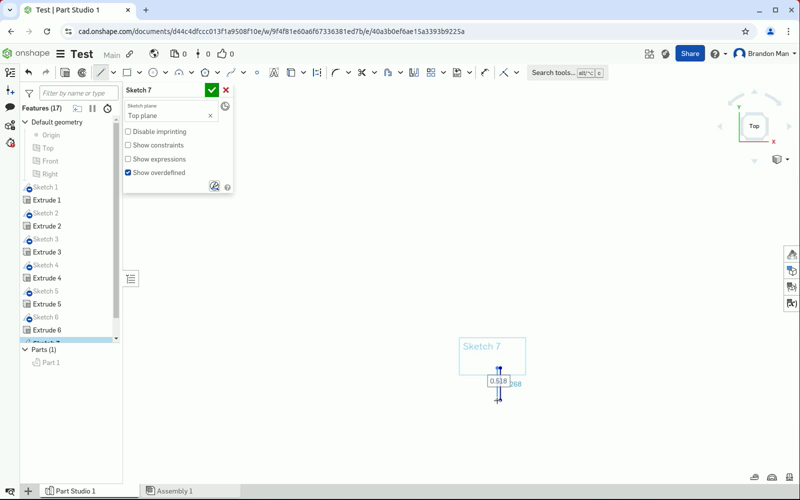
scroll(6)
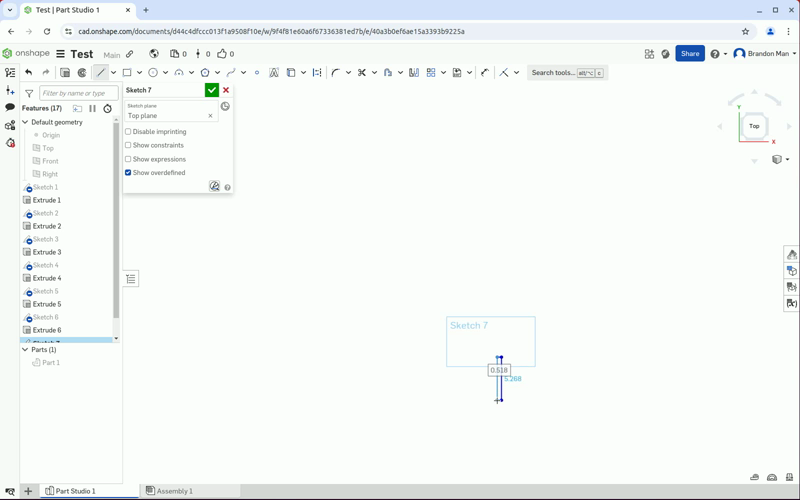
scroll(6)
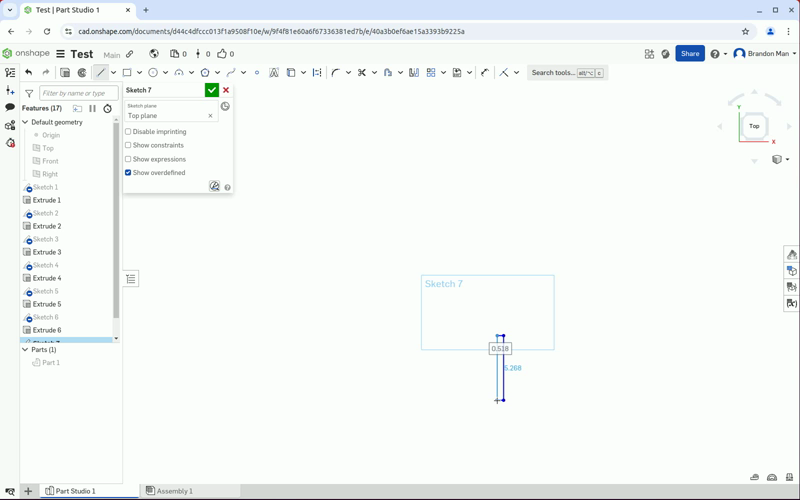
scroll(6)
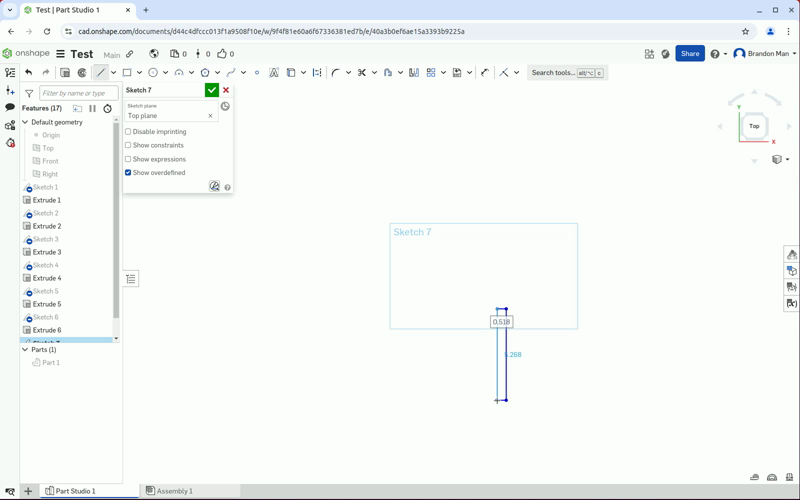
scroll(6)
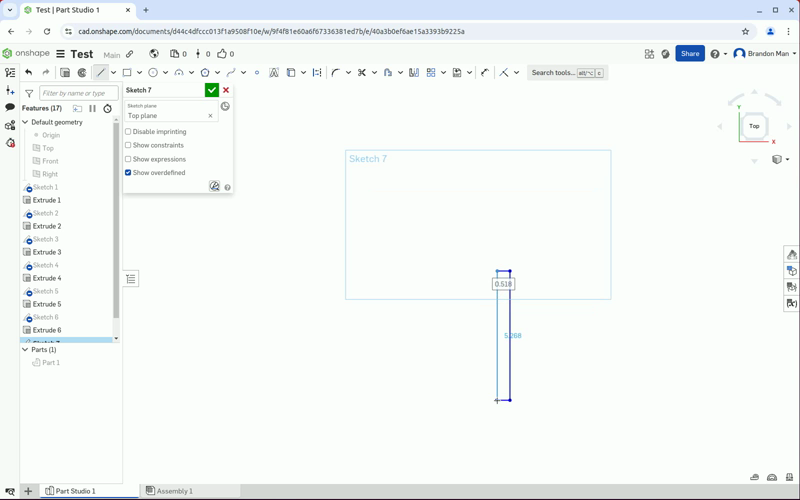
scroll(6)
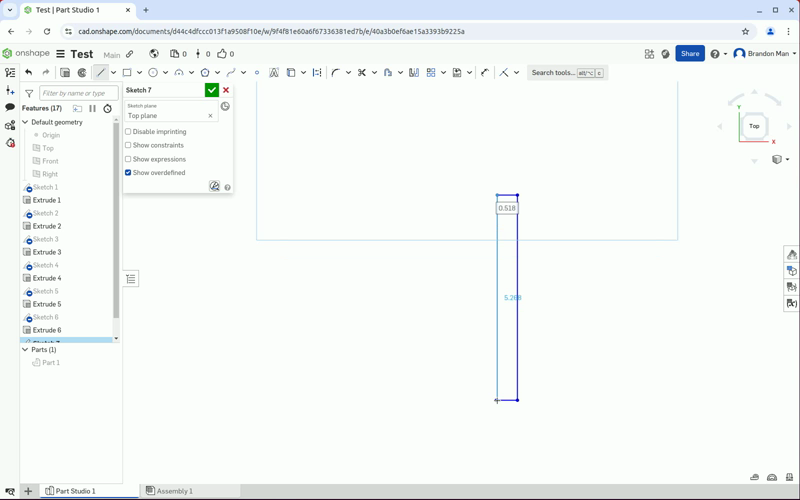
scroll(6)
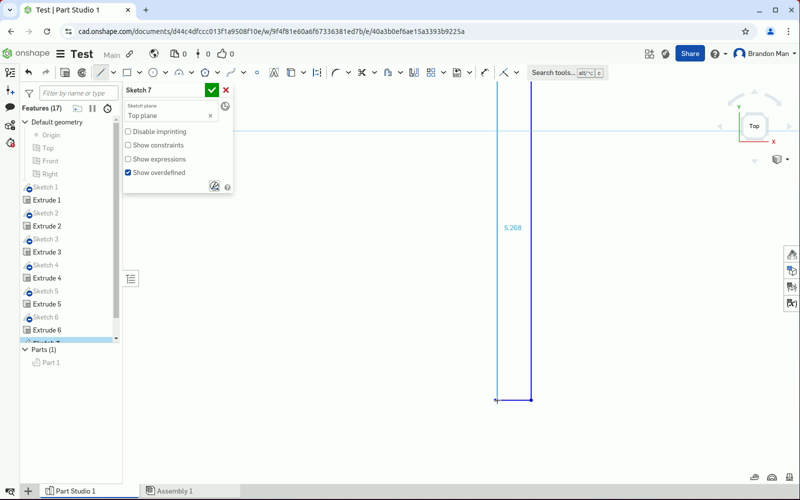
key_up(shift)
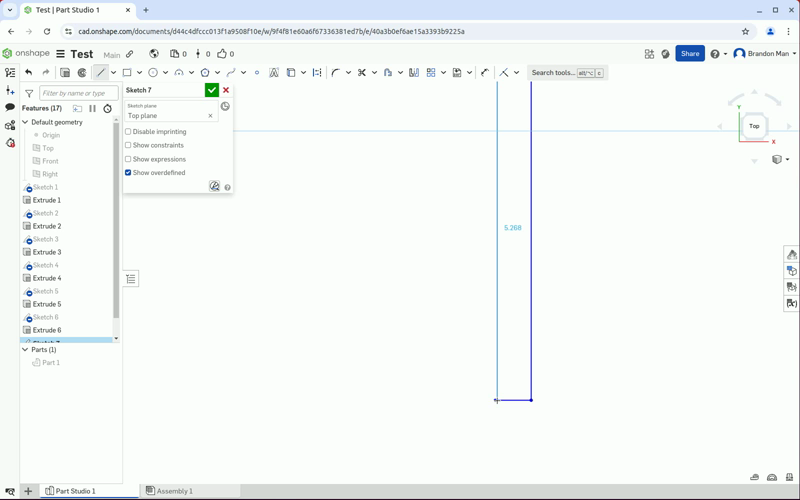
click(497, 400)
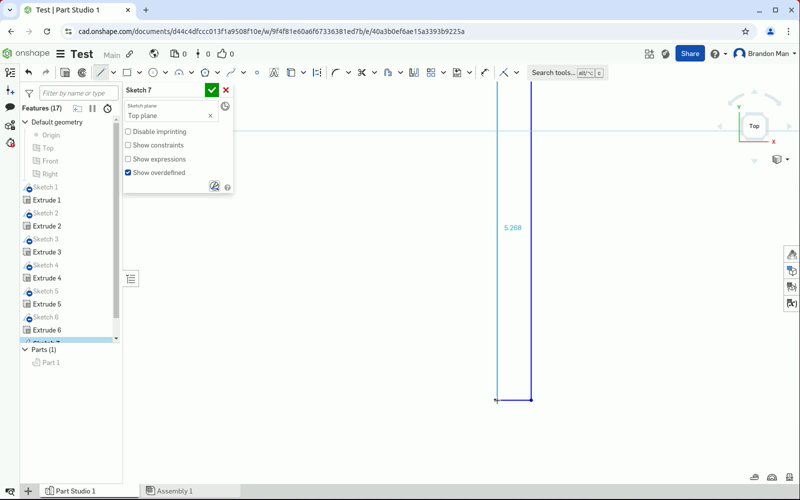
scroll(-6)
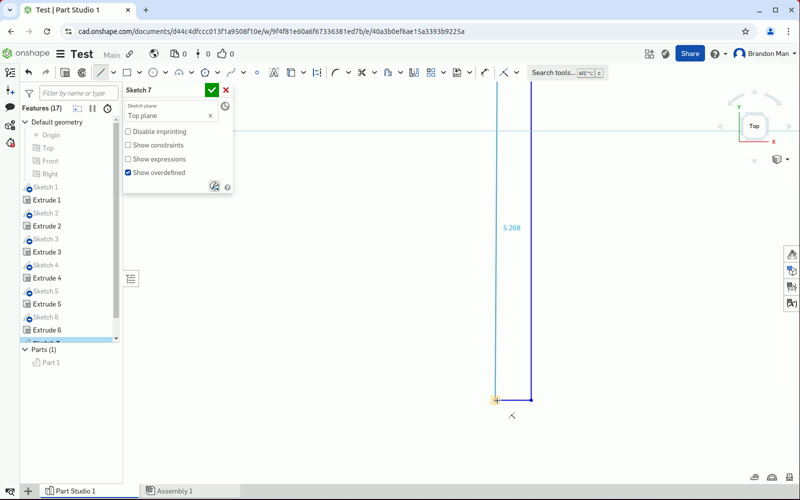
scroll(-6)
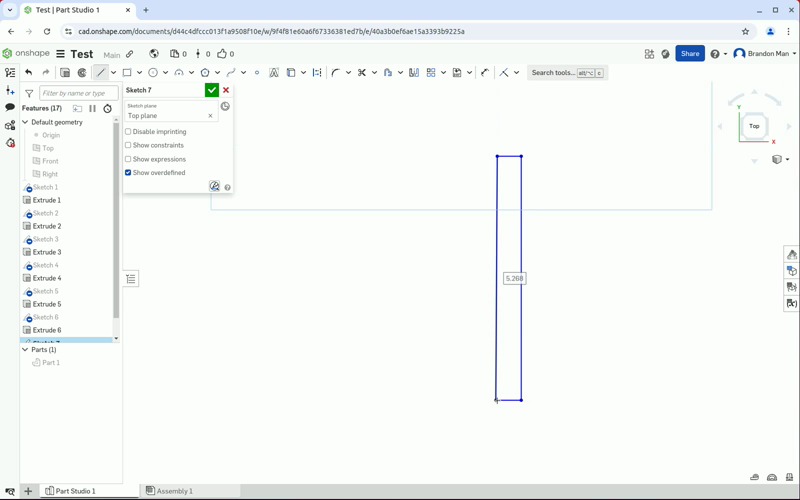
scroll(-6)
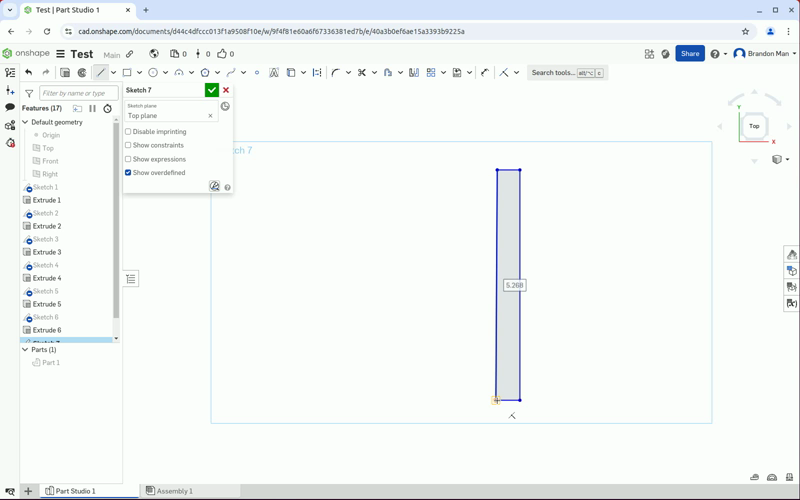
scroll(-6)
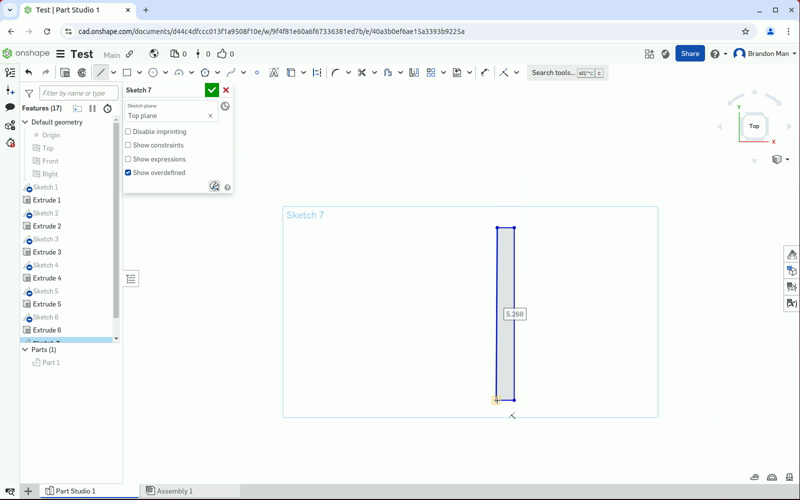
scroll(-6)
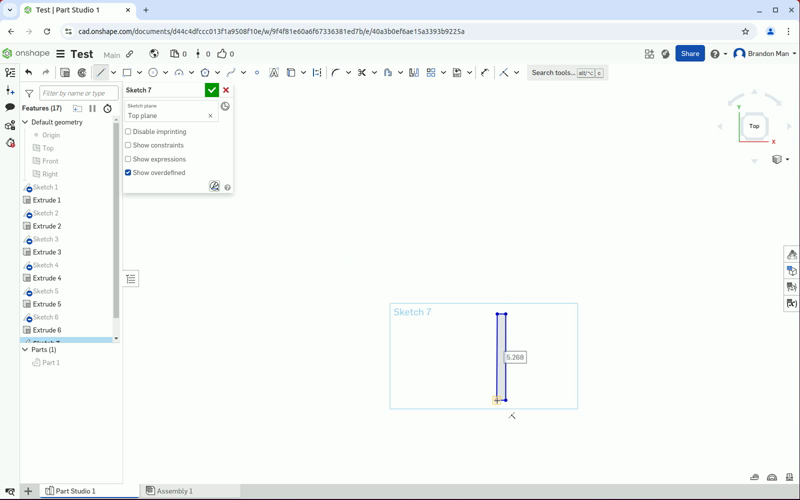
scroll(-6)
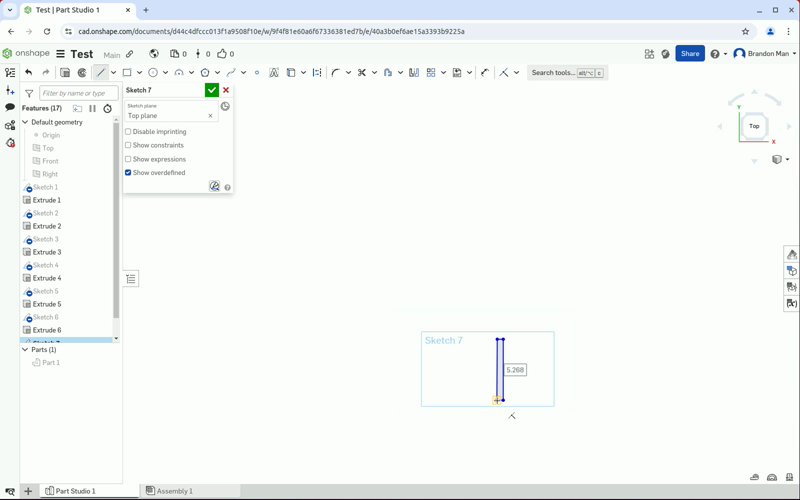
scroll(-6)
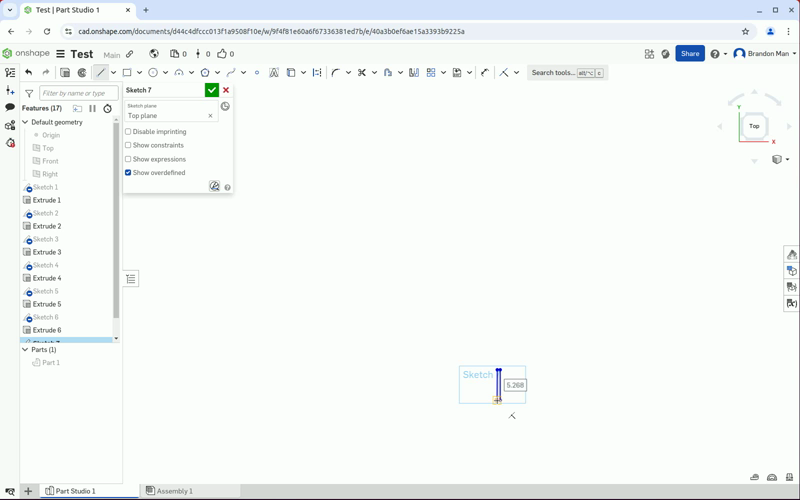
key(esc)
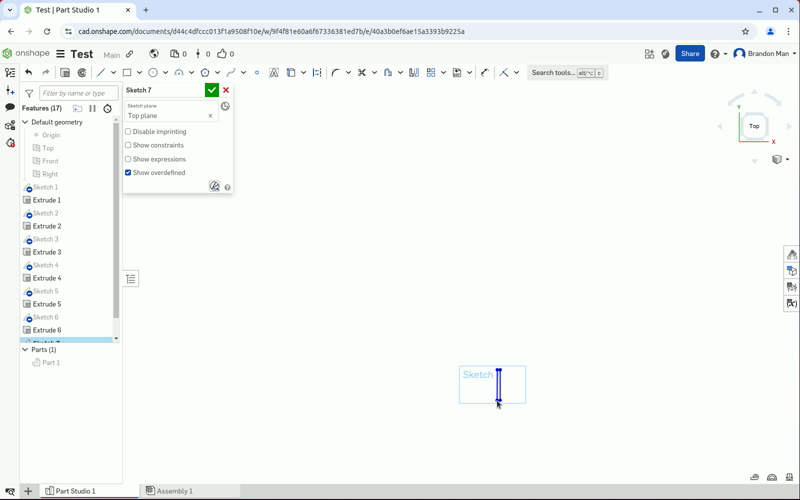
mouse_move(497, 378)
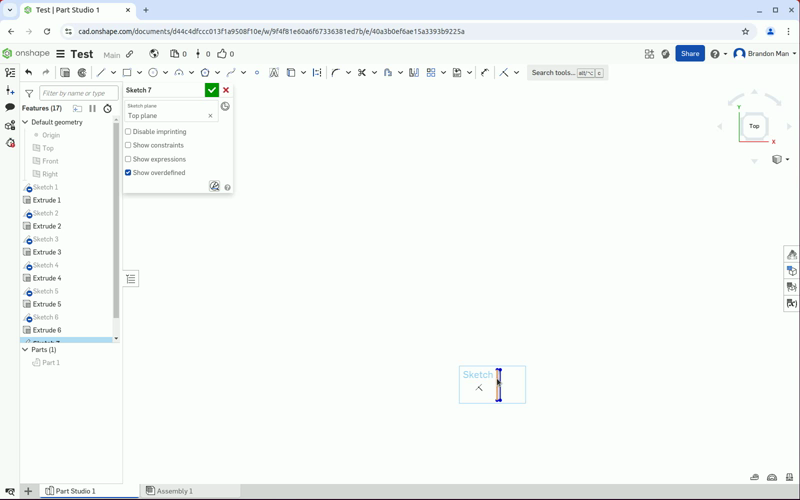
scroll(6)
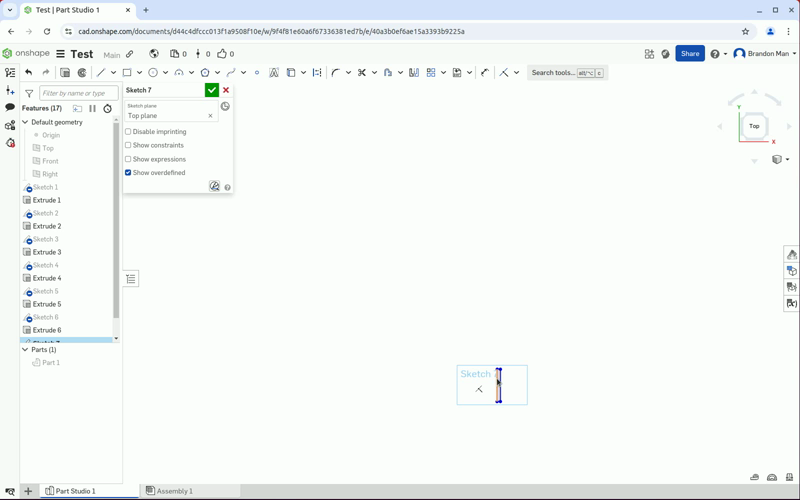
scroll(6)
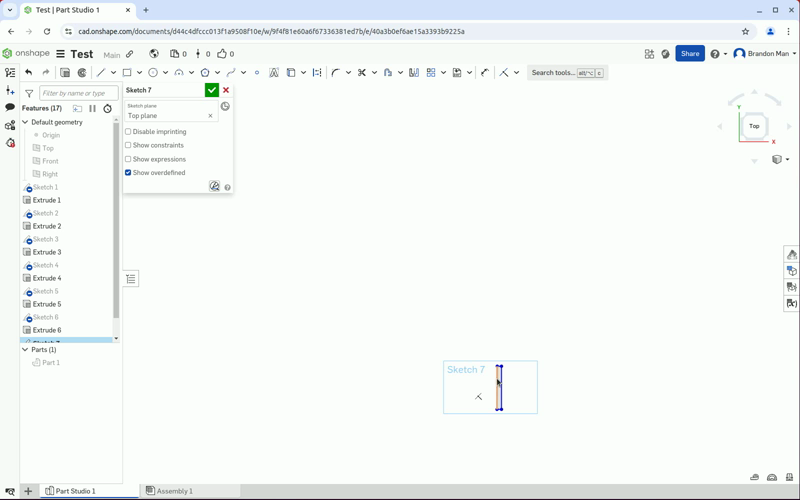
scroll(6)
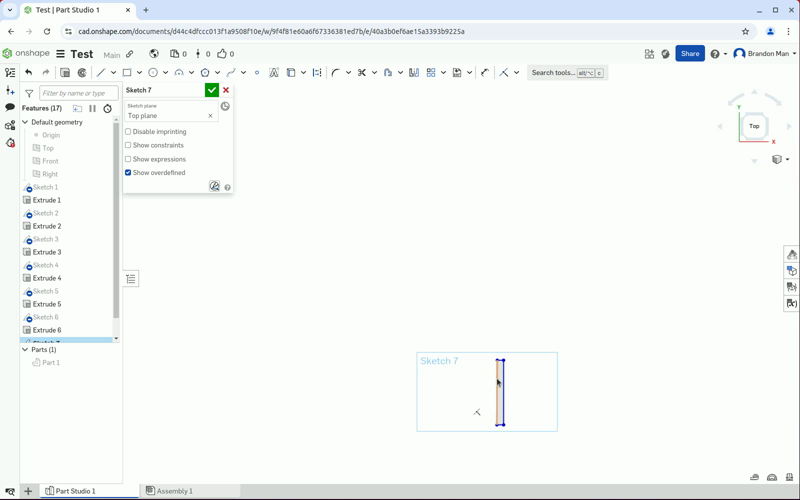
scroll(6)
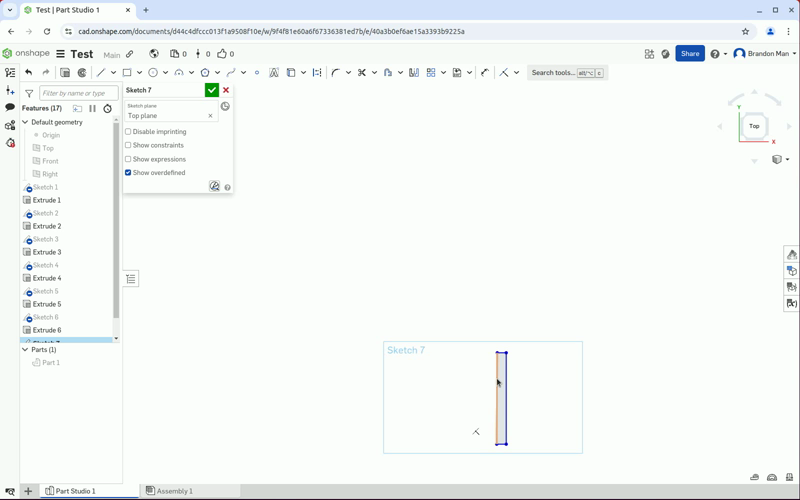
scroll(6)
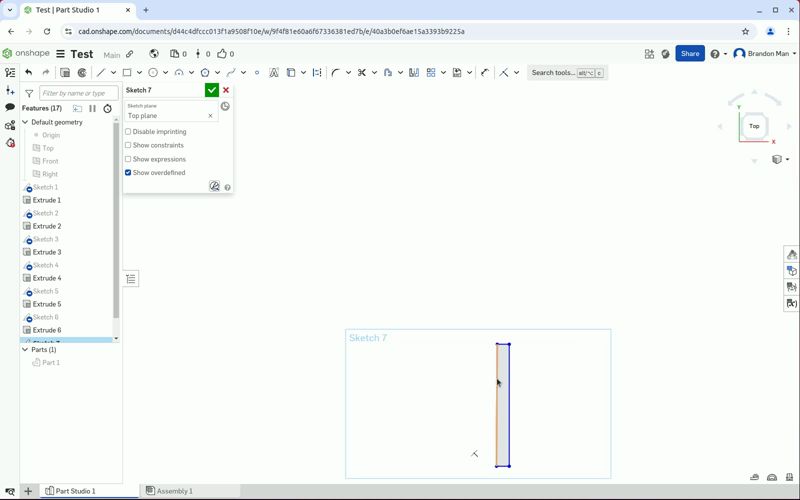
scroll(6)
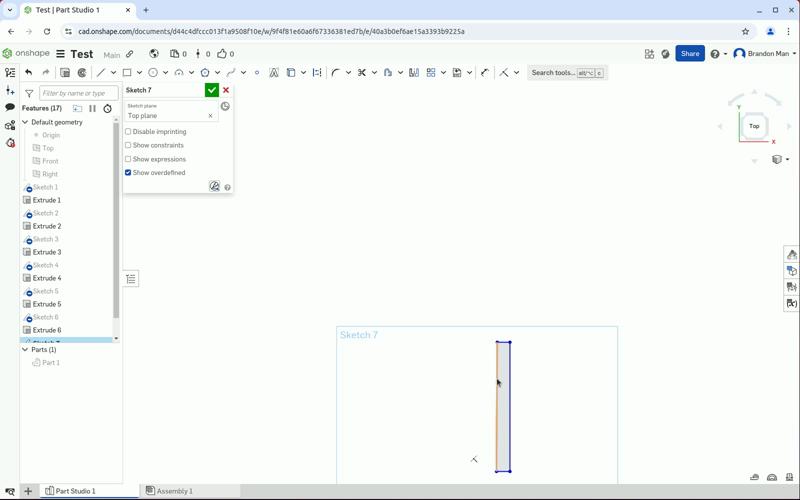
scroll(6)
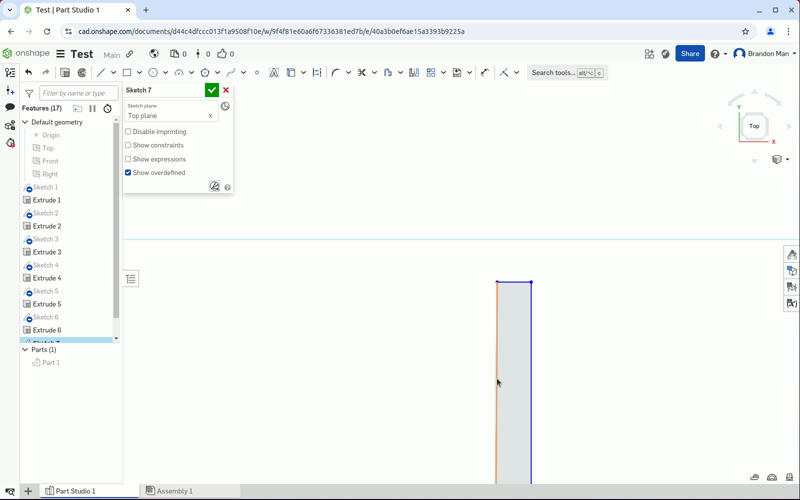
click(497, 378)
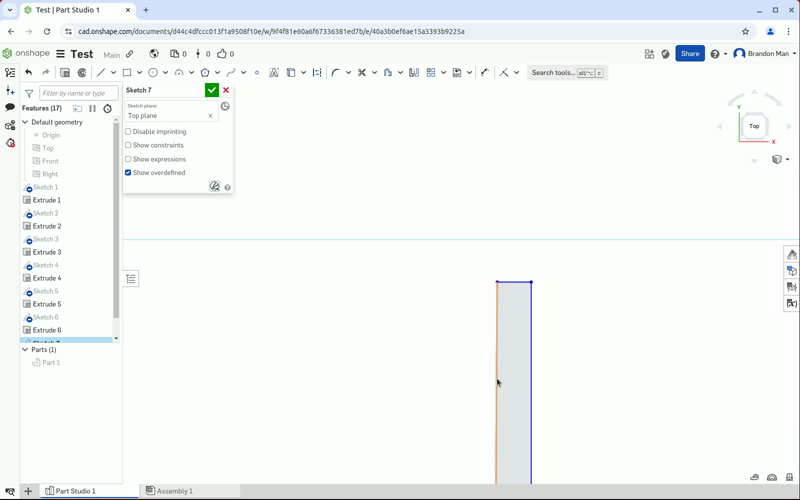
scroll(-6)
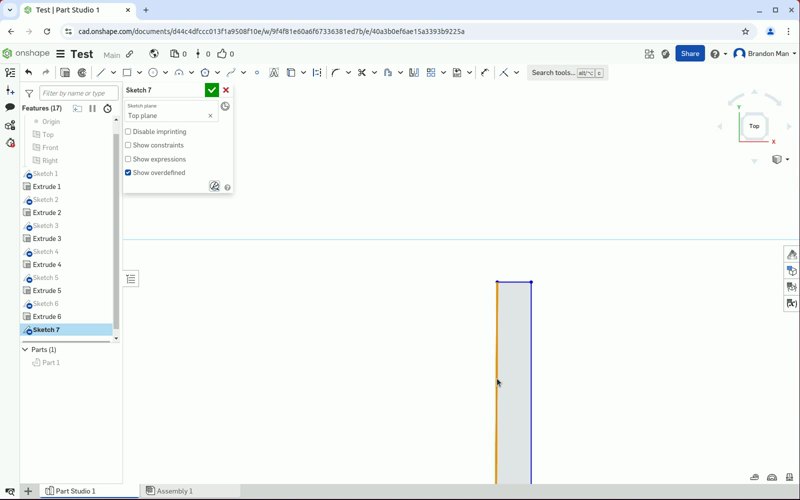
scroll(-6)
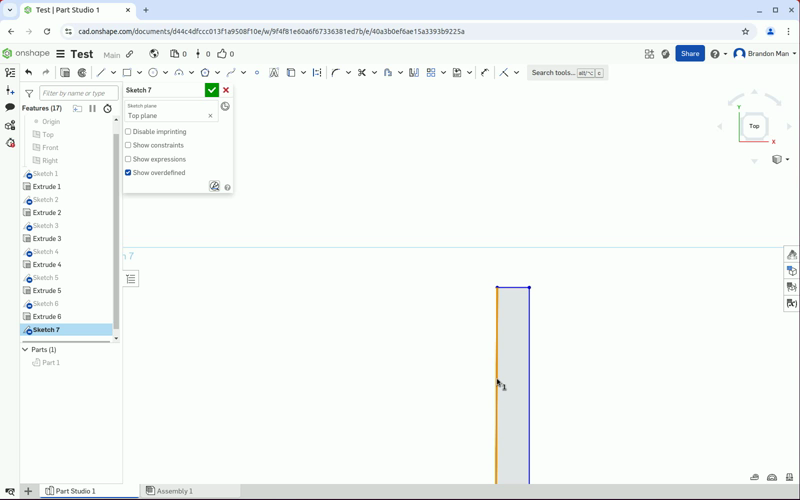
scroll(-6)
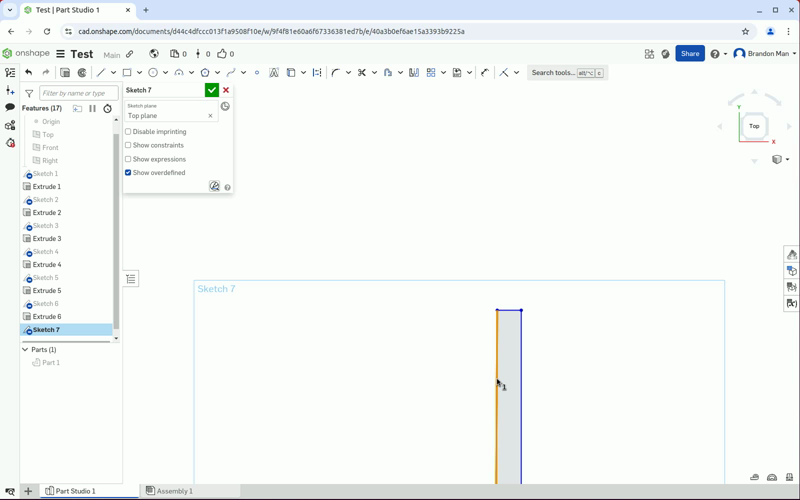
scroll(-6)
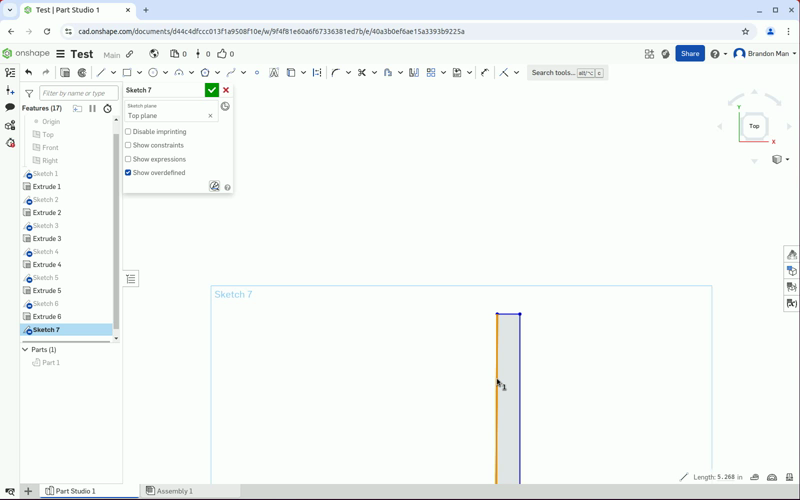
scroll(-6)
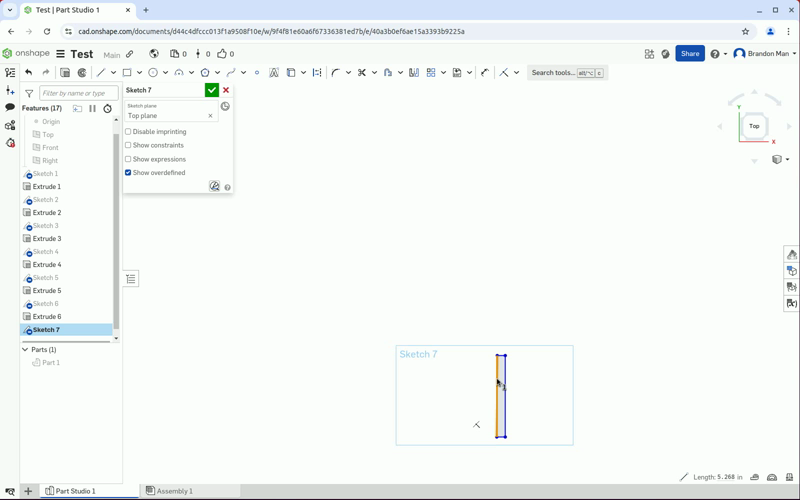
scroll(-6)
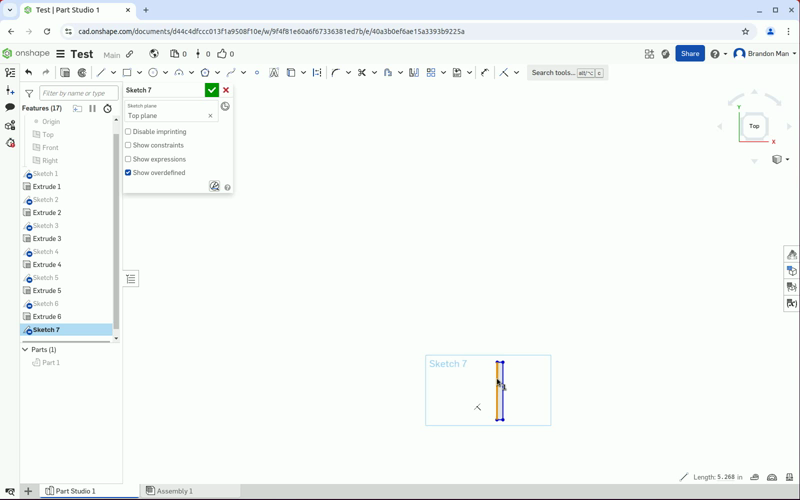
scroll(-6)
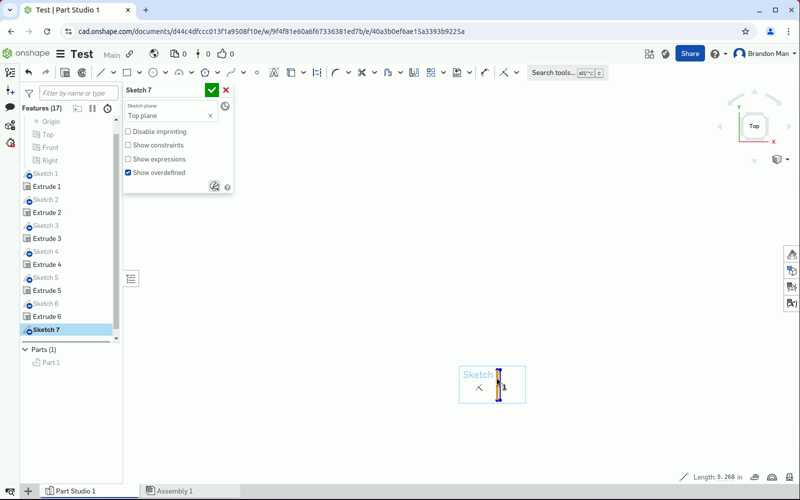
mouse_move(73, 352)
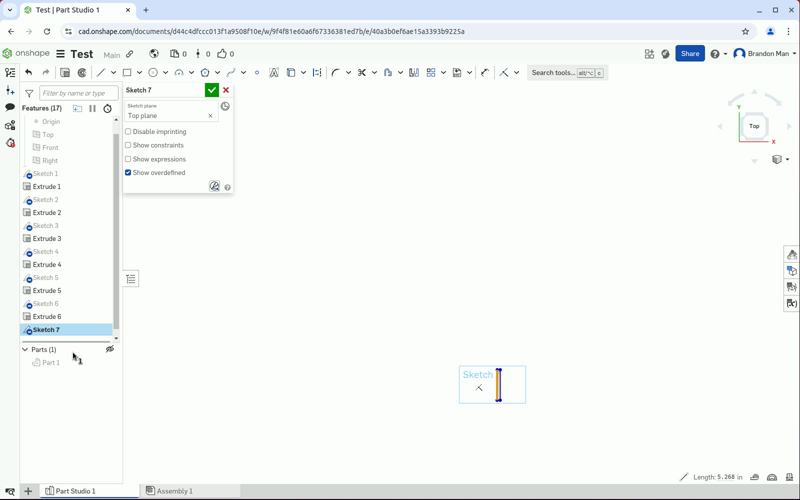
key(shift+y)
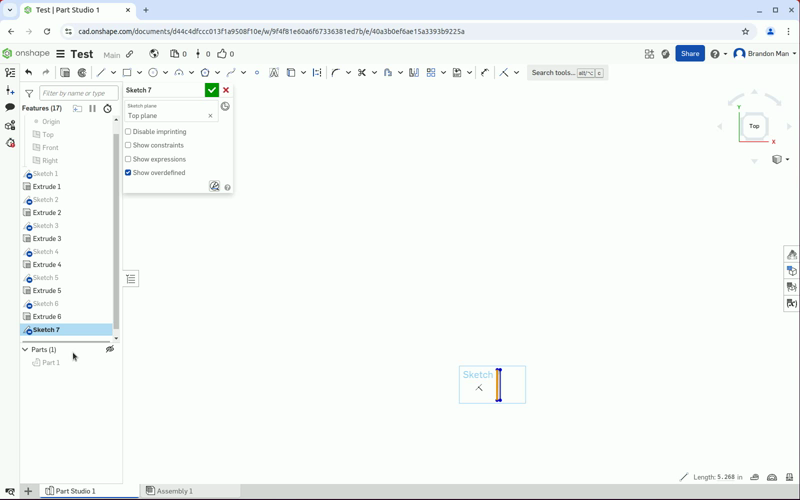
key(shift+e)
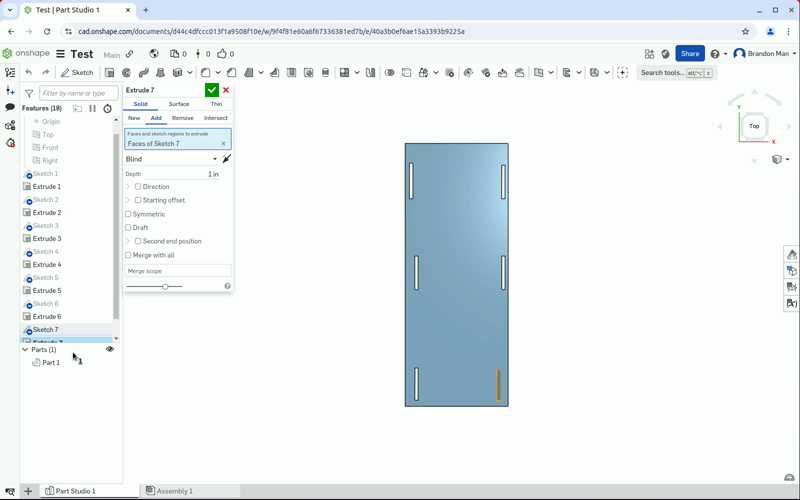
mouse_move(143, 106)
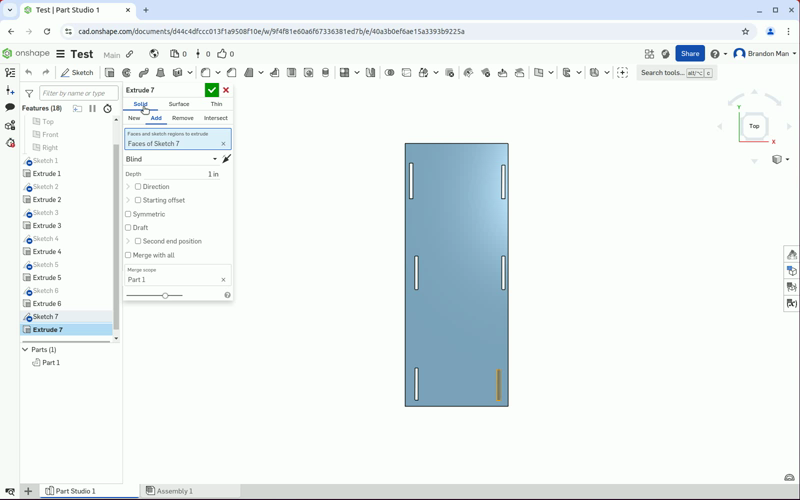
click(143, 106)
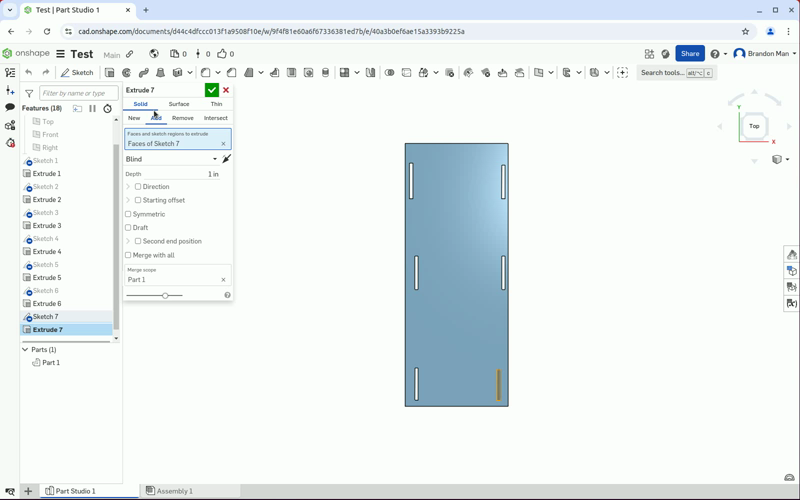
mouse_move(186, 120)
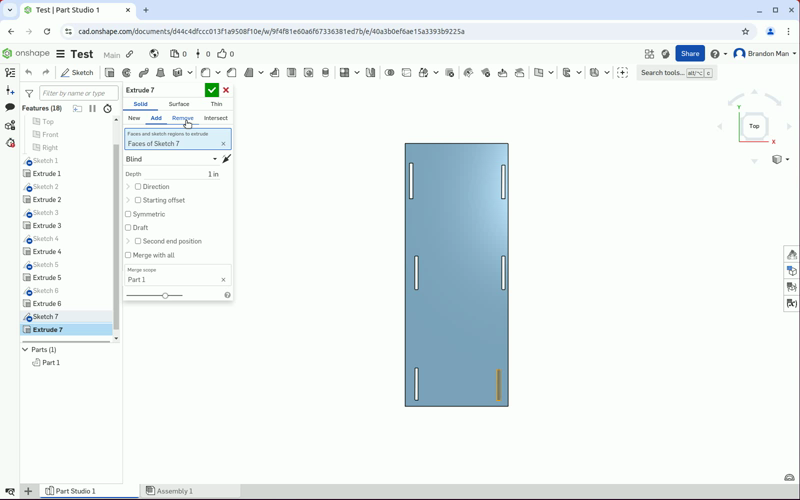
click(186, 120)
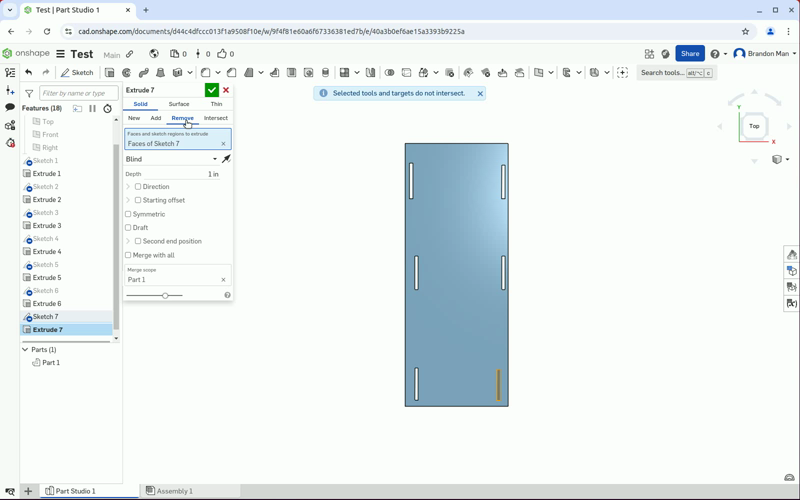
key(tab, 4)
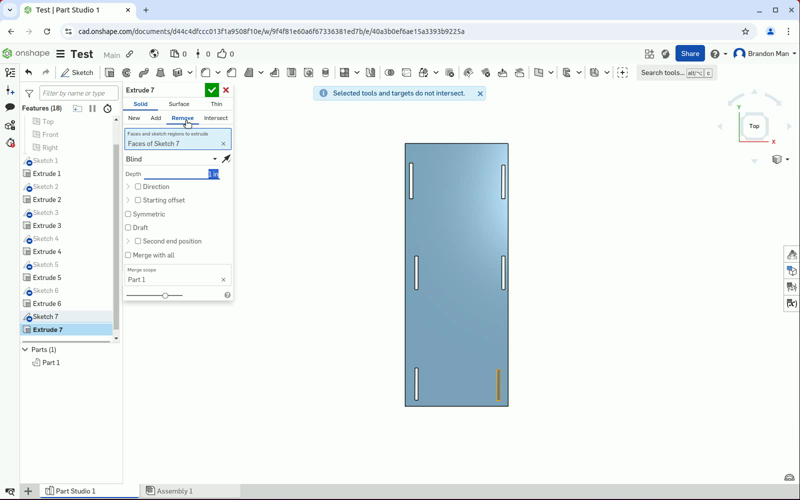
text(-6.258)
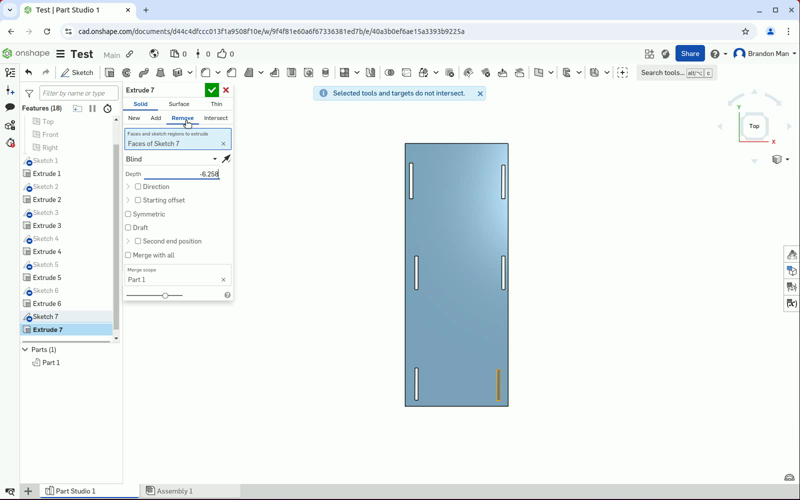
key(tab, 6)
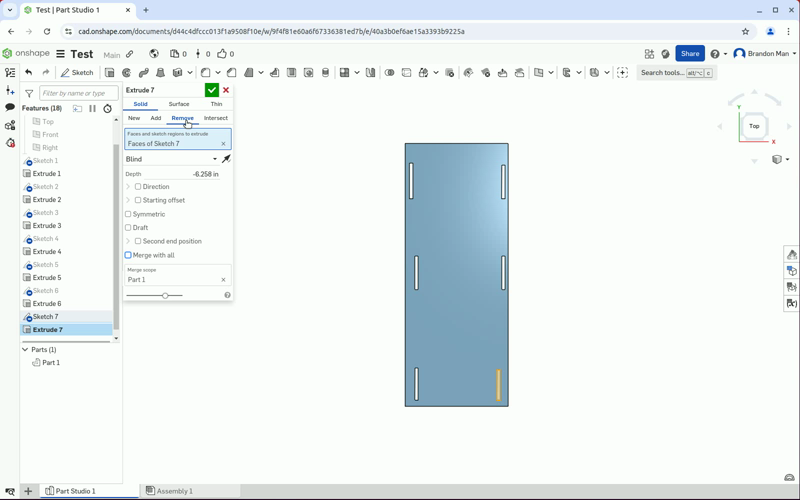
key(space)
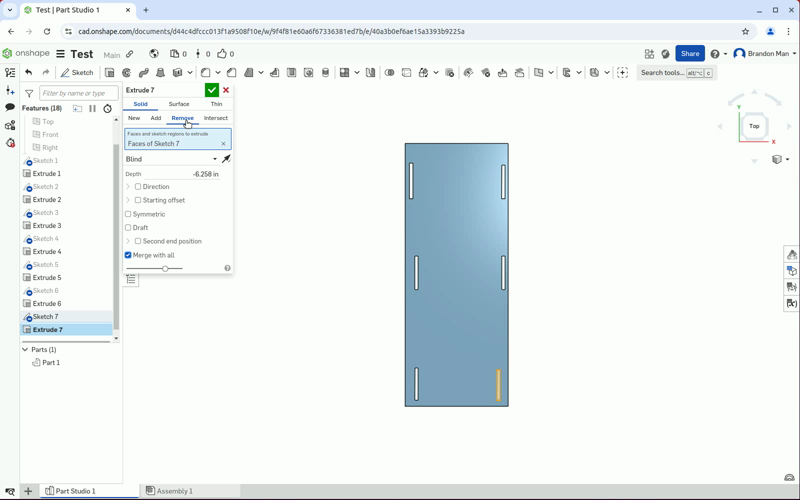
key(enter)
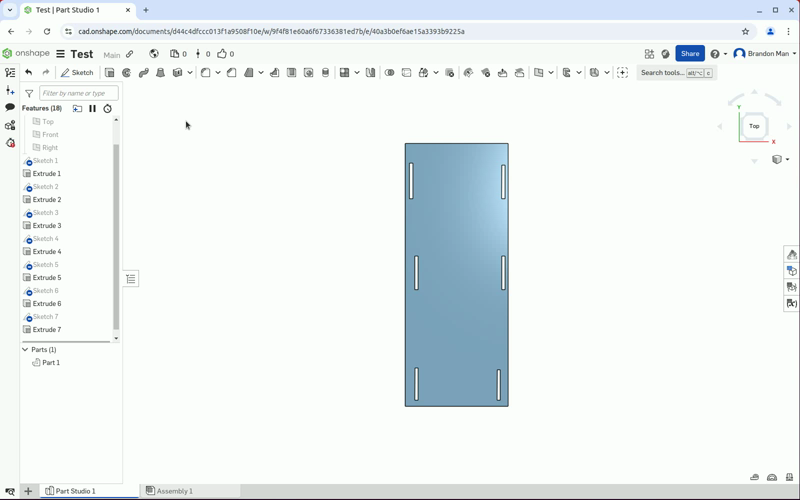
key(shift+h)
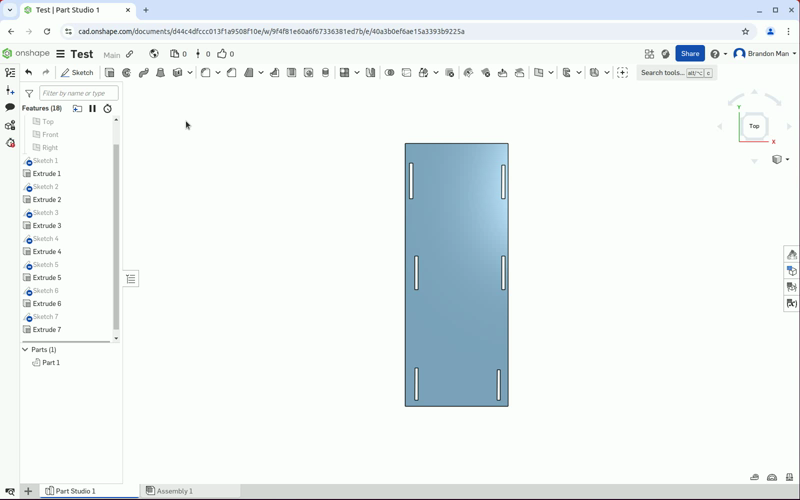
key(shift+h)
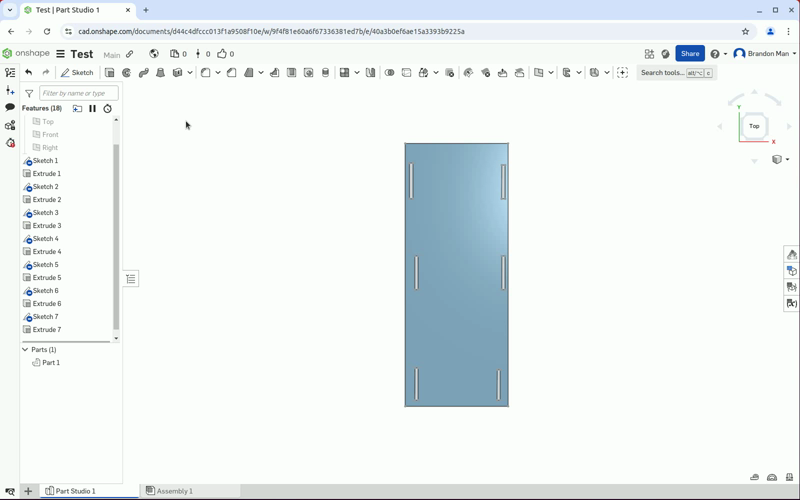
key(shift+7)
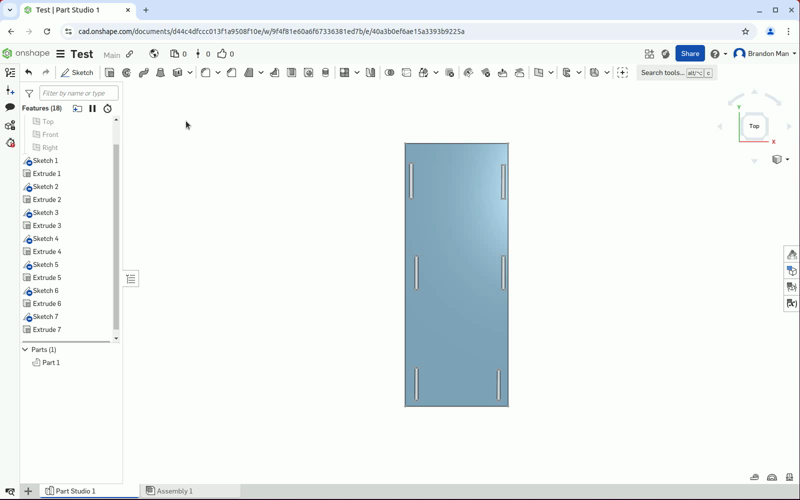
key(up, 3)
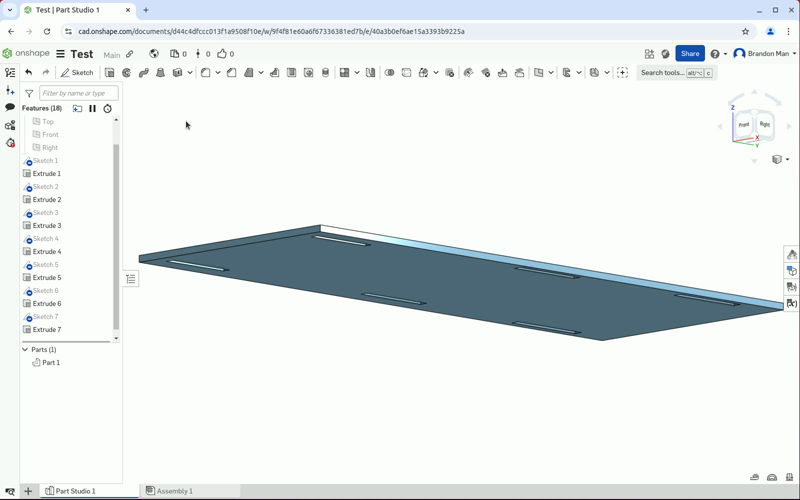
key(left, 3)
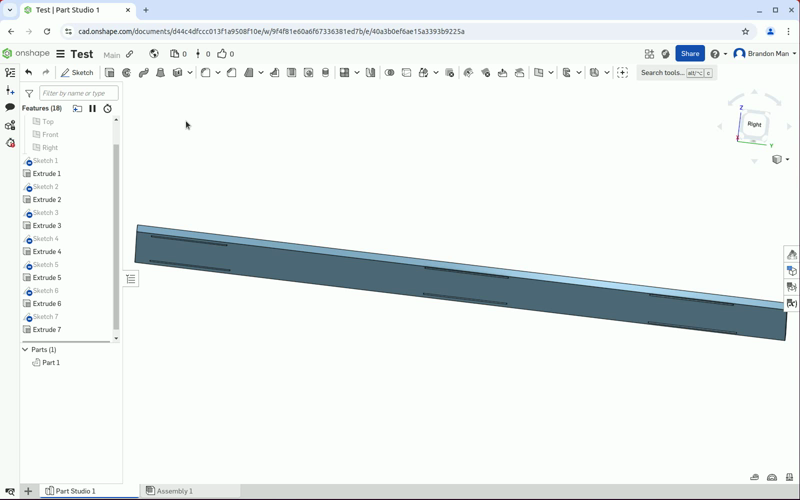
key(right, 3)
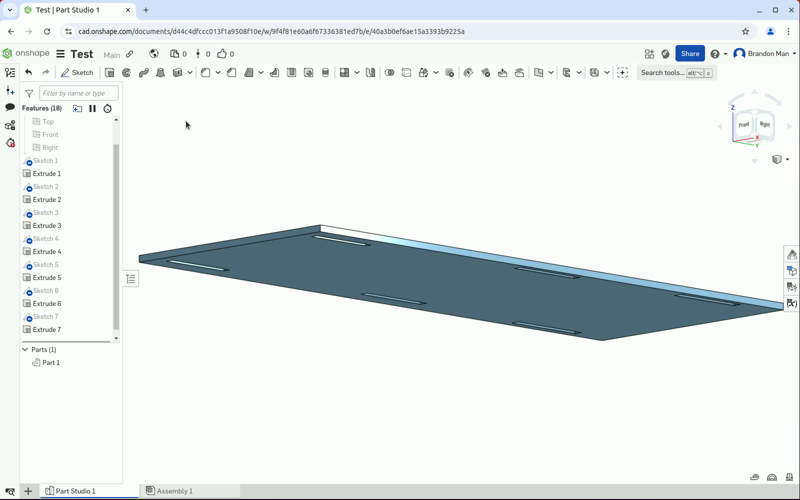
key(down, 3)
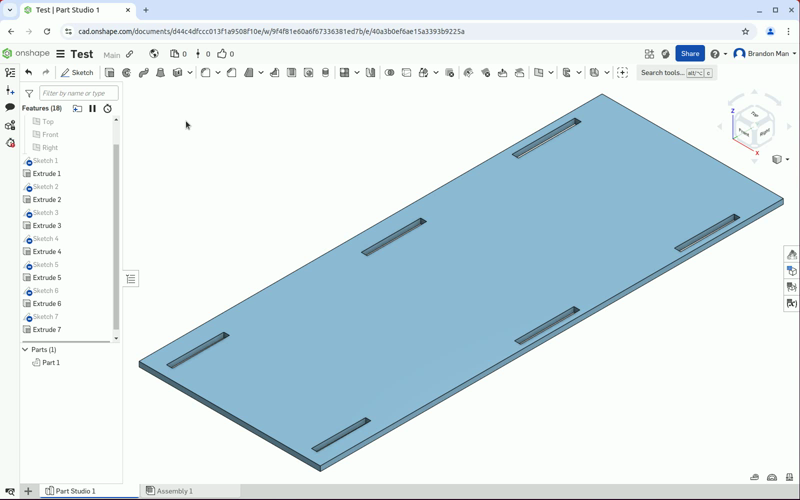
mouse_move(69, 163)
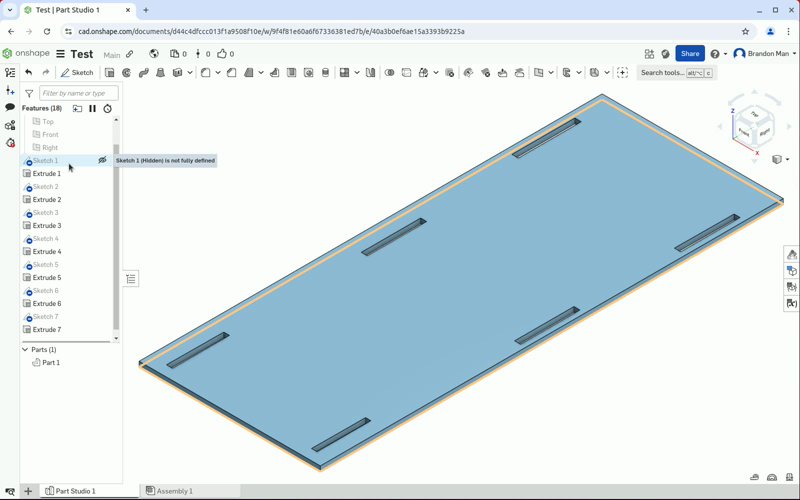
click(69, 163)